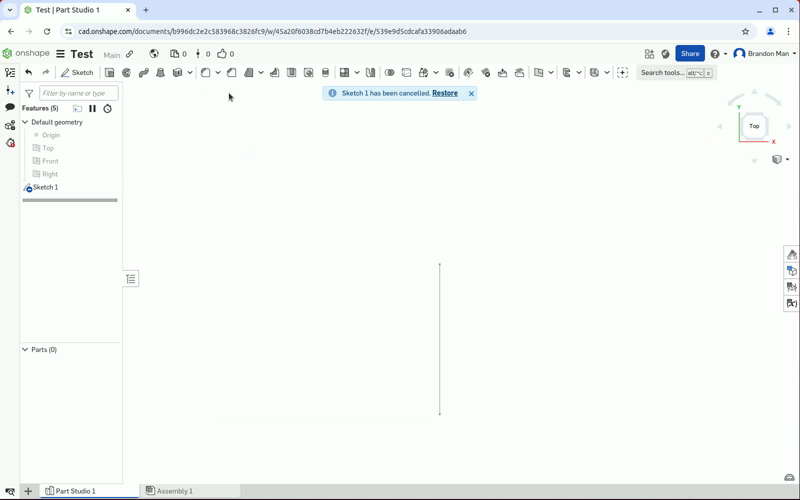
key(shift+h)
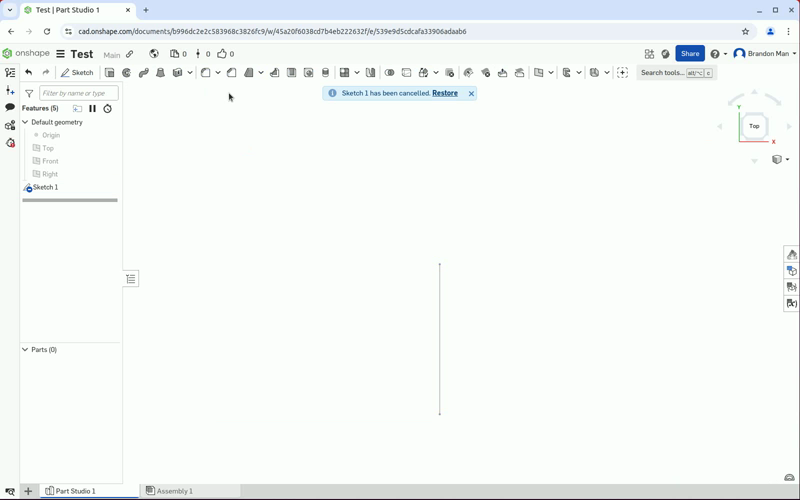
key(shift+s)
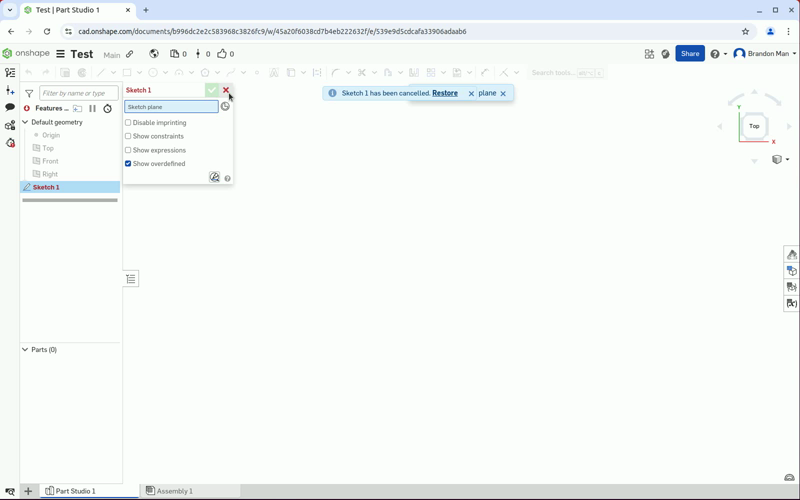
mouse_move(73, 150)
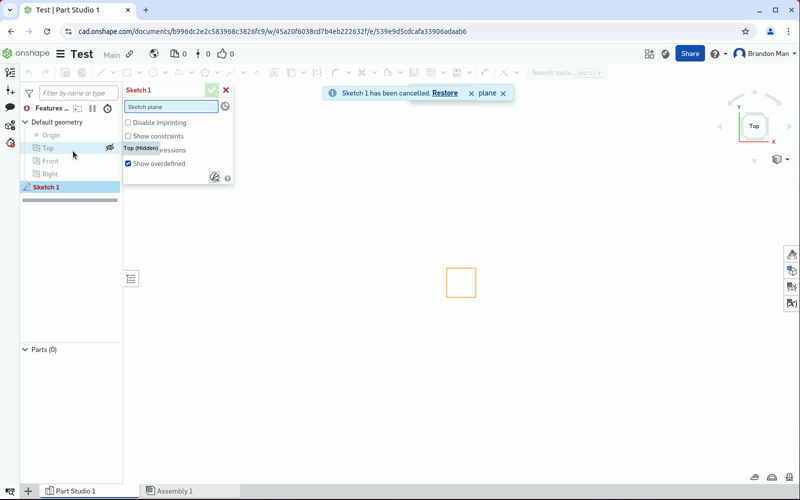
click(73, 150)
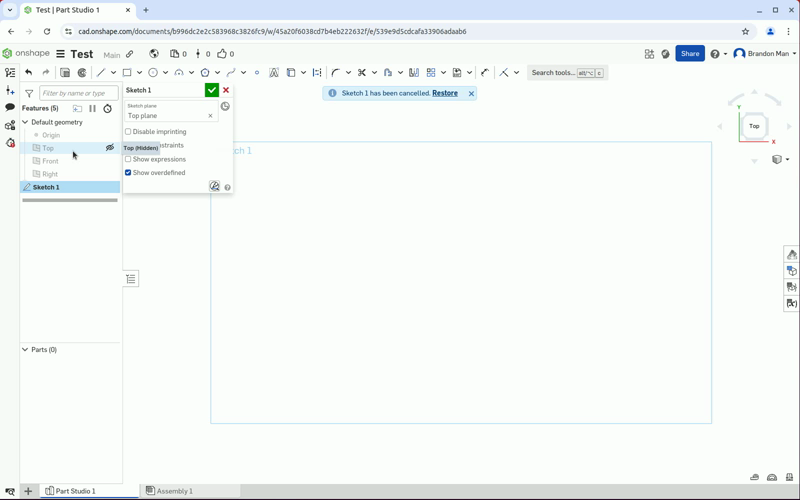
mouse_move(73, 352)
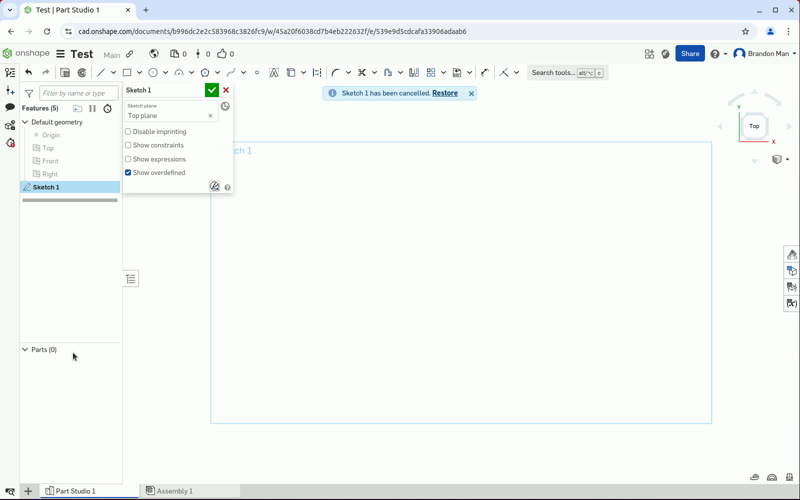
key(y)
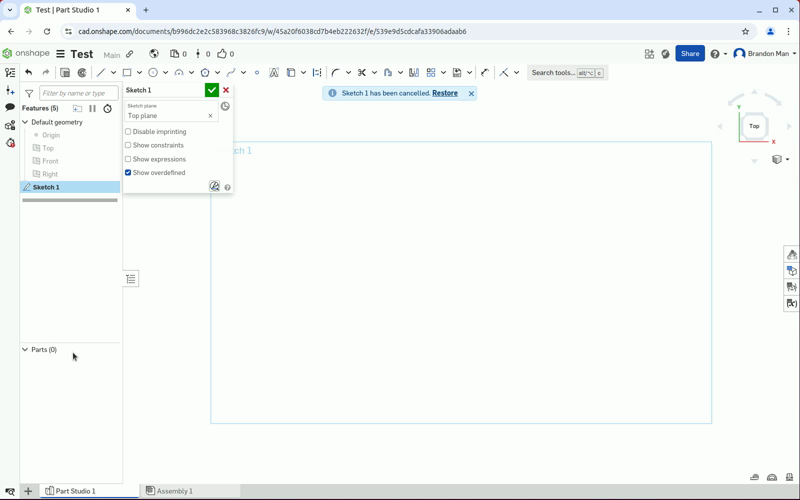
key(c)
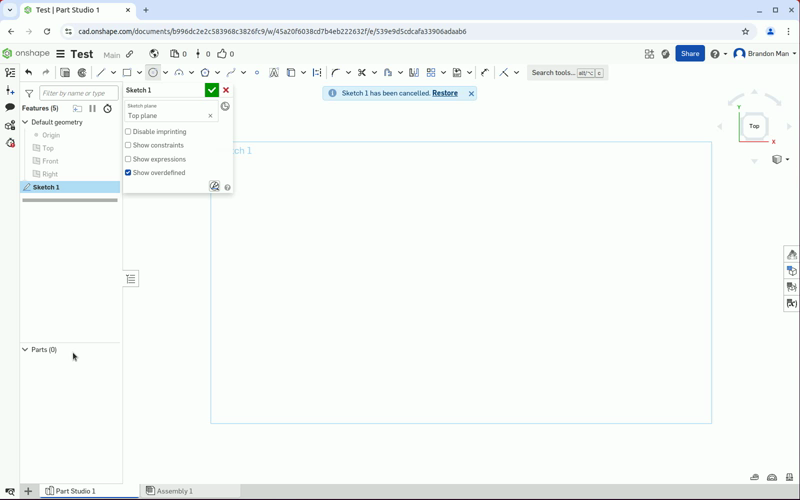
key_down(shift)
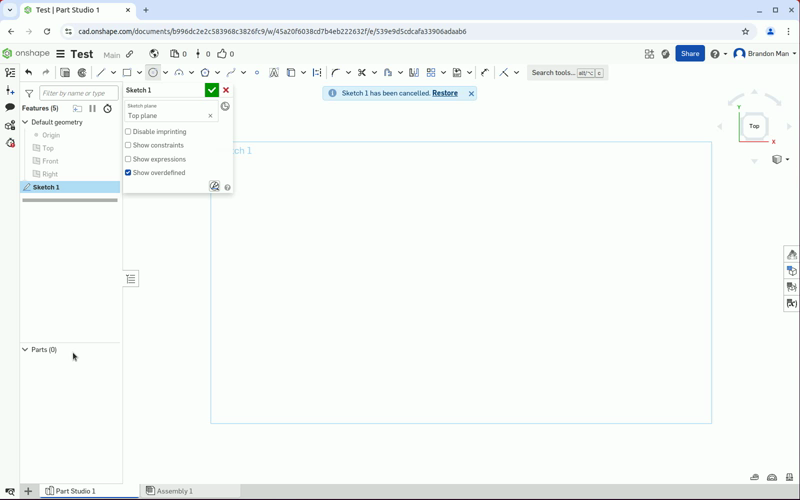
mouse_move(461, 282)
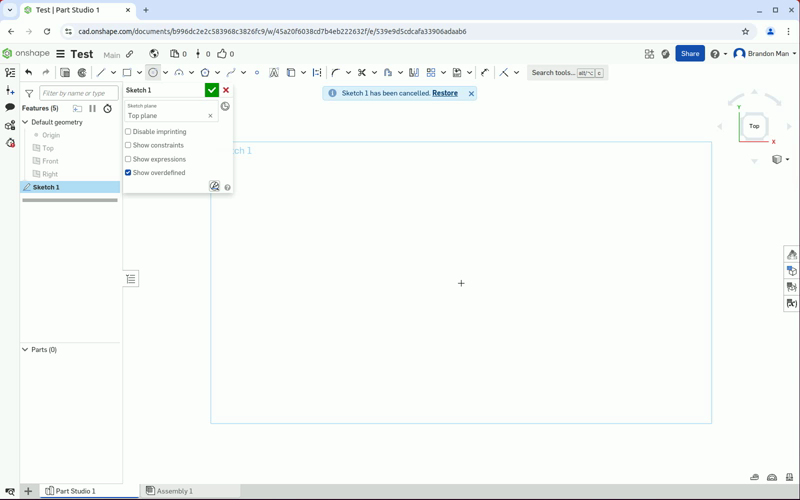
click(461, 282)
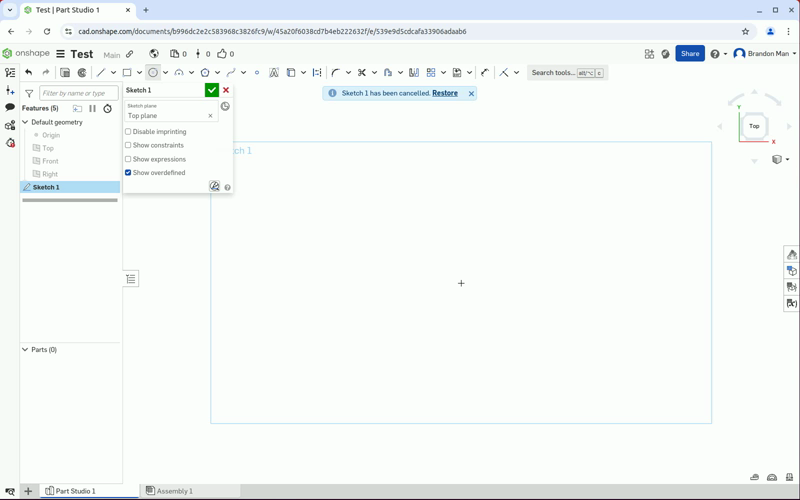
key_up(shift)
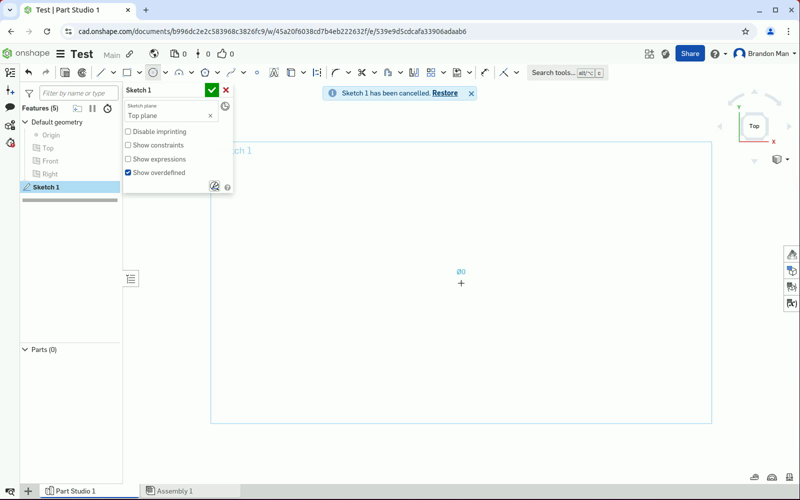
mouse_move(504, 282)
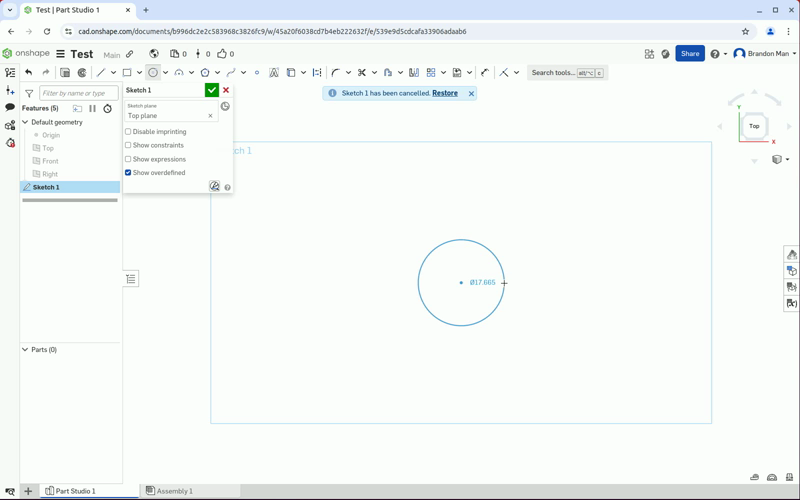
click(504, 282)
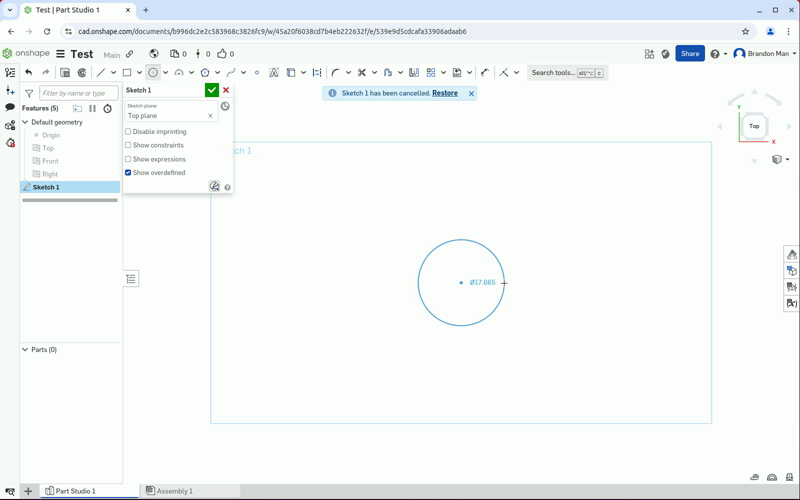
key(esc)
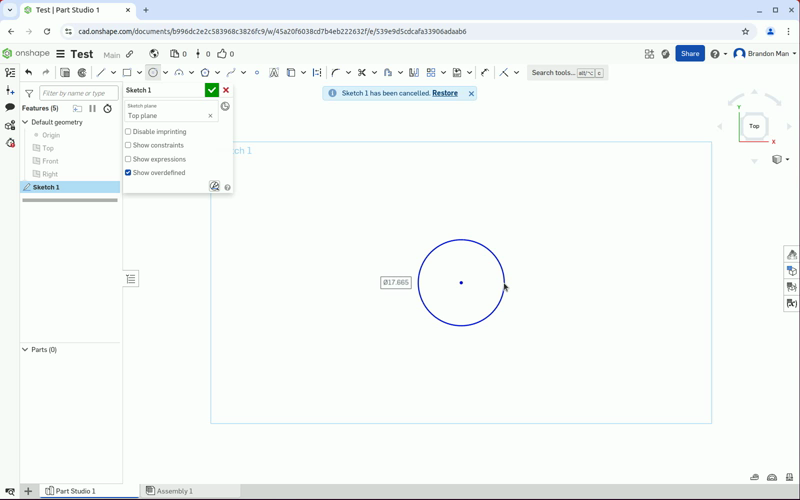
key(c)
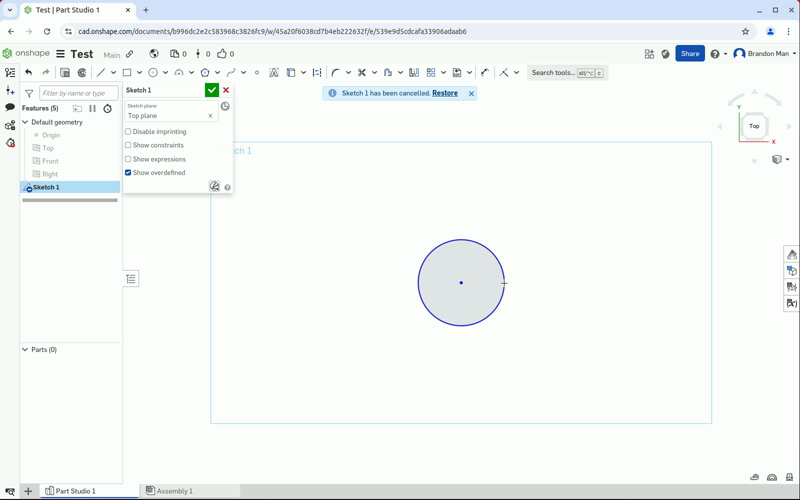
key_down(shift)
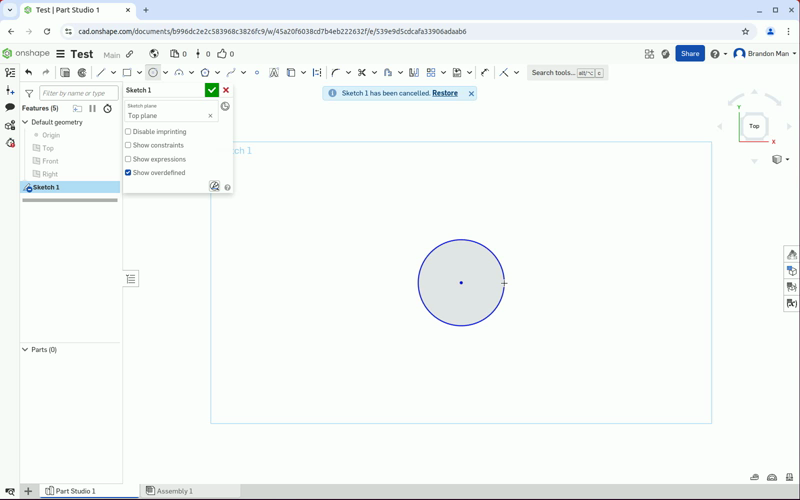
mouse_move(461, 282)
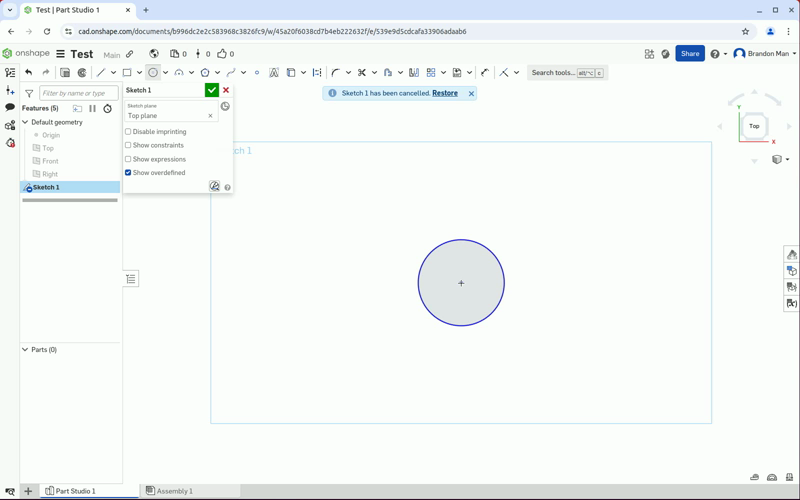
click(461, 282)
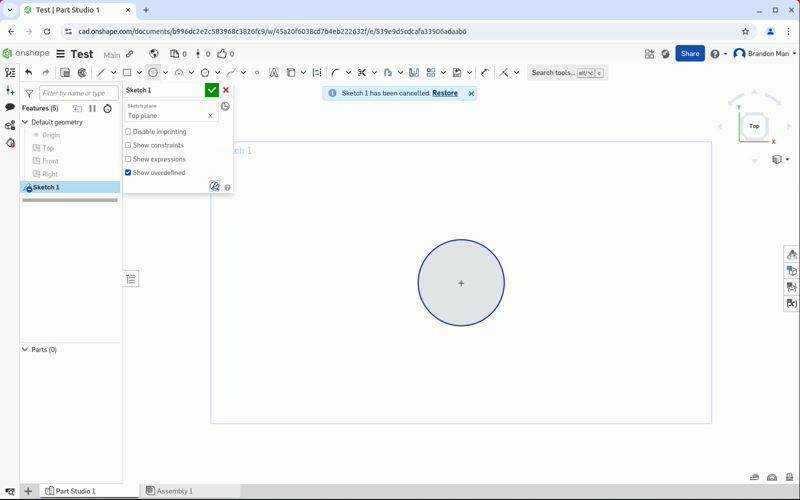
key_up(shift)
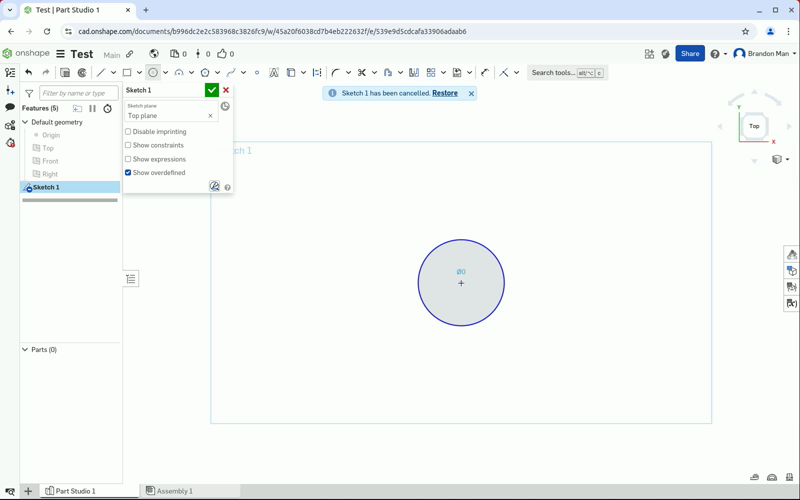
mouse_move(479, 282)
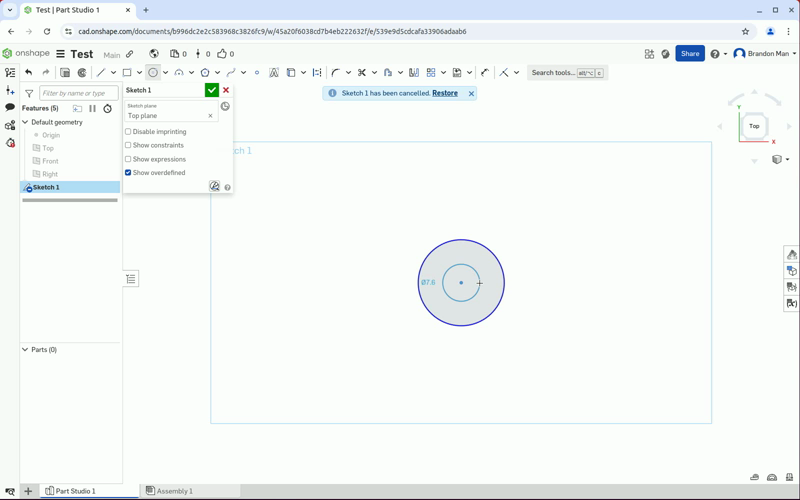
click(479, 282)
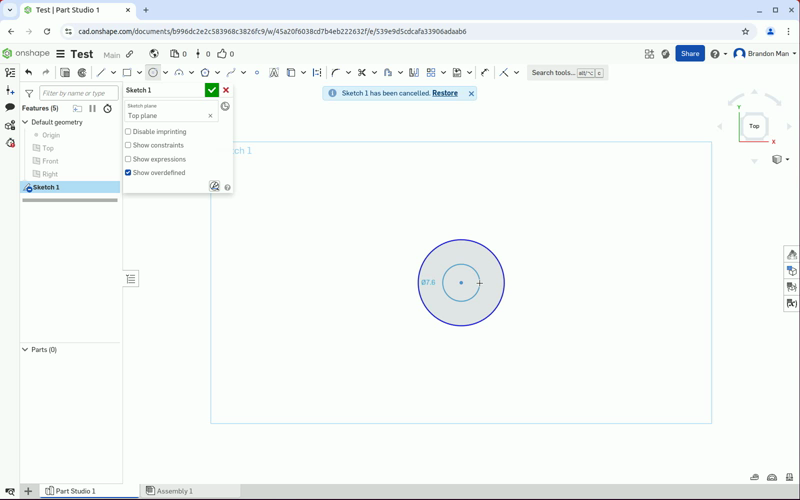
key(esc)
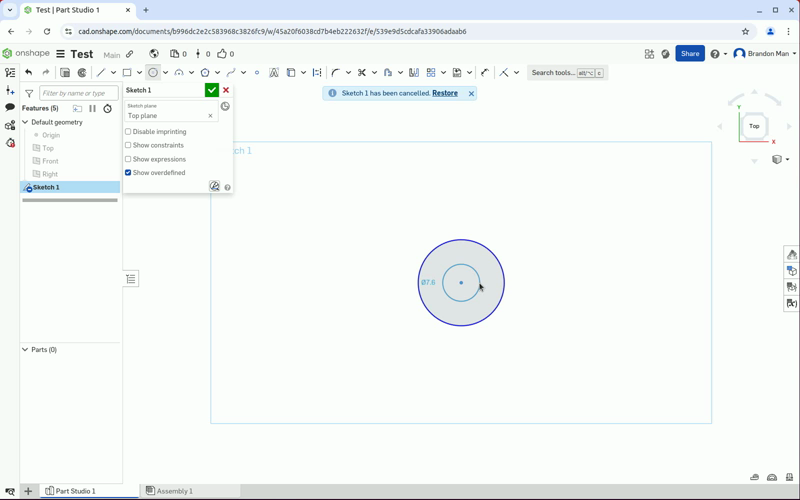
mouse_move(488, 294)
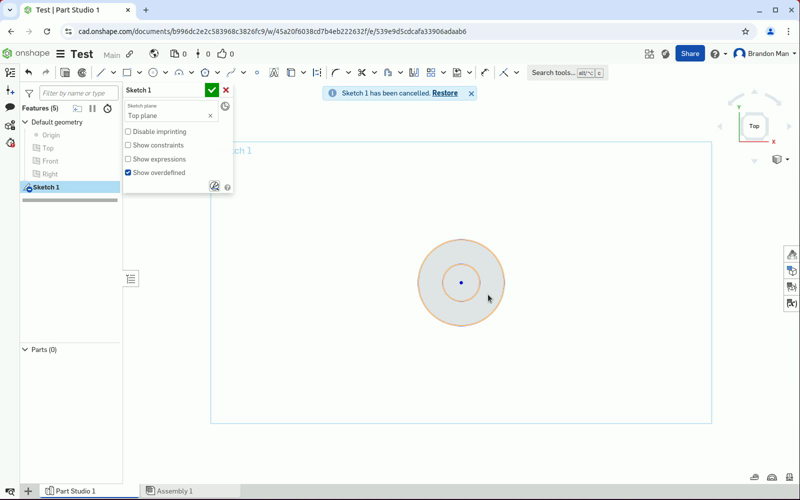
click(488, 294)
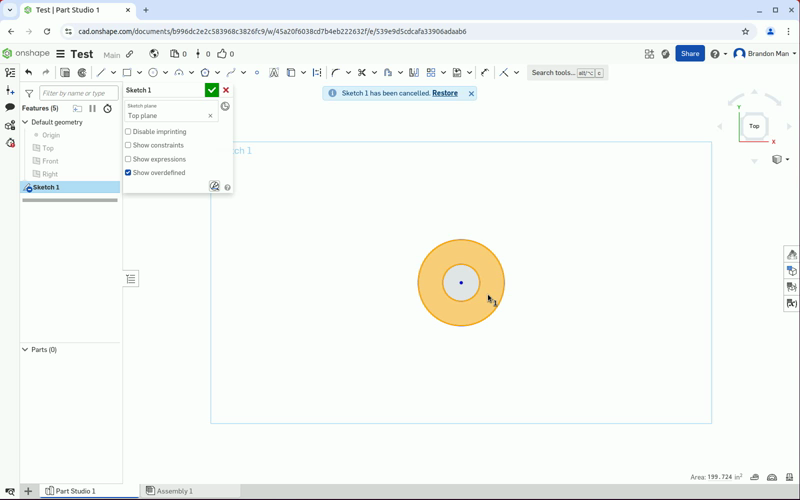
mouse_move(73, 352)
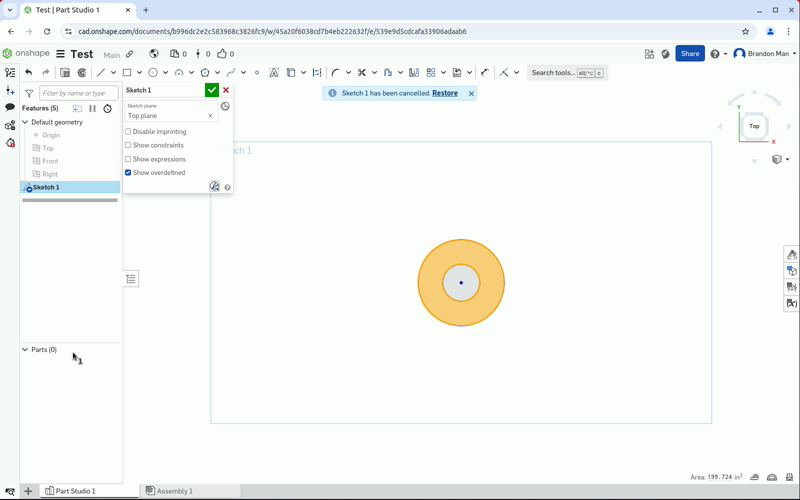
key(shift+y)
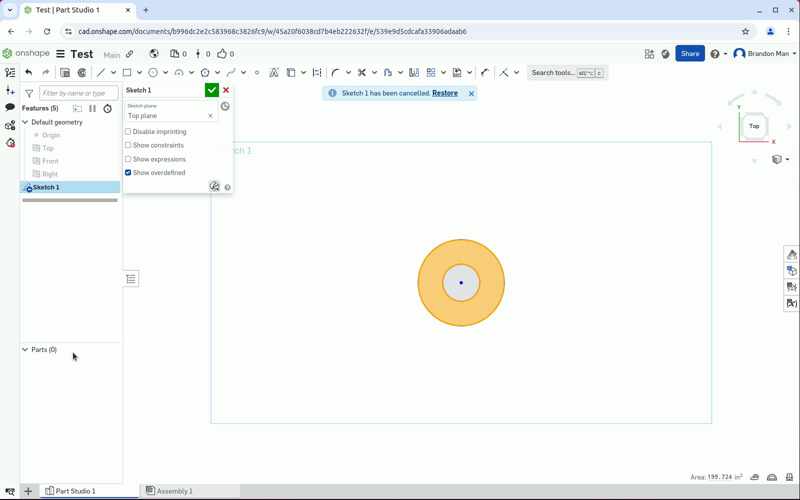
key(shift+e)
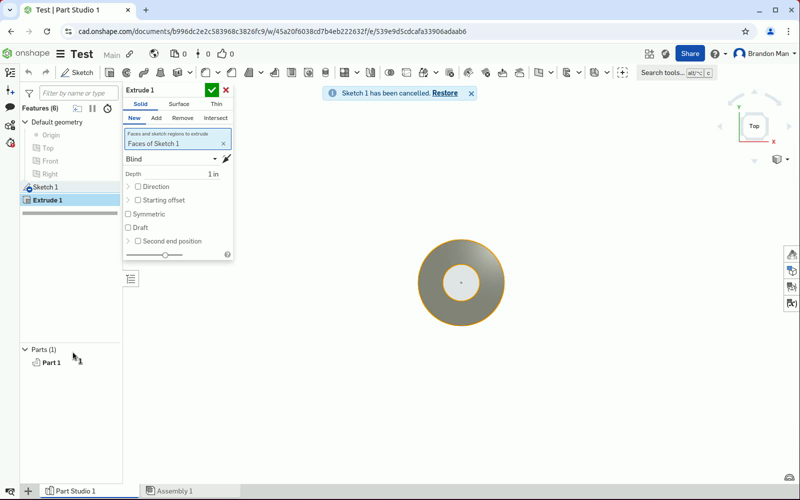
mouse_move(143, 106)
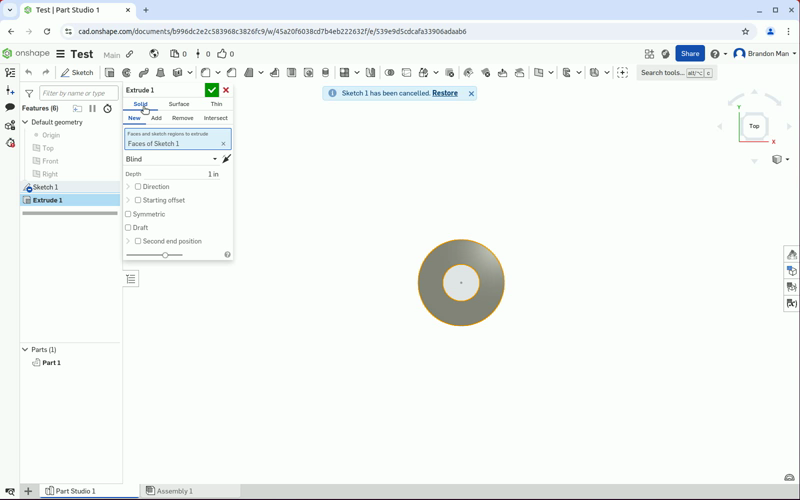
click(143, 106)
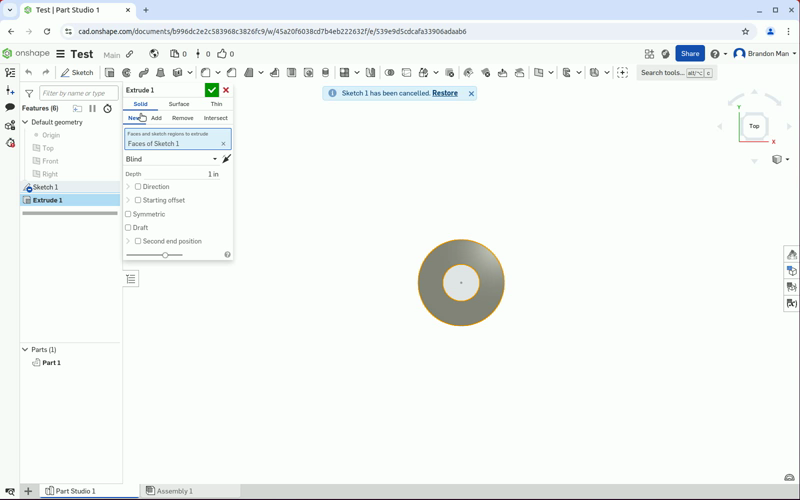
mouse_move(137, 120)
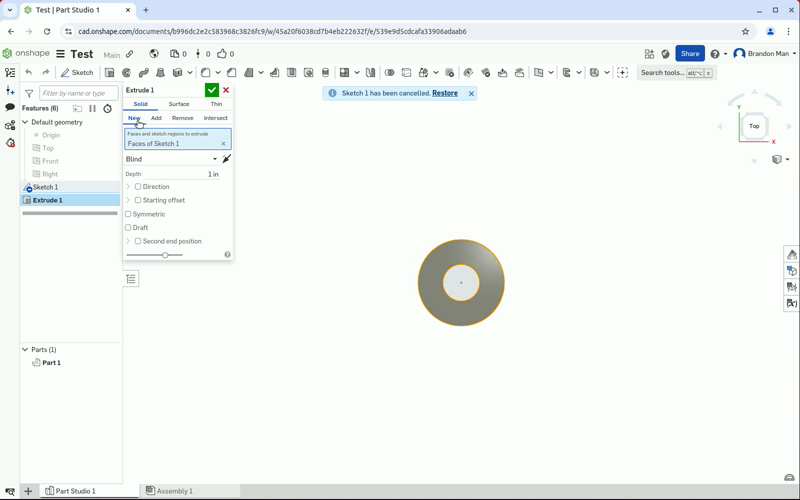
click(137, 120)
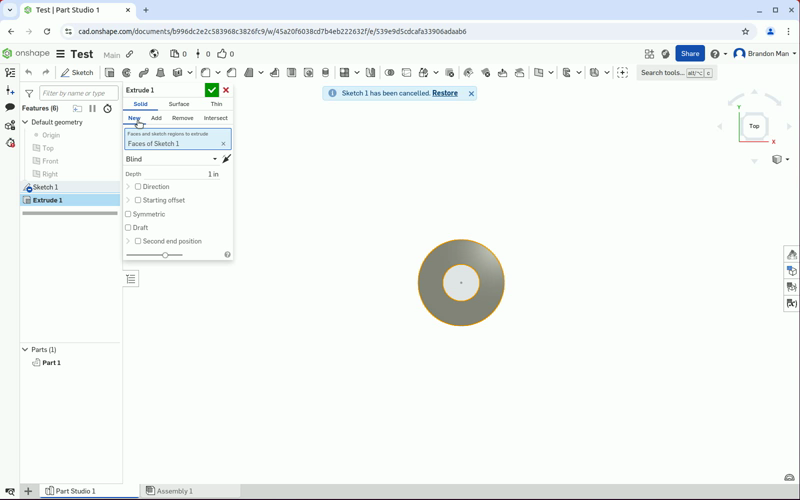
key(tab, 4)
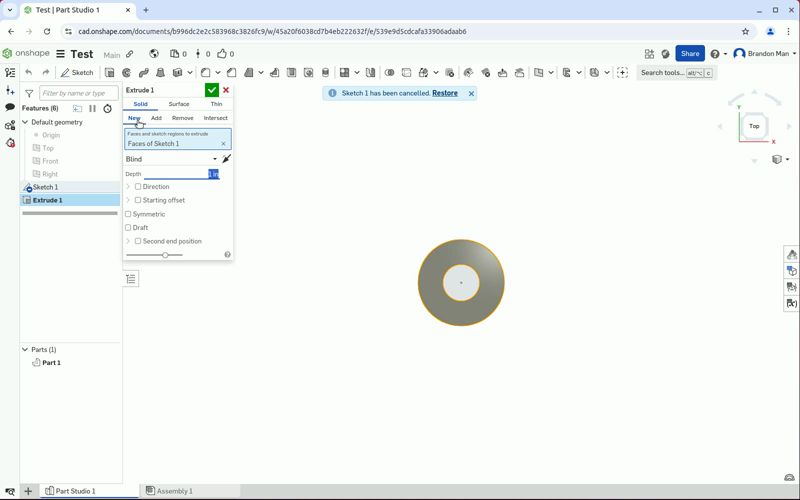
text(2.166)
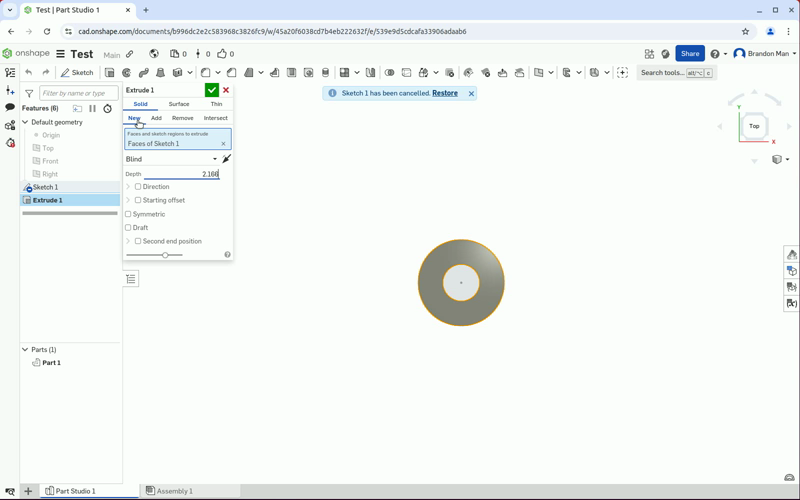
key(enter)
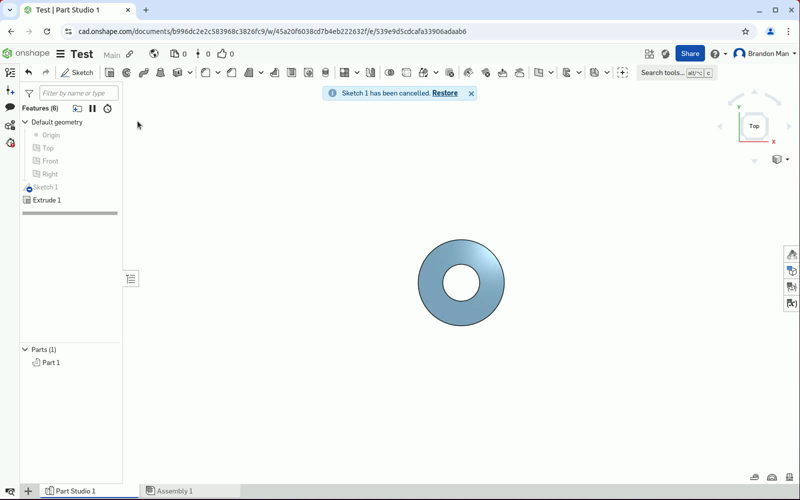
key(shift+h)
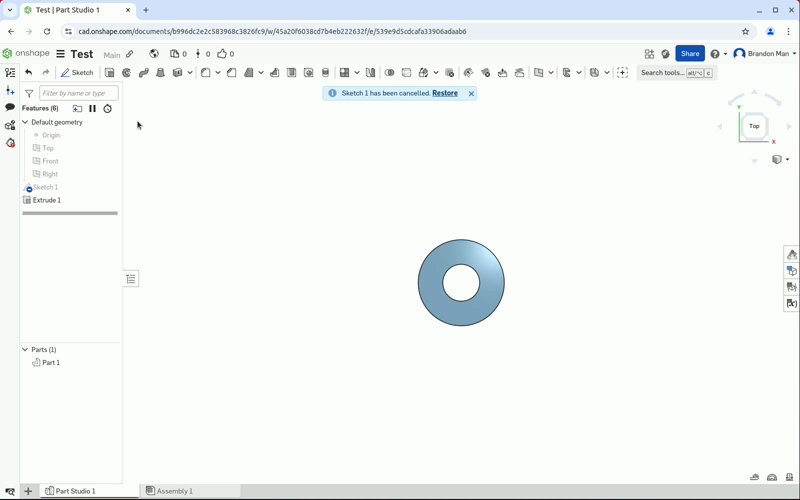
key(shift+h)
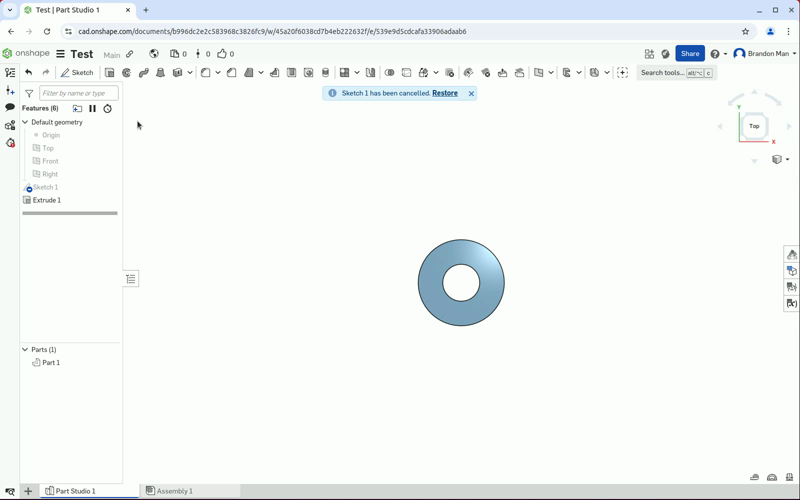
mouse_move(73, 189)
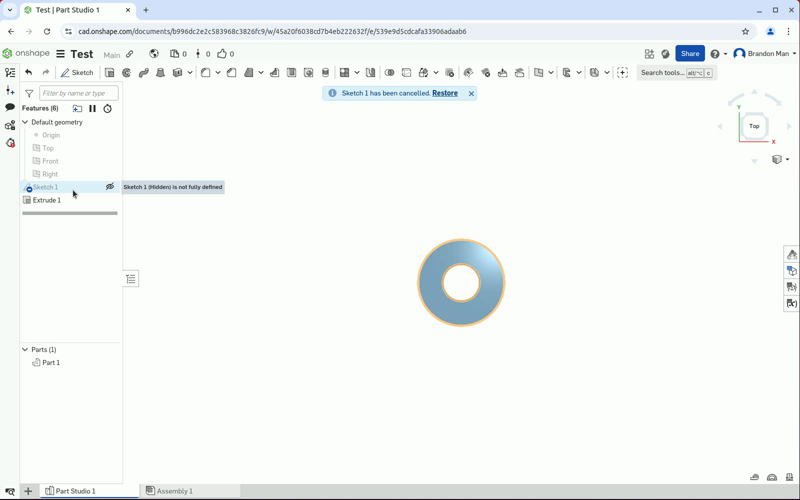
click(73, 189)
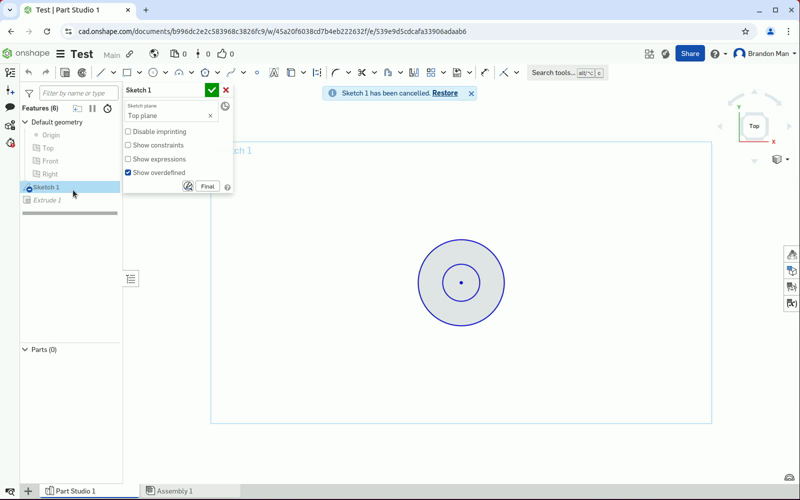
mouse_move(229, 92)
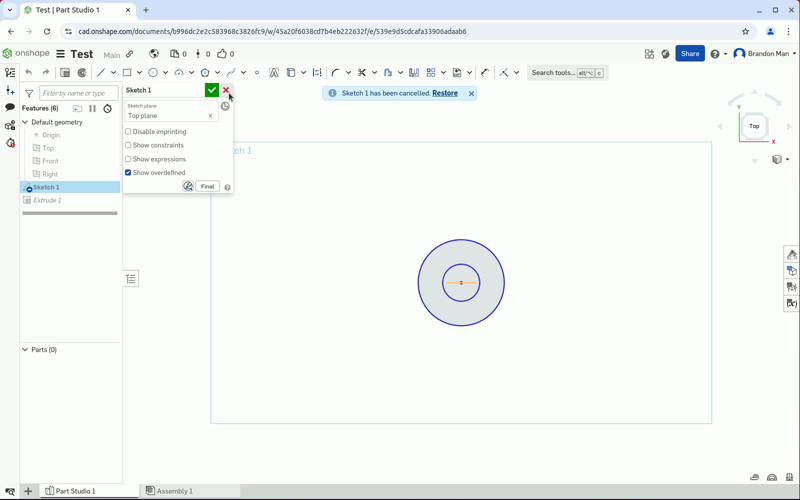
click(229, 92)
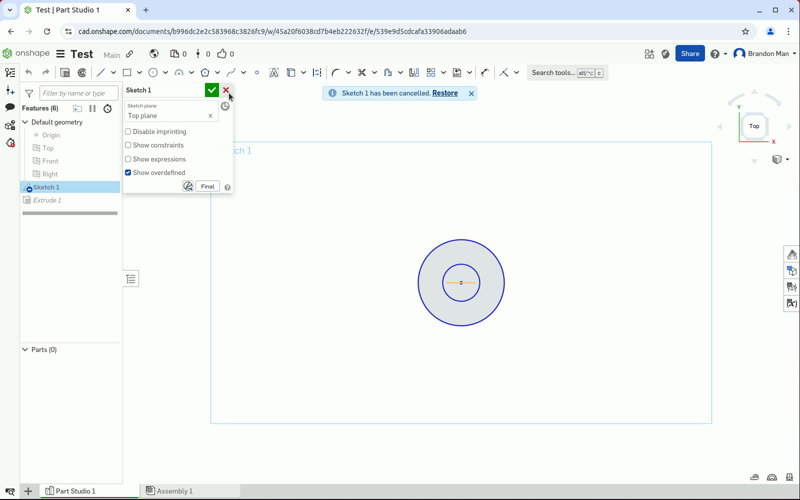
key(shift+s)
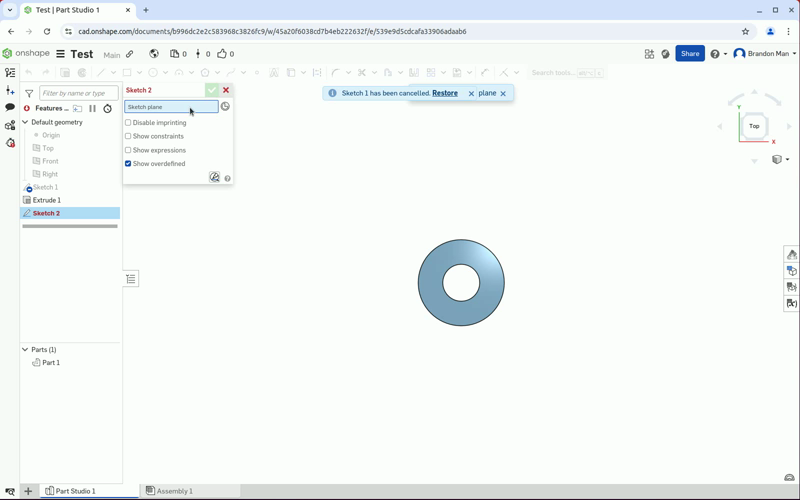
mouse_move(73, 150)
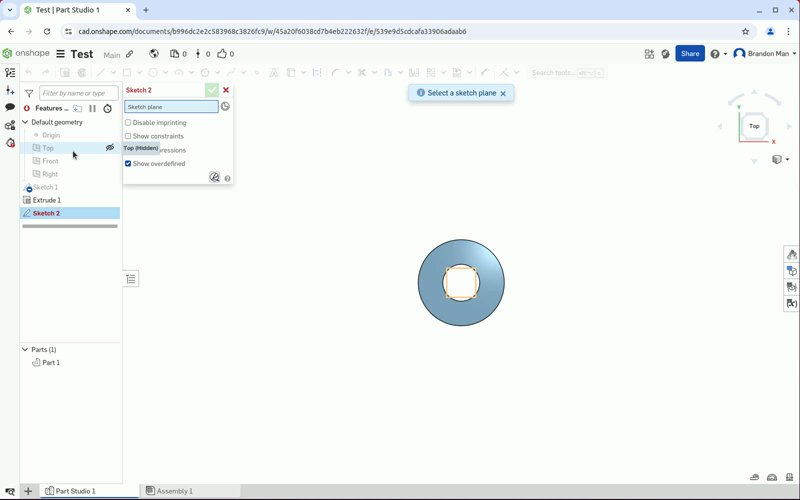
click(73, 150)
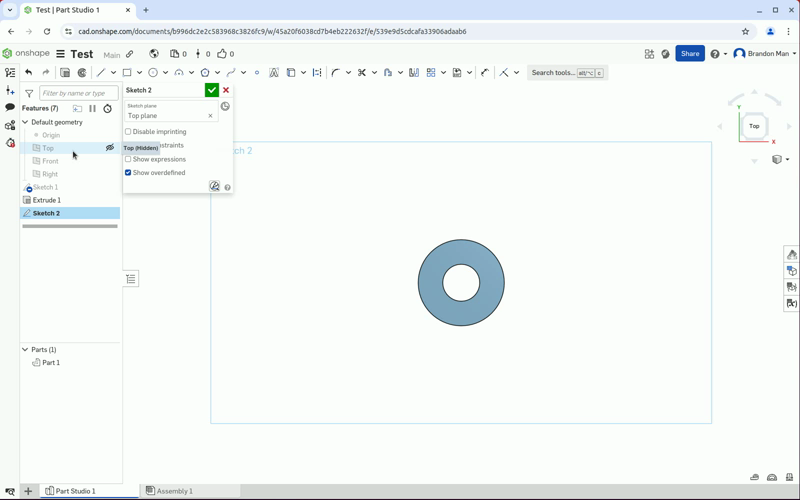
mouse_move(73, 352)
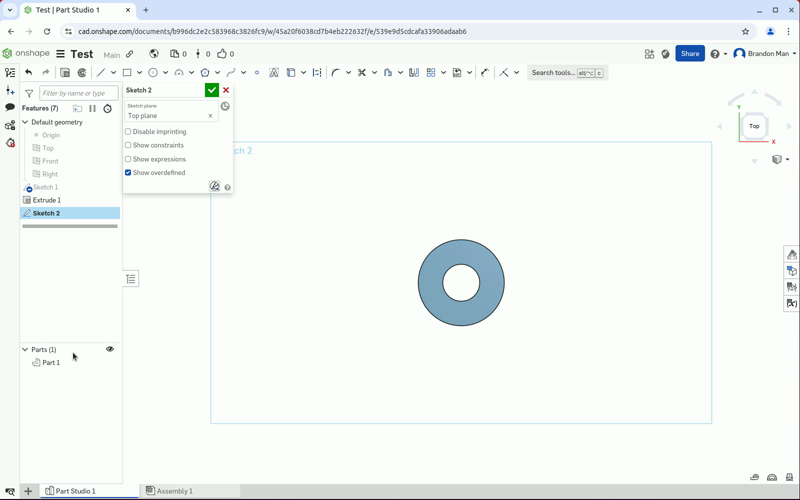
key(y)
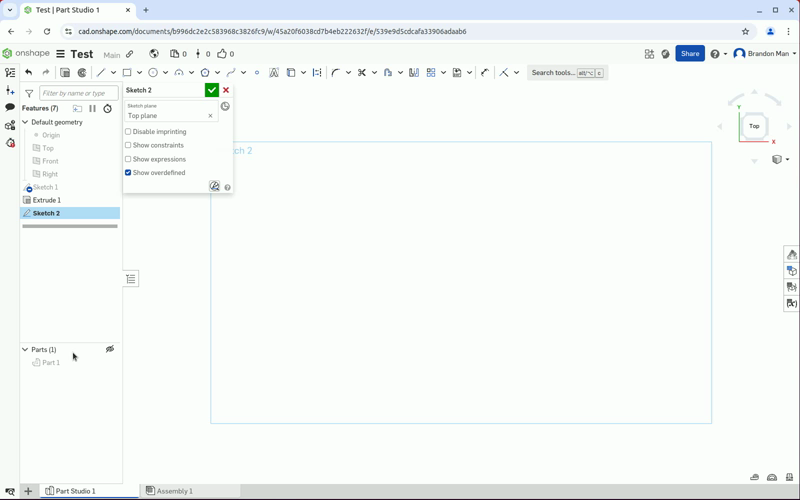
key(a)
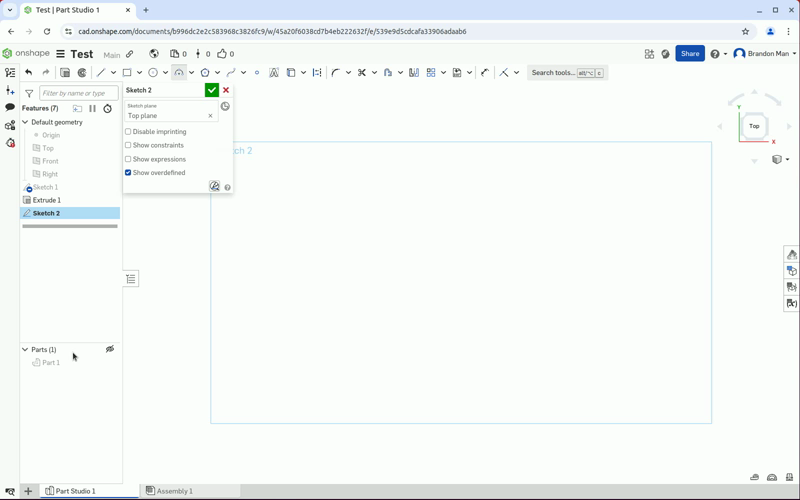
key_down(shift)
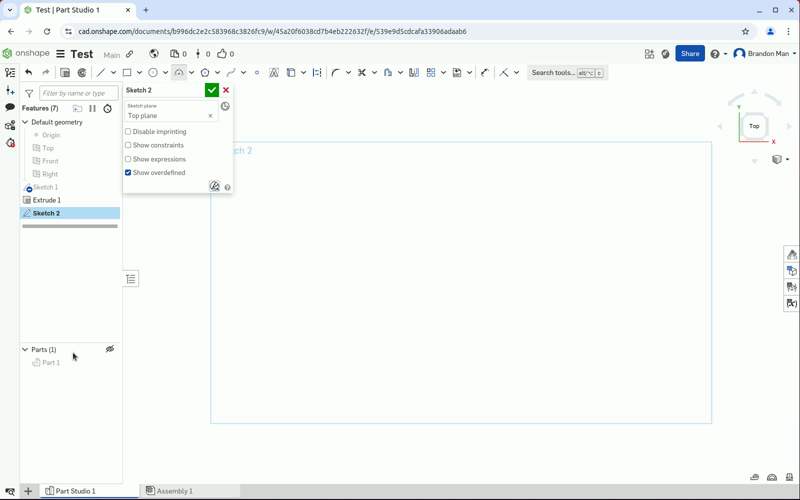
mouse_move(441, 245)
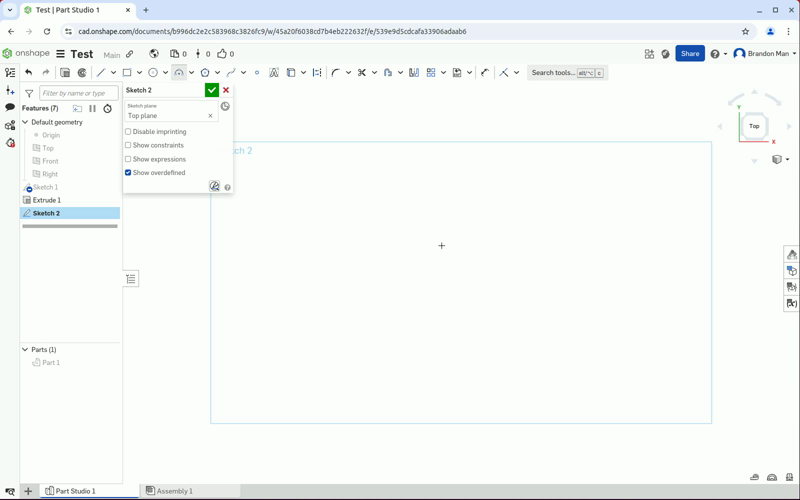
click(441, 245)
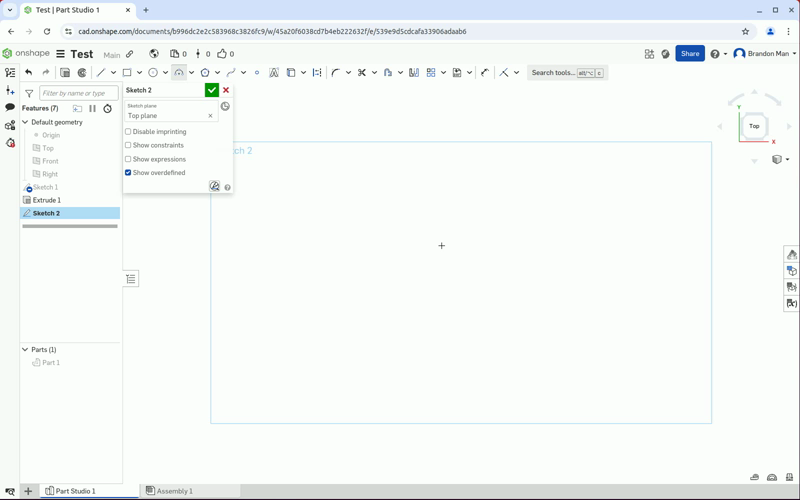
key_up(shift)
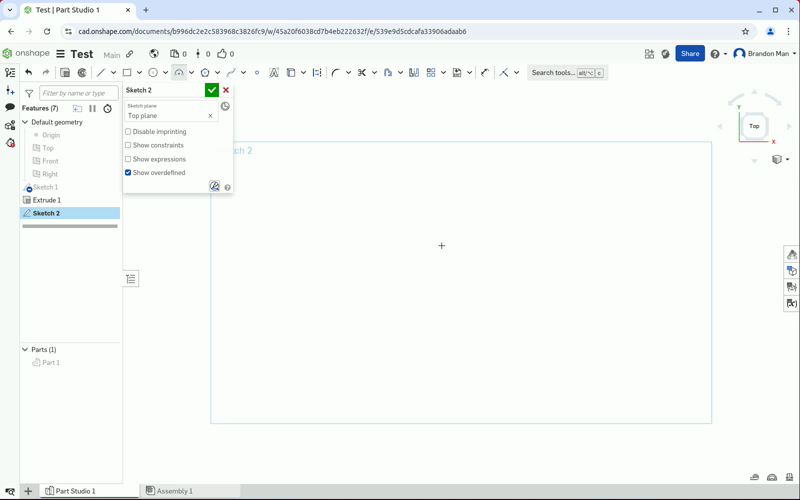
key_down(shift)
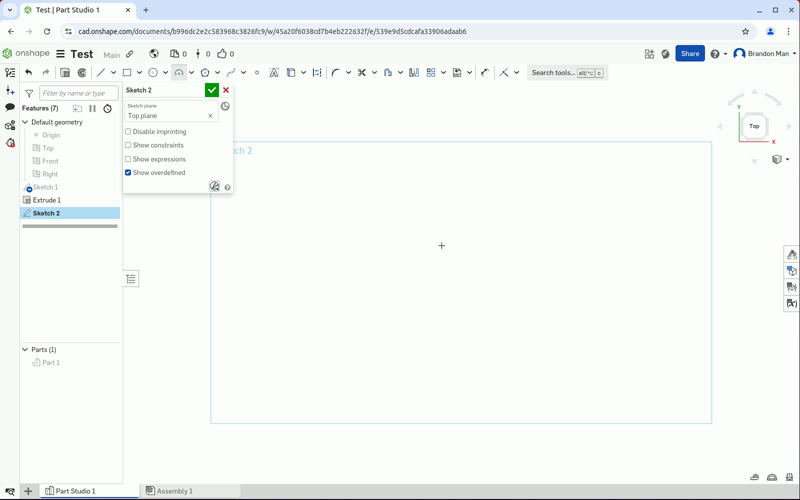
mouse_move(479, 245)
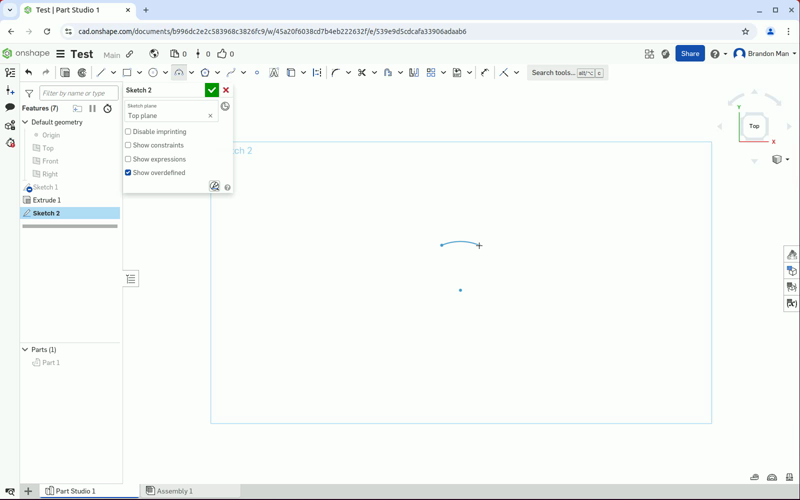
click(479, 245)
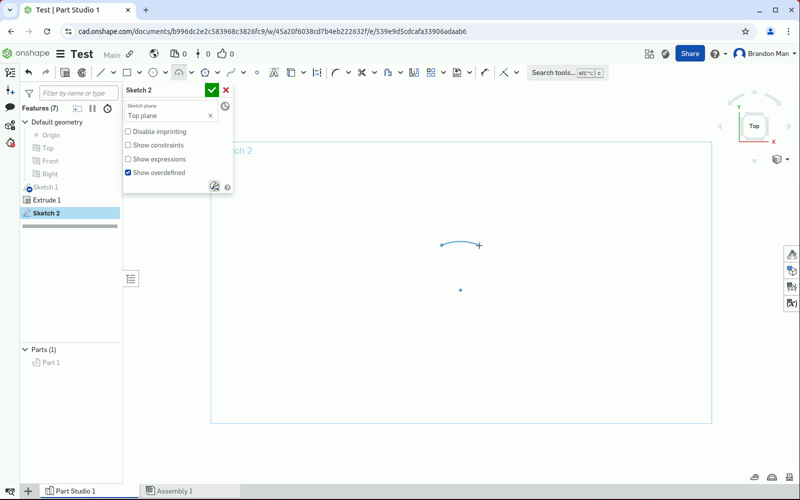
mouse_move(460, 241)
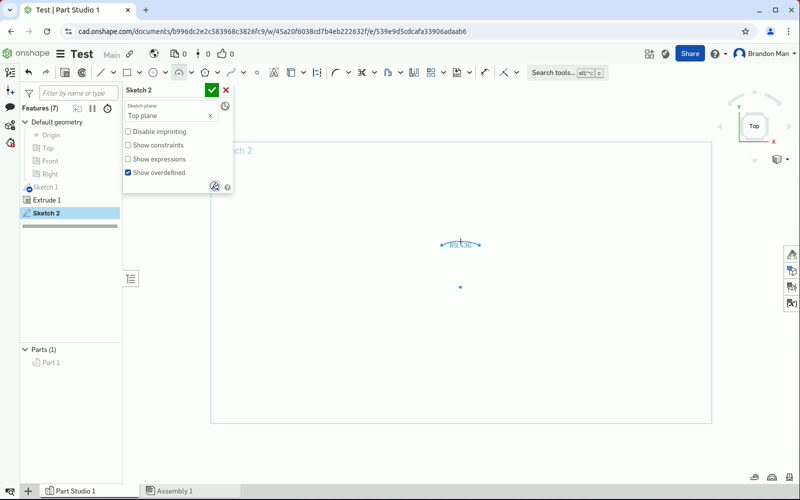
click(460, 241)
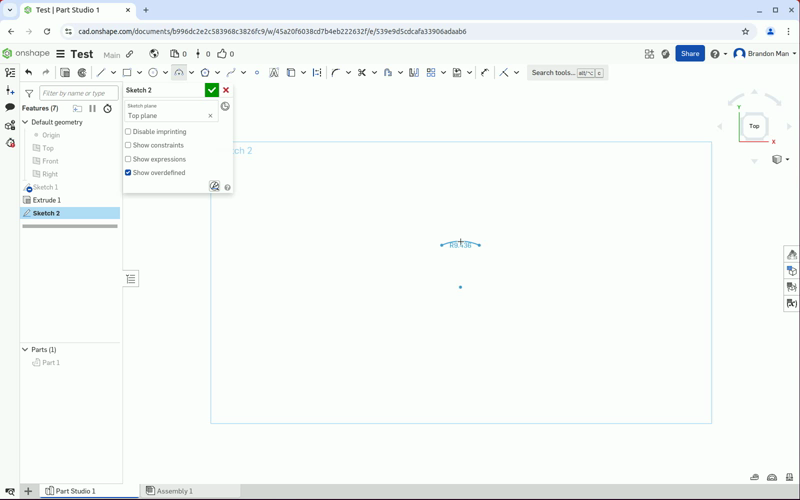
key_up(shift)
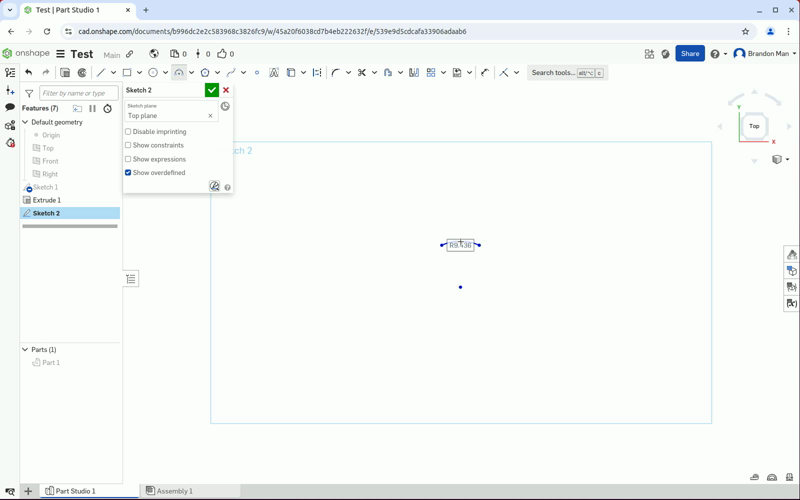
key(esc)
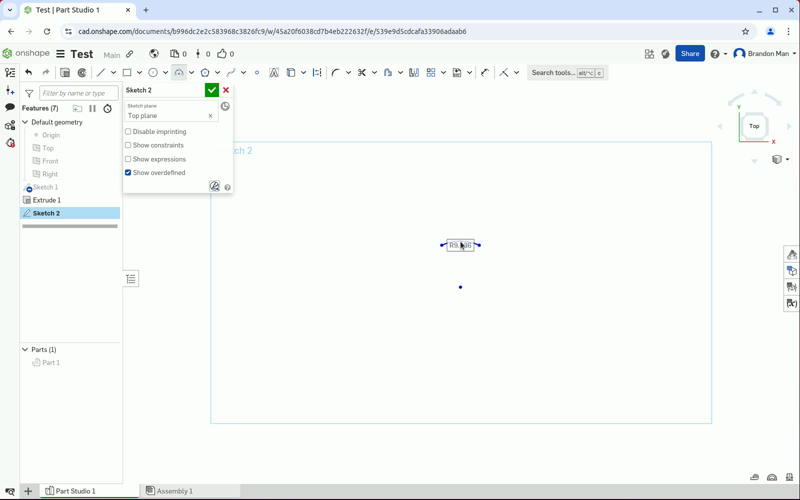
key(l)
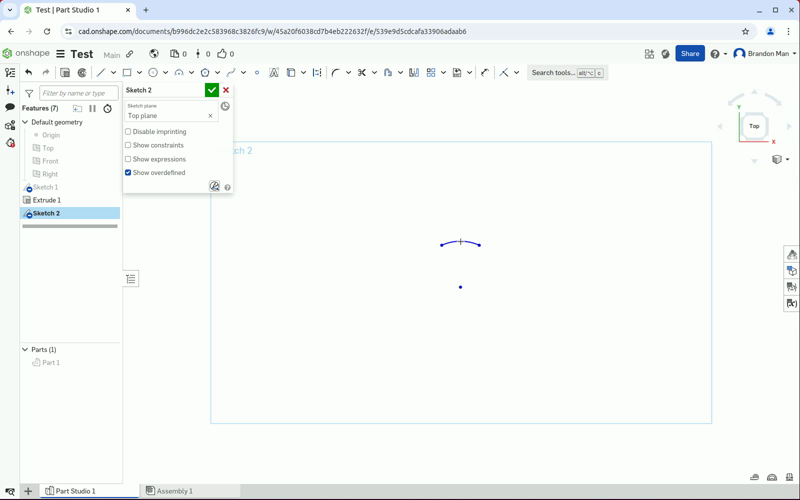
mouse_move(479, 245)
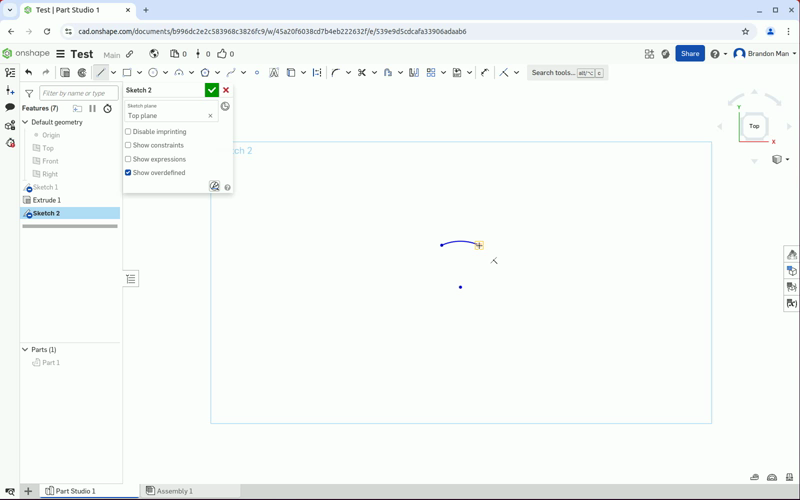
click(479, 245)
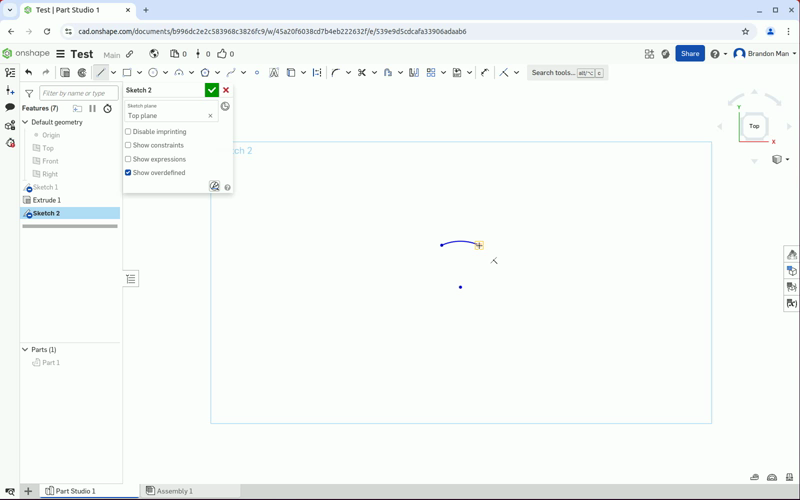
key_down(shift)
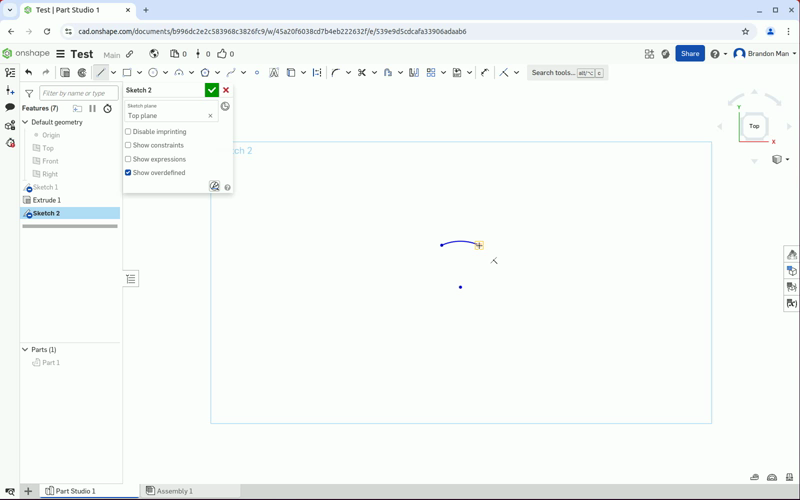
mouse_move(479, 181)
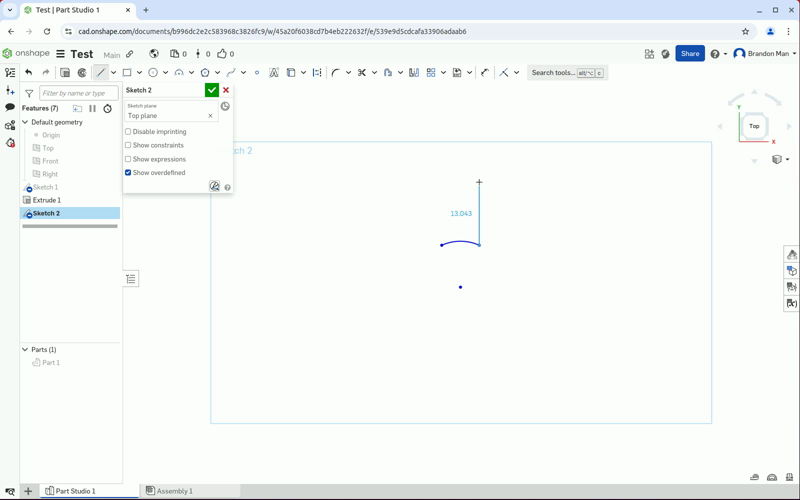
click(479, 181)
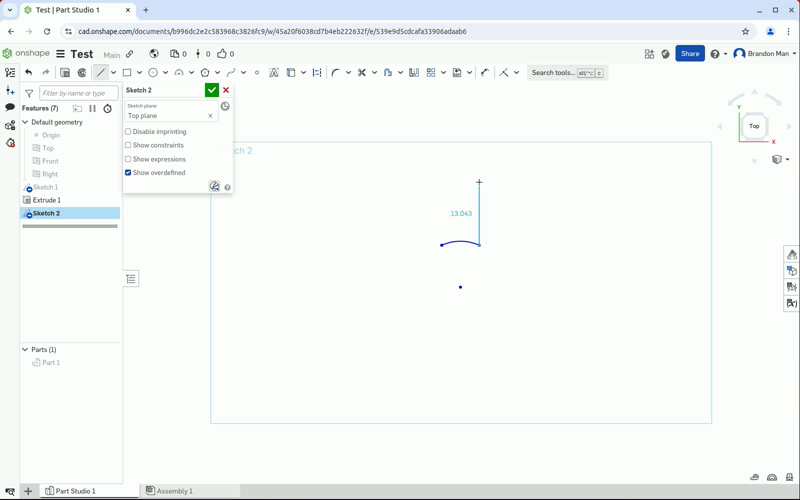
key_up(shift)
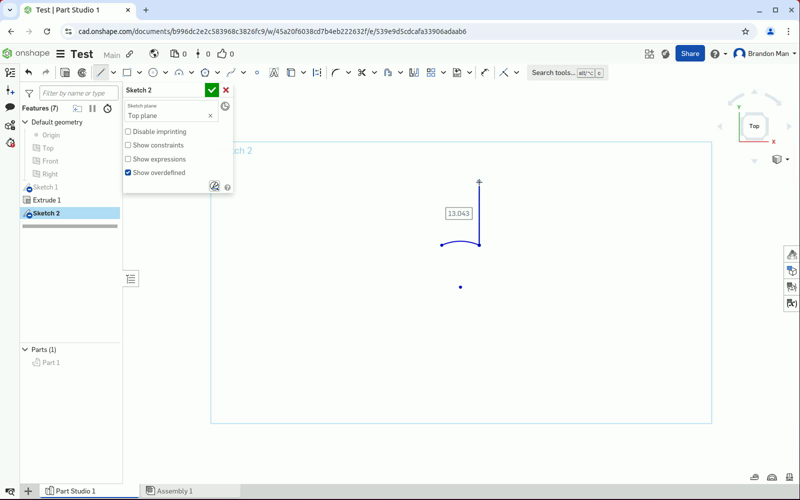
key(esc)
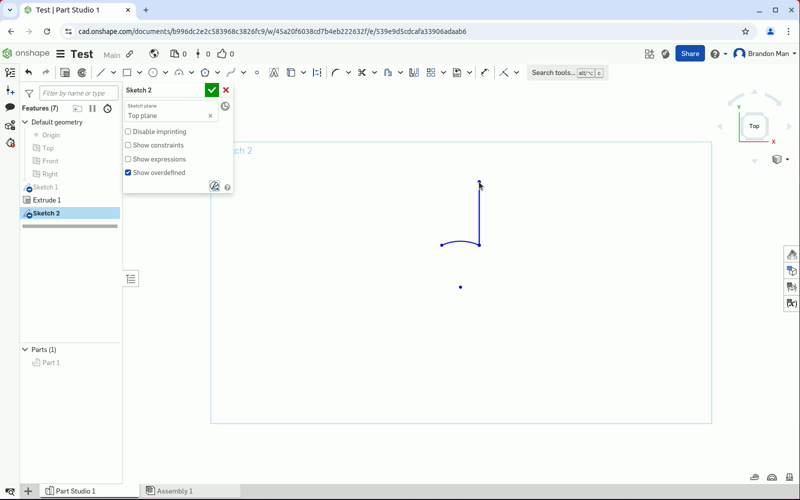
key(a)
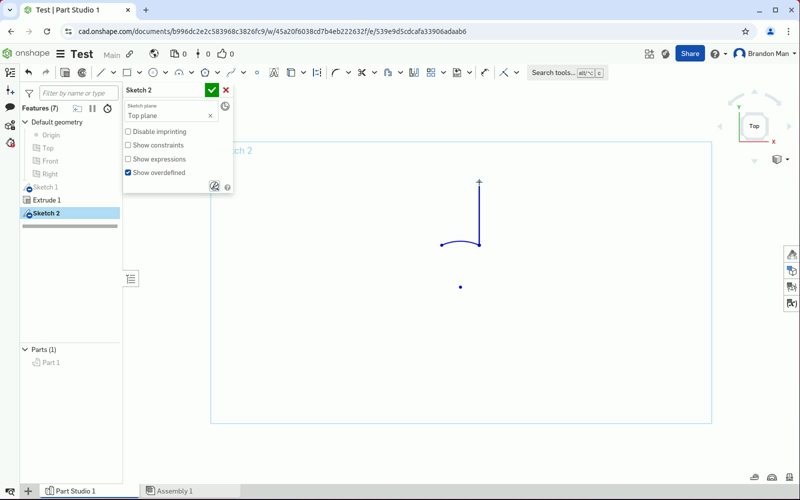
mouse_move(479, 181)
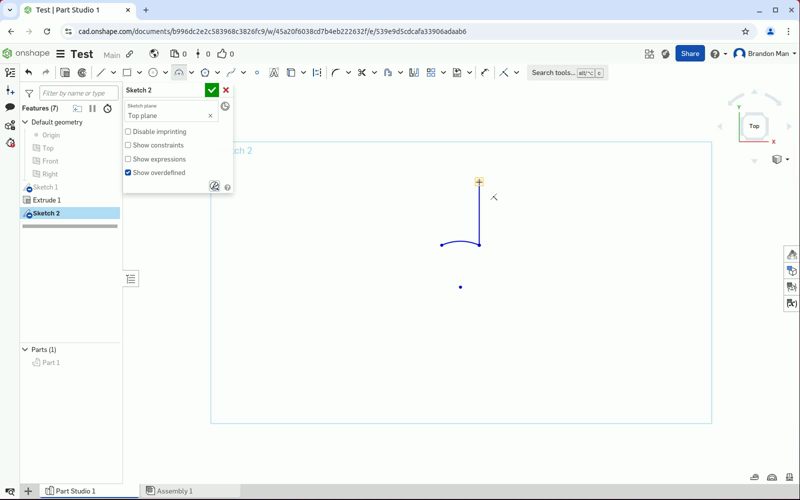
click(479, 181)
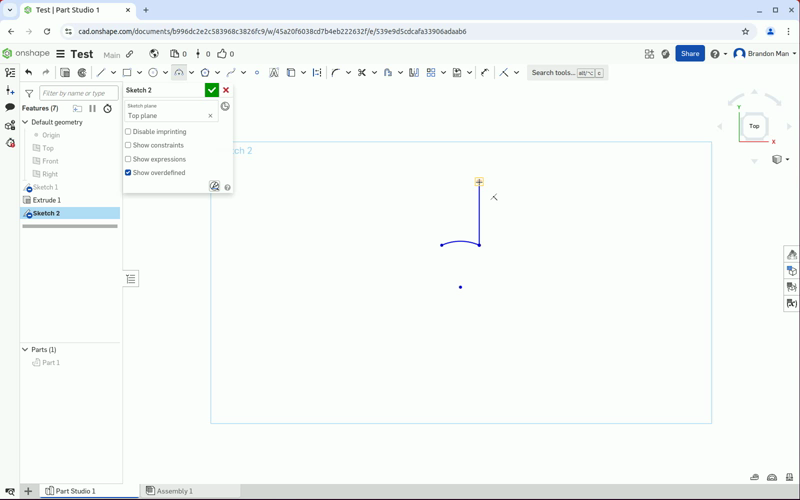
key_down(shift)
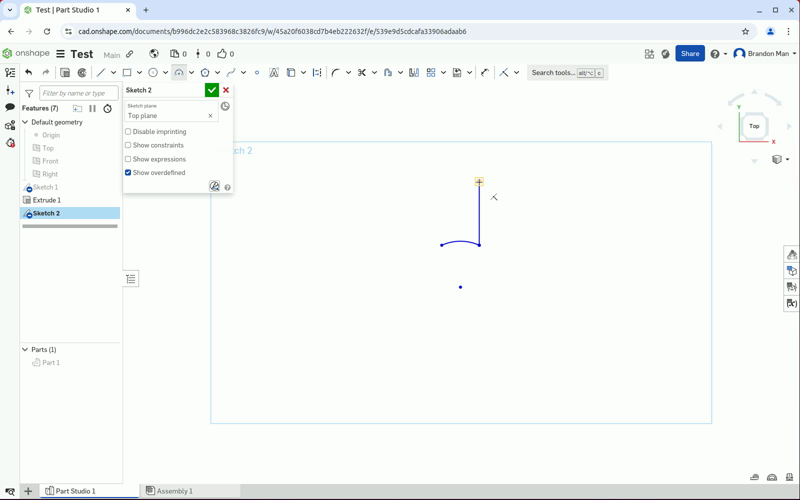
mouse_move(441, 181)
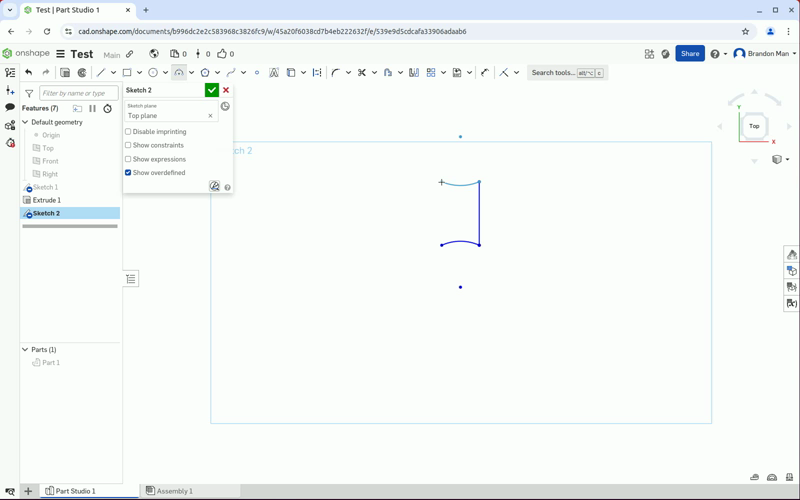
click(441, 181)
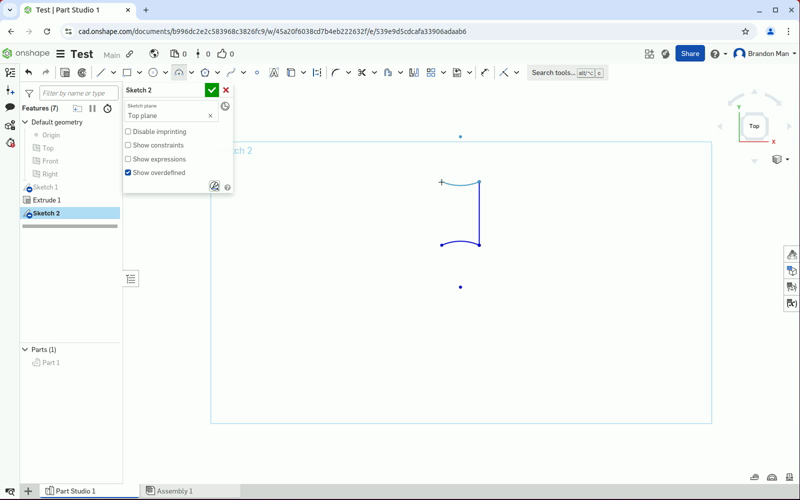
mouse_move(460, 170)
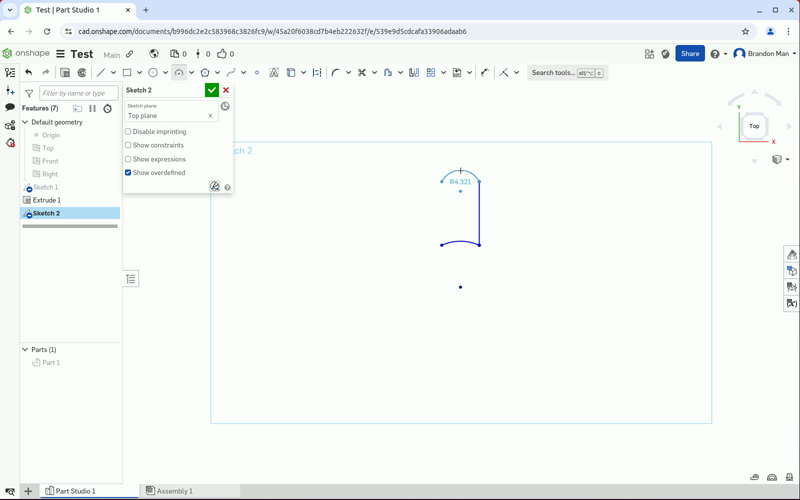
click(460, 170)
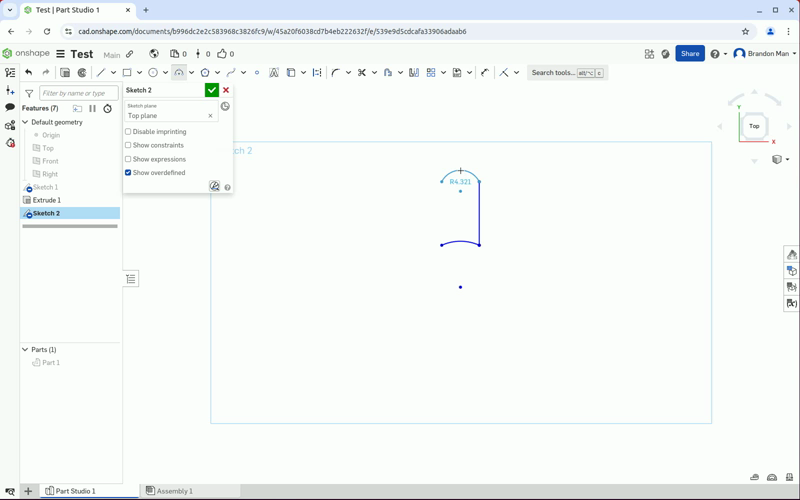
key_up(shift)
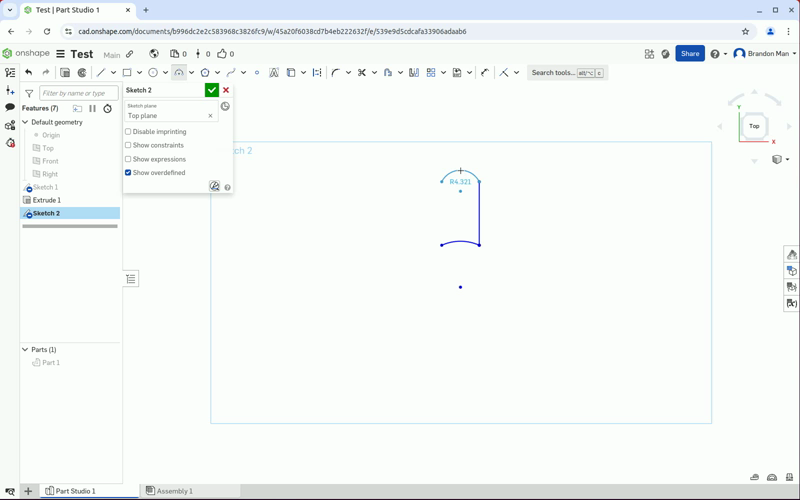
key(esc)
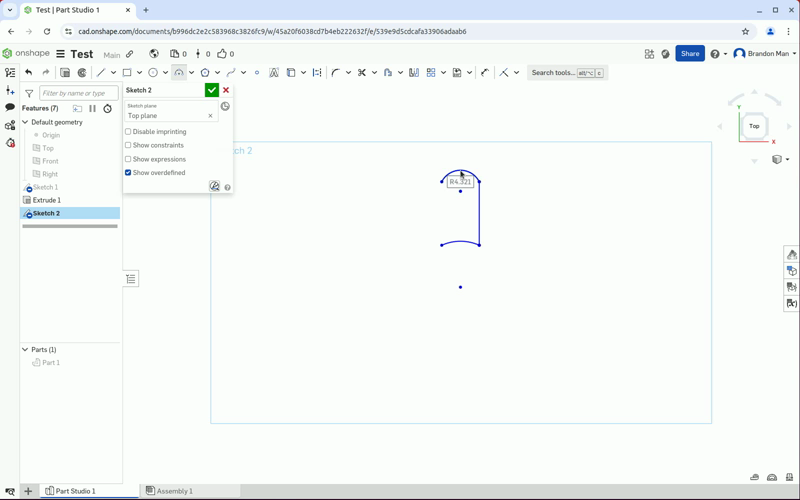
key(l)
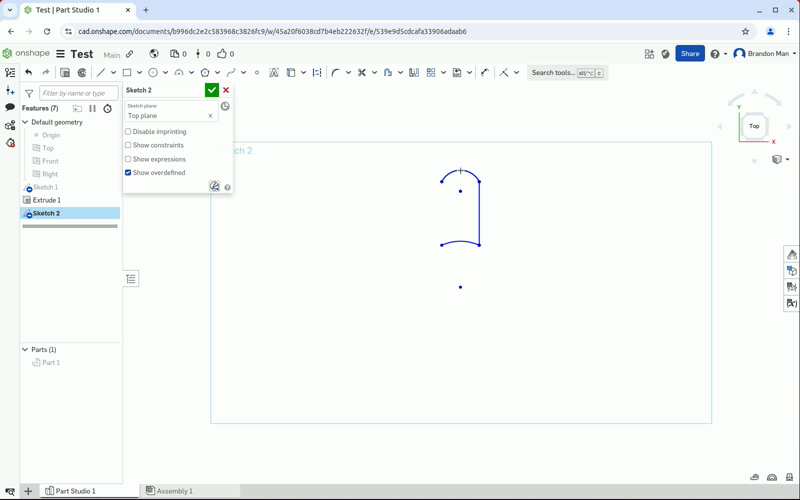
mouse_move(441, 181)
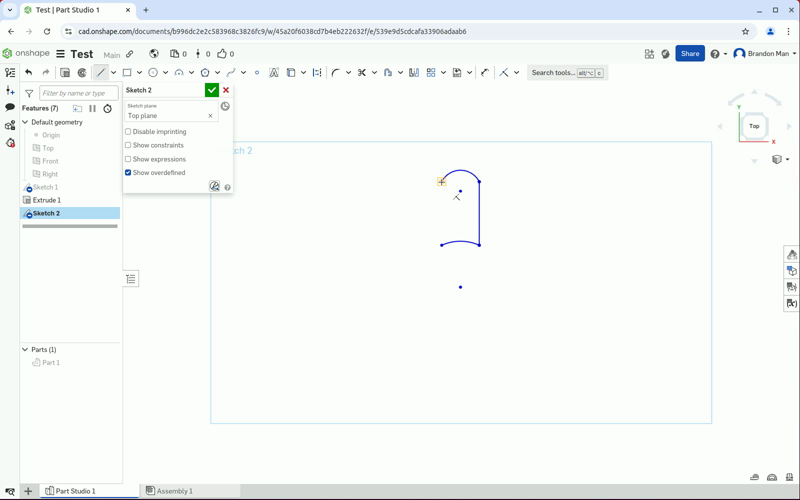
click(441, 181)
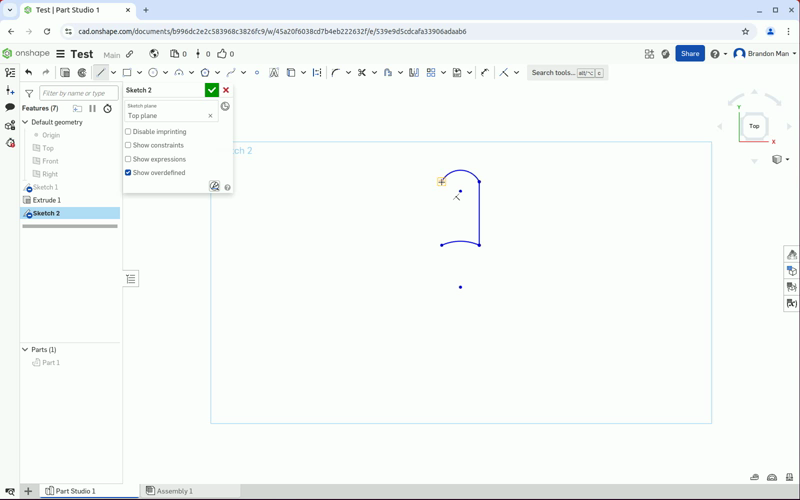
key_down(shift)
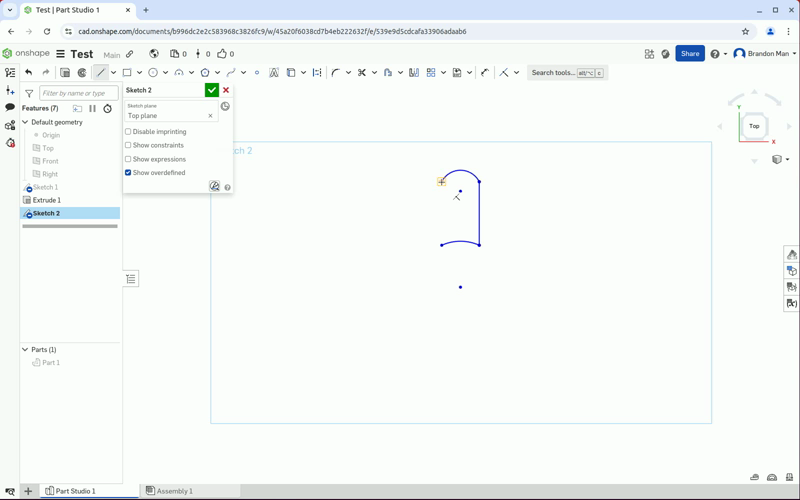
mouse_move(441, 245)
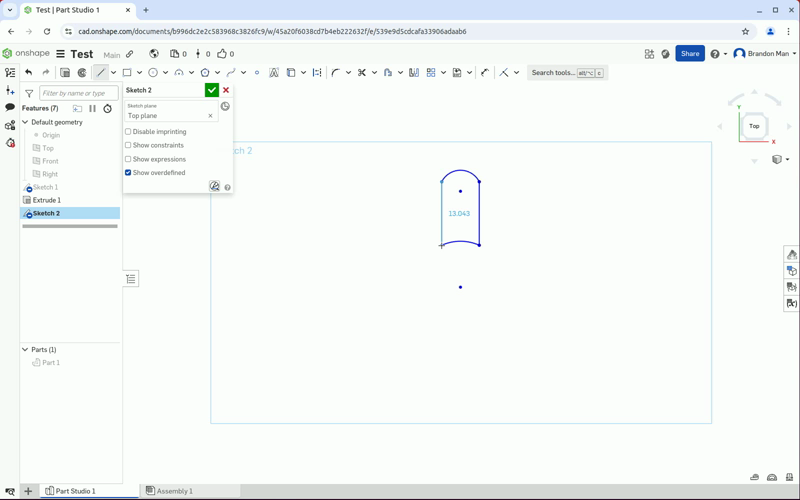
key_up(shift)
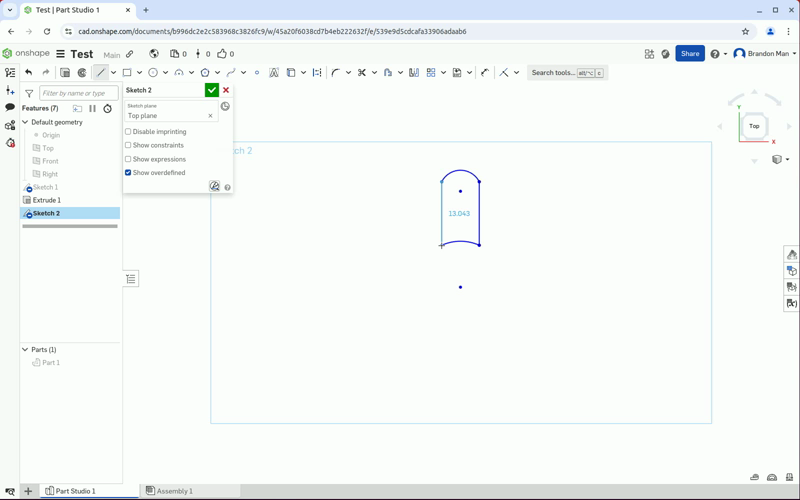
click(441, 245)
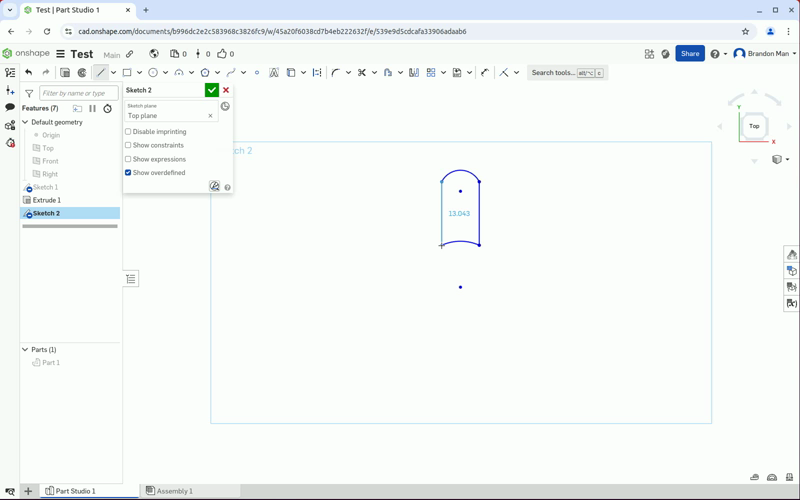
key(esc)
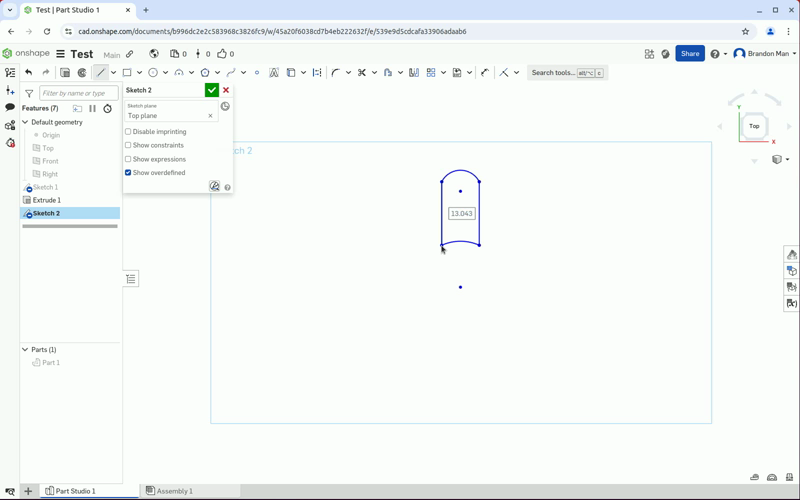
key(c)
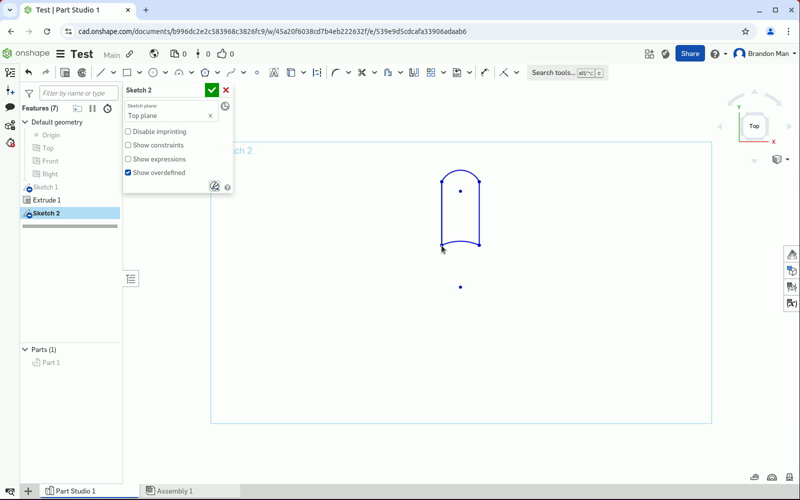
key_down(shift)
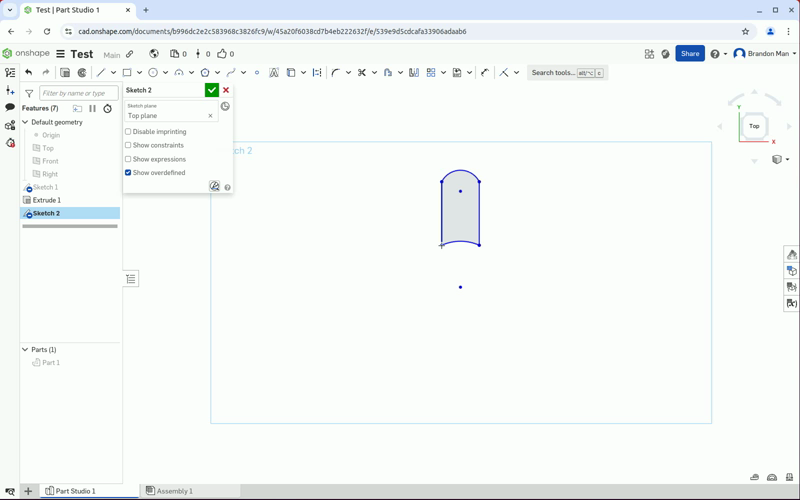
mouse_move(461, 190)
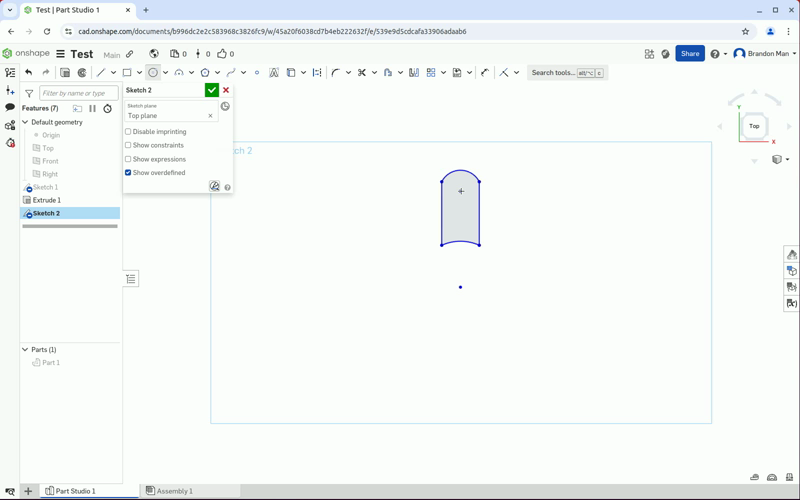
scroll(6)
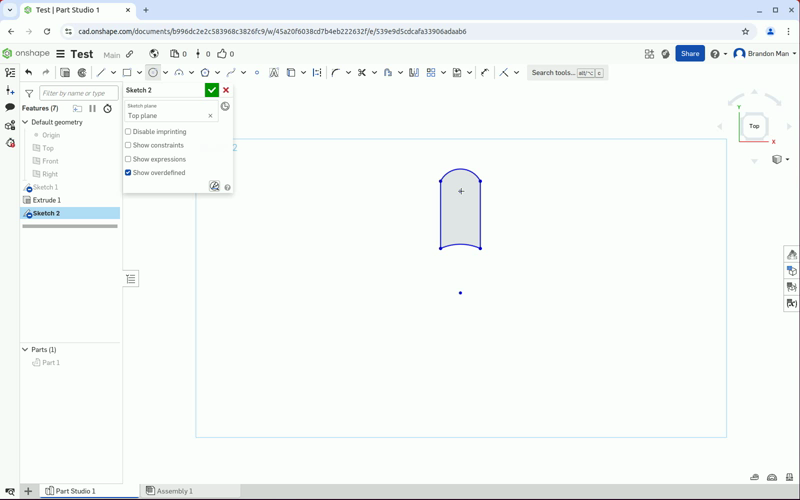
scroll(6)
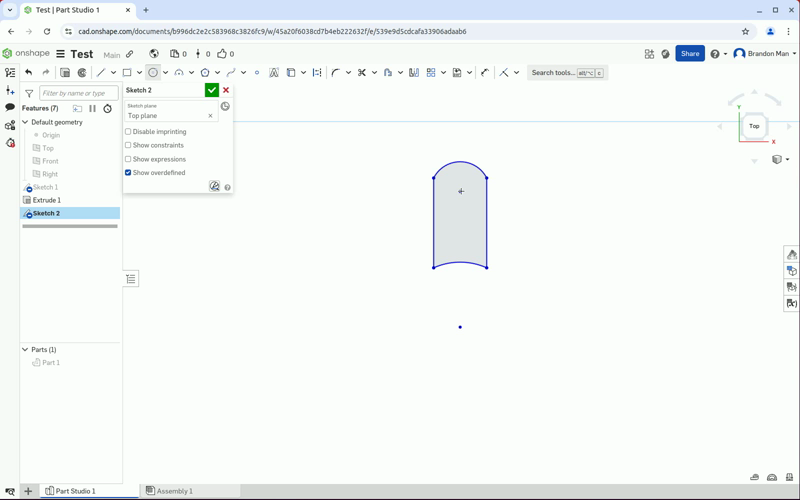
scroll(6)
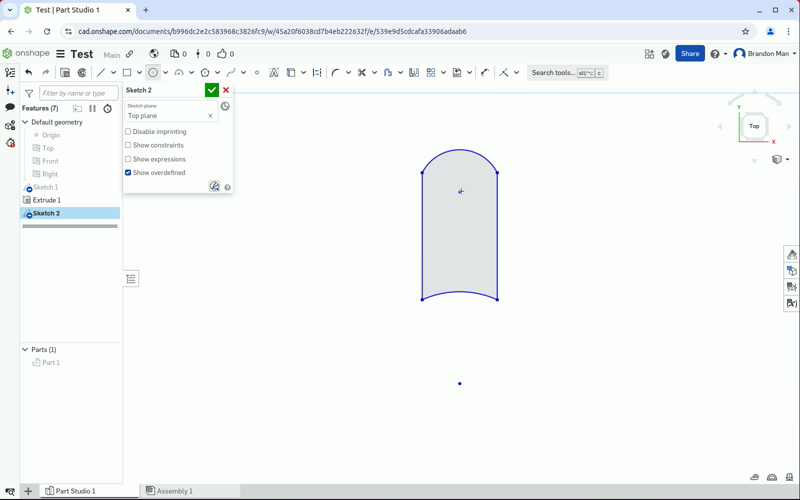
scroll(6)
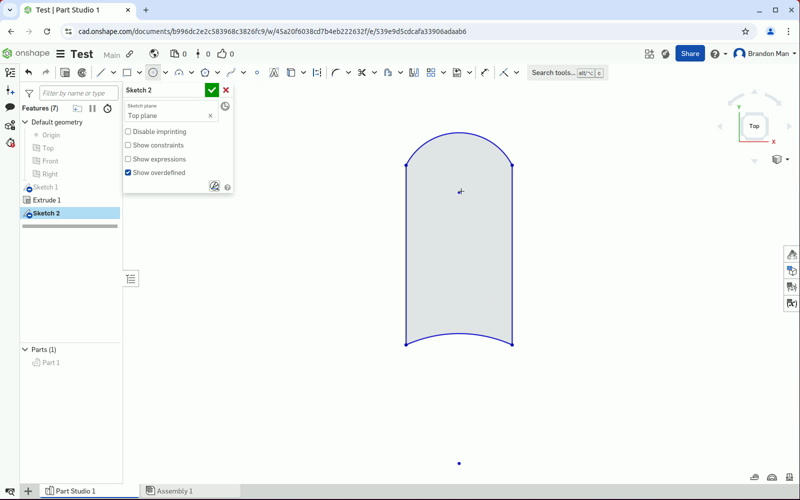
scroll(6)
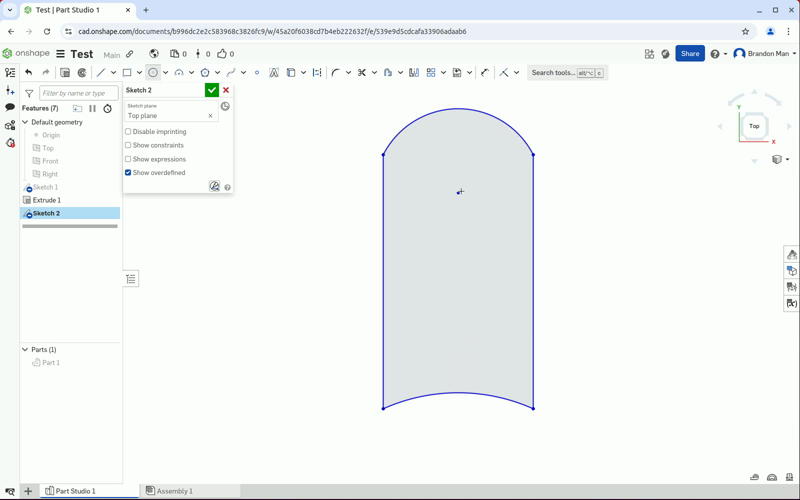
scroll(6)
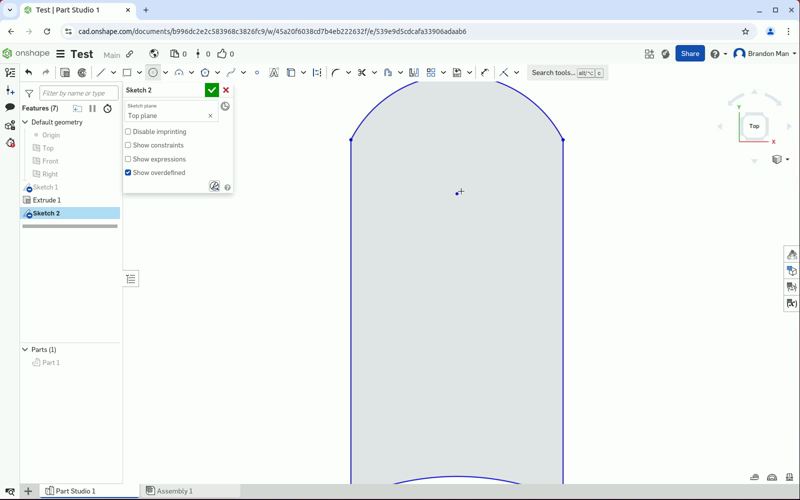
scroll(6)
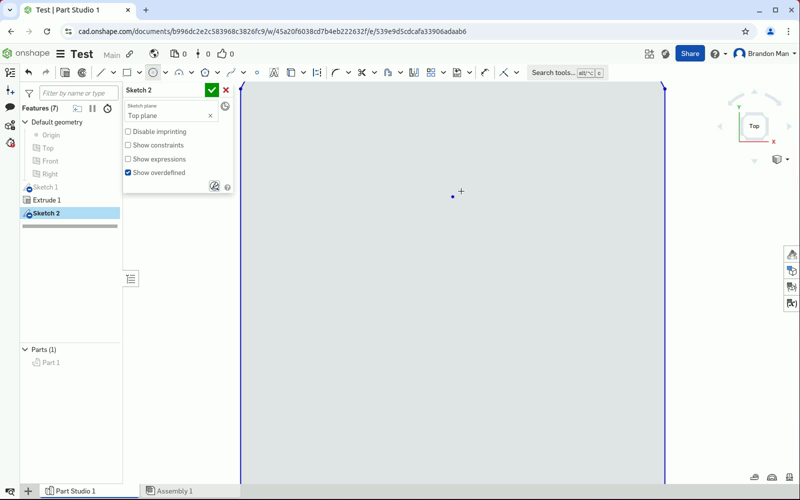
click(461, 190)
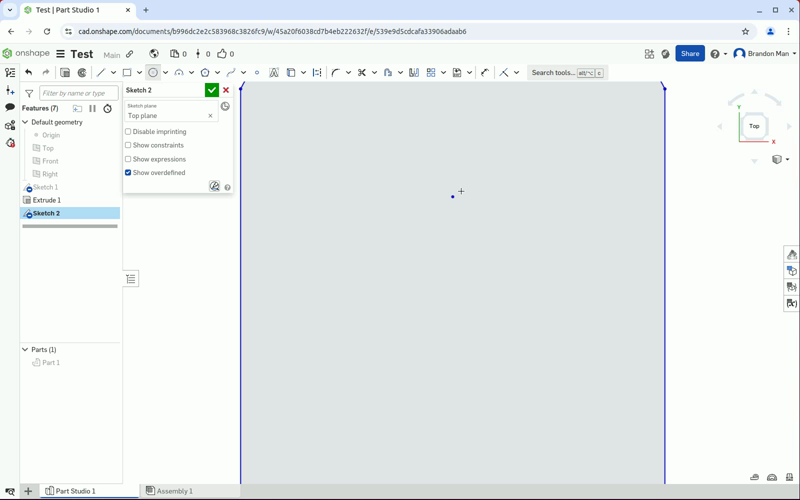
scroll(-6)
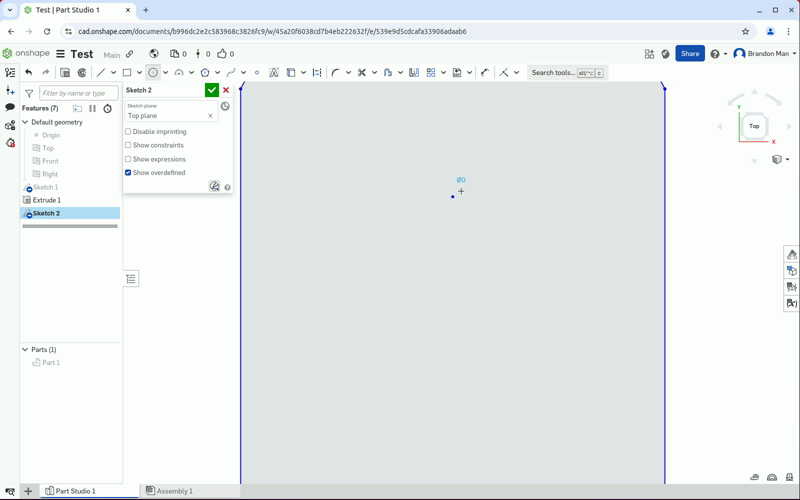
scroll(-6)
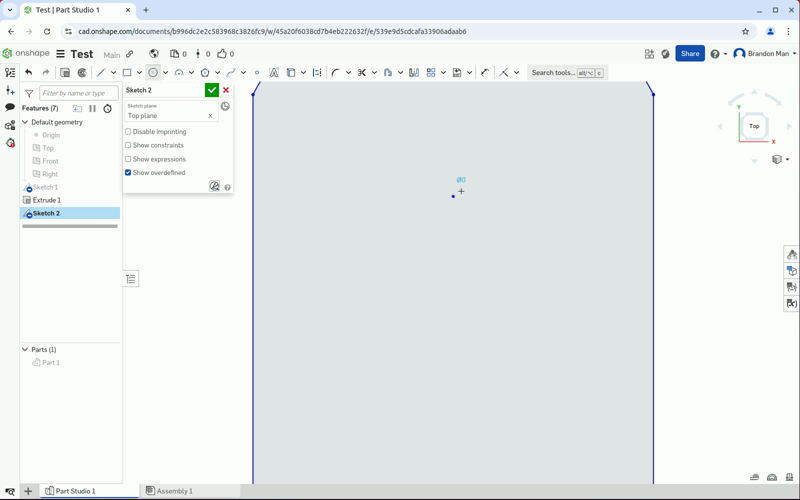
scroll(-6)
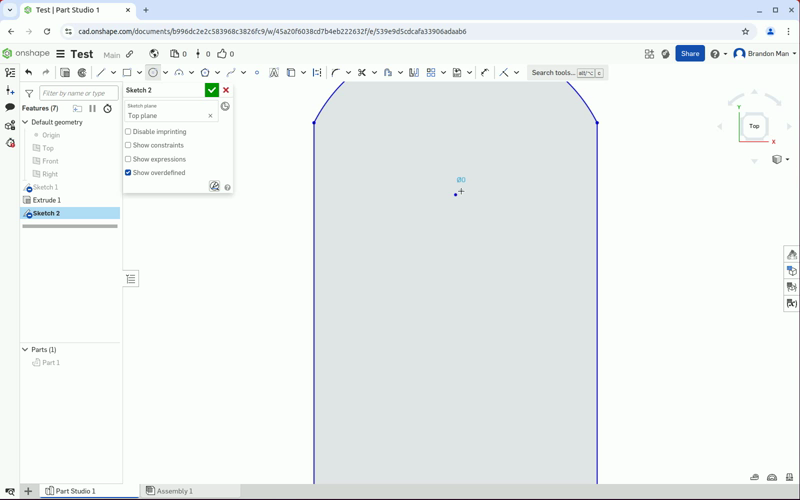
scroll(-6)
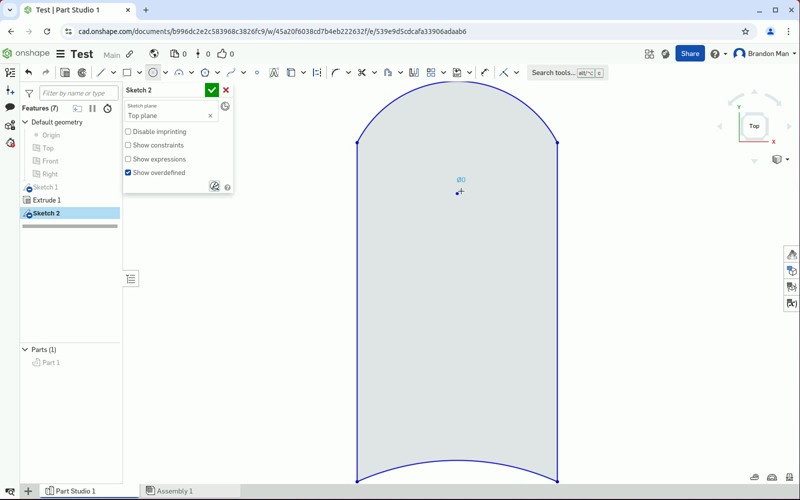
scroll(-6)
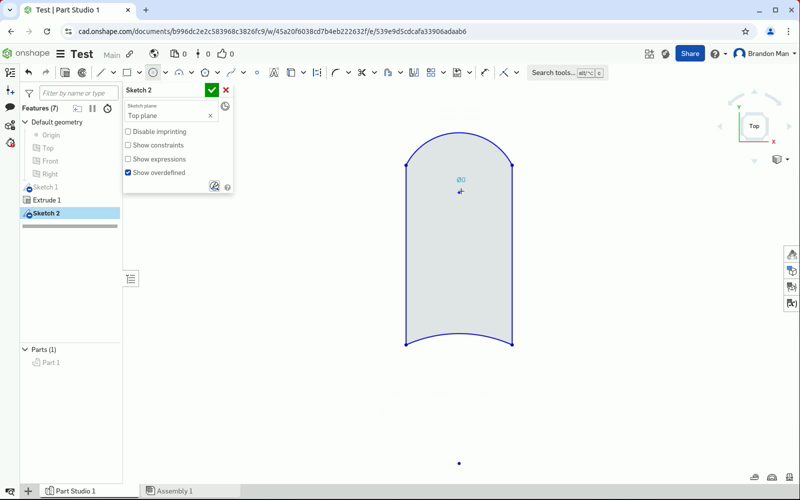
scroll(-6)
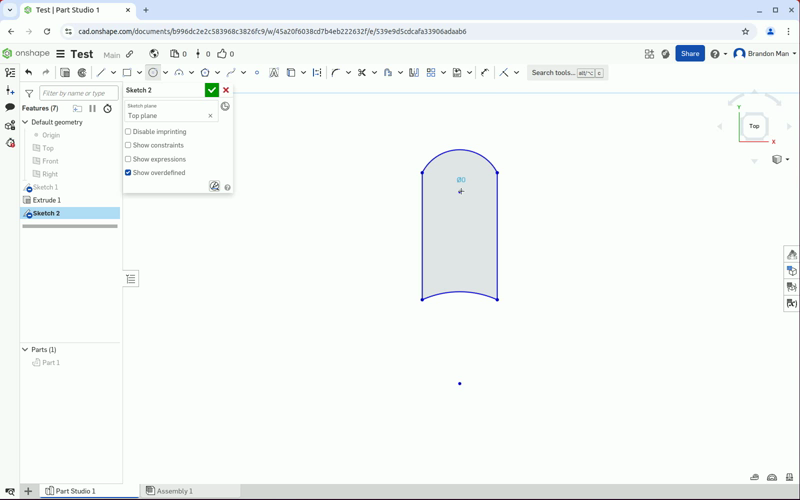
scroll(-6)
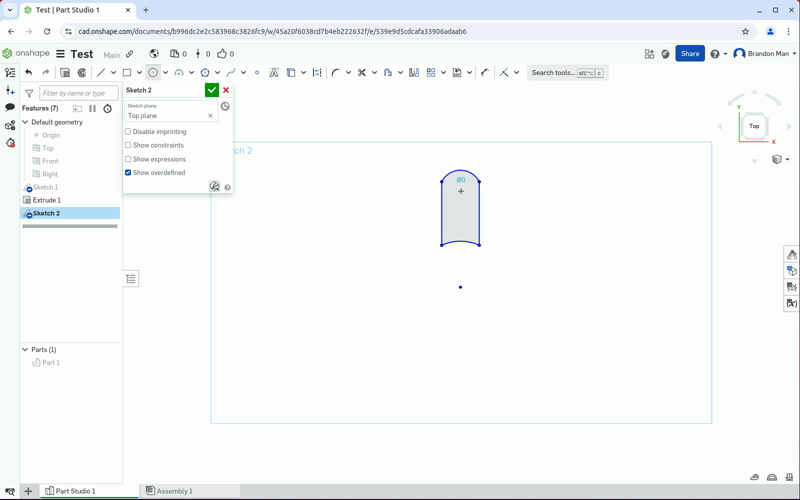
key_up(shift)
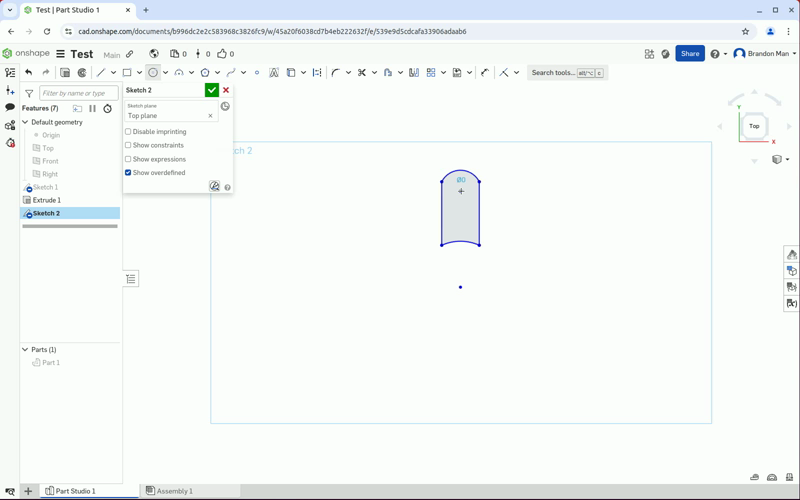
mouse_move(470, 190)
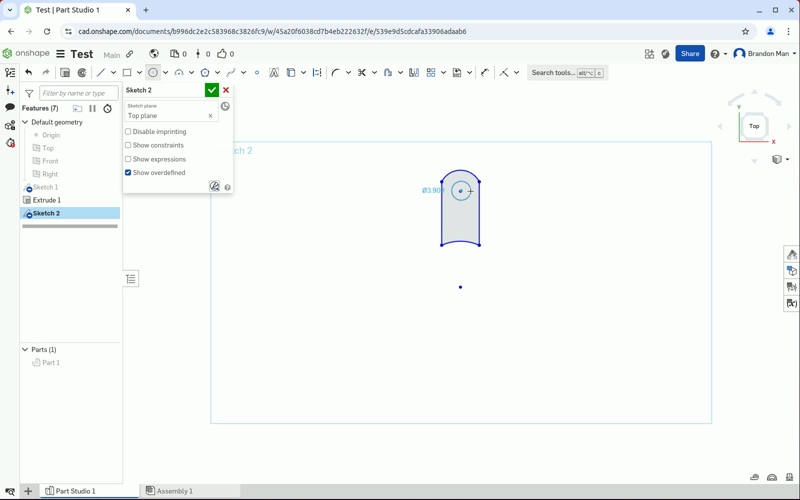
click(470, 190)
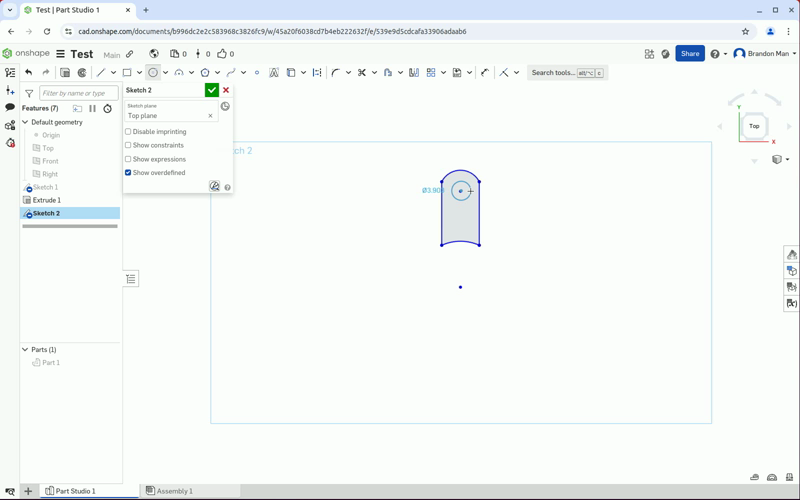
key(esc)
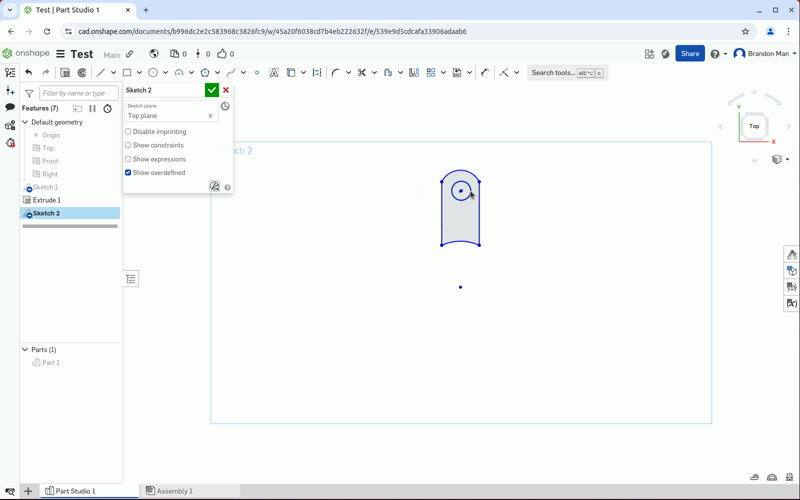
key(l)
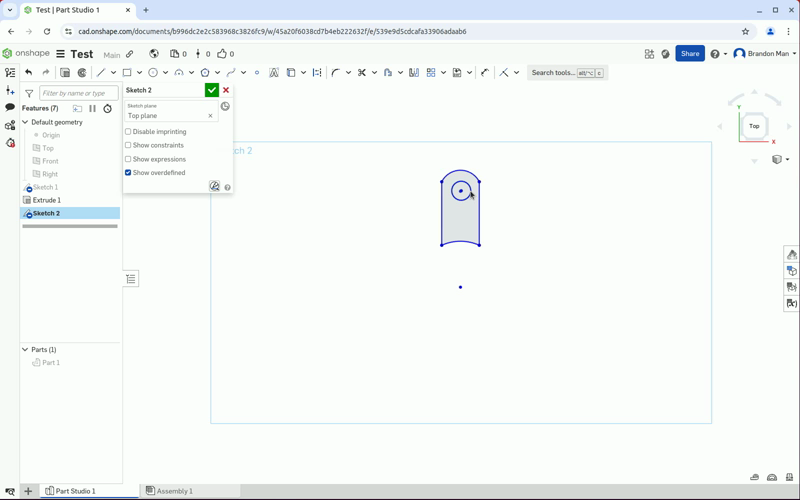
key_down(shift)
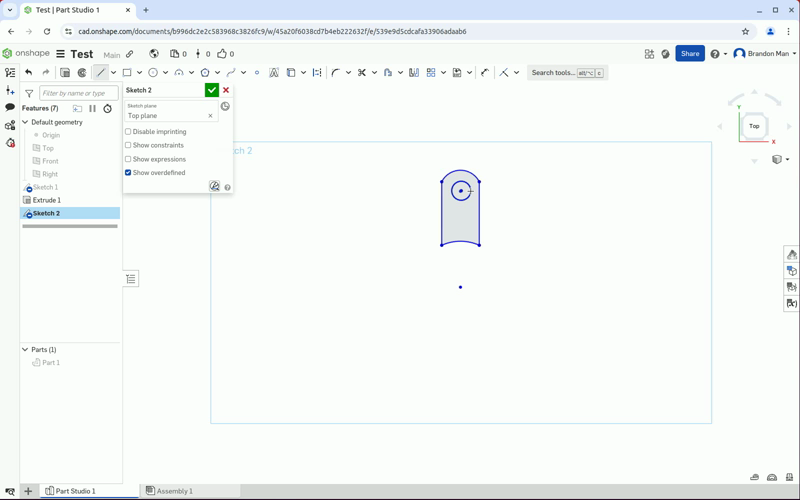
mouse_move(453, 238)
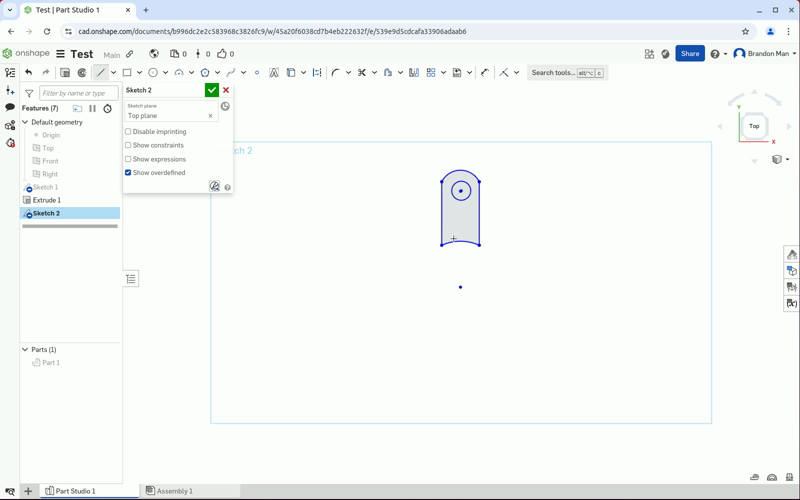
click(453, 238)
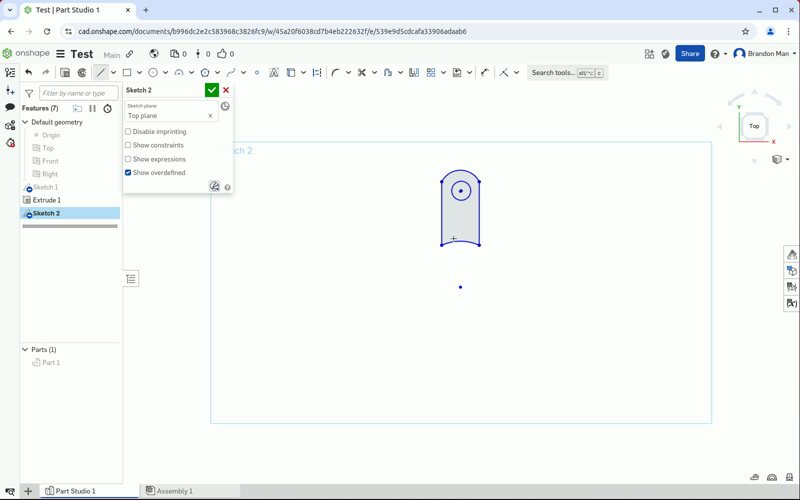
key_up(shift)
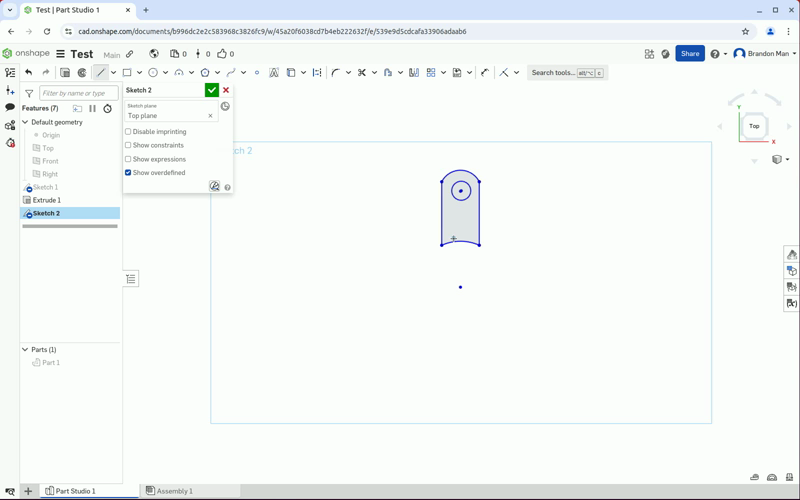
key_down(shift)
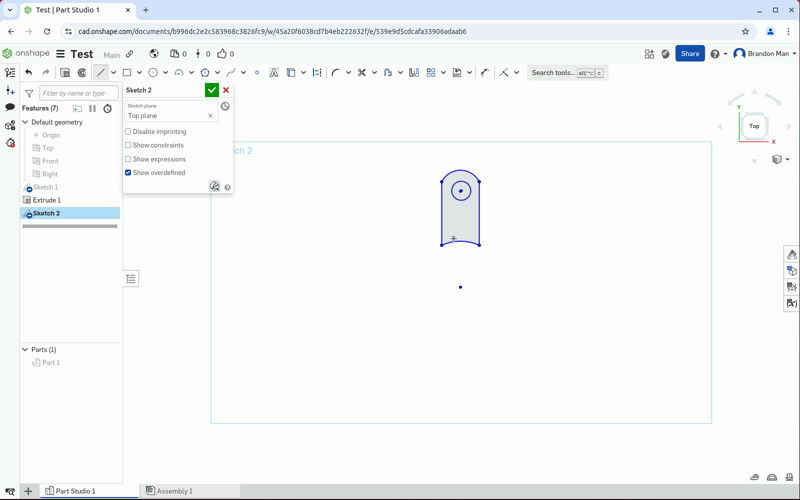
mouse_move(483, 238)
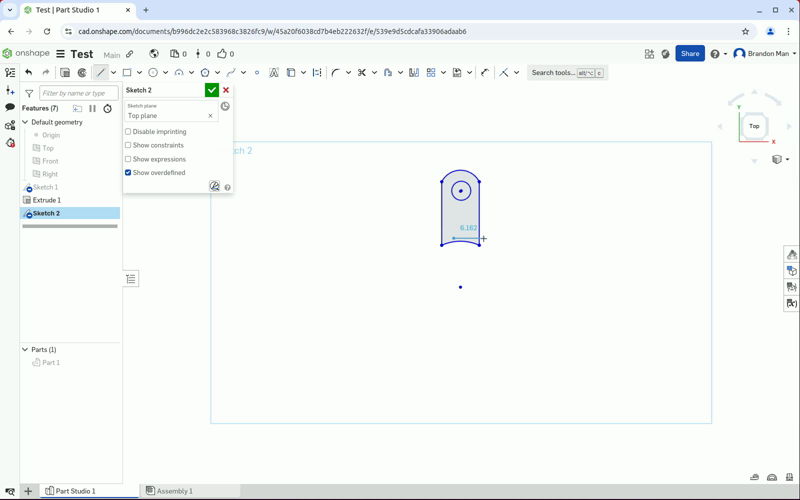
mouse_move(467, 238)
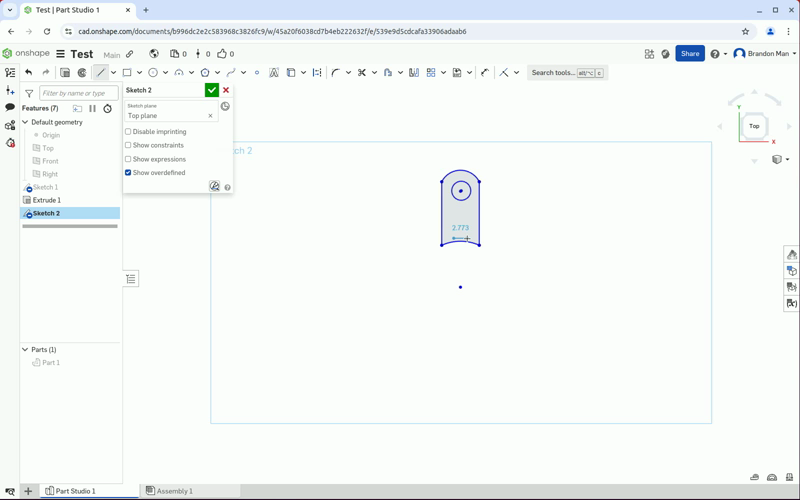
click(467, 238)
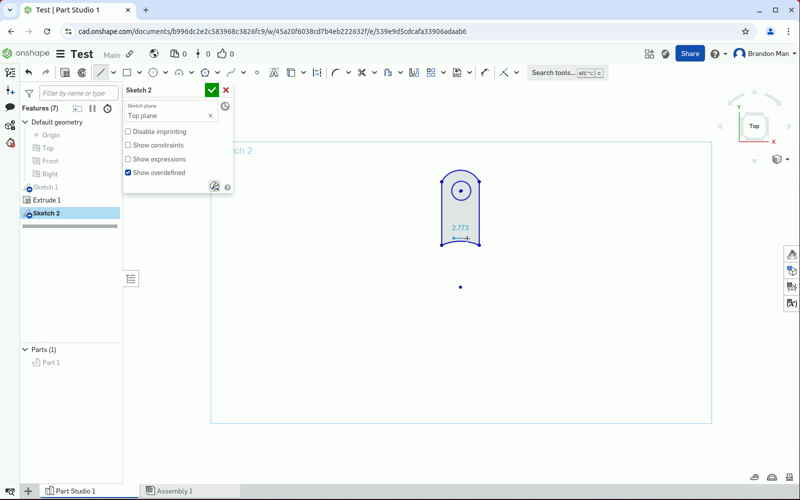
key_up(shift)
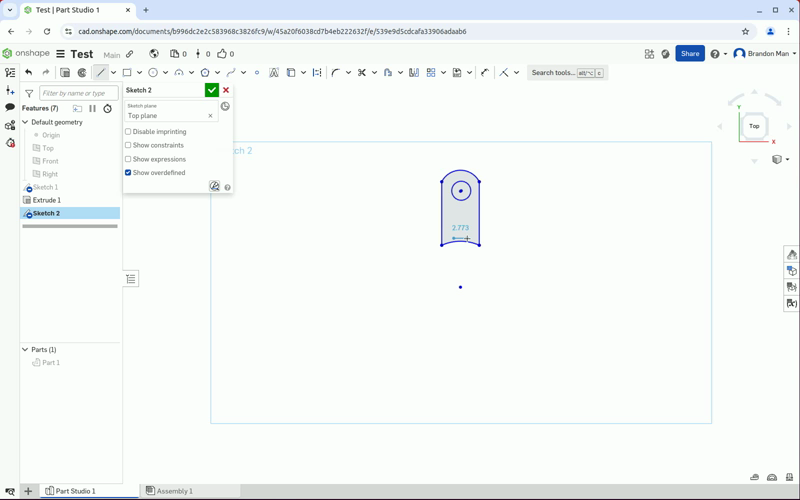
key_down(shift)
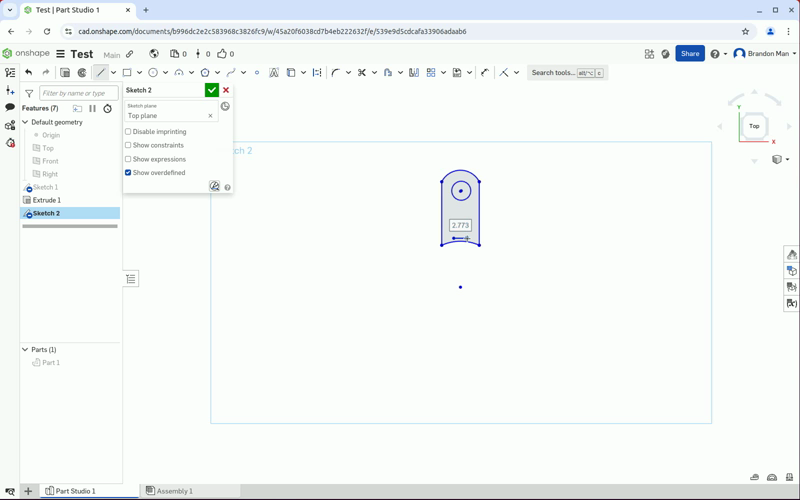
mouse_move(497, 238)
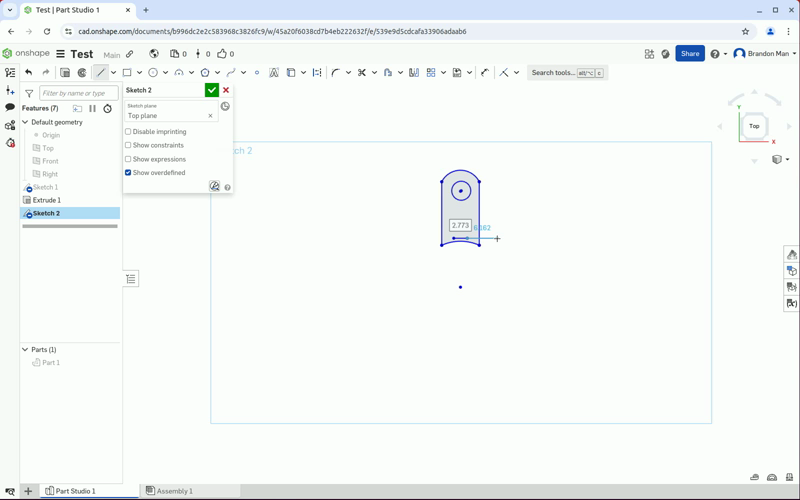
mouse_move(467, 224)
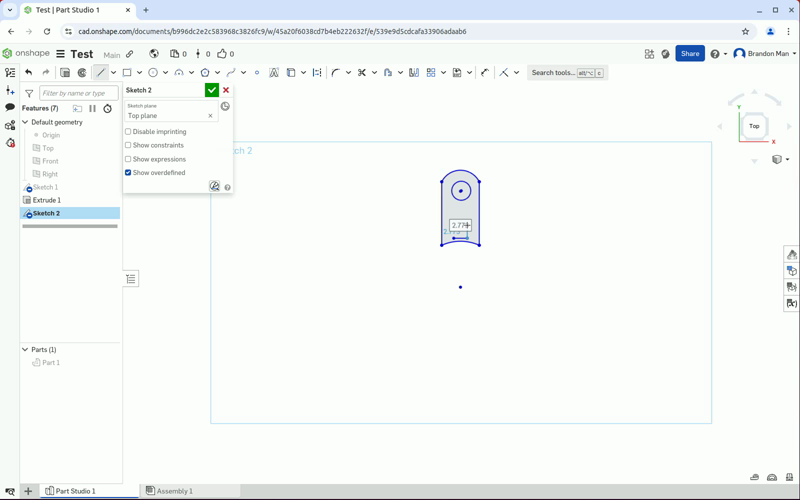
click(467, 224)
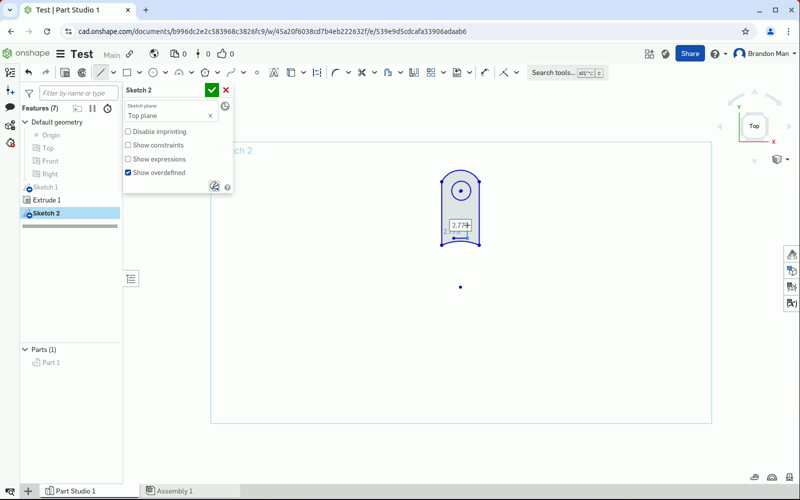
key_up(shift)
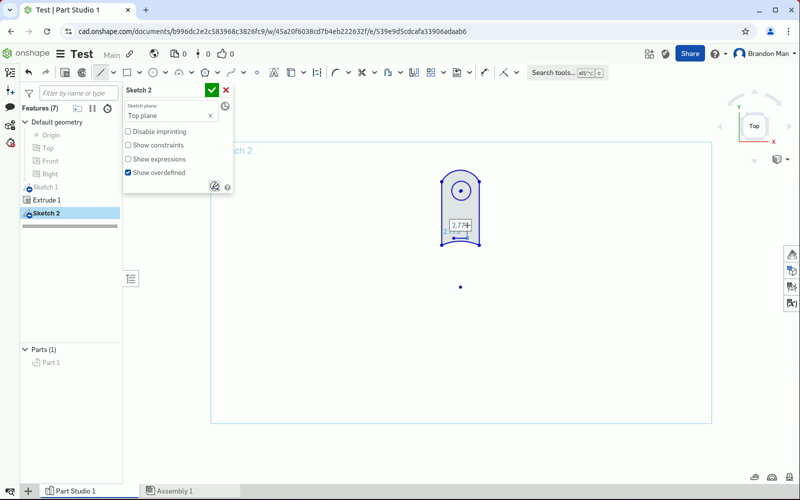
key_down(shift)
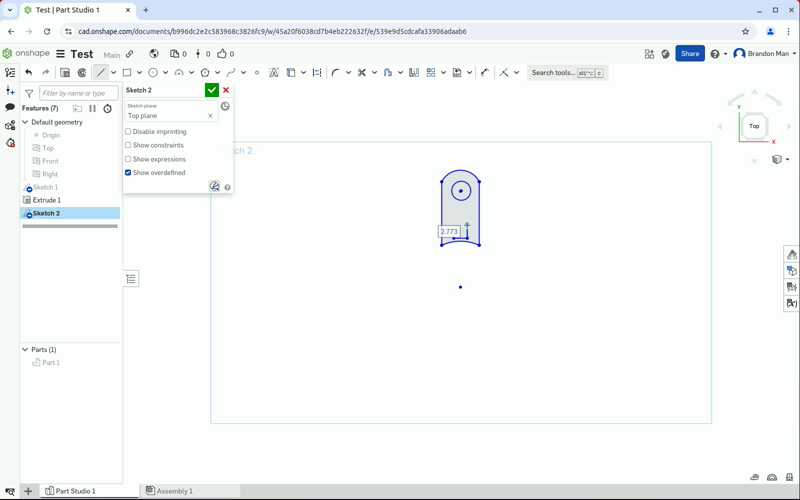
mouse_move(497, 224)
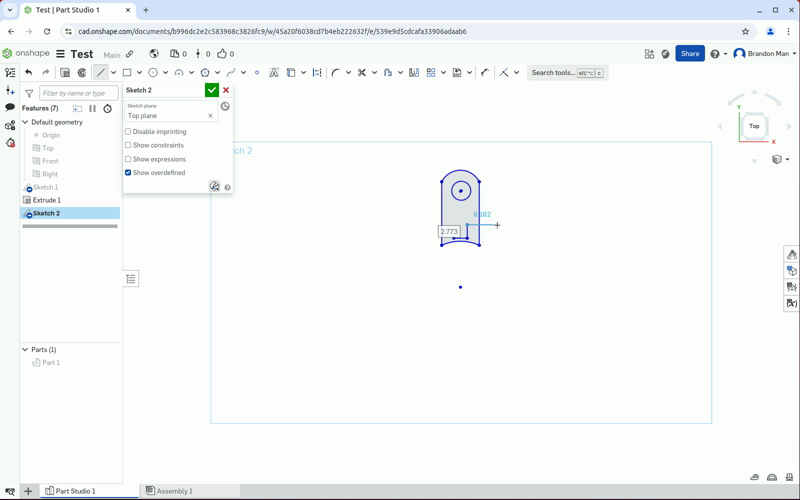
mouse_move(453, 224)
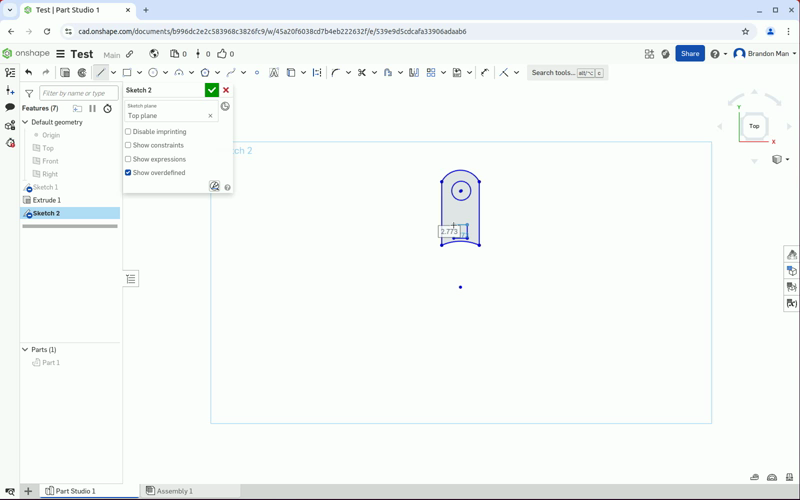
click(453, 224)
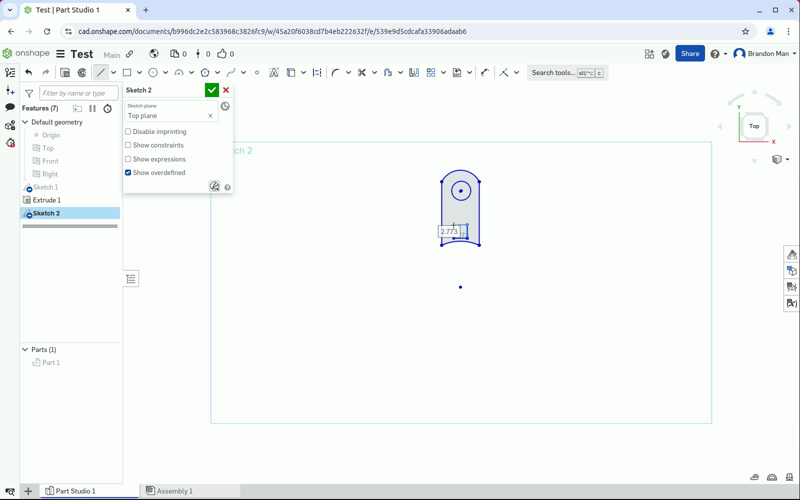
key_up(shift)
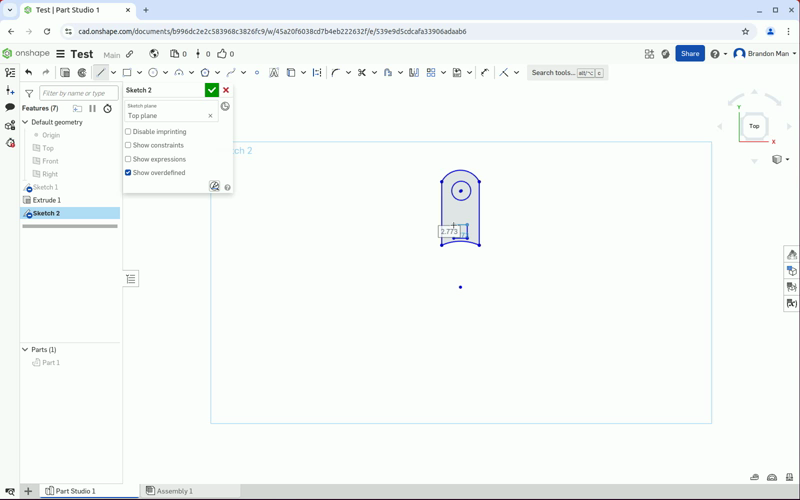
mouse_move(483, 224)
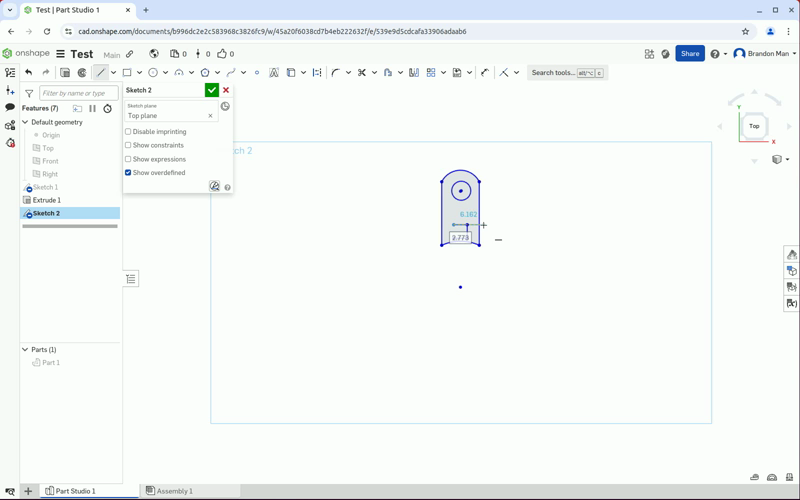
key_down(shift)
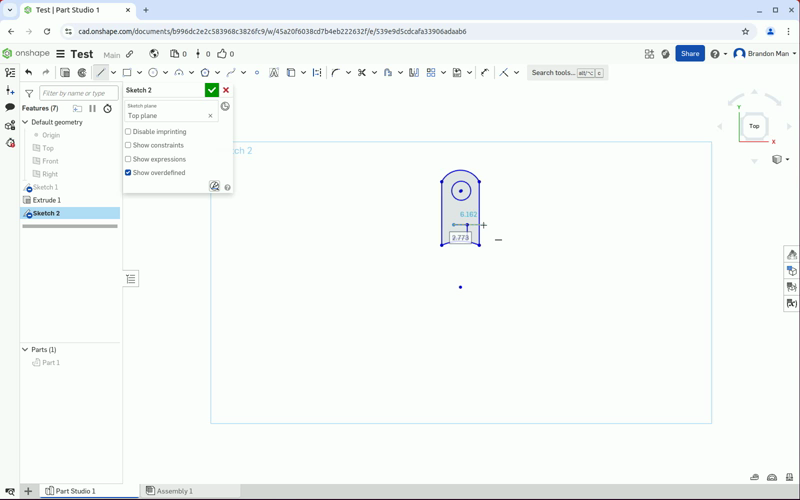
mouse_move(453, 238)
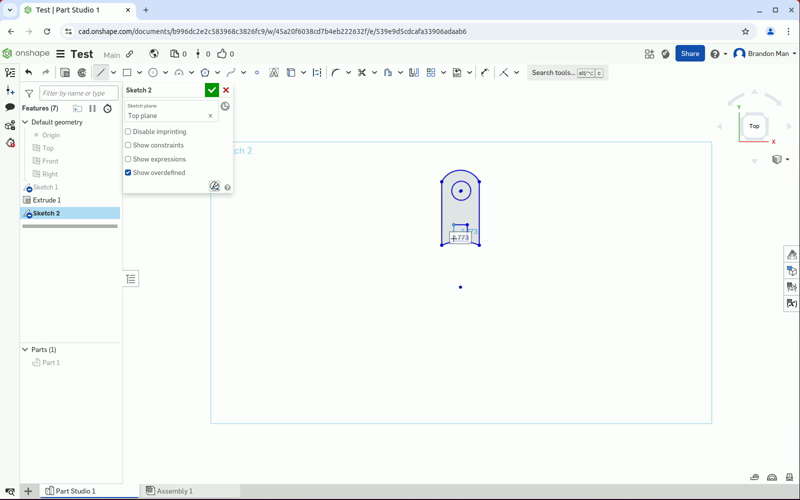
key_up(shift)
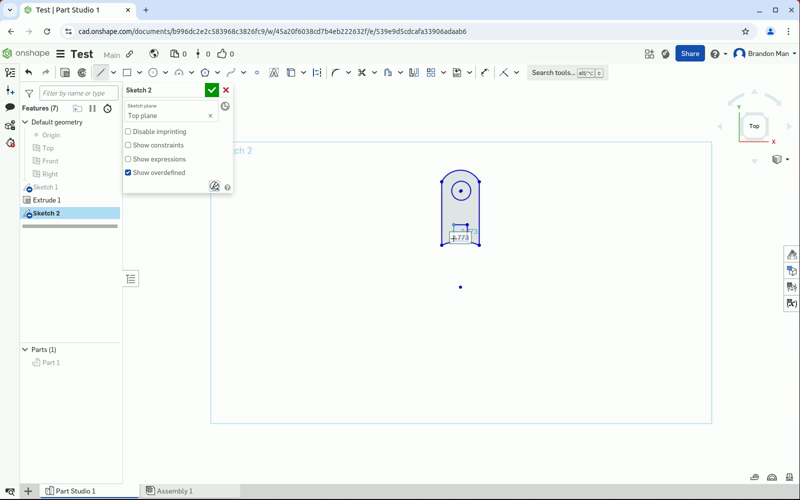
click(453, 238)
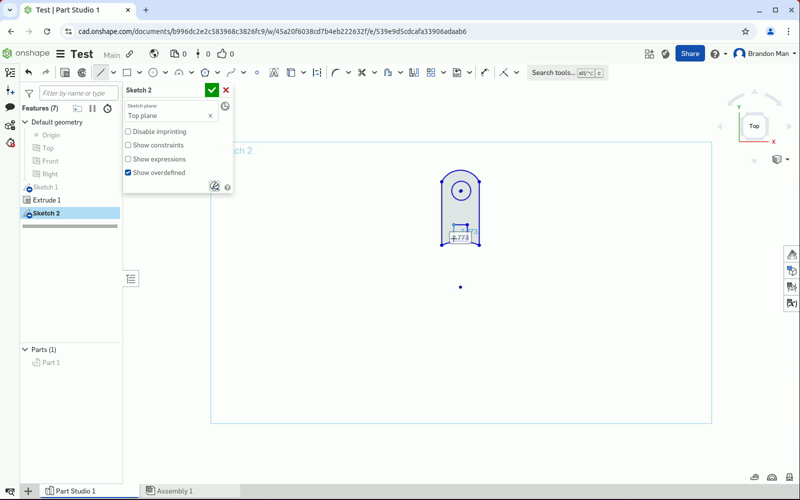
key(esc)
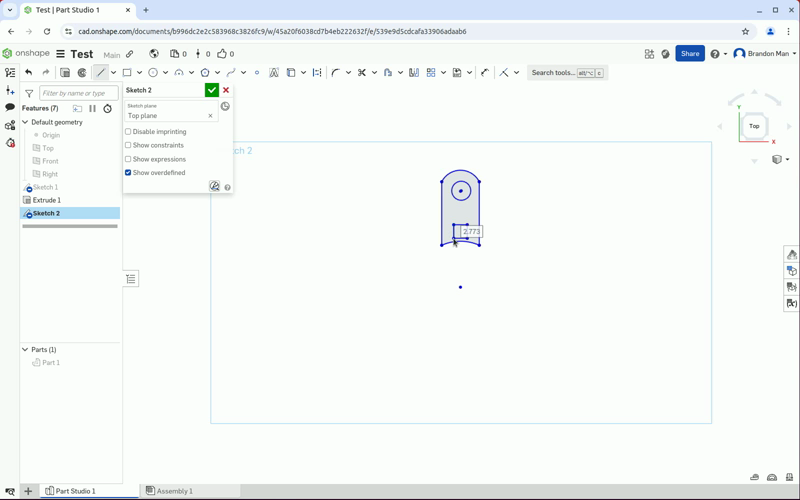
key(c)
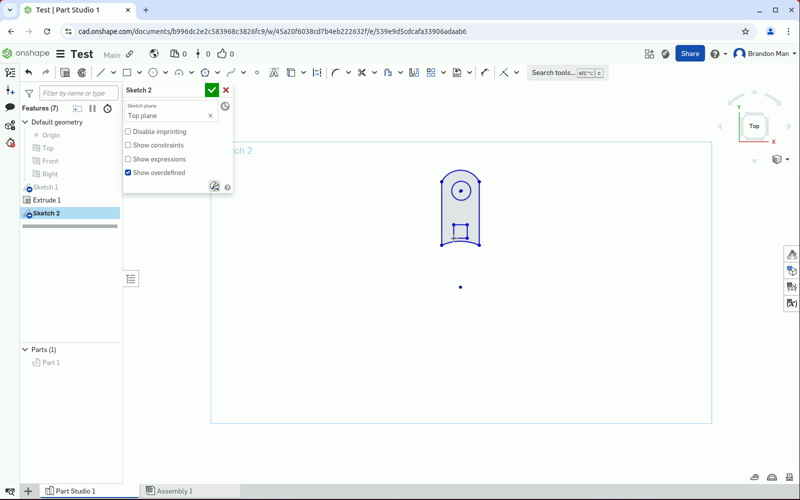
key_down(shift)
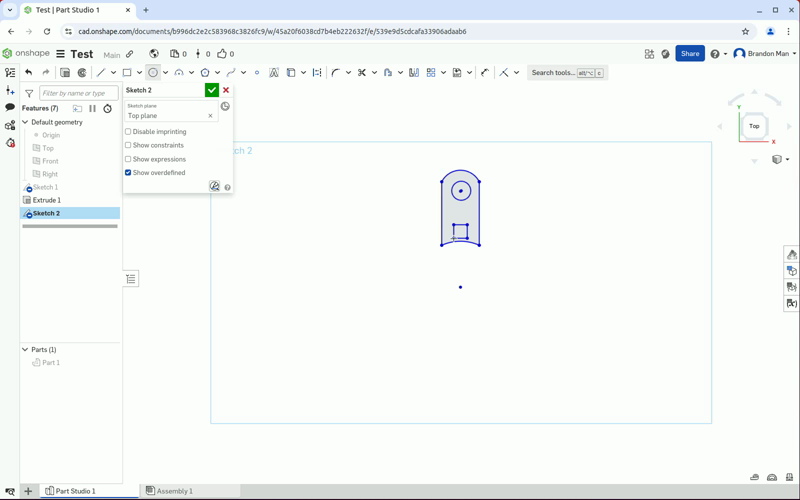
mouse_move(461, 212)
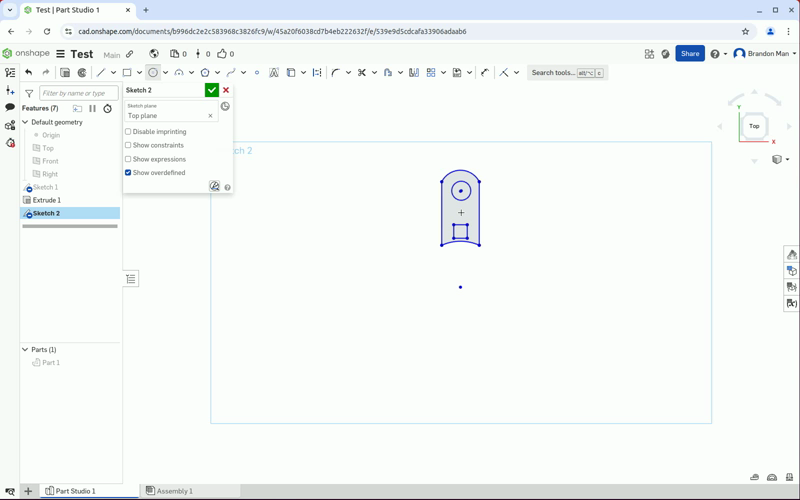
click(461, 212)
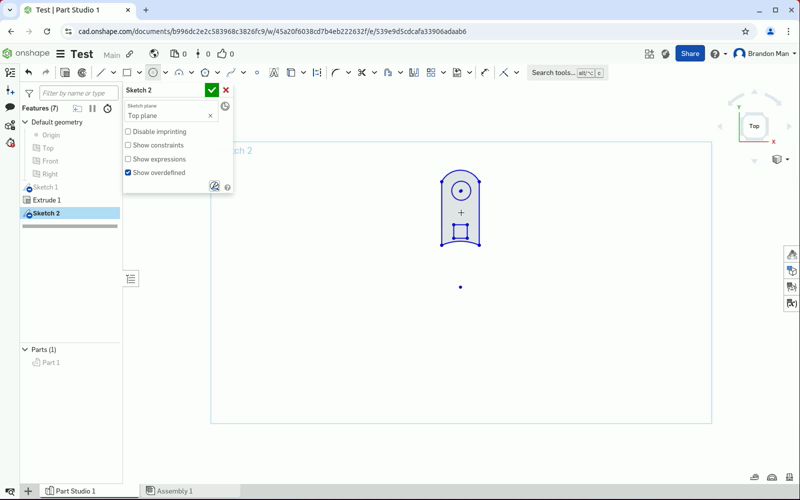
key_up(shift)
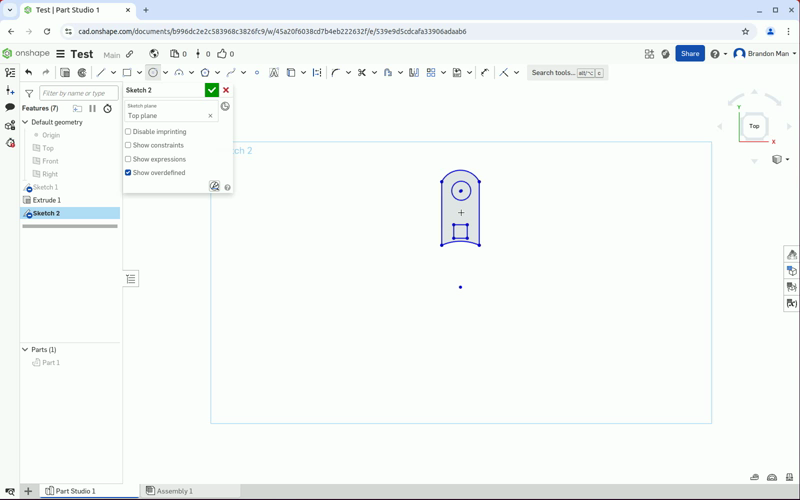
mouse_move(468, 212)
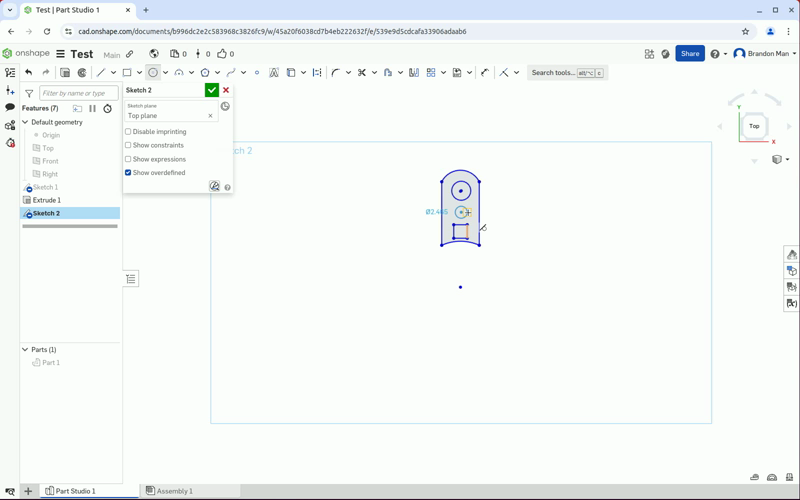
click(468, 212)
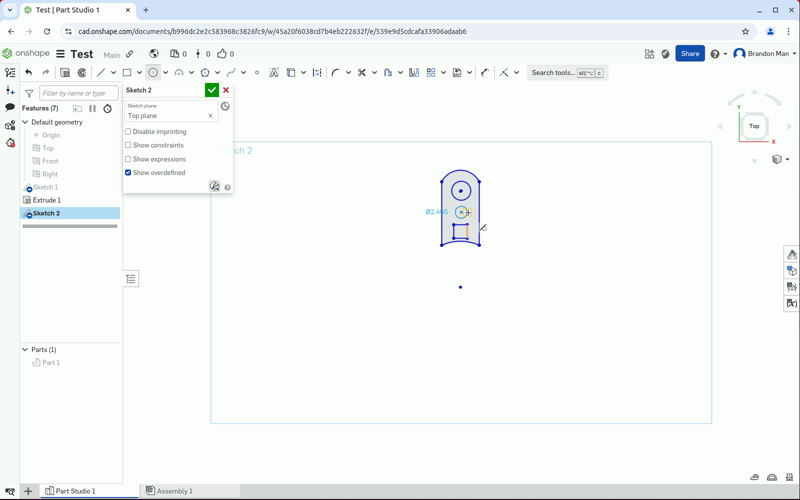
key(esc)
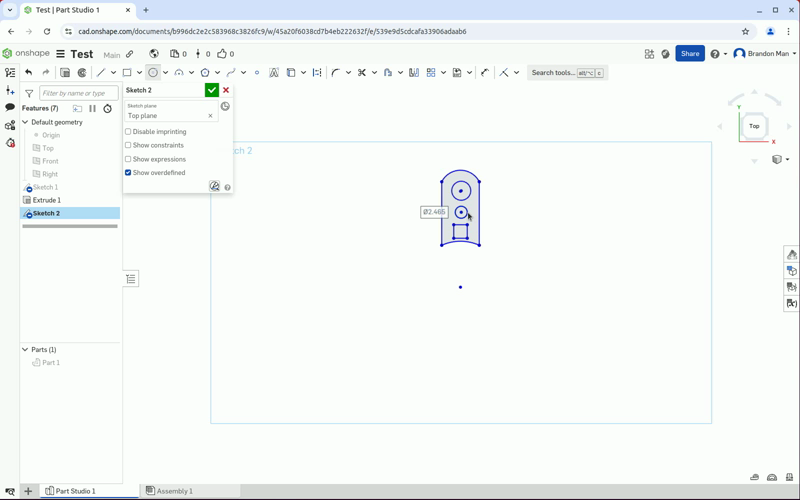
mouse_move(451, 225)
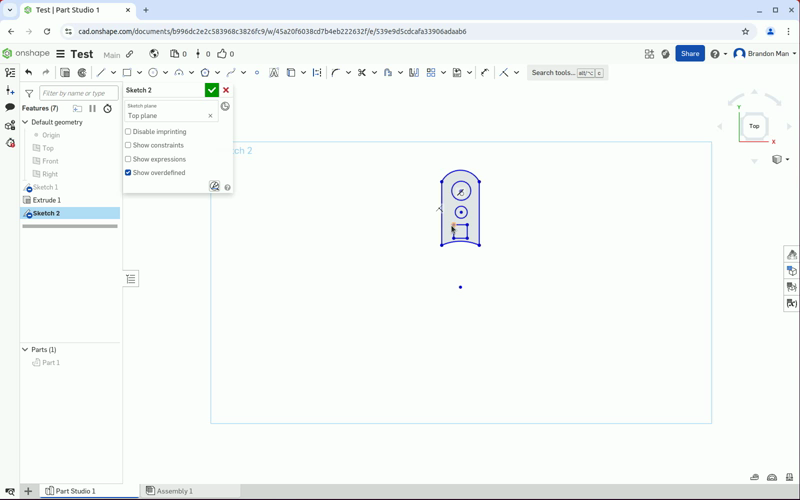
click(451, 225)
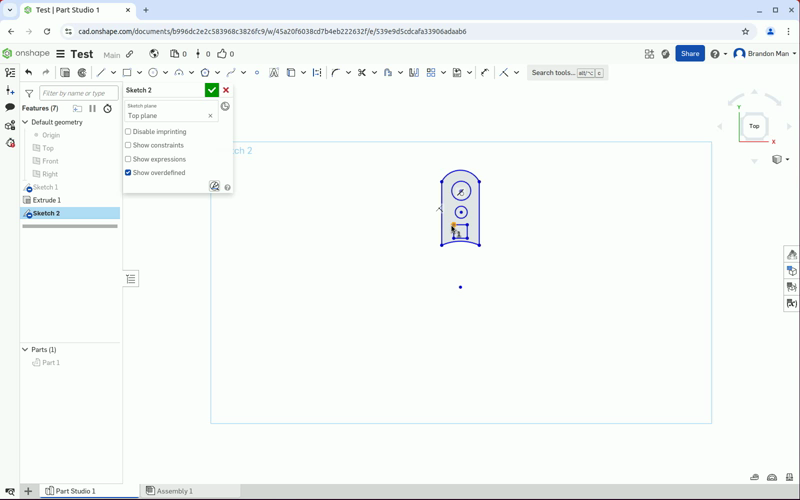
mouse_move(73, 352)
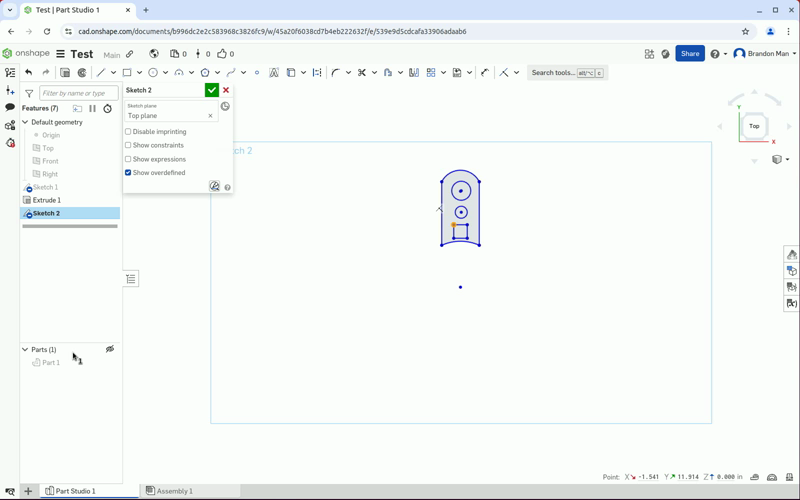
key(shift+y)
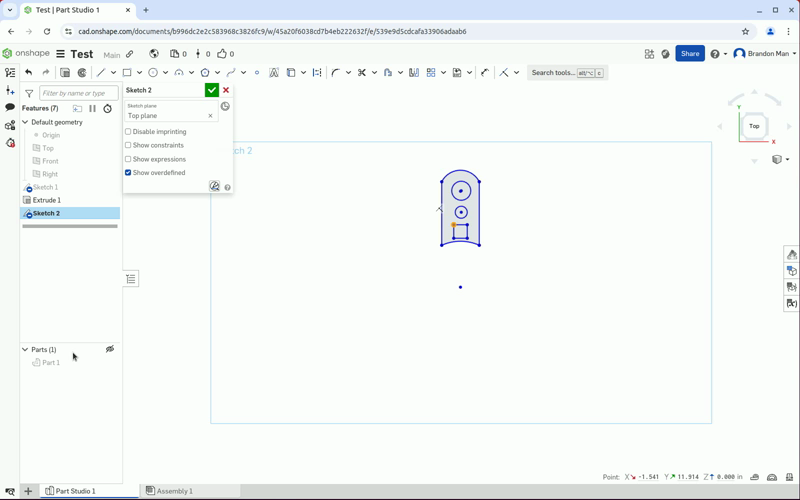
key(shift+e)
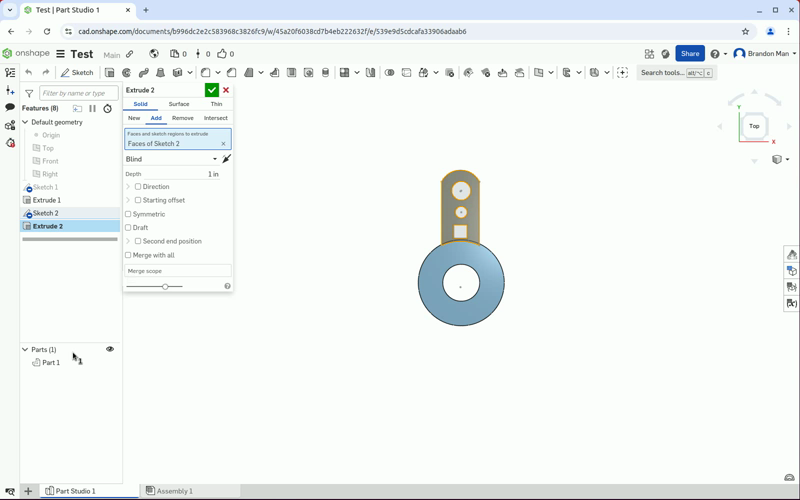
mouse_move(143, 106)
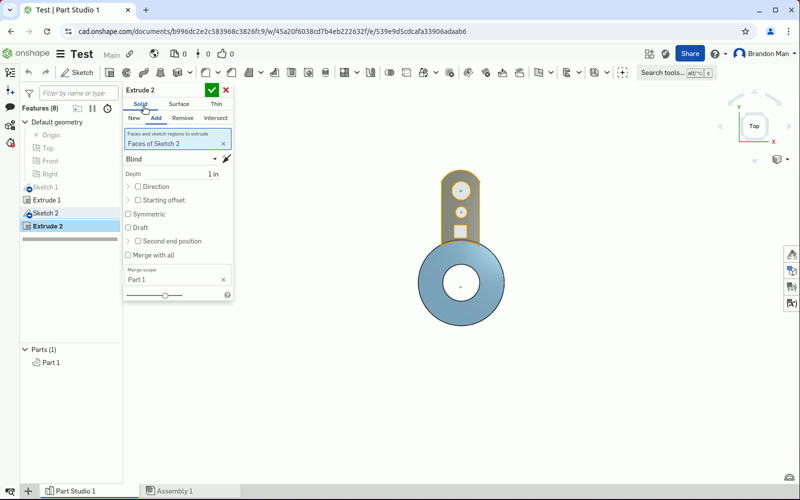
click(143, 106)
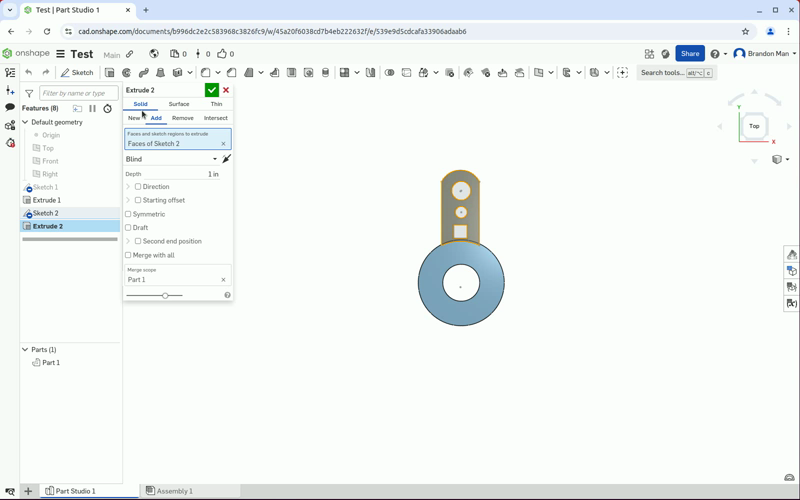
mouse_move(137, 120)
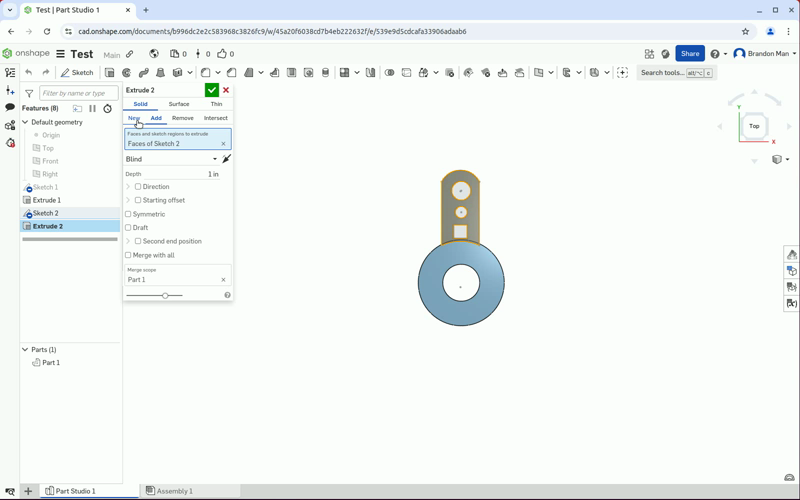
click(137, 120)
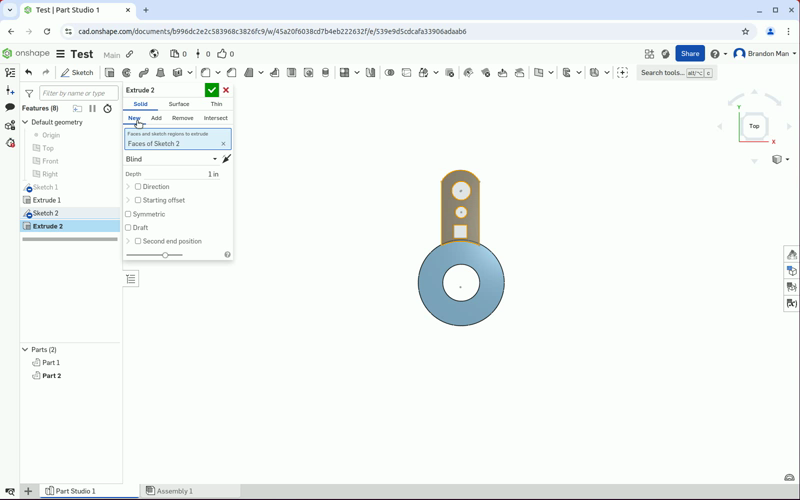
key(tab, 4)
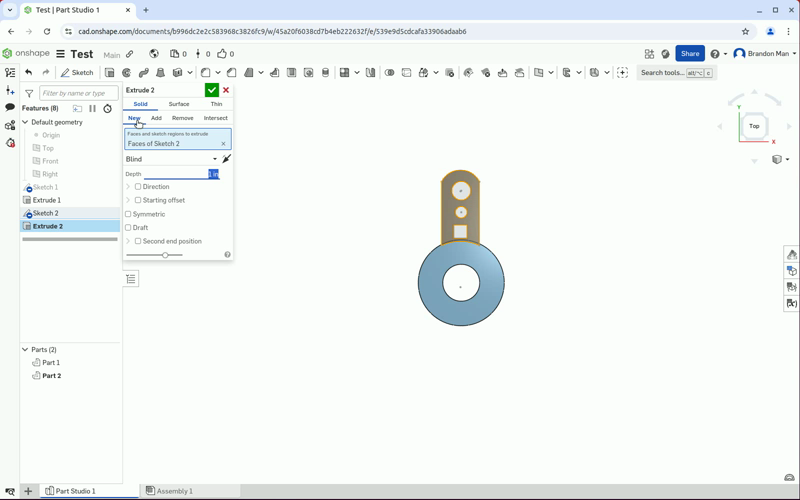
text(2.166)
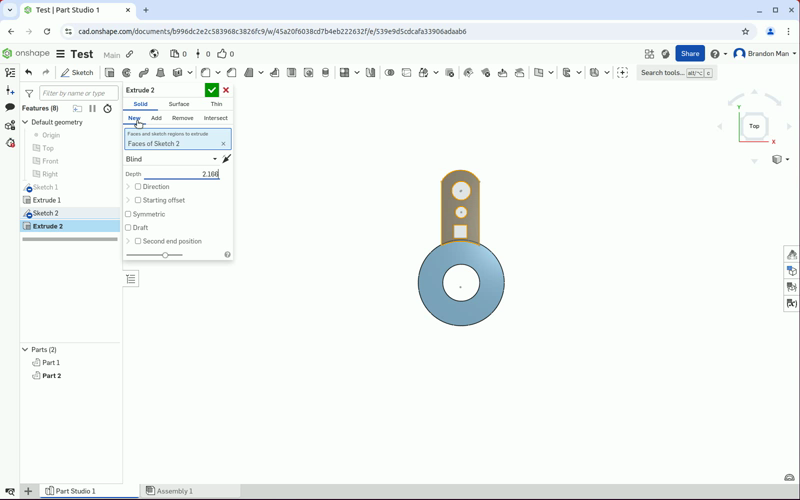
key(enter)
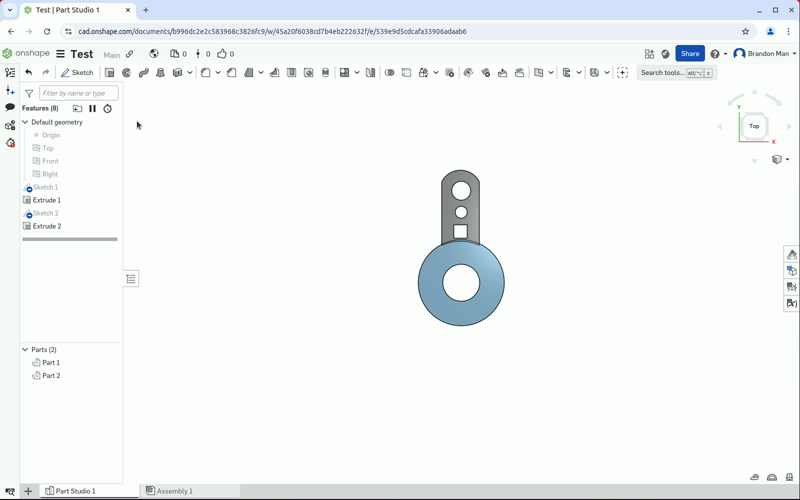
key(shift+h)
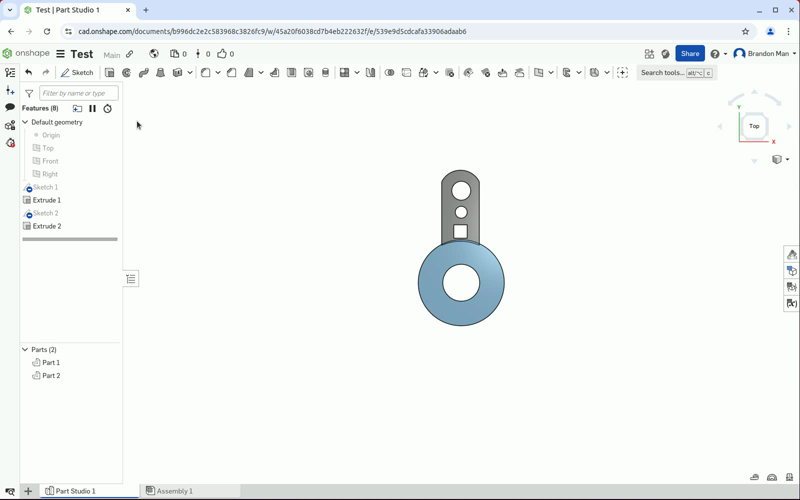
key(shift+h)
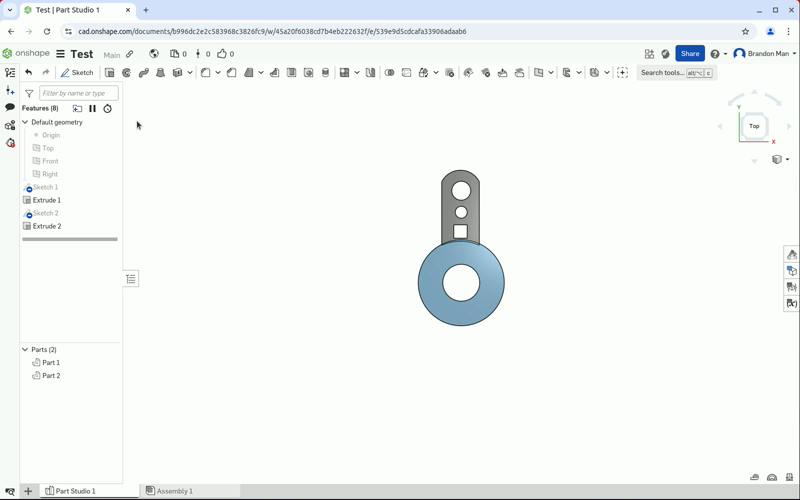
mouse_move(73, 189)
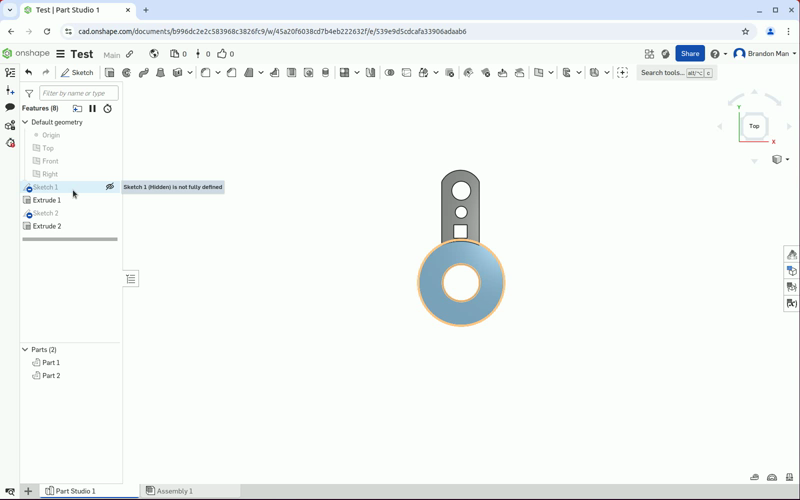
click(73, 189)
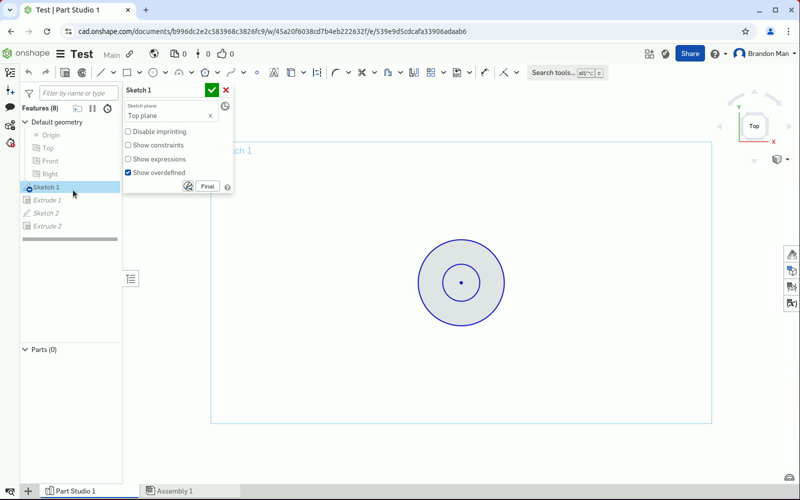
mouse_move(229, 92)
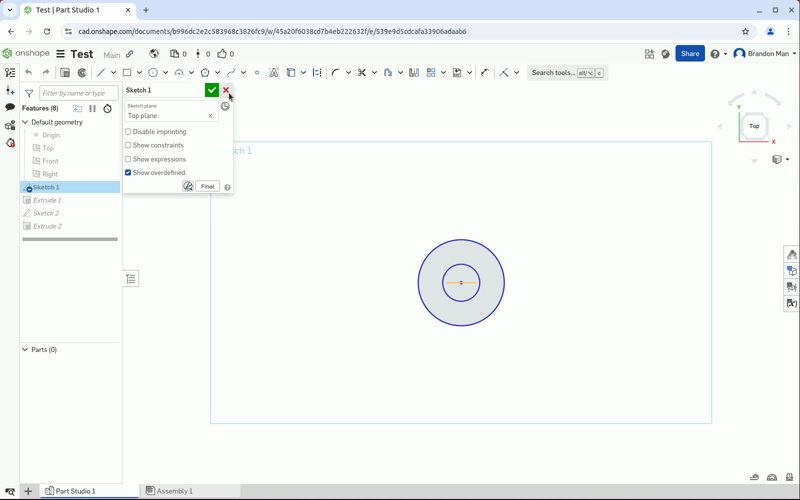
click(229, 92)
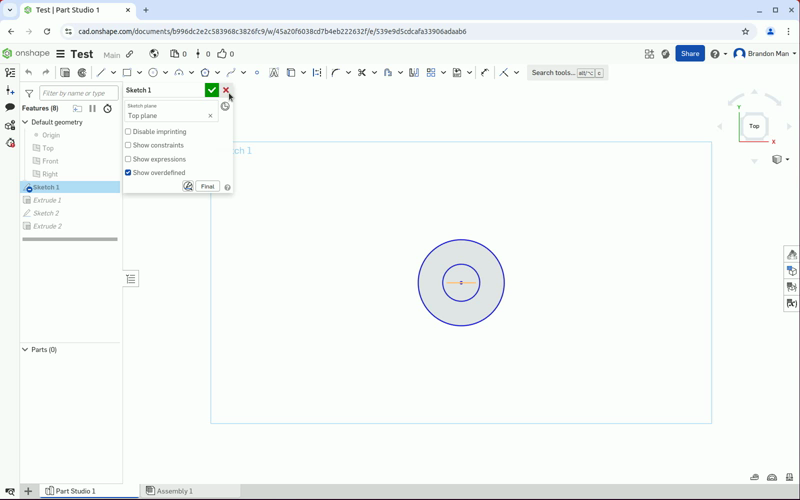
key(shift+s)
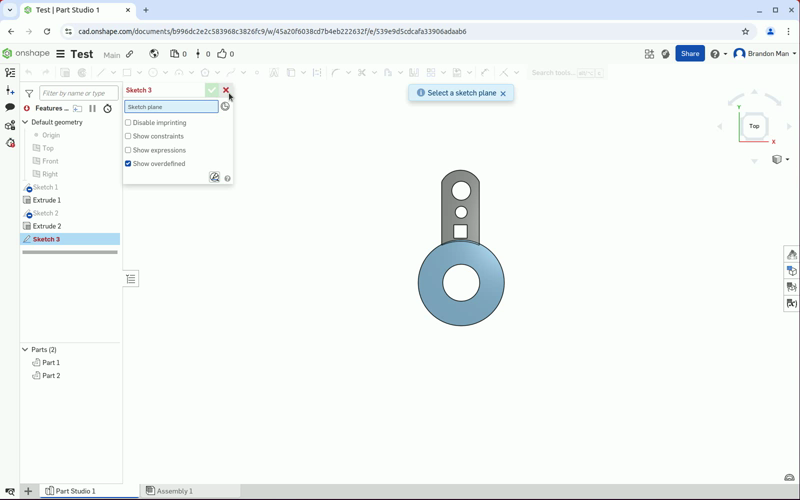
mouse_move(73, 150)
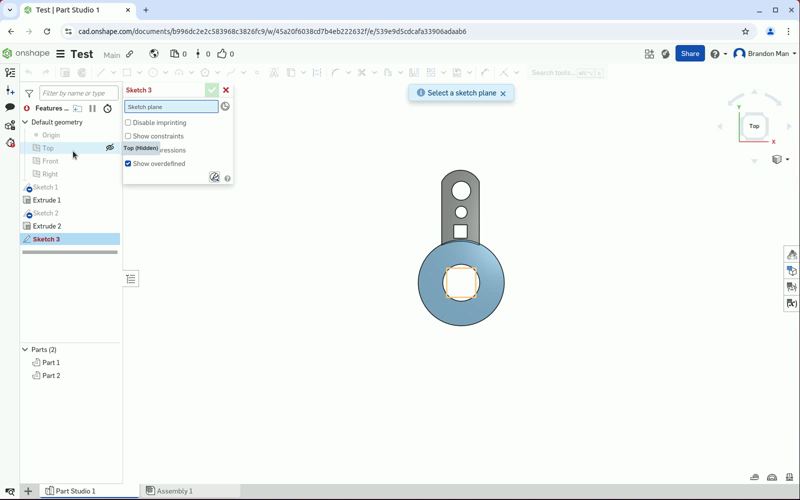
click(73, 150)
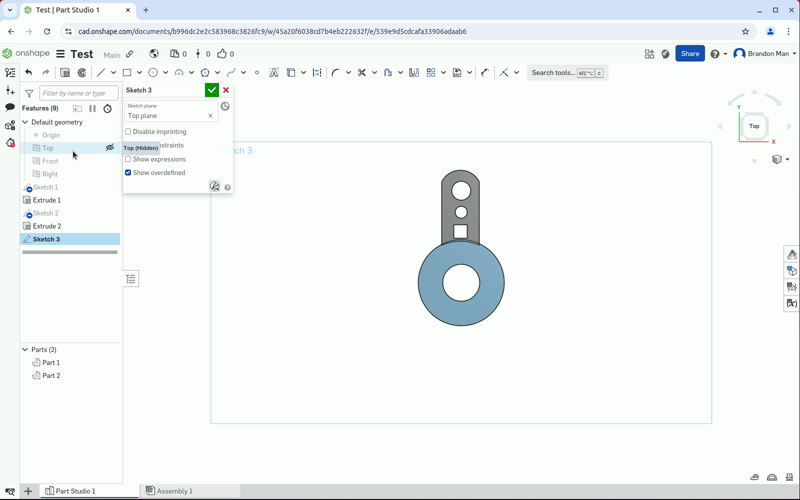
mouse_move(73, 352)
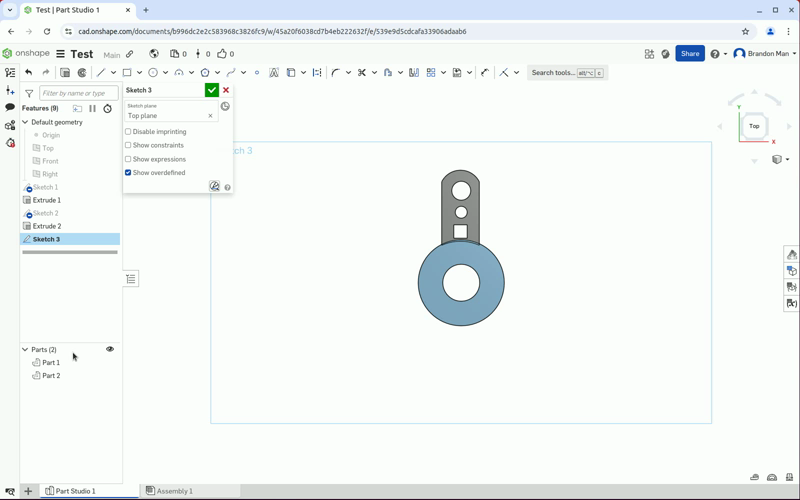
key(y)
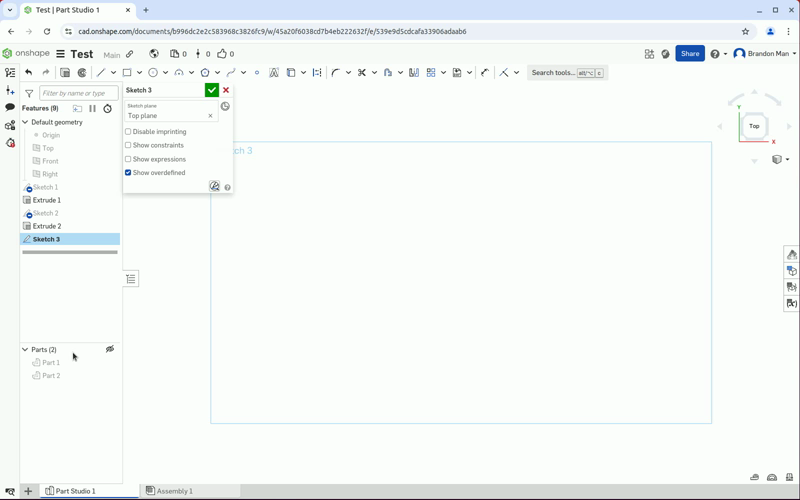
key(a)
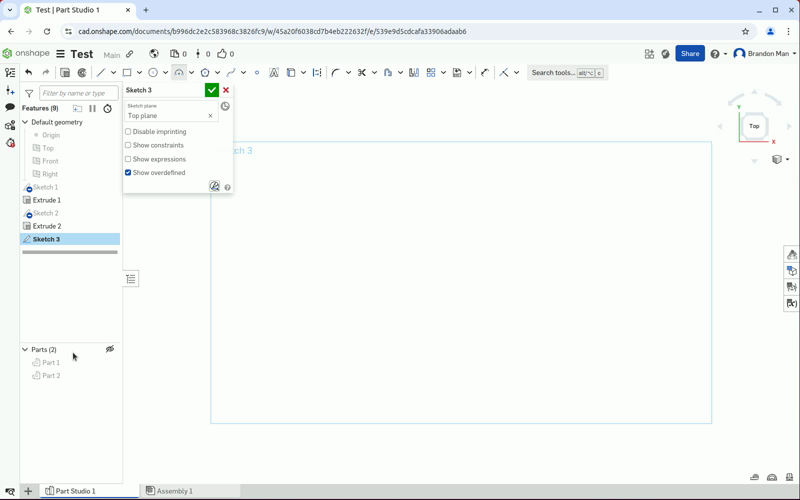
key_down(shift)
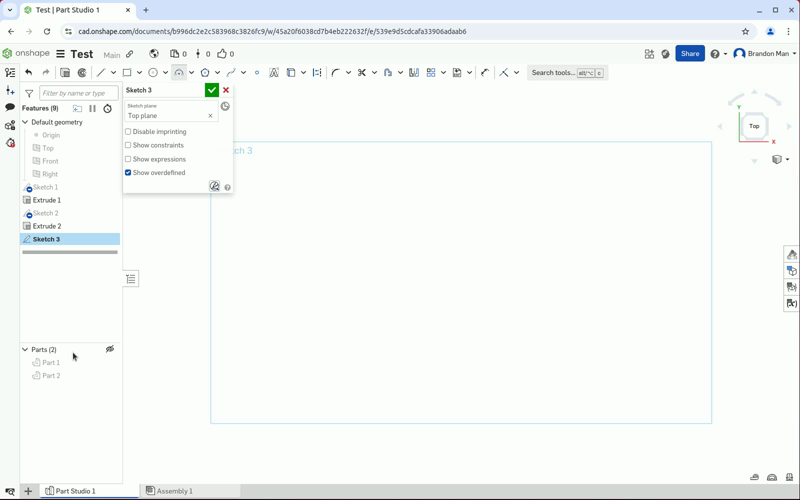
mouse_move(363, 316)
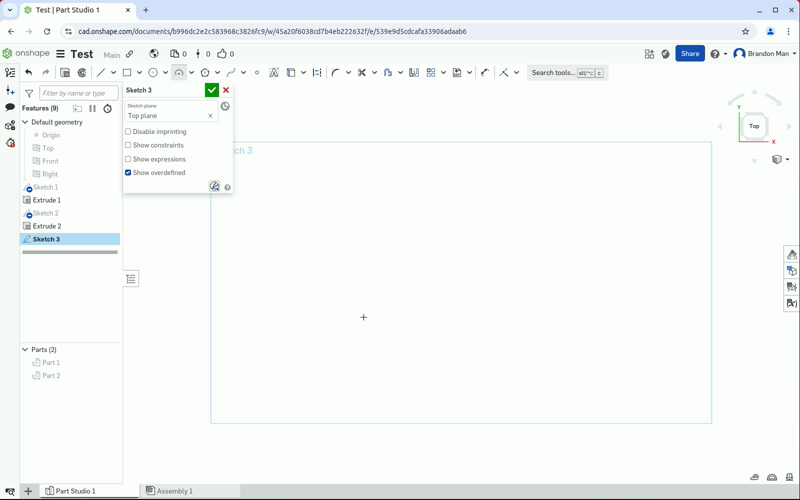
click(363, 316)
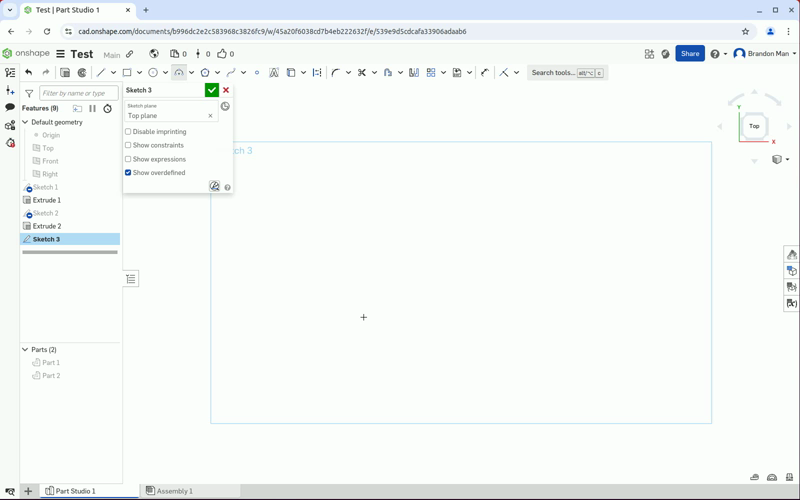
key_up(shift)
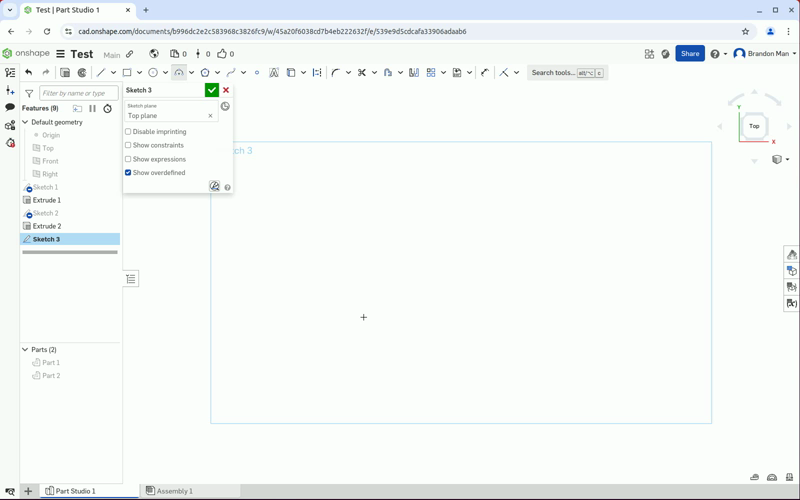
key_down(shift)
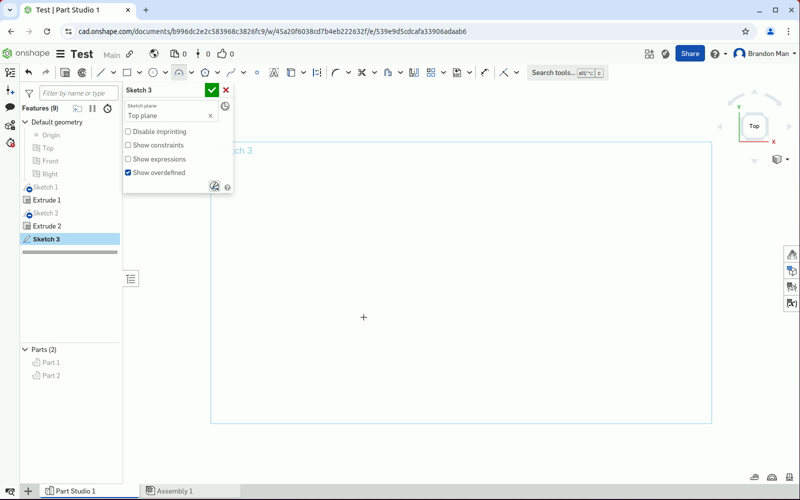
mouse_move(382, 349)
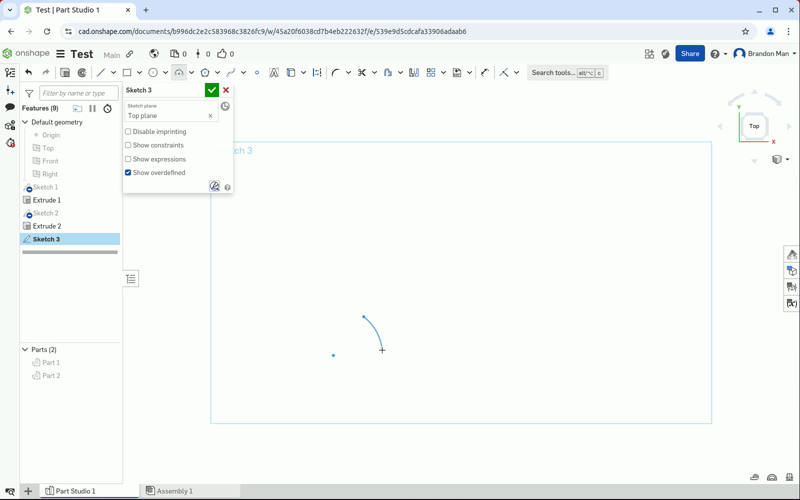
click(382, 349)
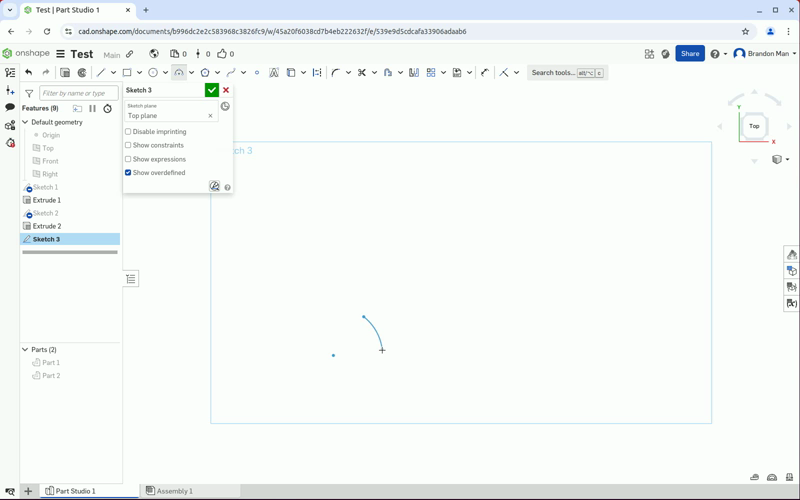
mouse_move(362, 339)
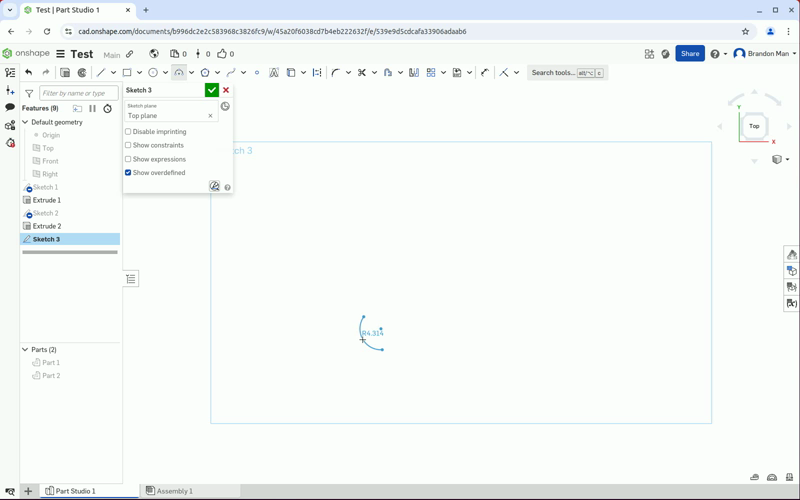
click(362, 339)
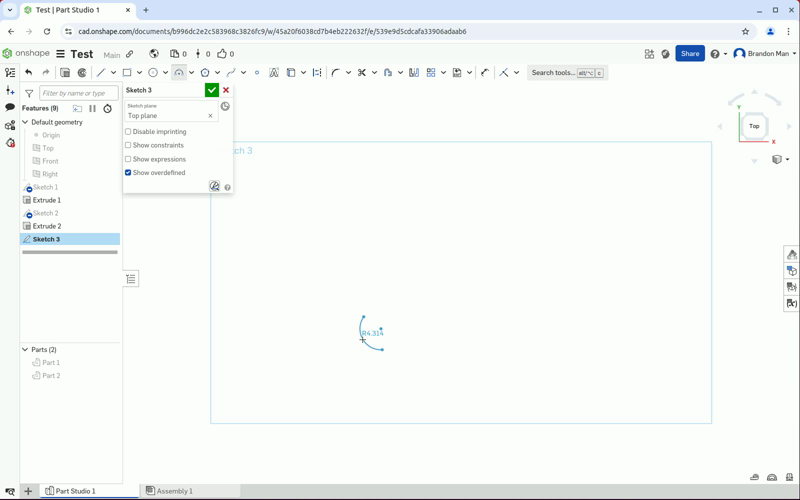
key_up(shift)
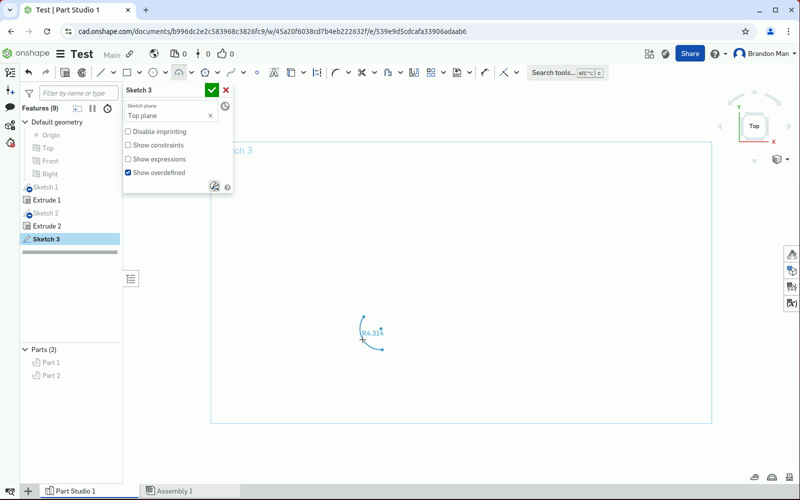
key(esc)
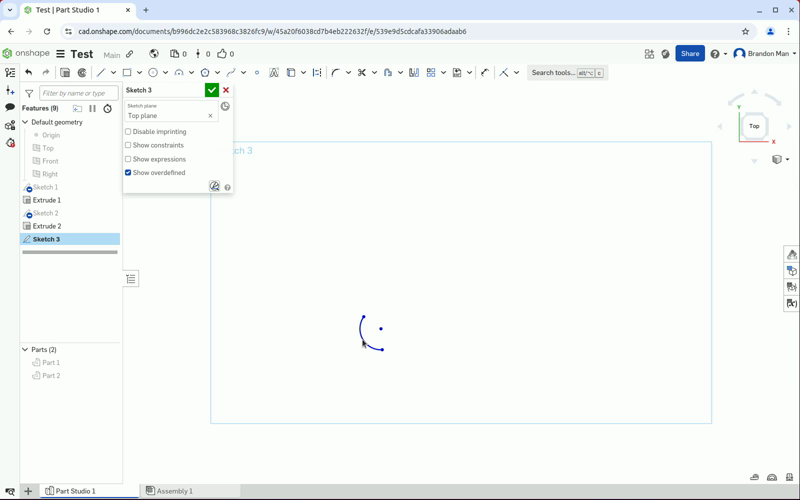
key(l)
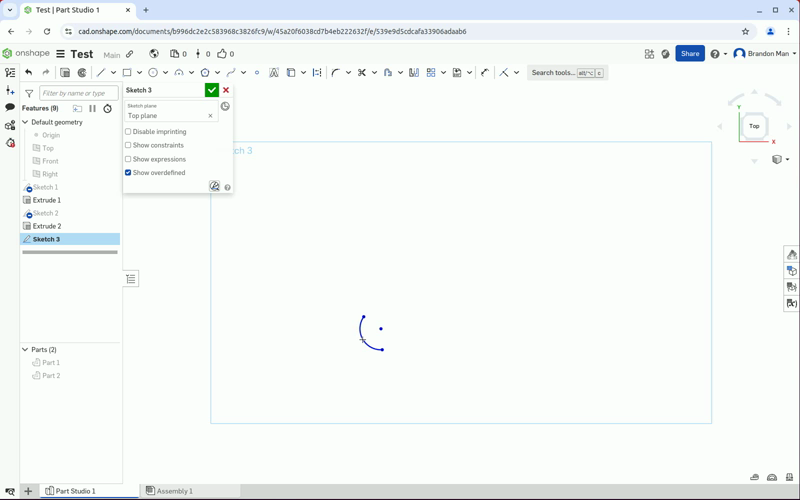
mouse_move(382, 349)
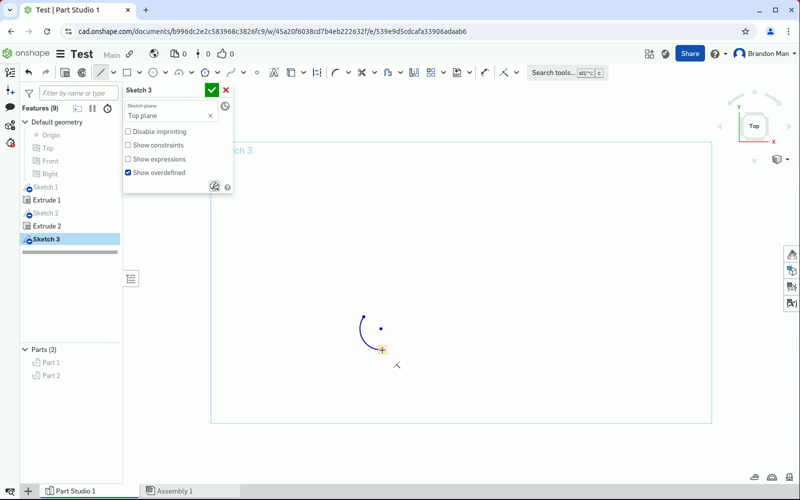
click(382, 349)
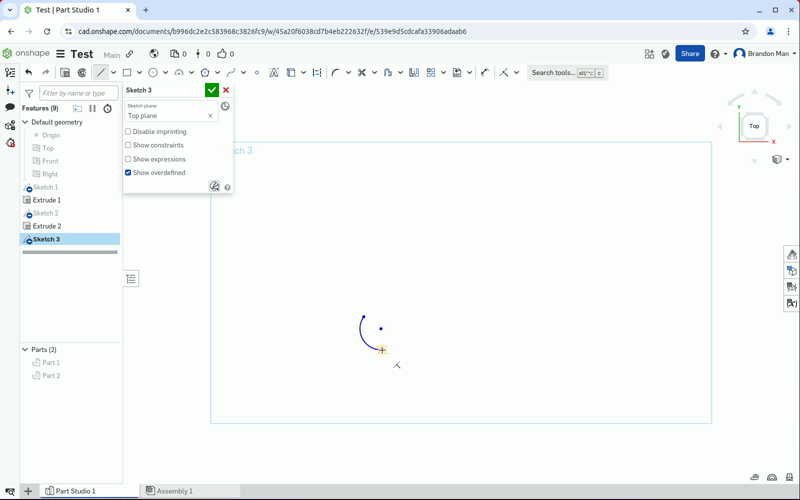
key_down(shift)
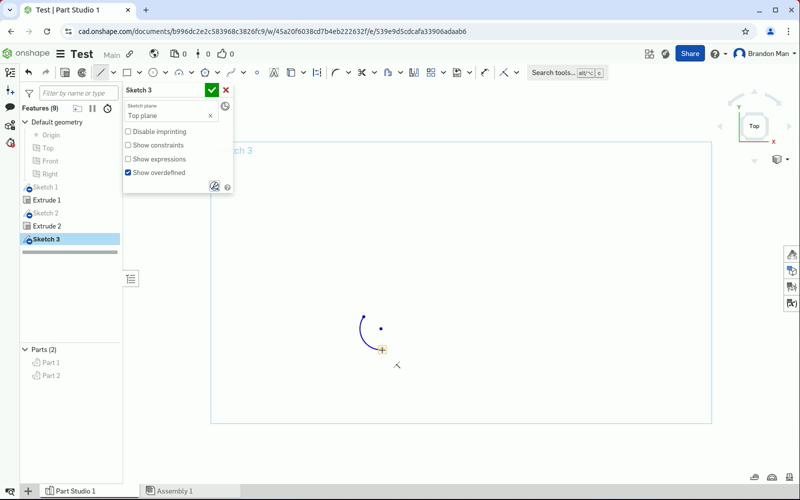
mouse_move(437, 317)
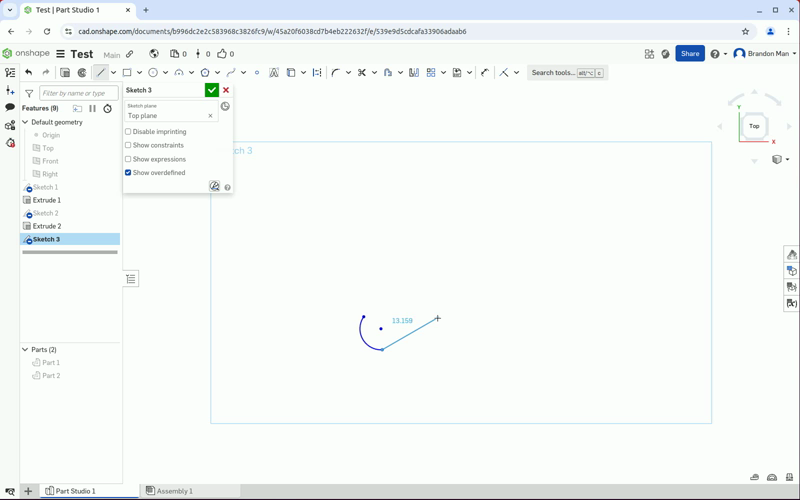
click(437, 317)
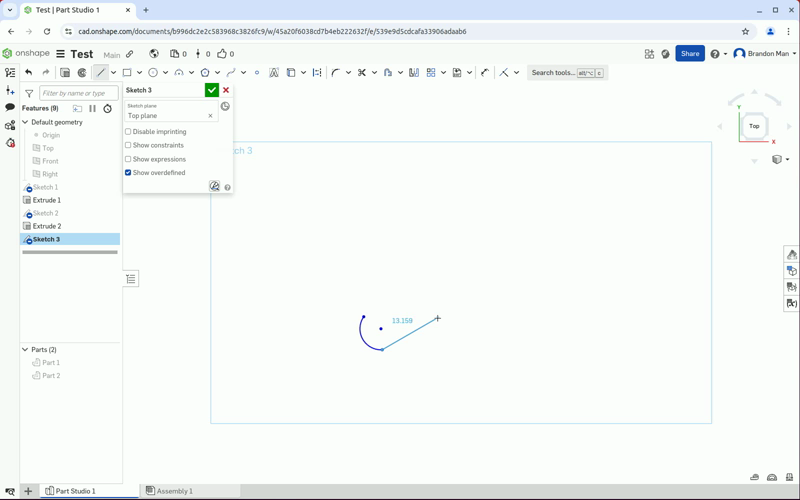
key_up(shift)
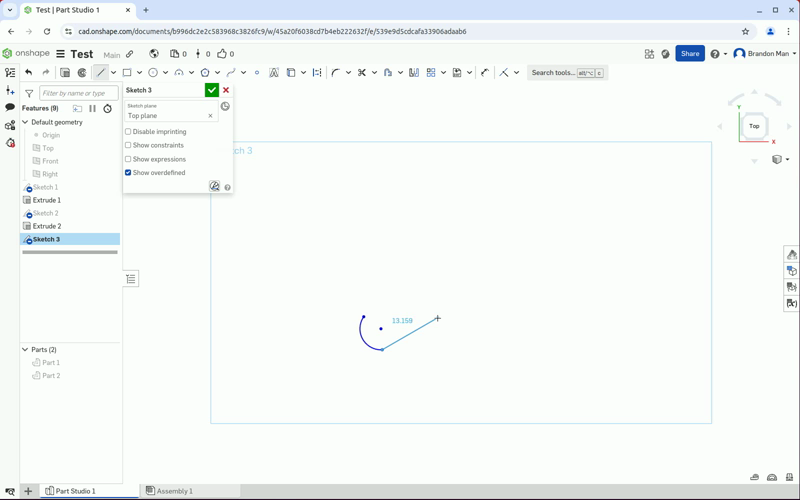
key(esc)
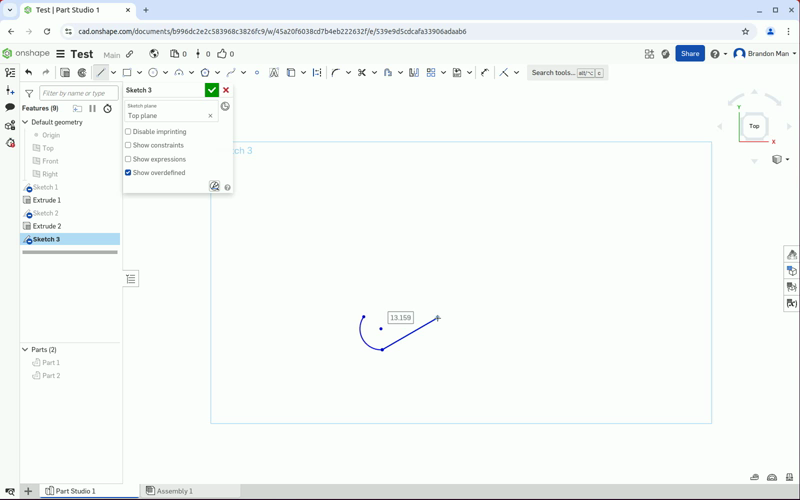
key(a)
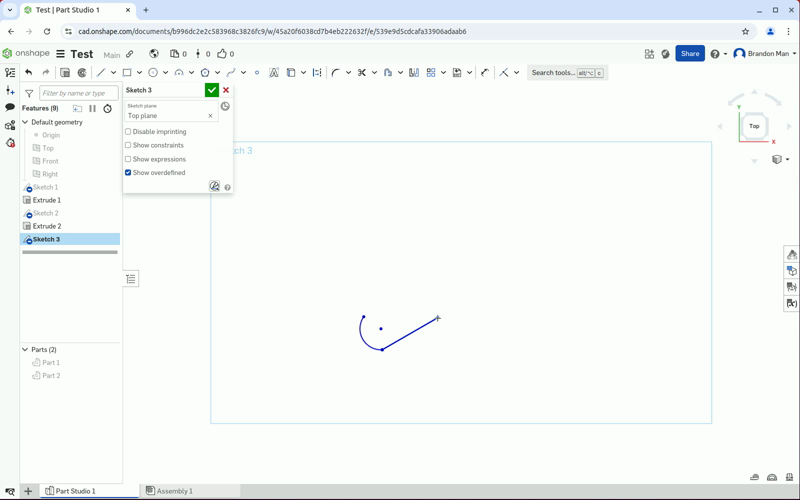
mouse_move(437, 317)
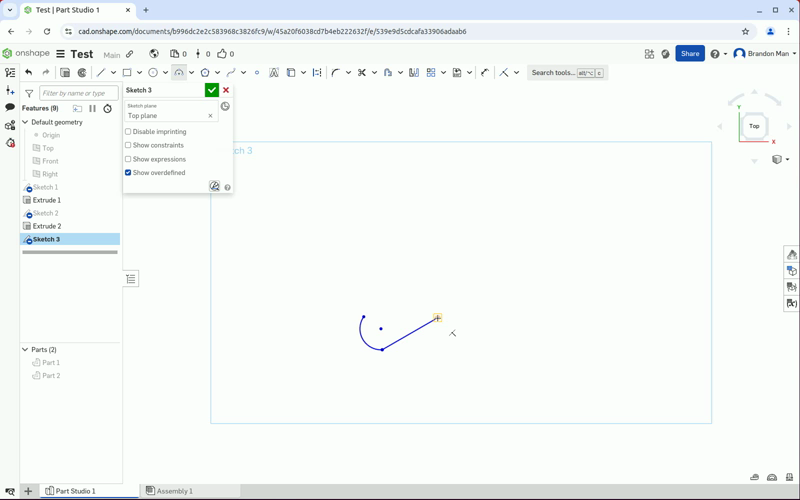
click(437, 317)
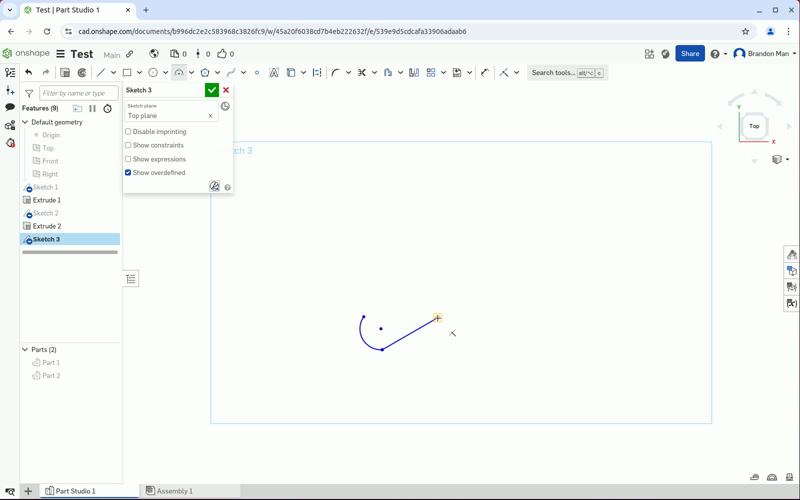
key_down(shift)
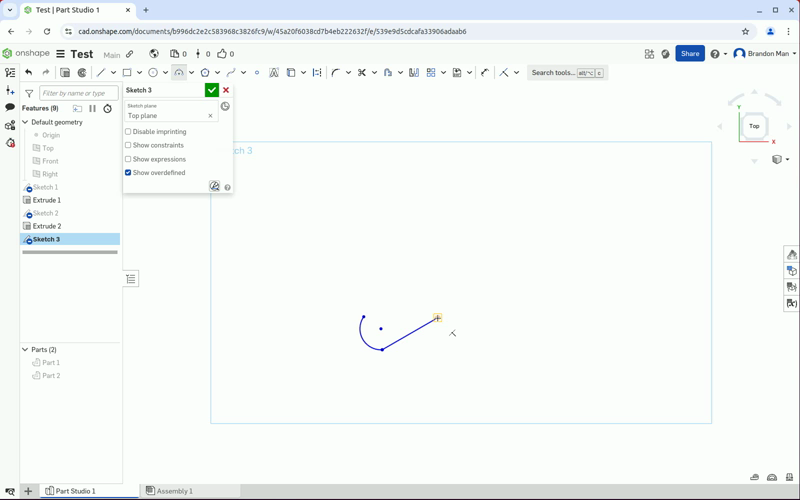
mouse_move(419, 285)
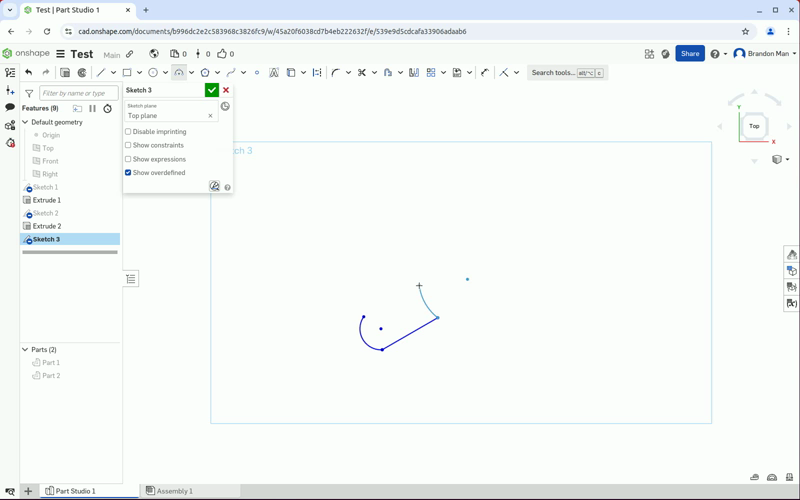
click(419, 285)
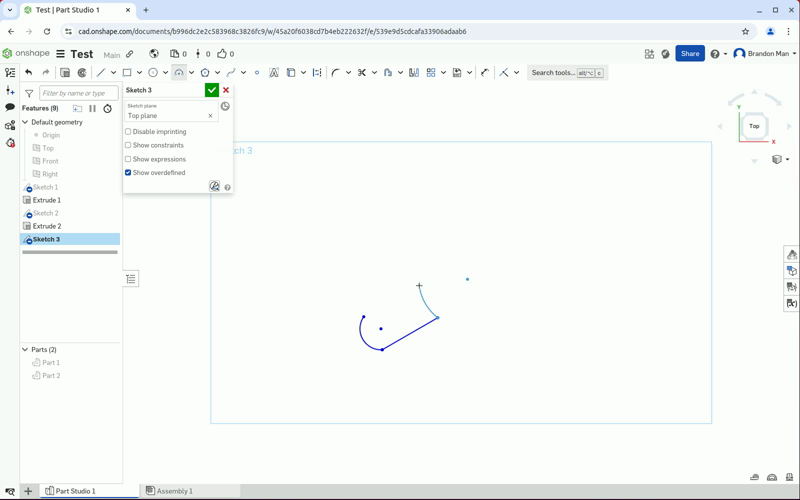
mouse_move(424, 303)
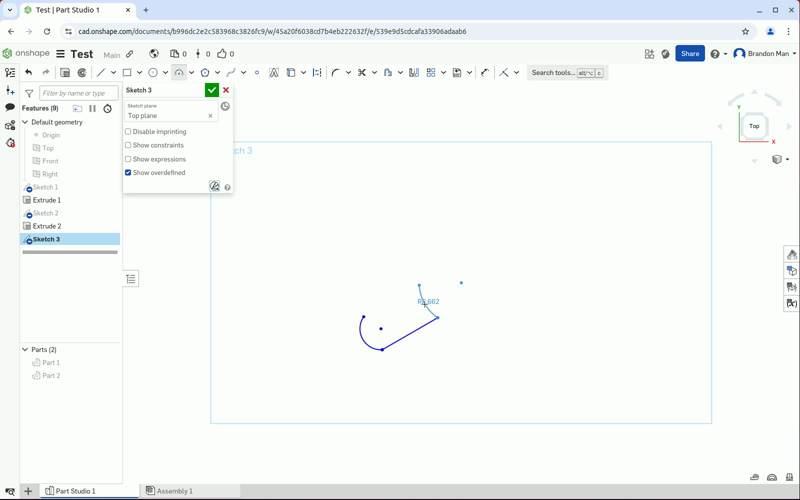
click(424, 303)
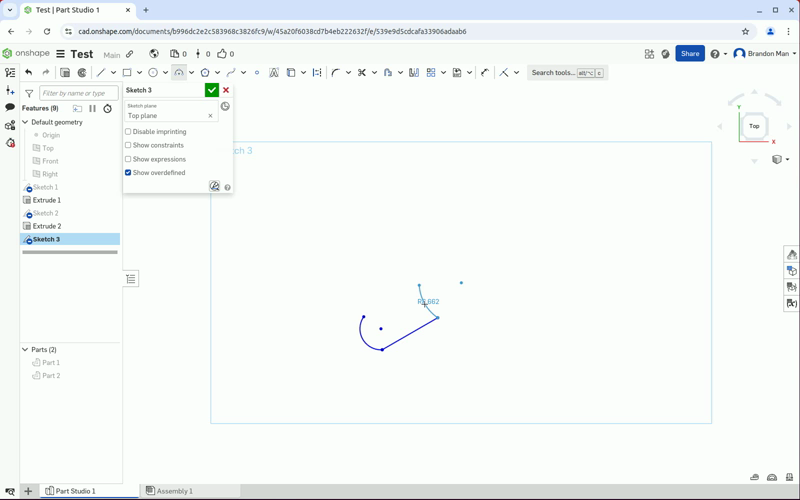
key_up(shift)
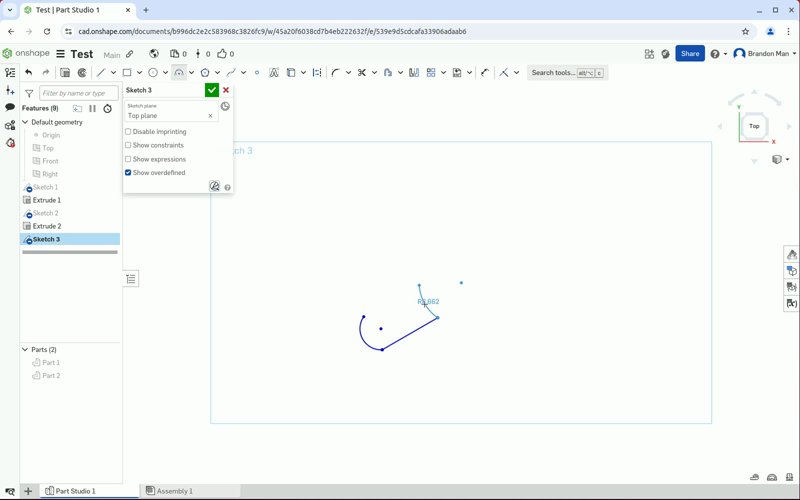
key(esc)
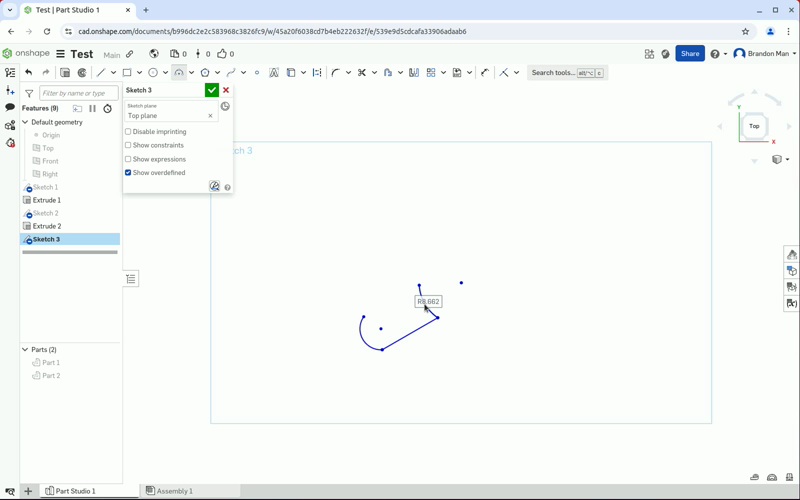
key(l)
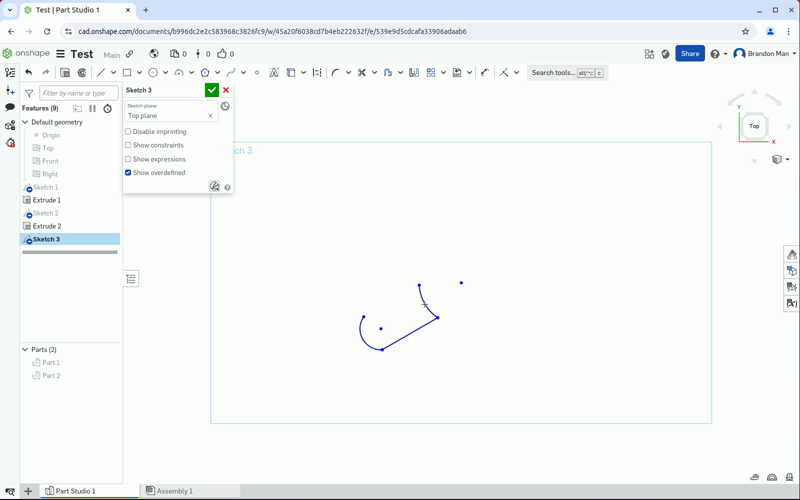
mouse_move(419, 285)
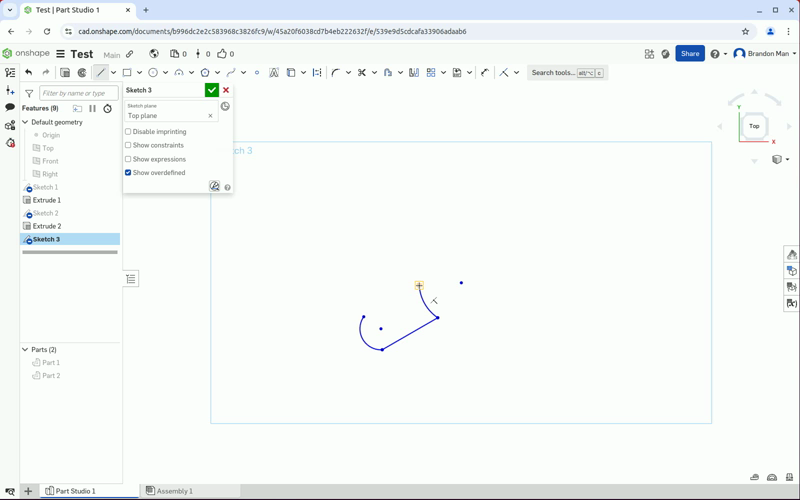
click(419, 285)
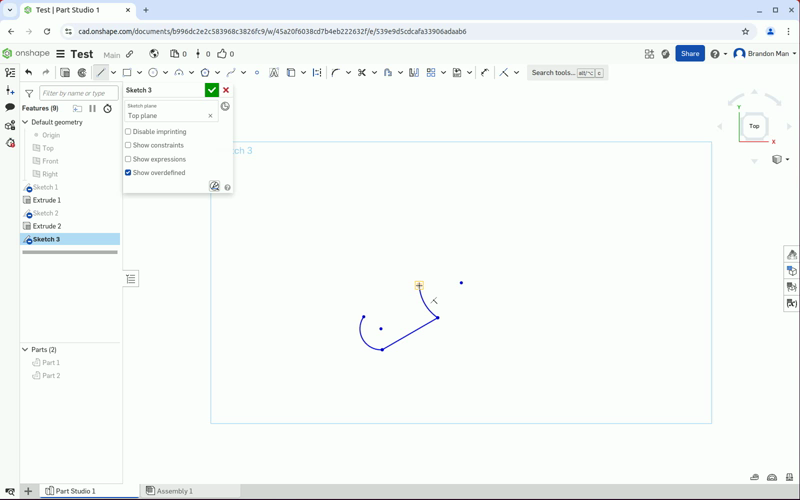
key_down(shift)
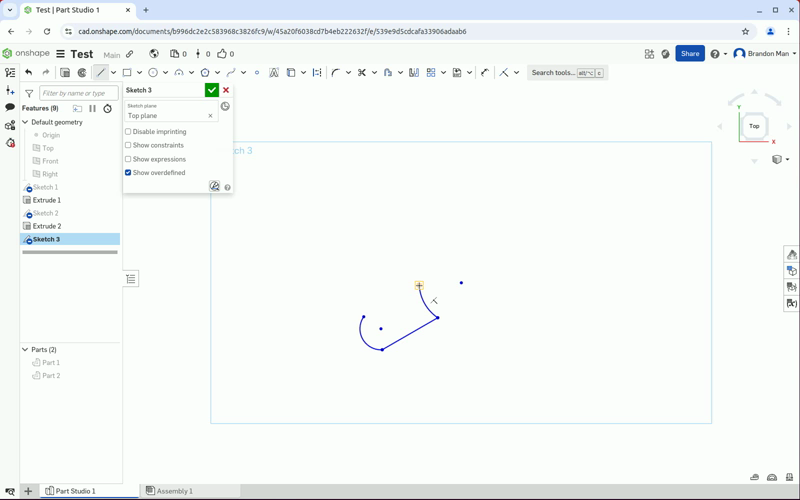
mouse_move(363, 316)
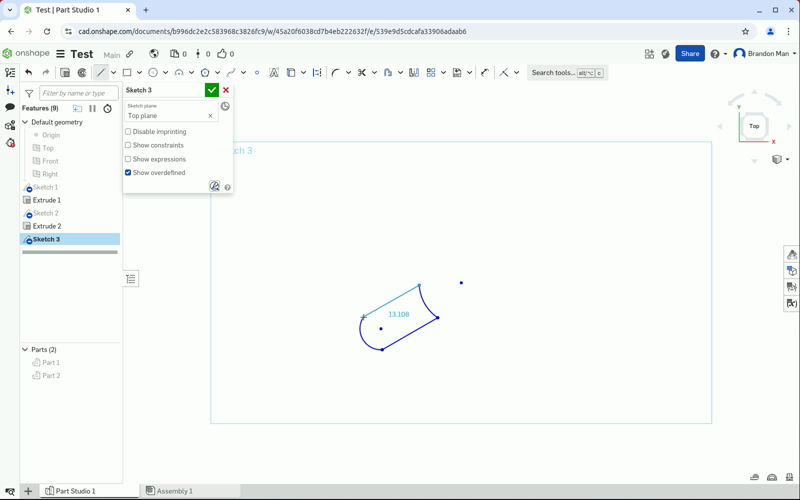
key_up(shift)
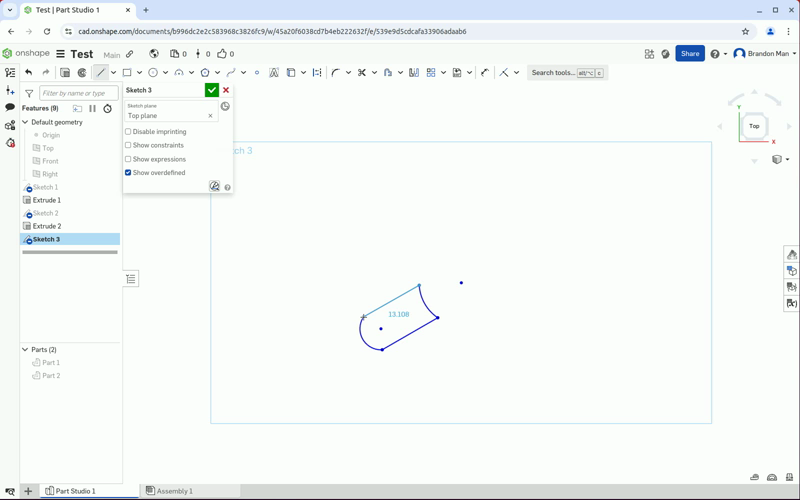
click(363, 316)
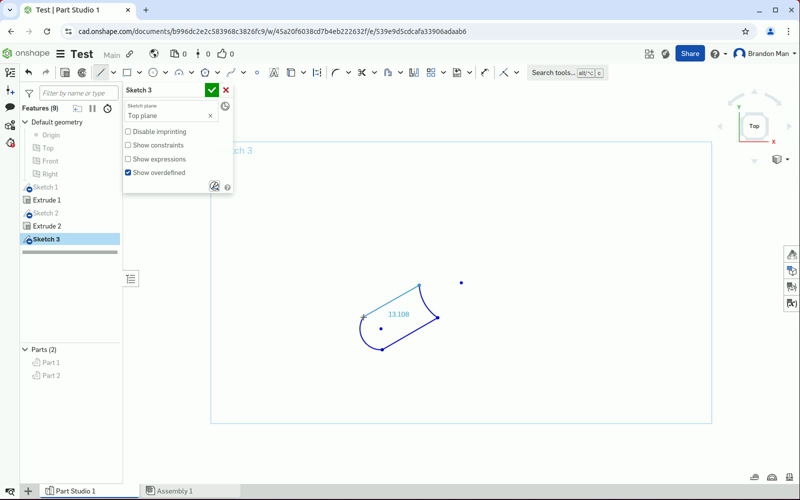
key(esc)
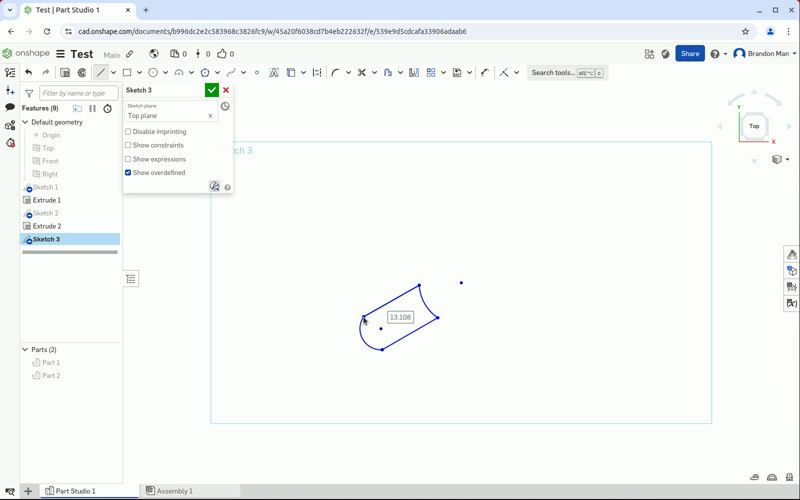
key(c)
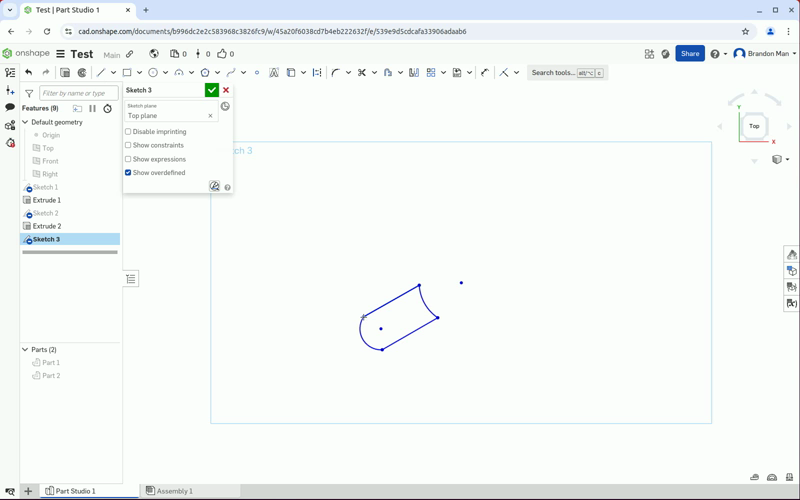
key_down(shift)
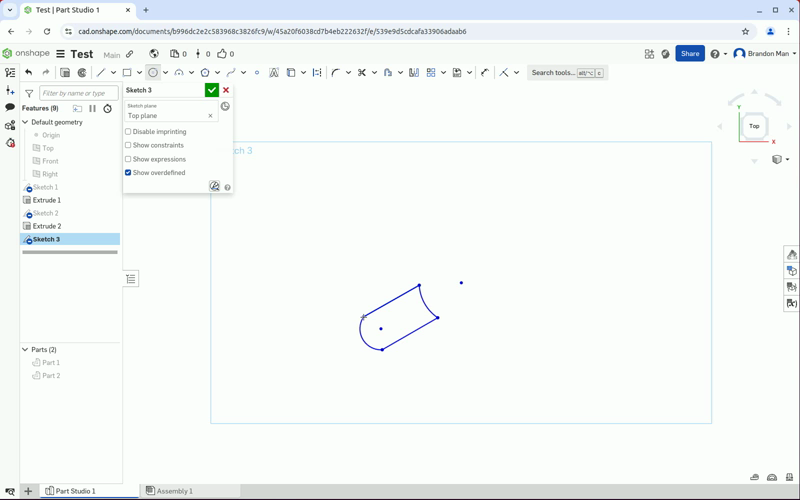
mouse_move(380, 328)
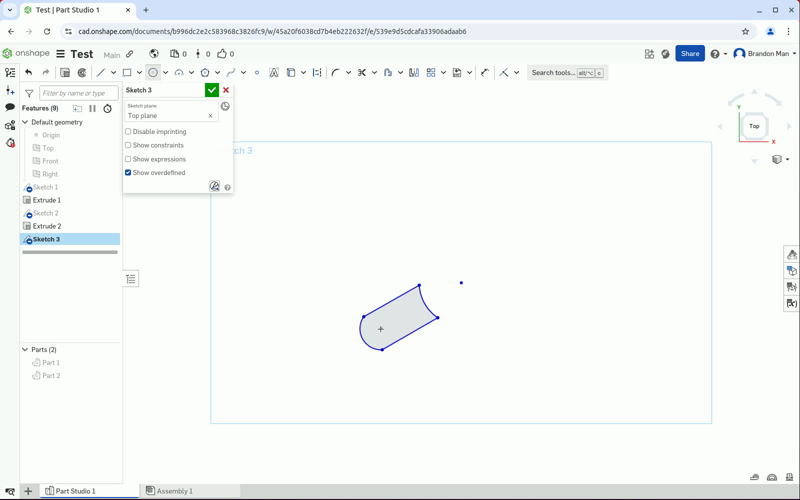
scroll(6)
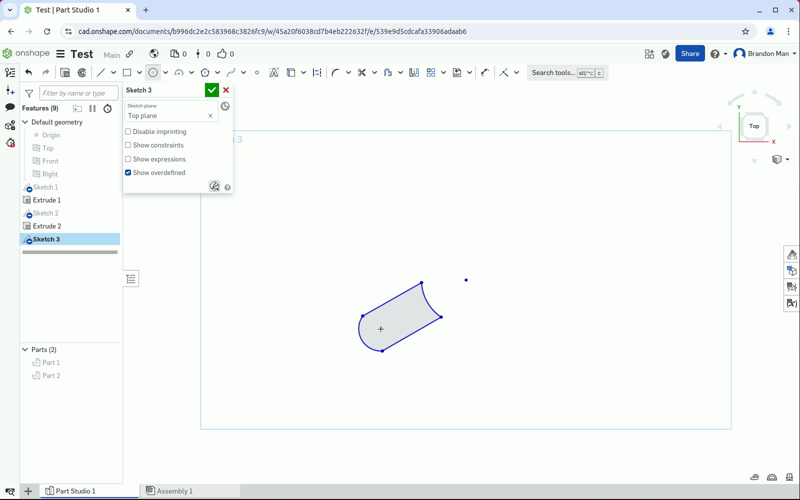
scroll(6)
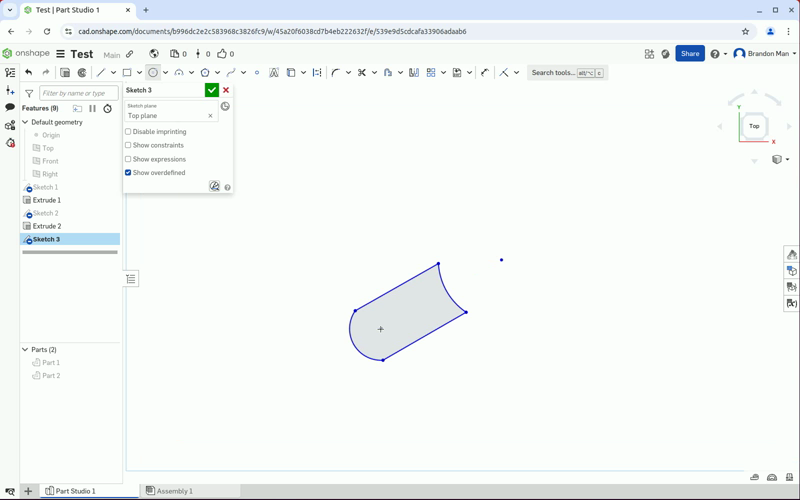
scroll(6)
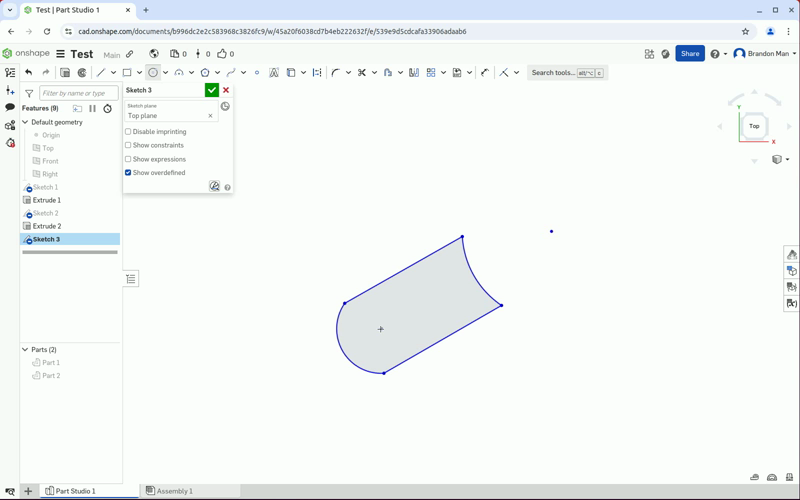
scroll(6)
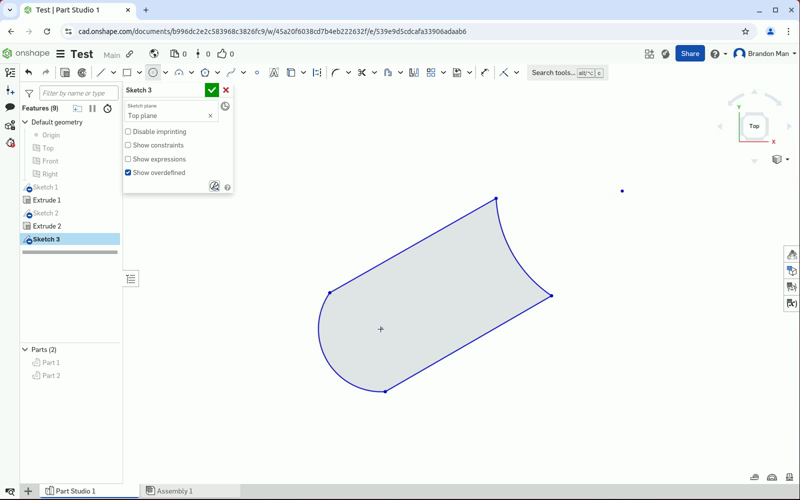
scroll(6)
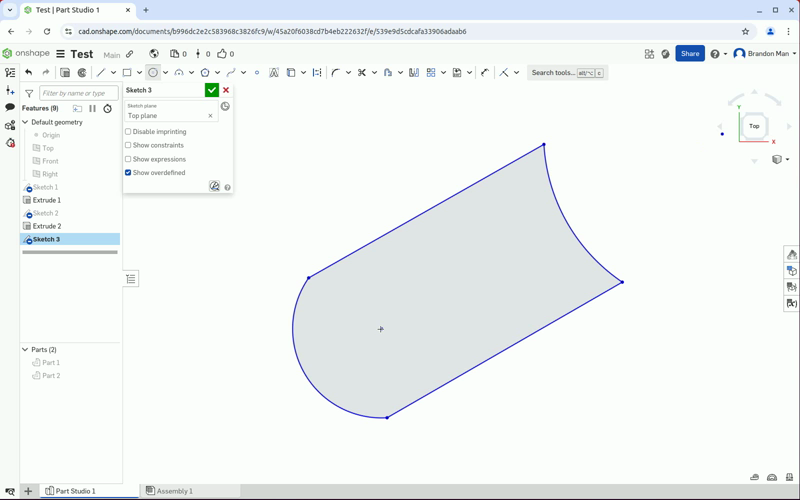
scroll(6)
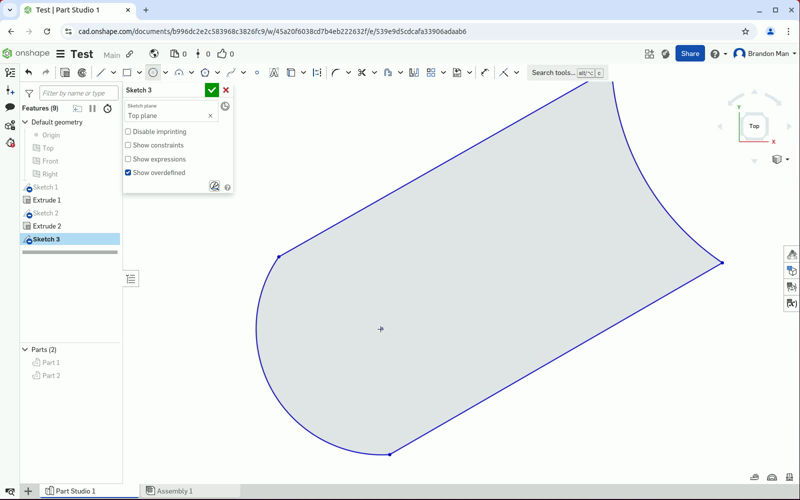
scroll(6)
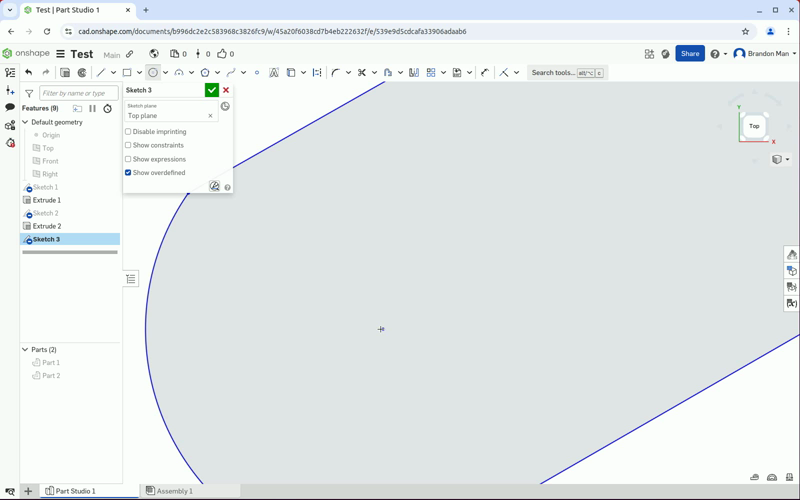
click(380, 328)
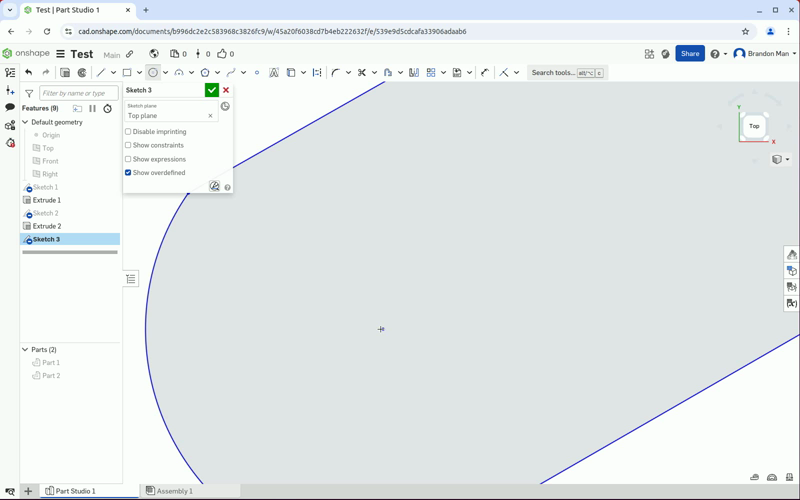
scroll(-6)
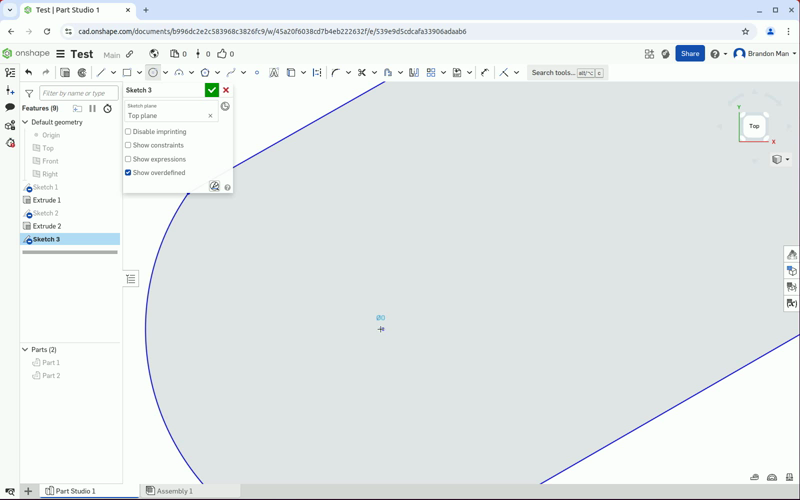
scroll(-6)
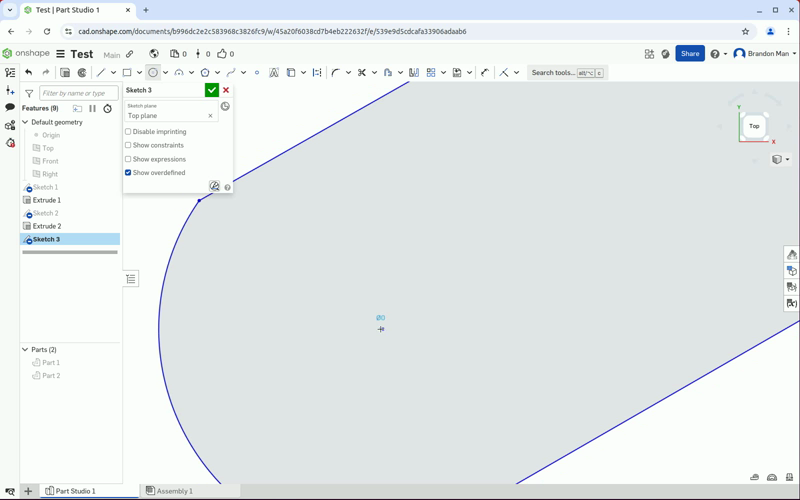
scroll(-6)
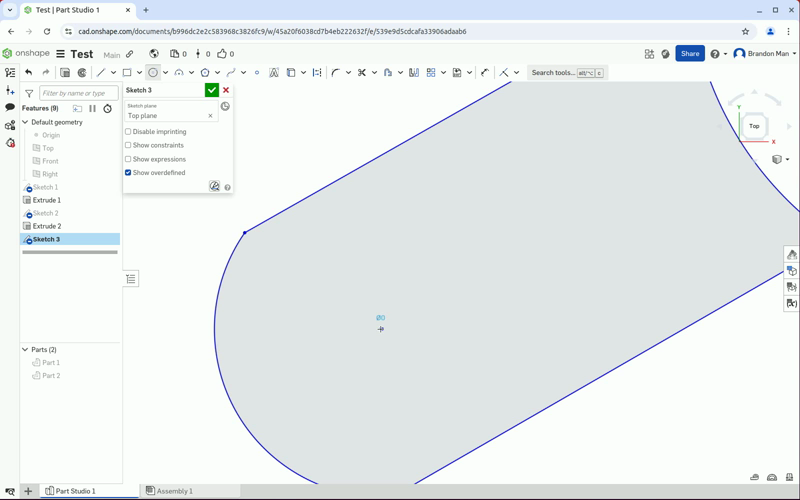
scroll(-6)
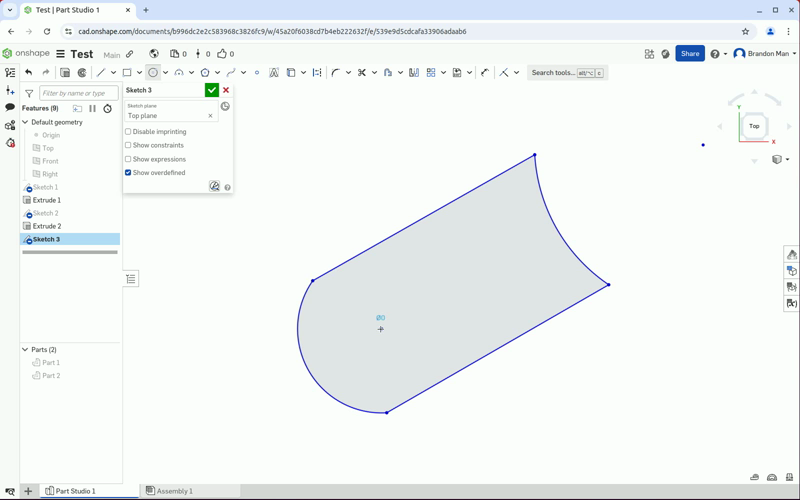
scroll(-6)
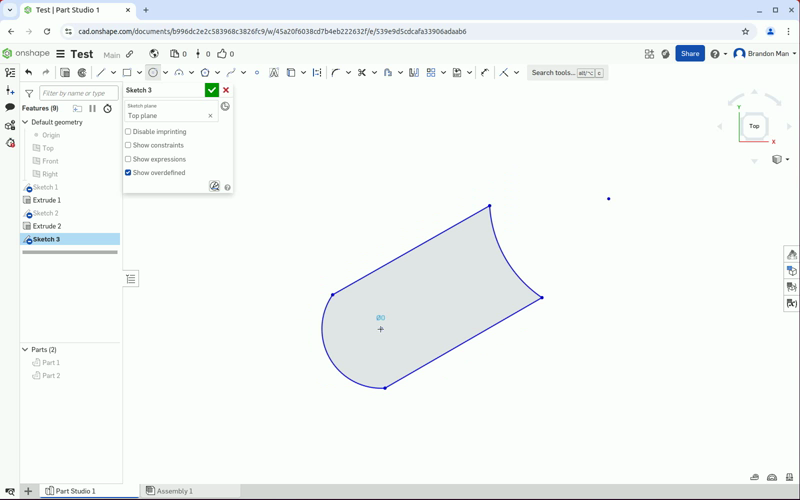
scroll(-6)
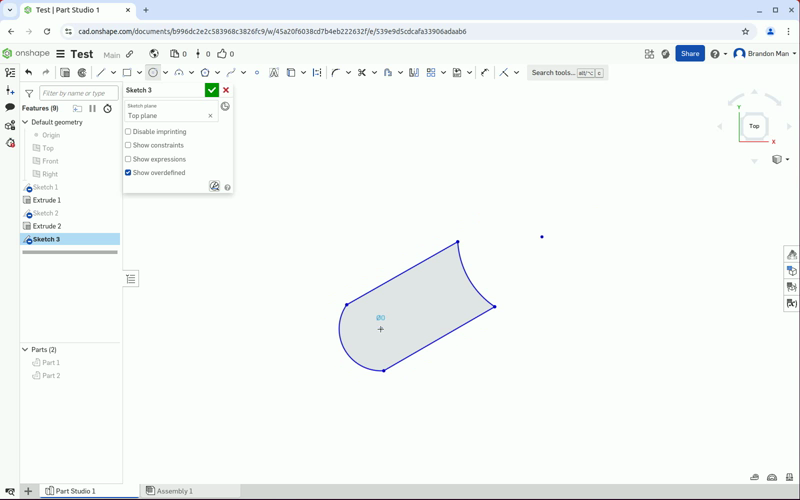
scroll(-6)
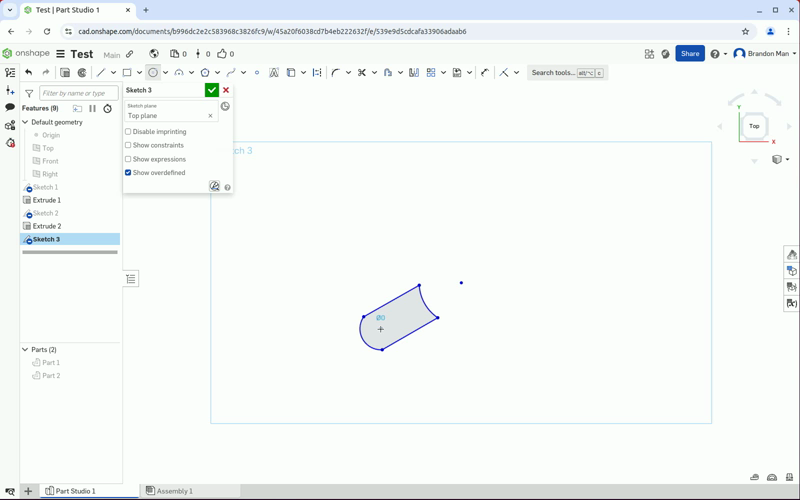
key_up(shift)
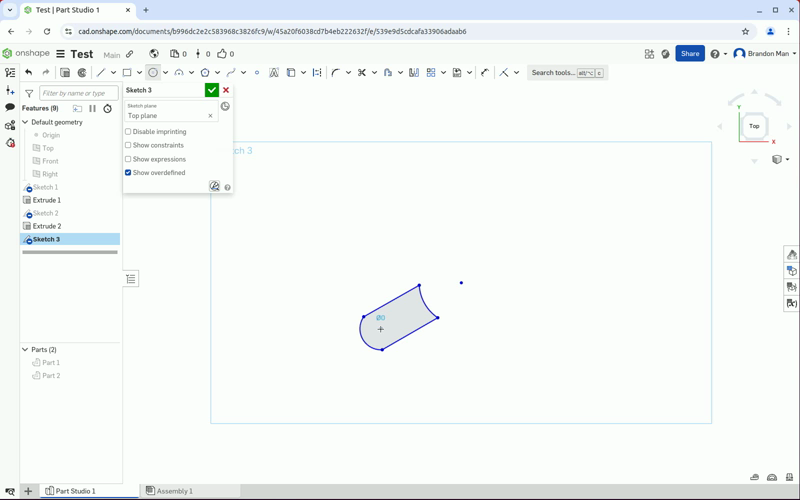
mouse_move(389, 328)
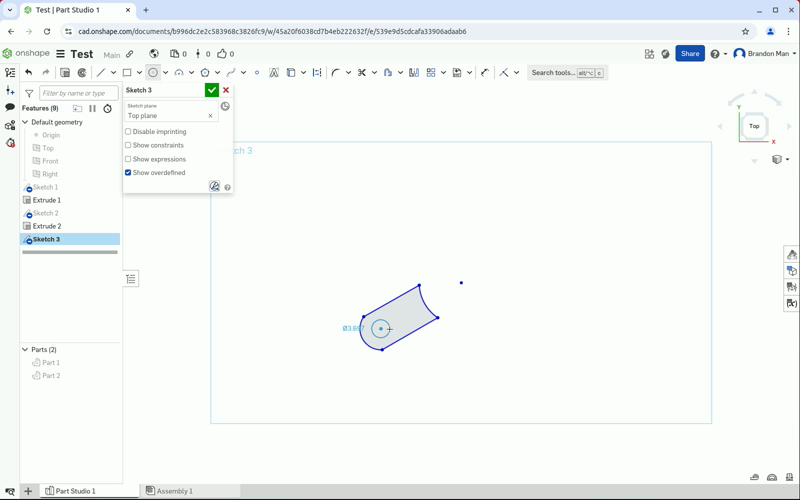
click(389, 328)
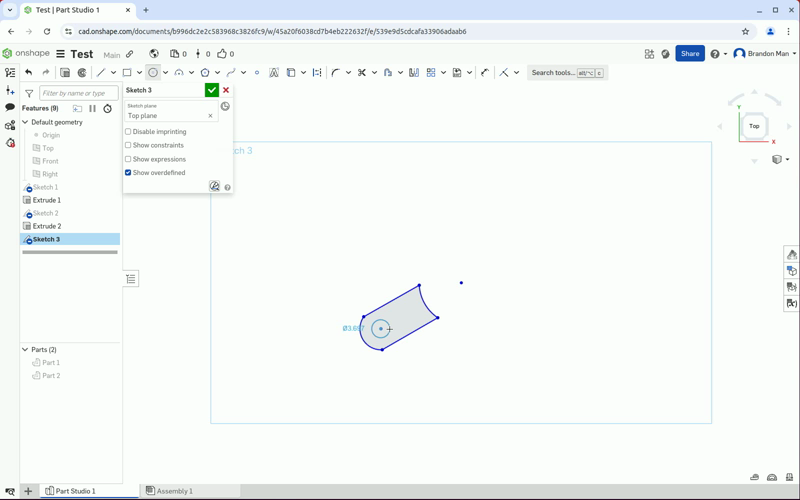
key(esc)
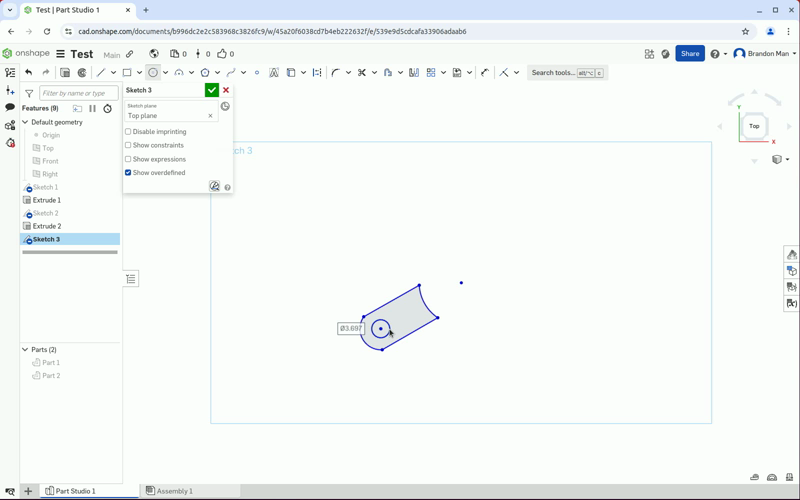
key(c)
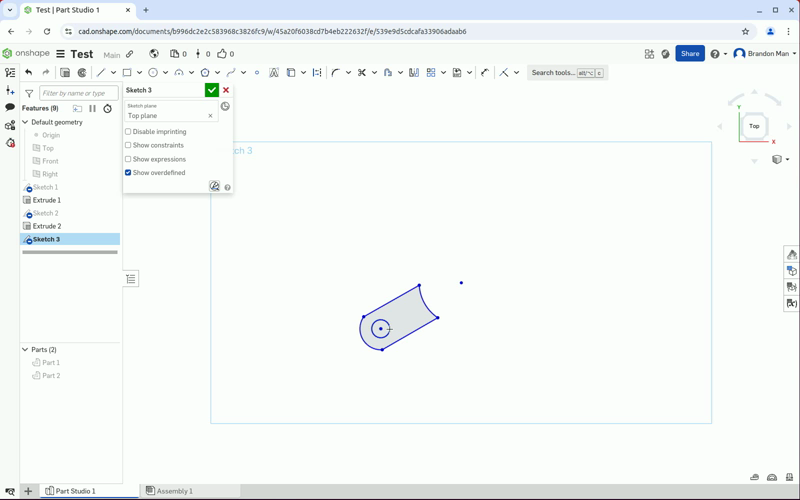
key_down(shift)
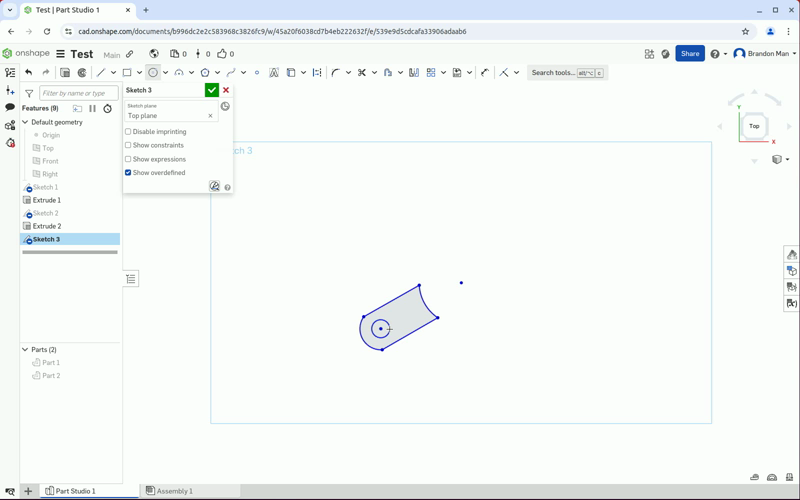
mouse_move(399, 317)
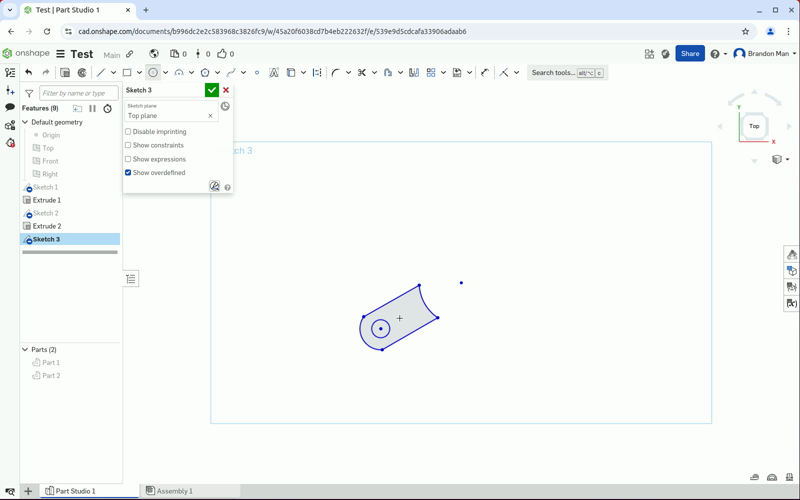
click(399, 317)
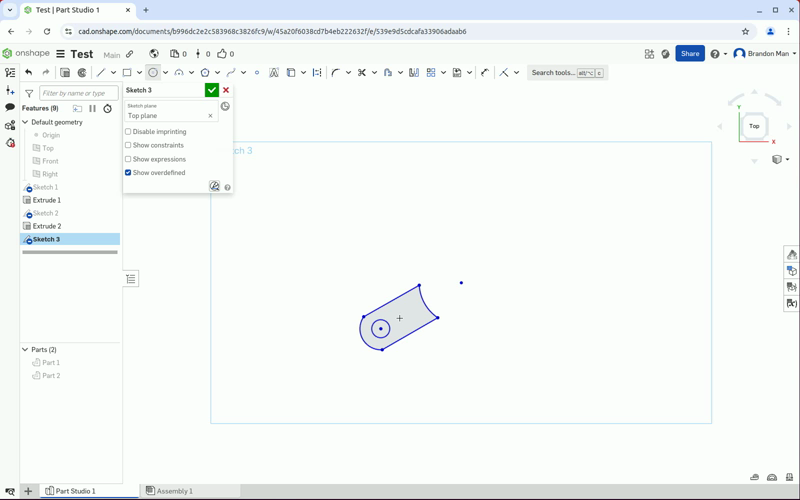
key_up(shift)
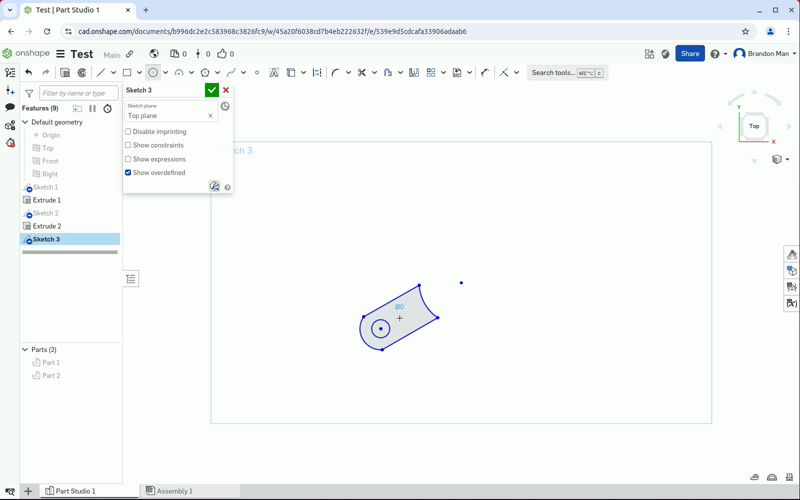
mouse_move(406, 317)
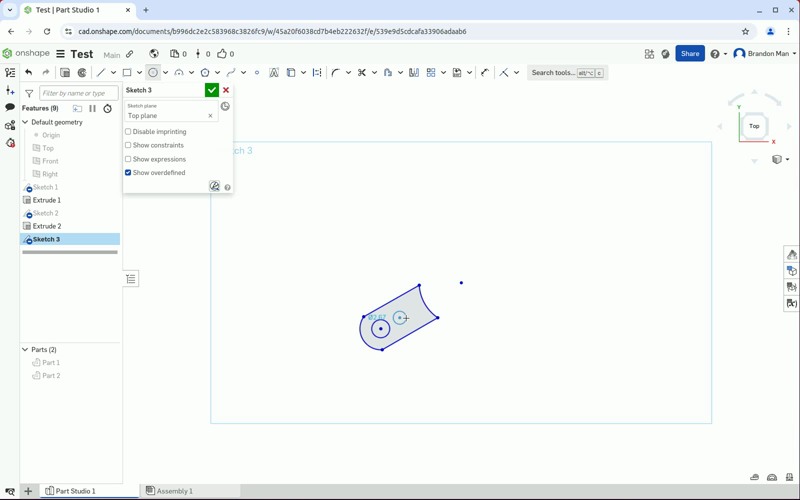
click(406, 317)
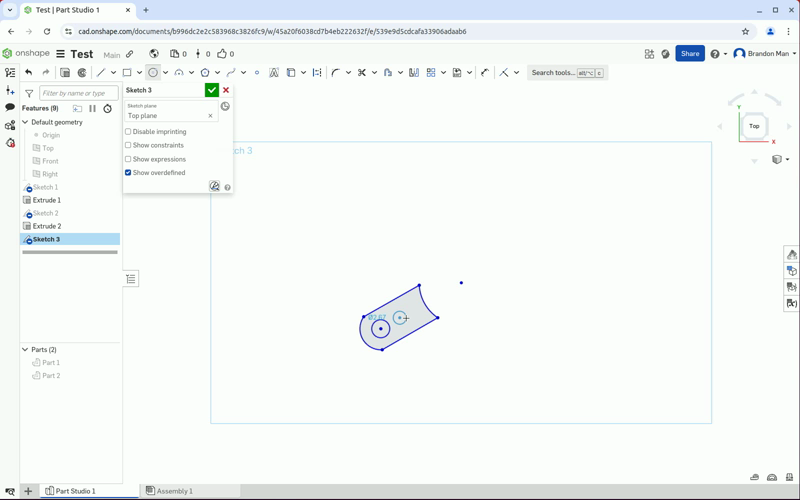
key(esc)
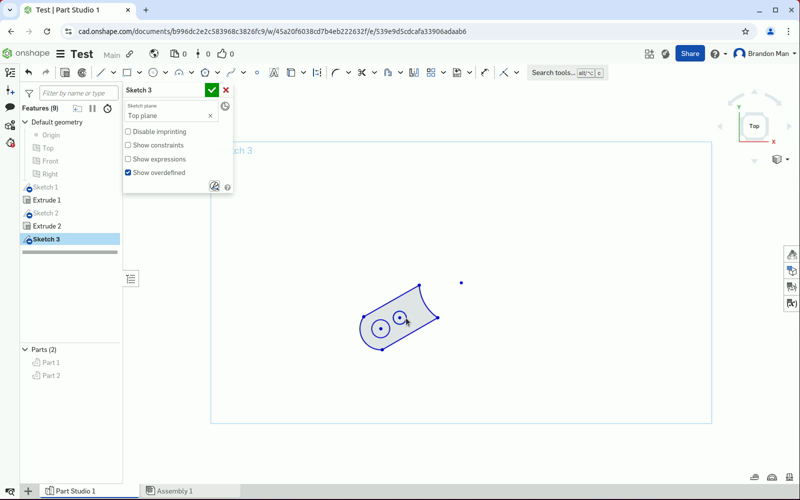
key(l)
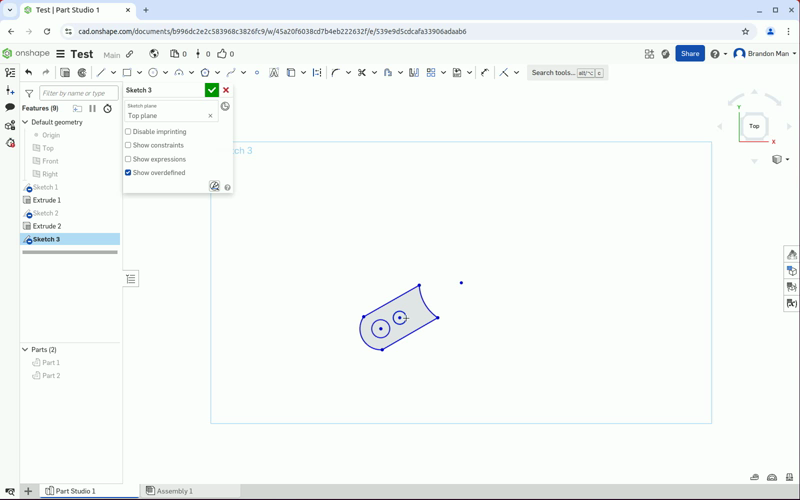
key_down(shift)
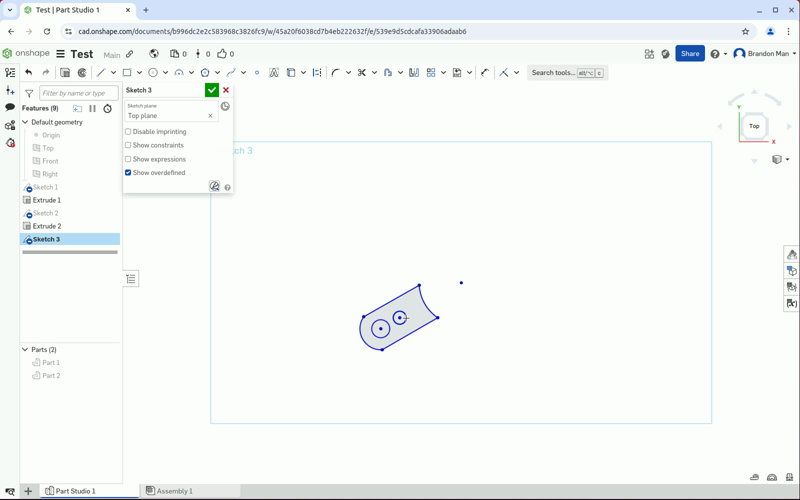
mouse_move(407, 306)
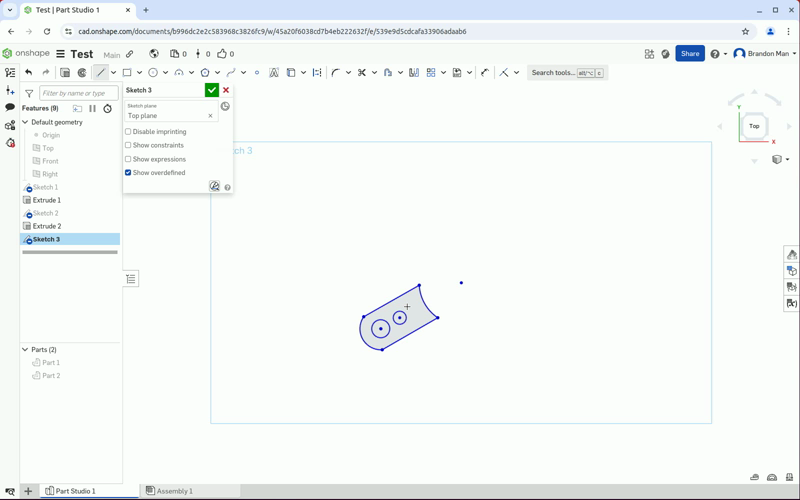
click(407, 306)
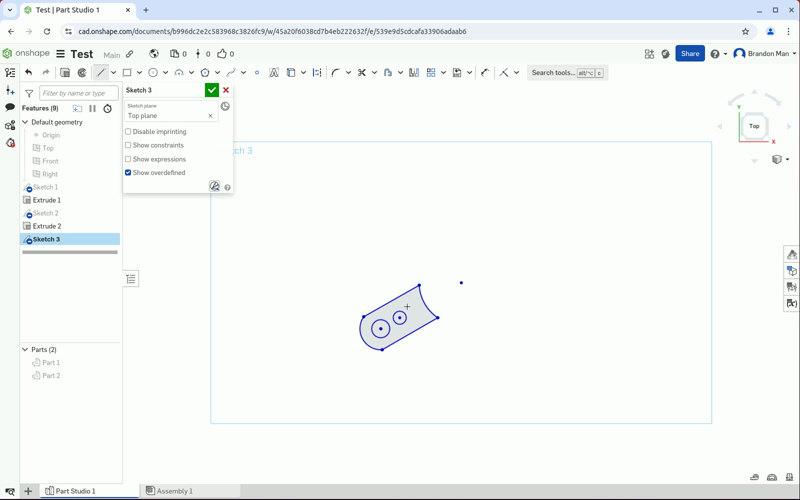
key_up(shift)
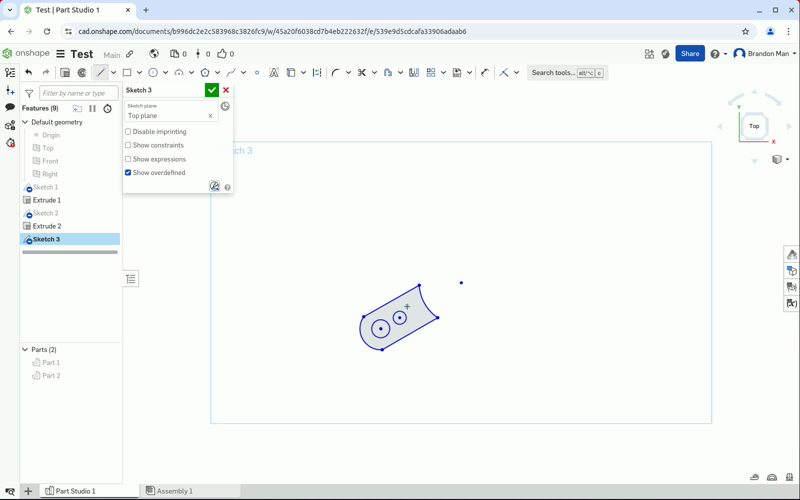
key_down(shift)
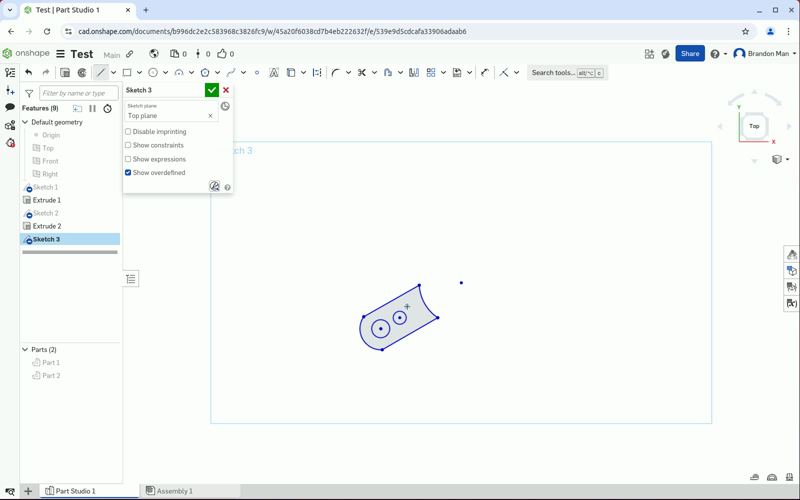
mouse_move(437, 306)
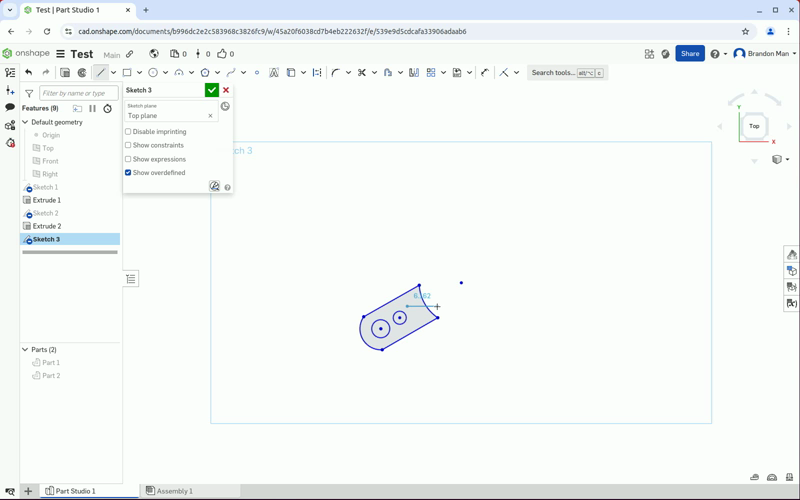
mouse_move(414, 316)
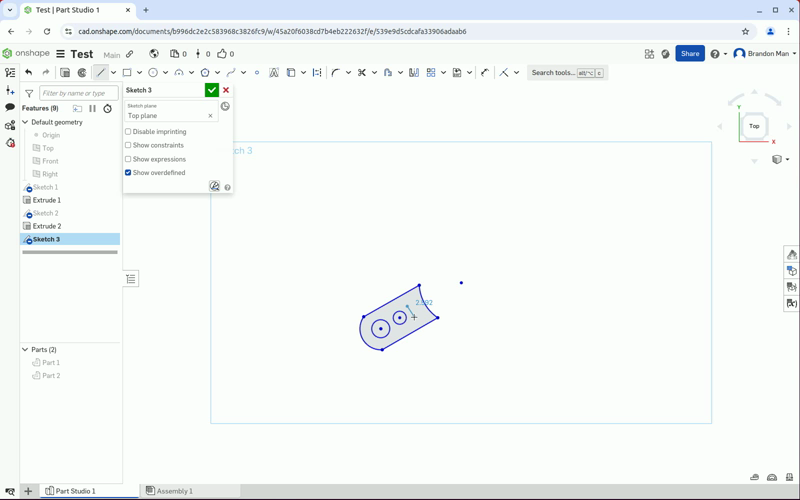
click(414, 316)
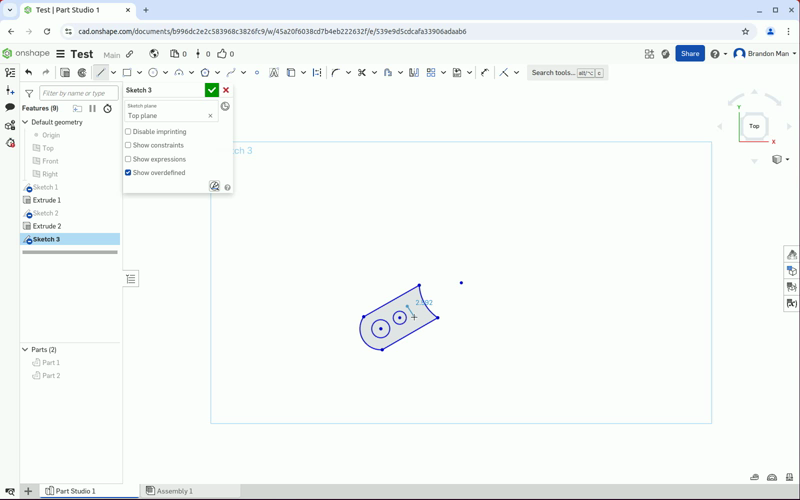
key_up(shift)
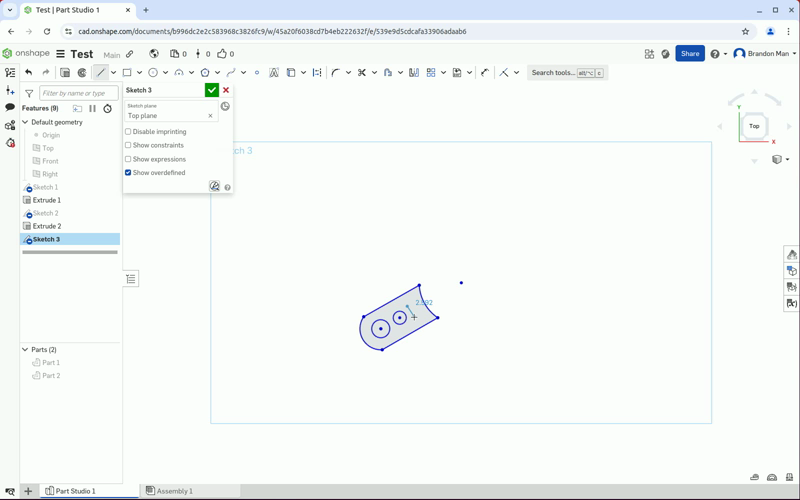
key_down(shift)
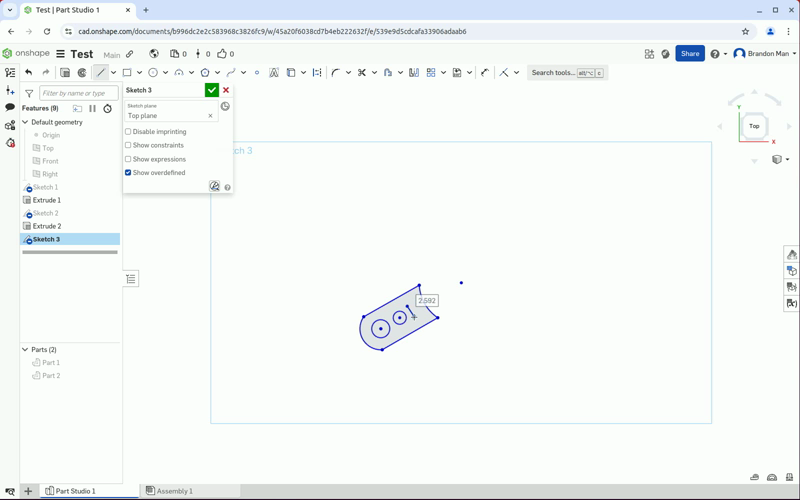
mouse_move(444, 316)
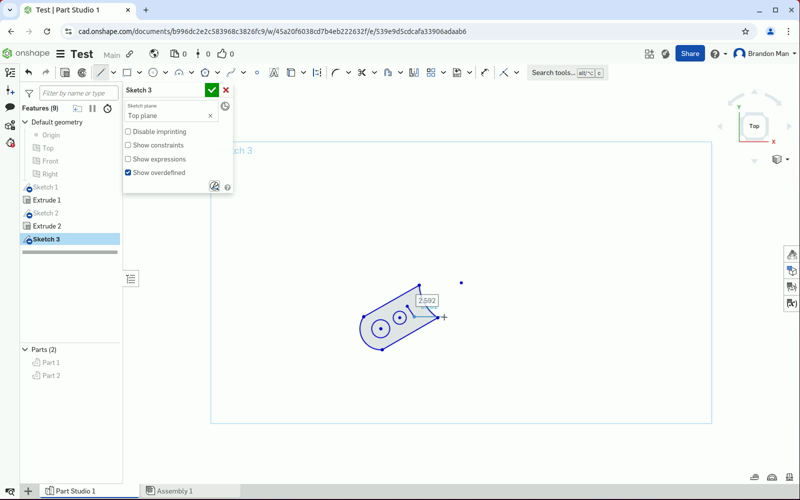
mouse_move(425, 310)
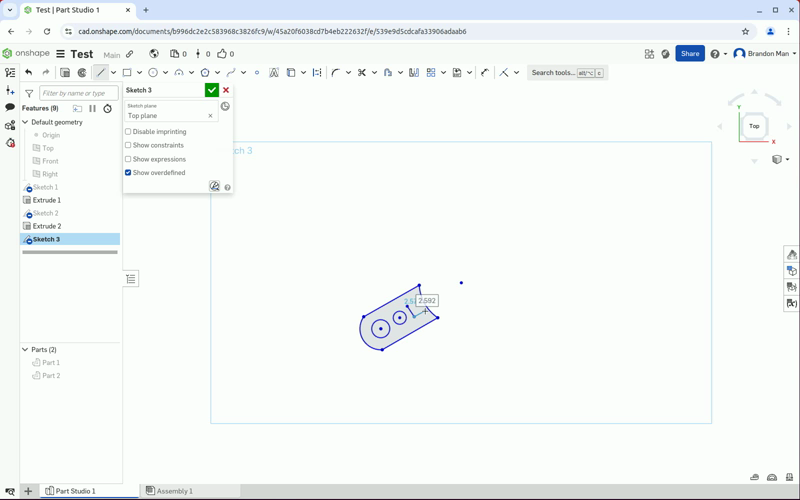
click(425, 310)
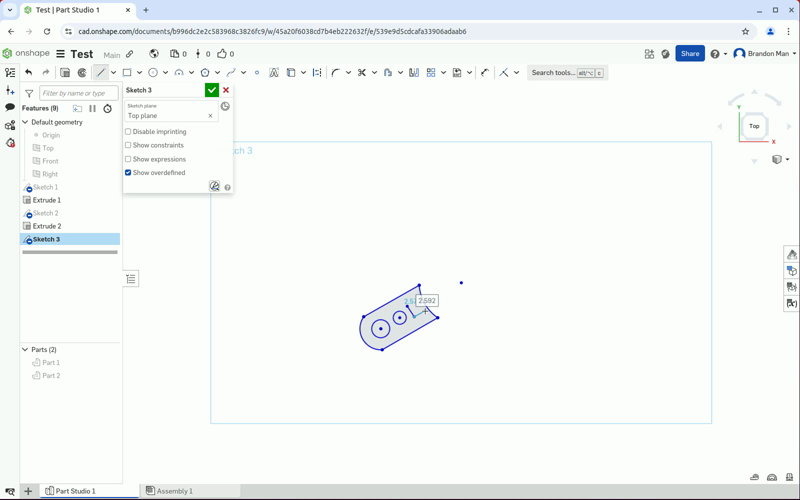
key_up(shift)
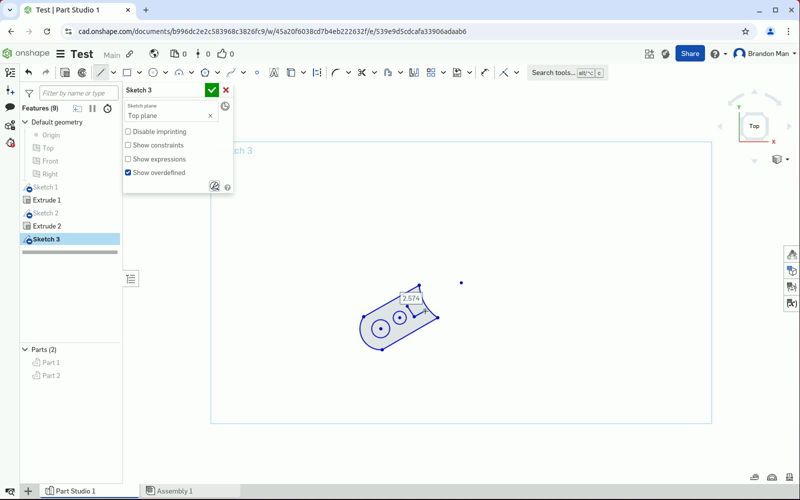
key_down(shift)
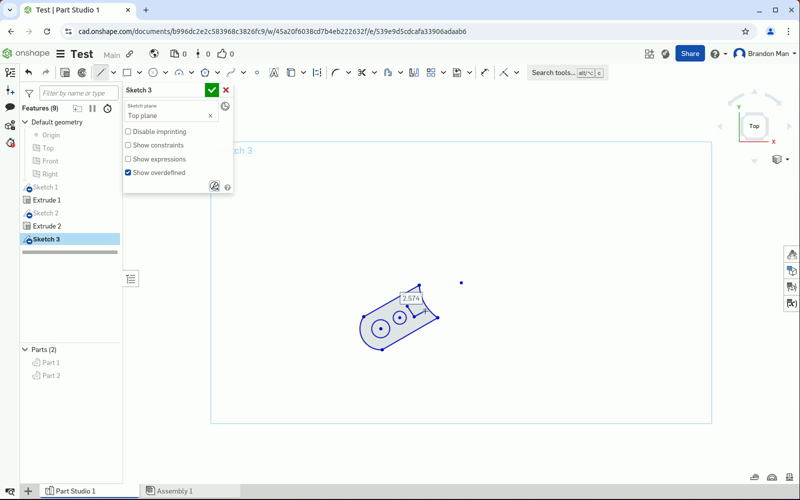
mouse_move(455, 310)
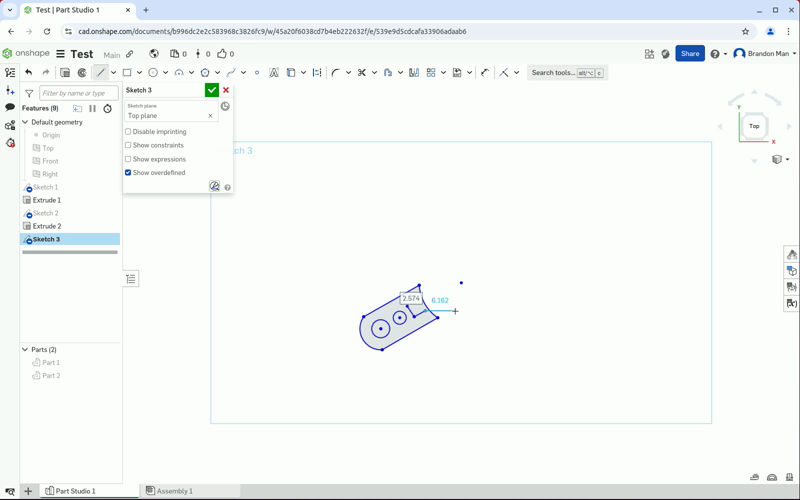
mouse_move(419, 299)
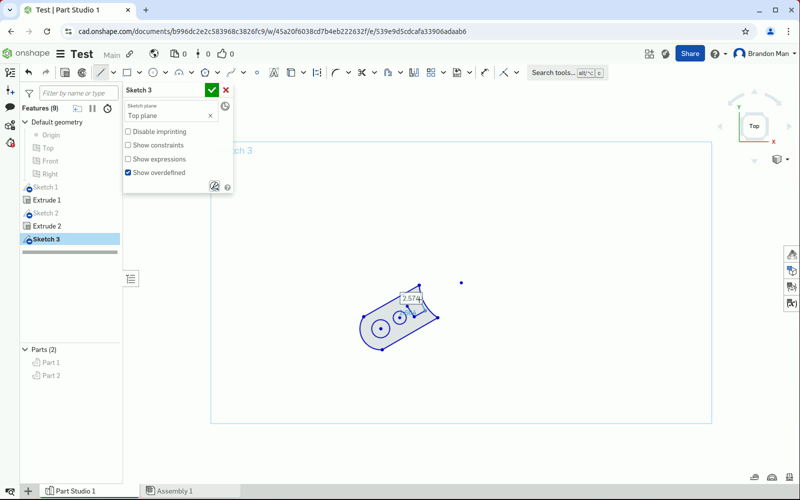
click(419, 299)
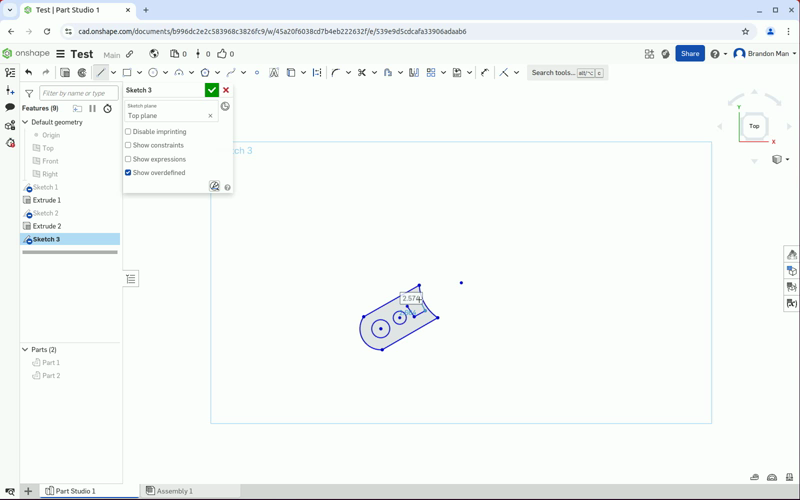
key_up(shift)
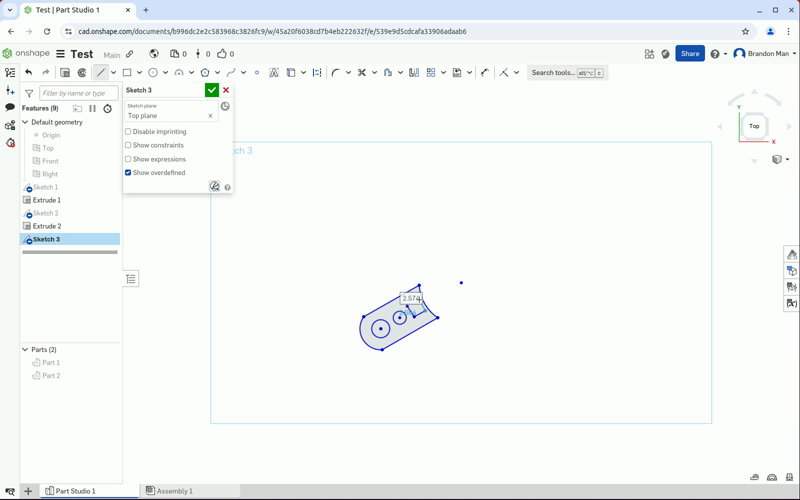
mouse_move(449, 299)
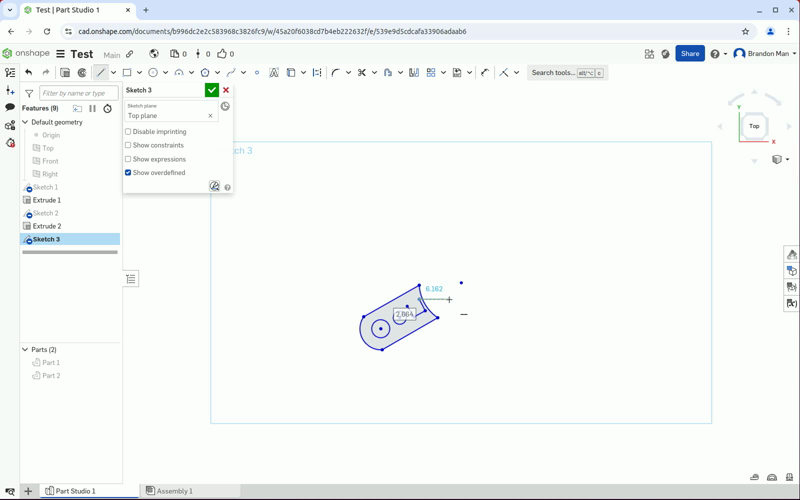
key_down(shift)
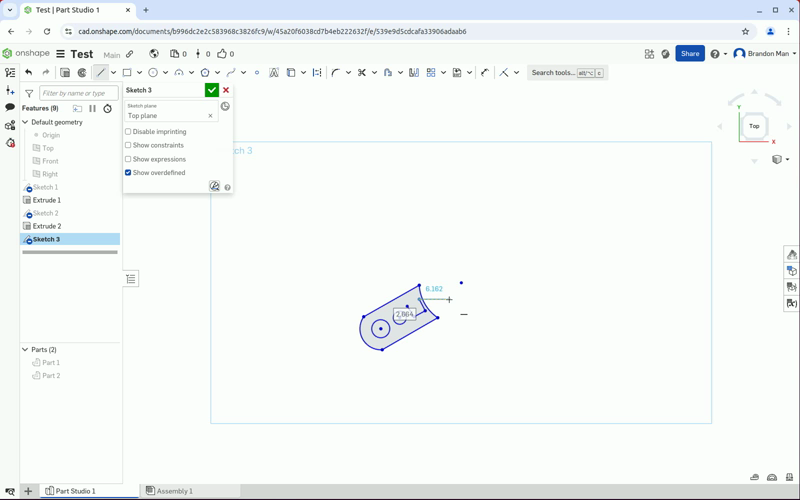
mouse_move(407, 306)
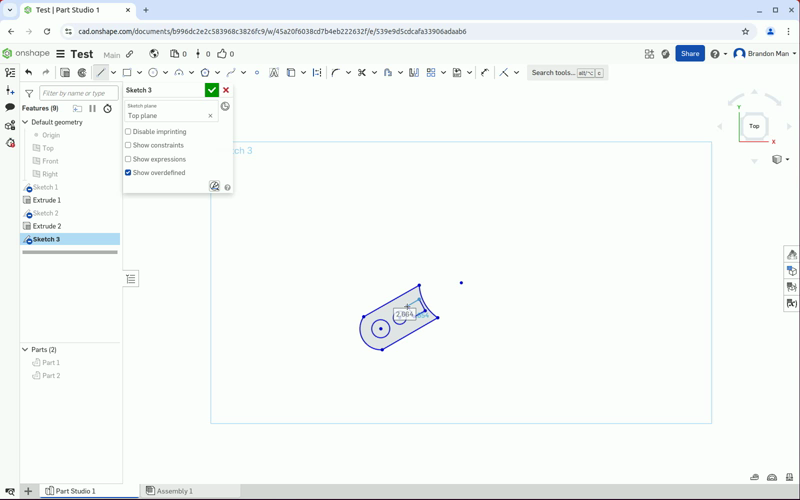
key_up(shift)
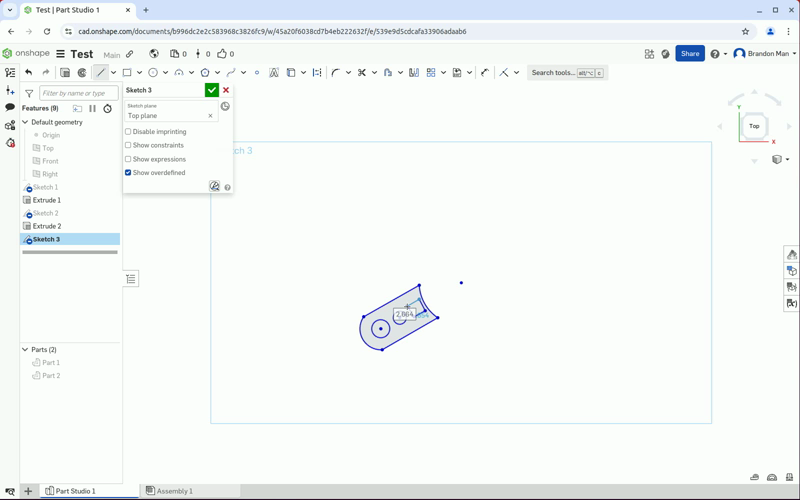
click(407, 306)
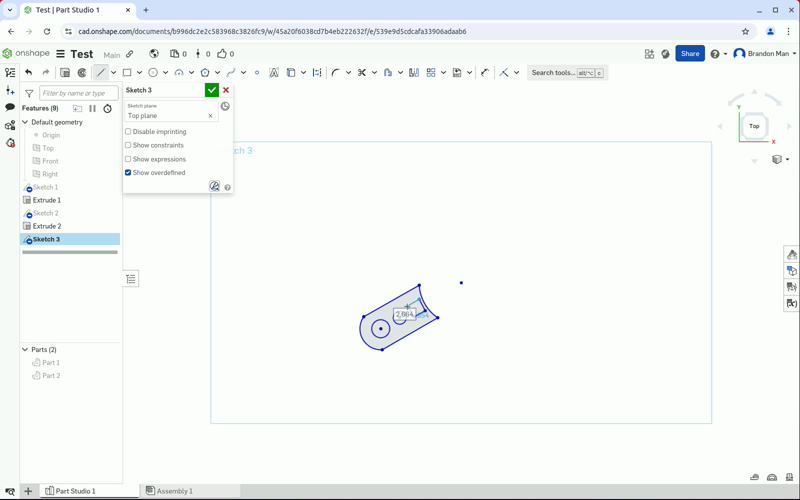
key(esc)
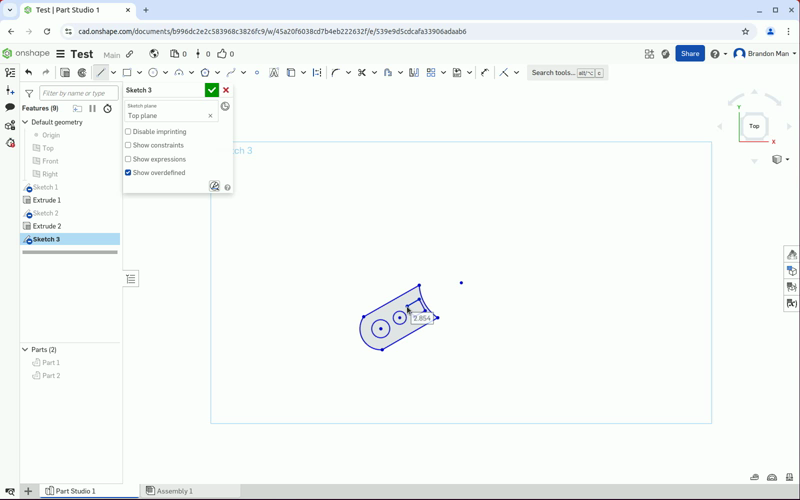
mouse_move(412, 299)
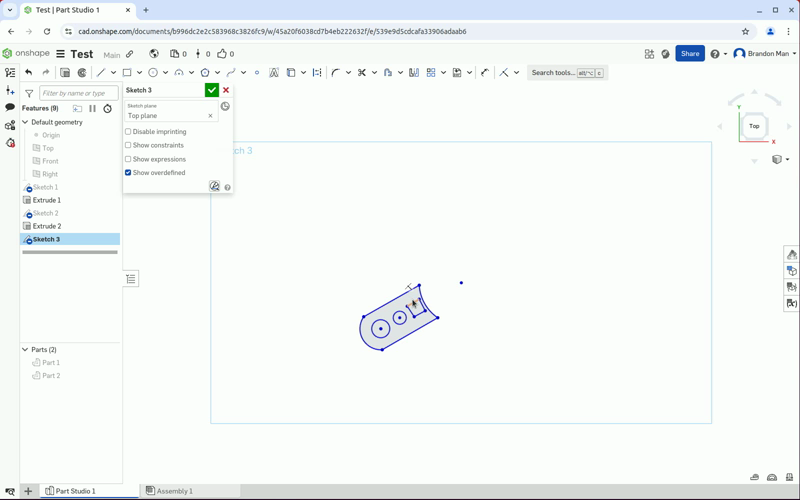
click(412, 299)
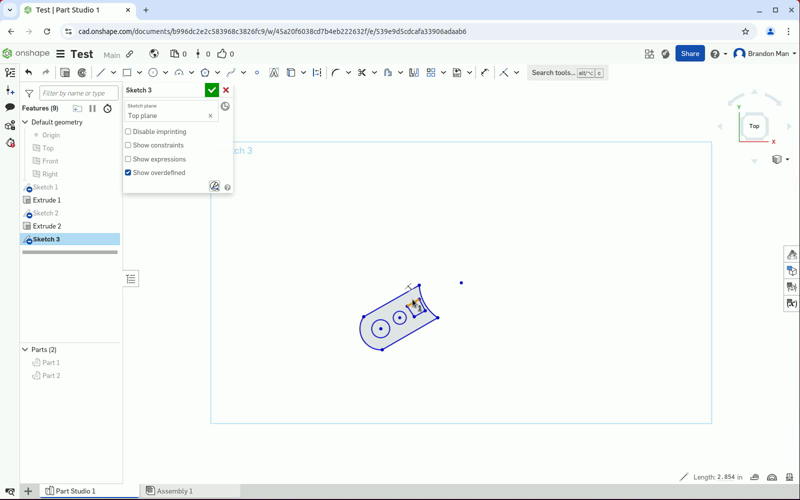
mouse_move(73, 352)
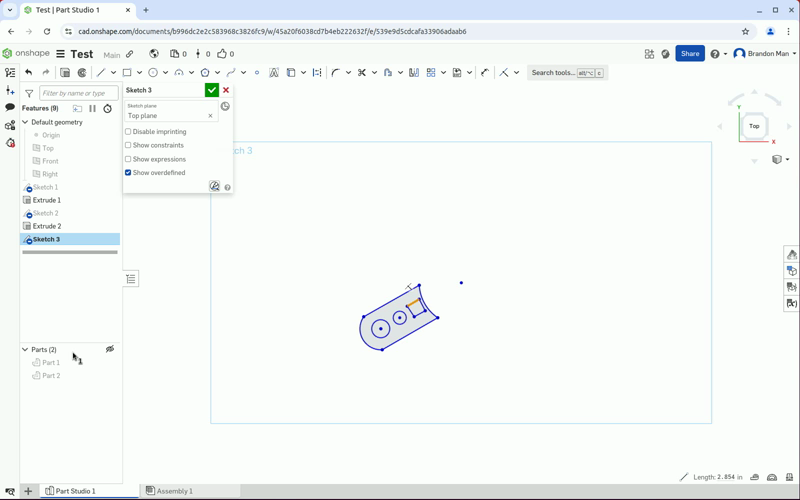
key(shift+y)
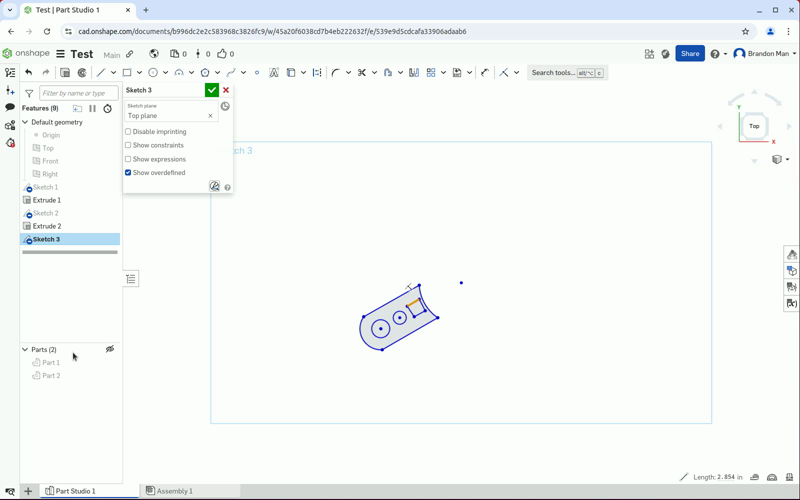
key(shift+e)
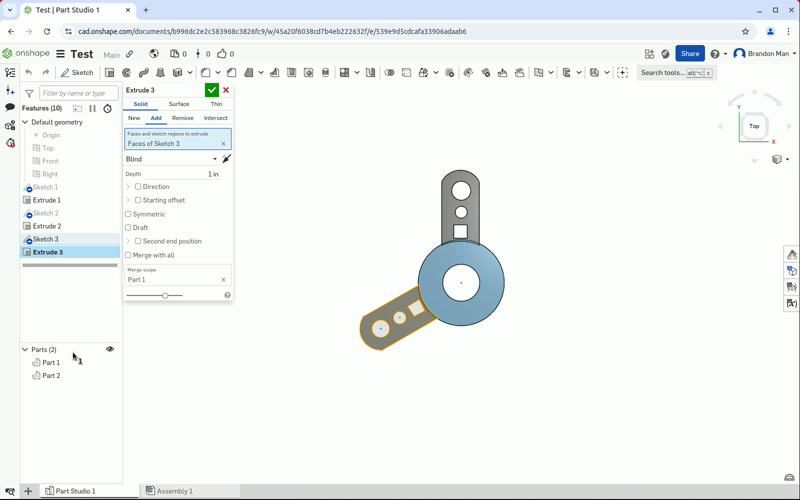
mouse_move(143, 106)
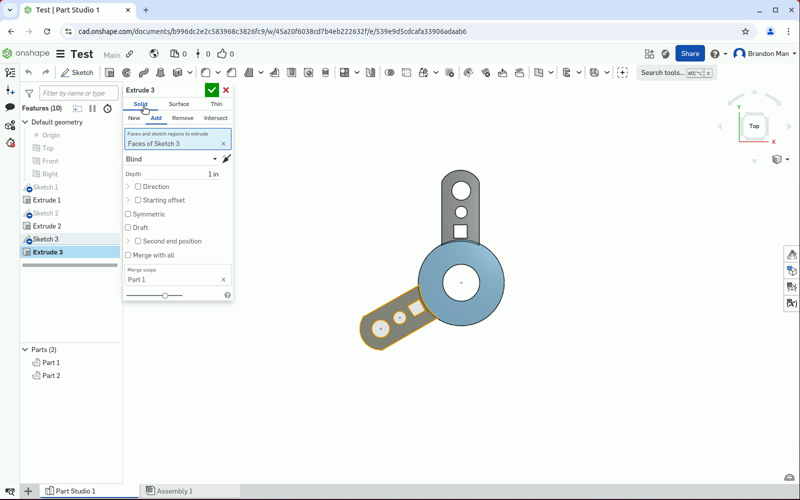
click(143, 106)
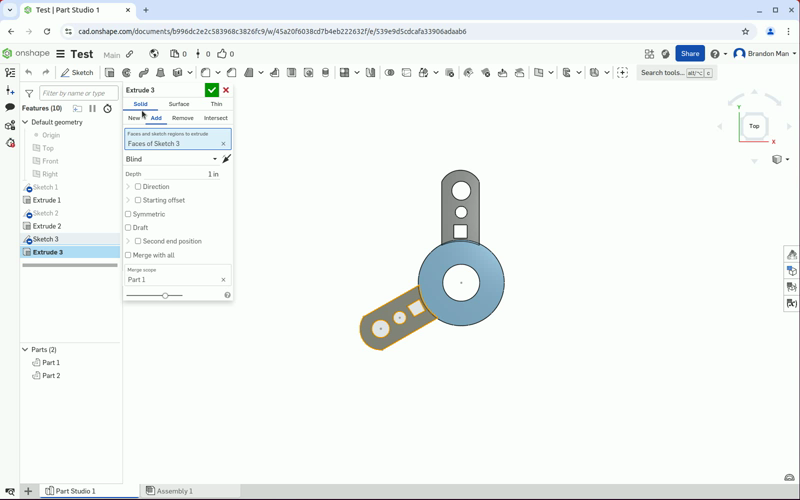
mouse_move(137, 120)
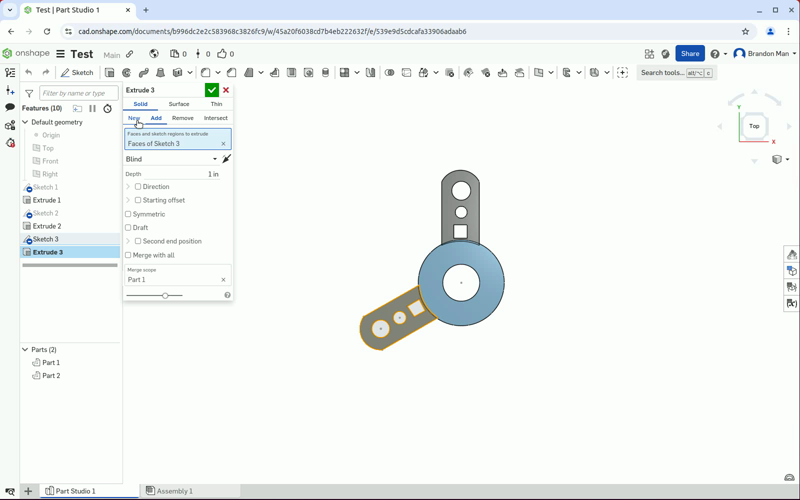
click(137, 120)
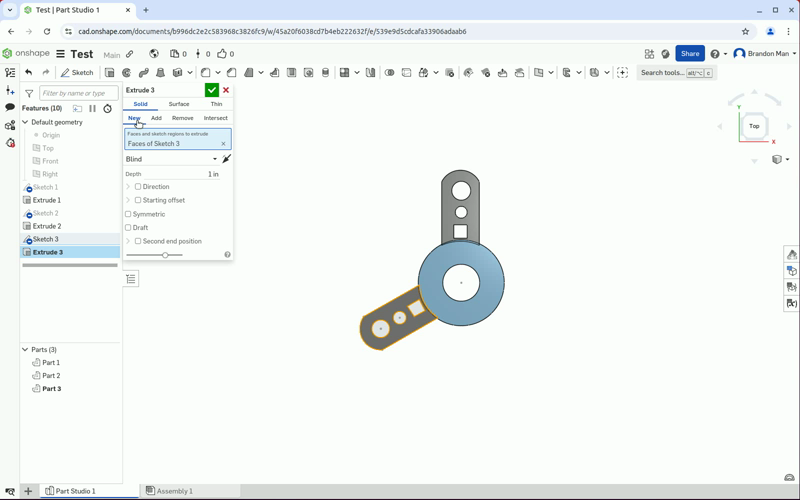
key(tab, 4)
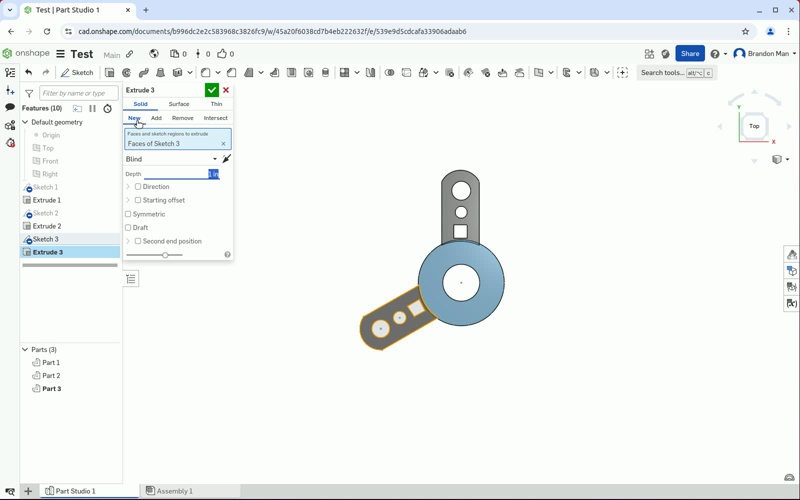
text(2.166)
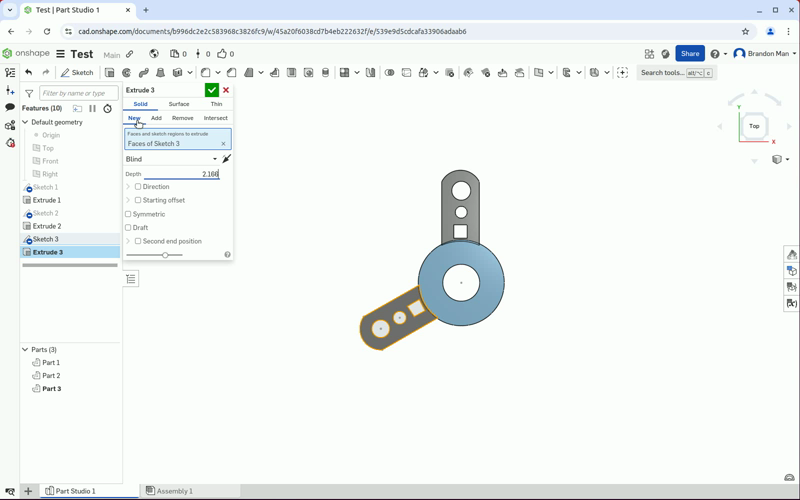
key(enter)
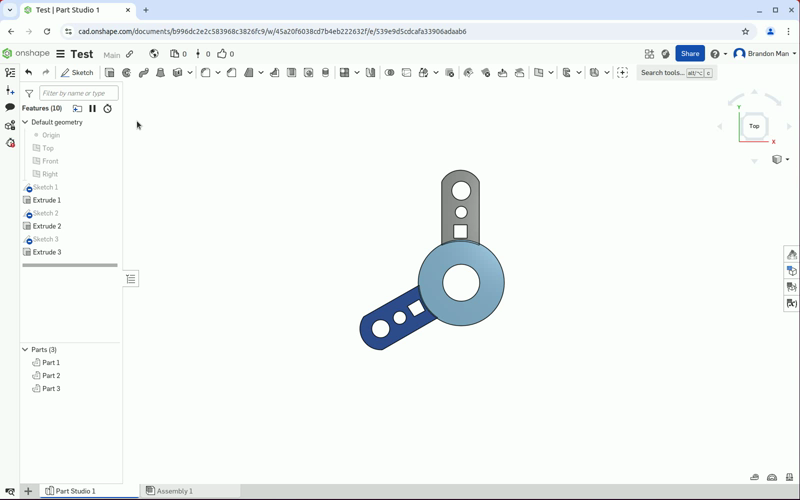
key(shift+h)
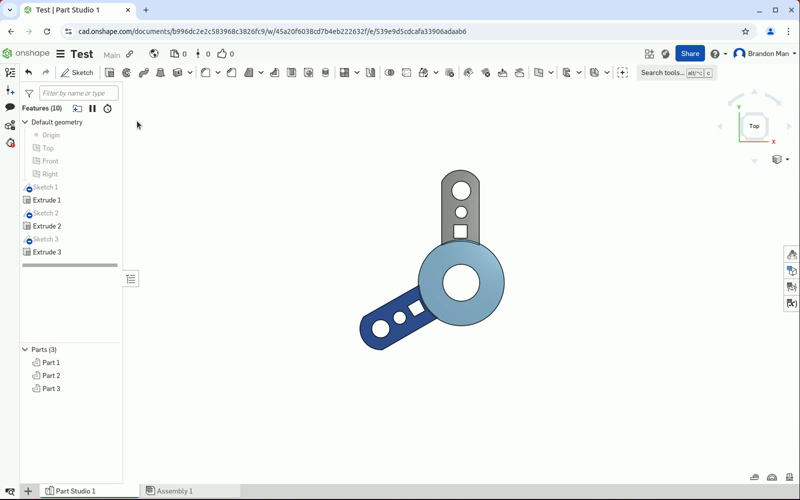
key(shift+h)
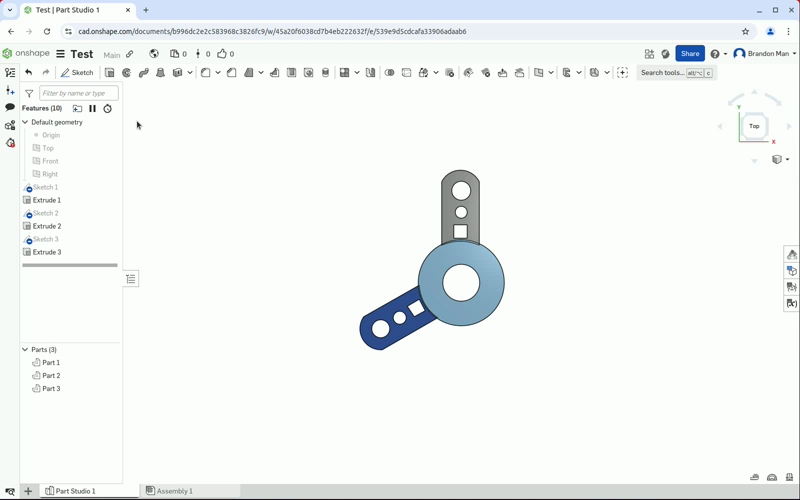
mouse_move(73, 189)
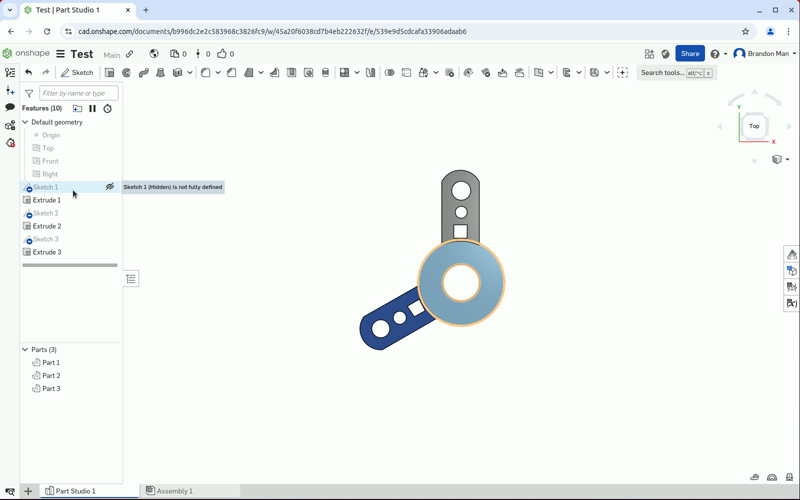
click(73, 189)
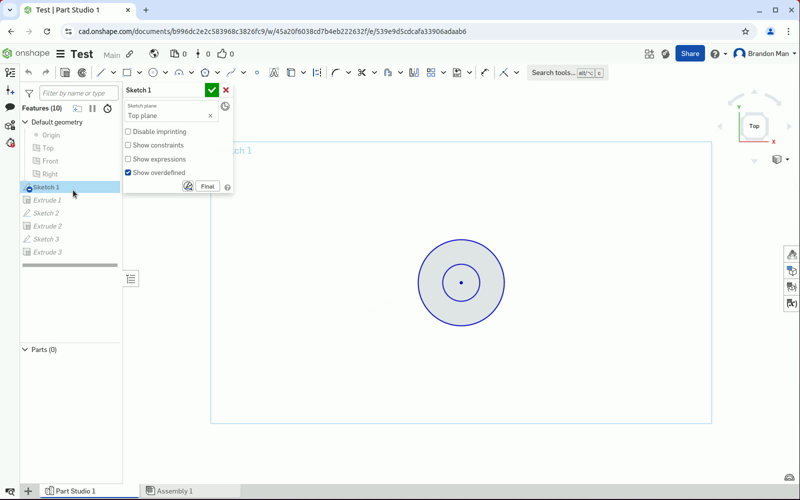
mouse_move(229, 92)
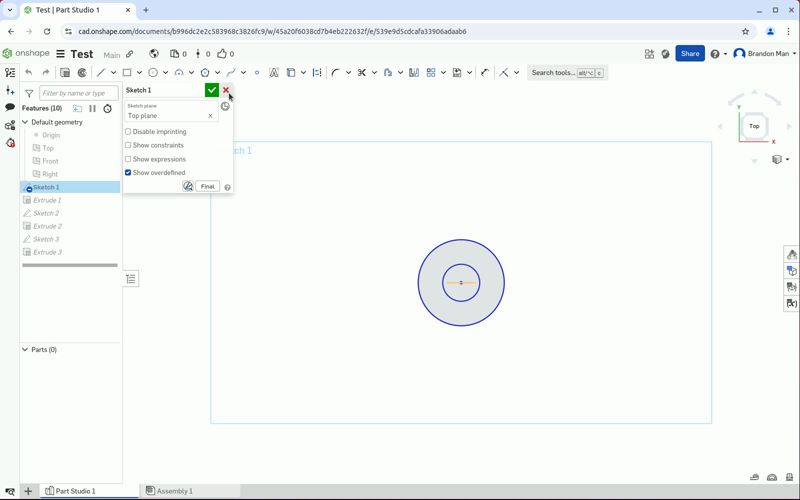
click(229, 92)
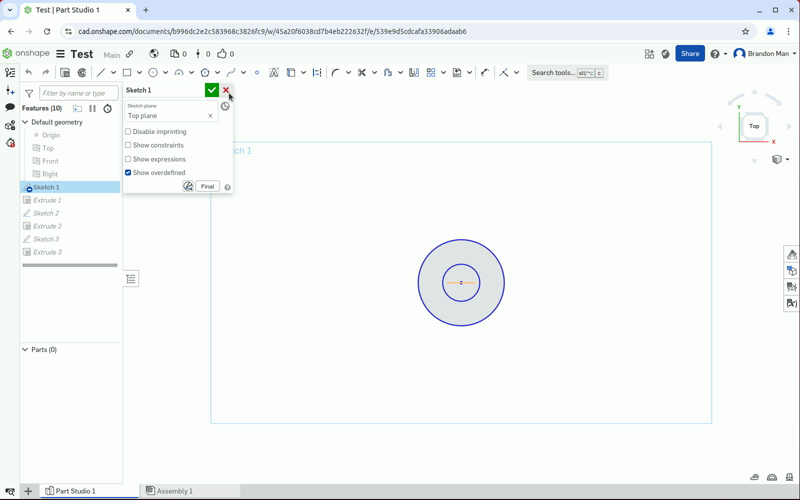
key(shift+s)
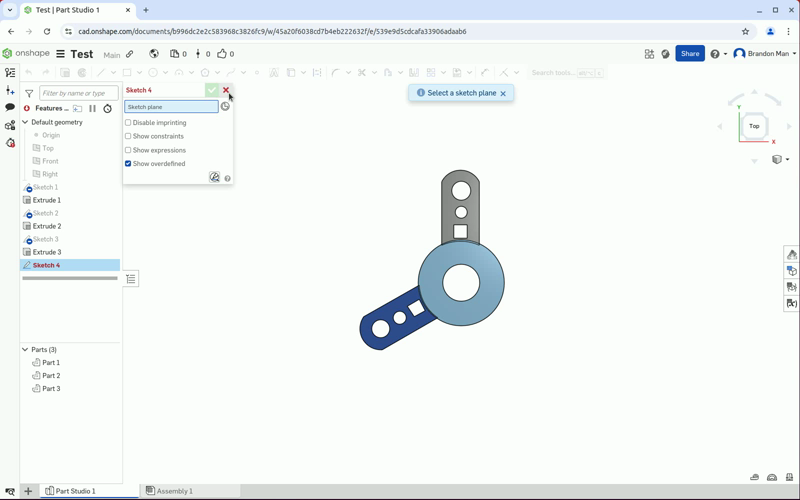
mouse_move(73, 150)
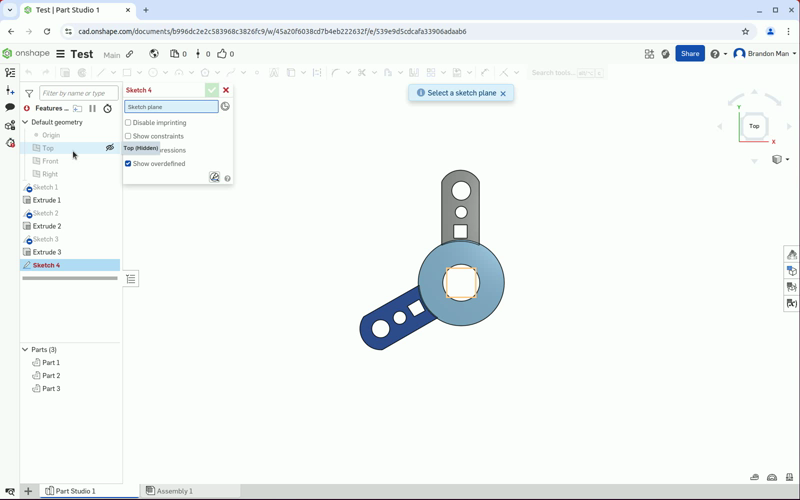
click(73, 150)
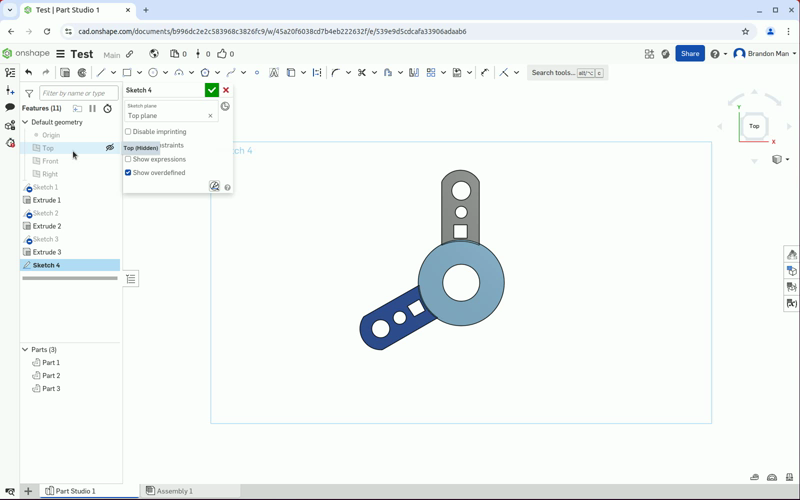
mouse_move(73, 352)
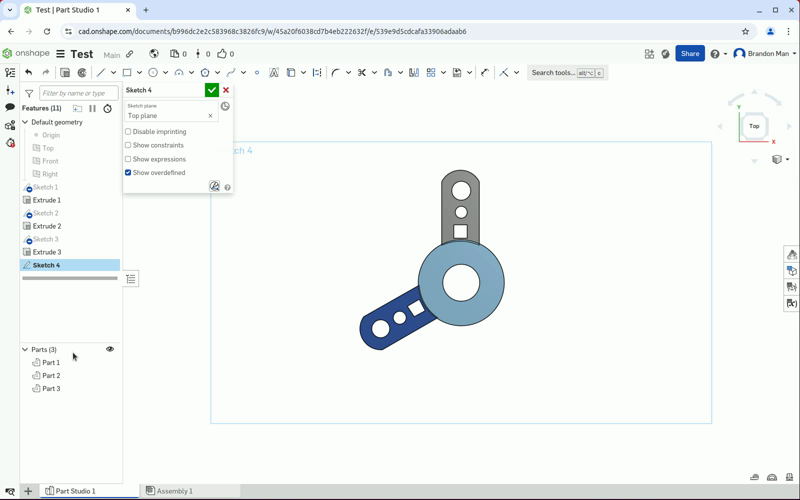
key(y)
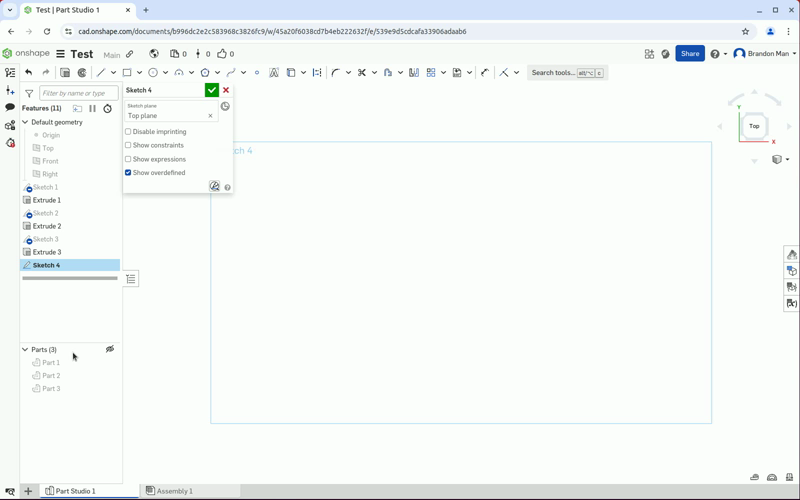
key(l)
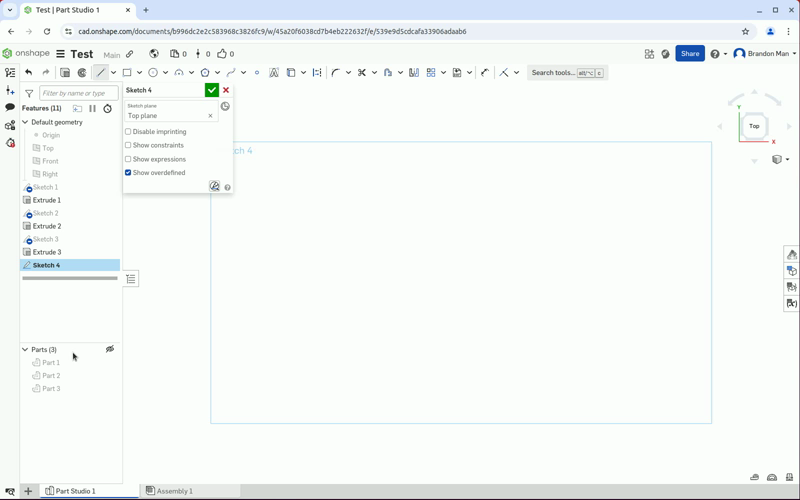
key_down(shift)
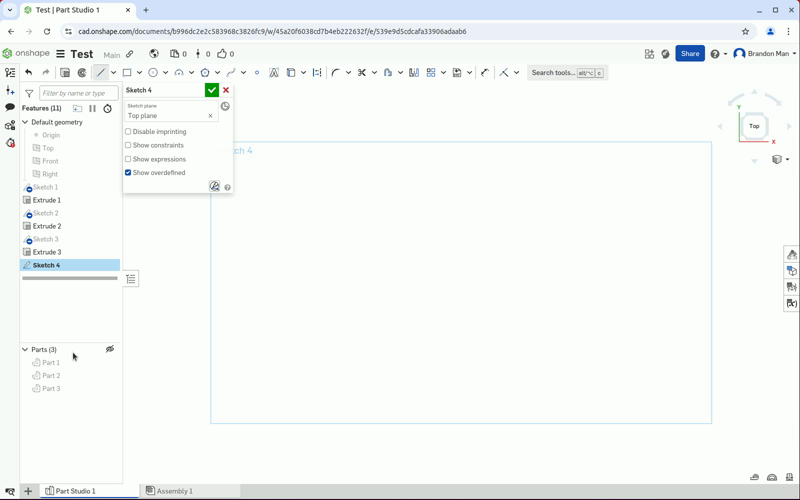
mouse_move(484, 318)
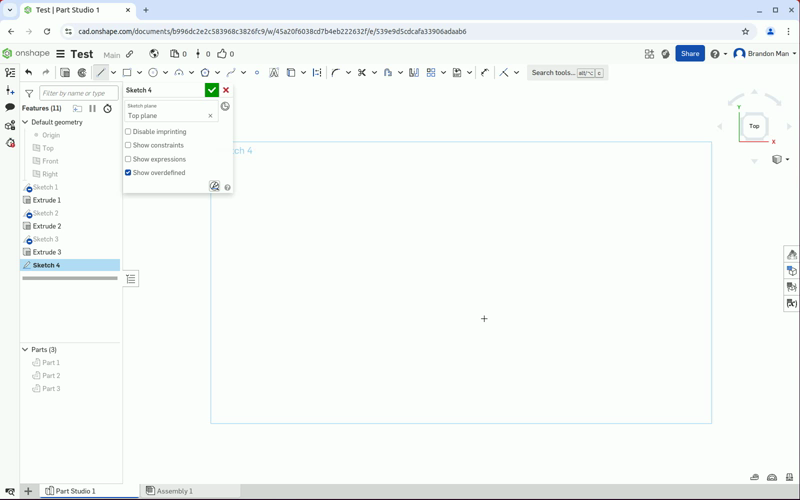
click(484, 318)
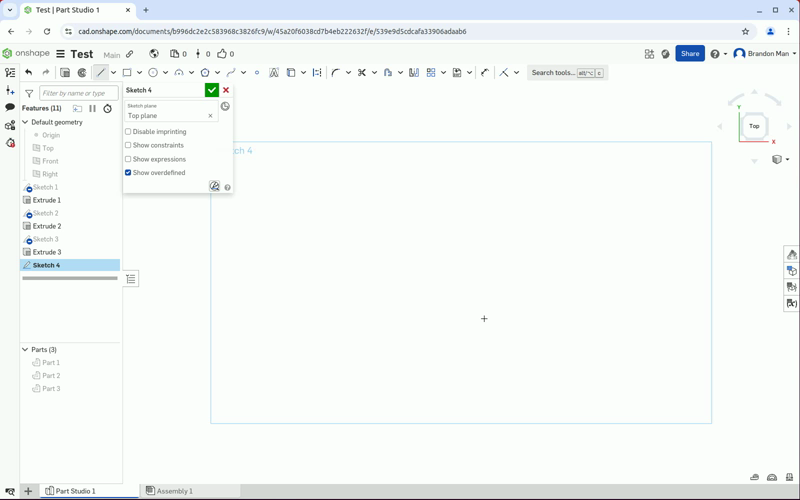
key_up(shift)
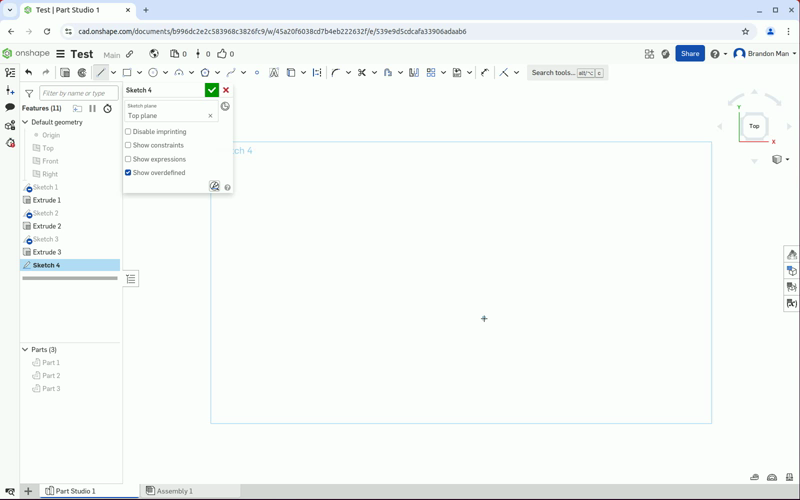
key_down(shift)
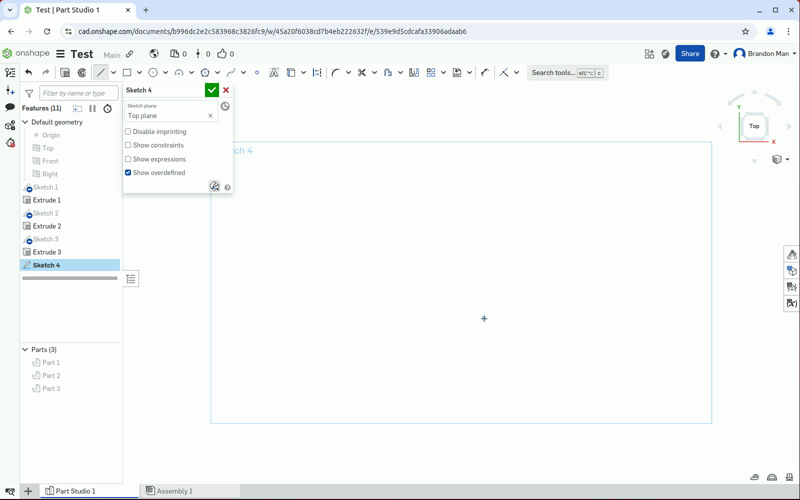
mouse_move(539, 349)
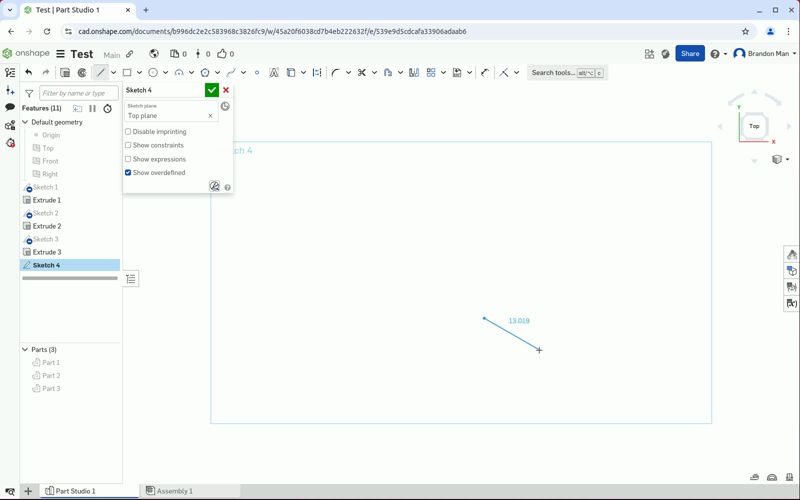
click(539, 349)
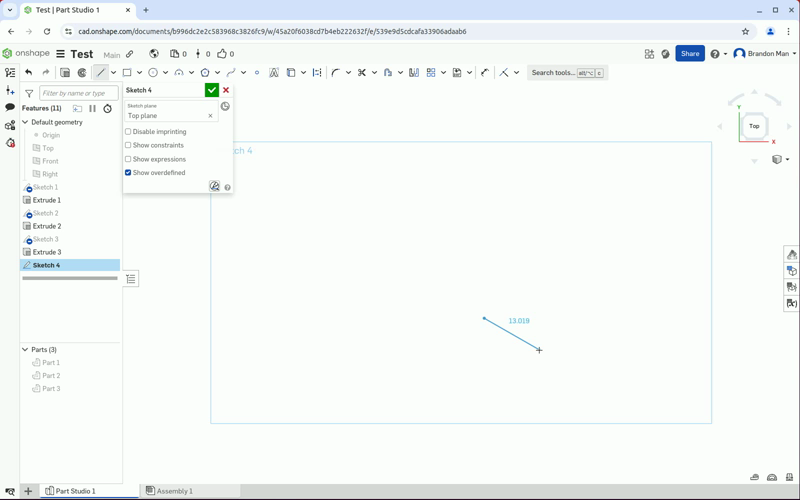
key_up(shift)
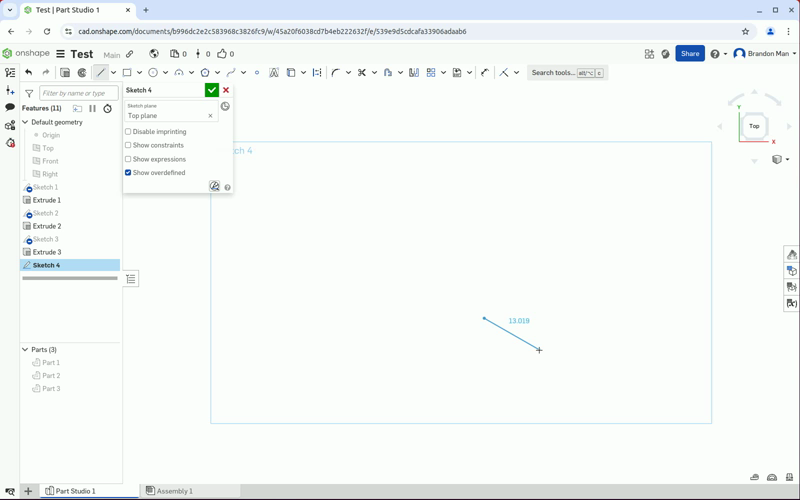
key(esc)
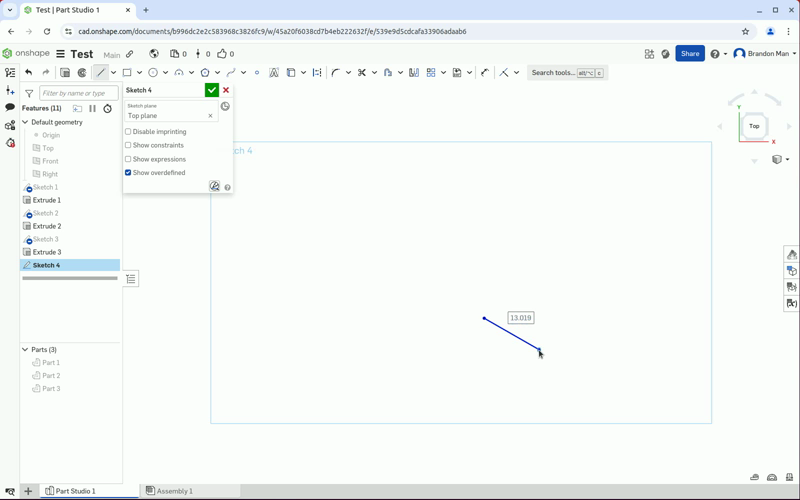
key(a)
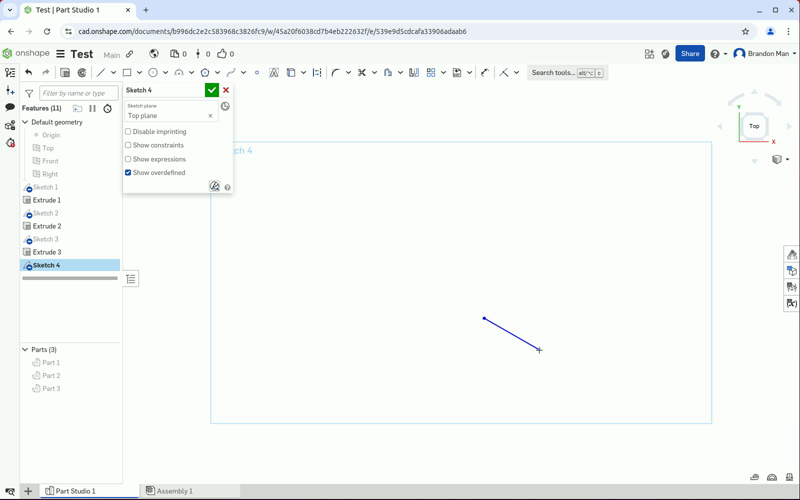
mouse_move(539, 349)
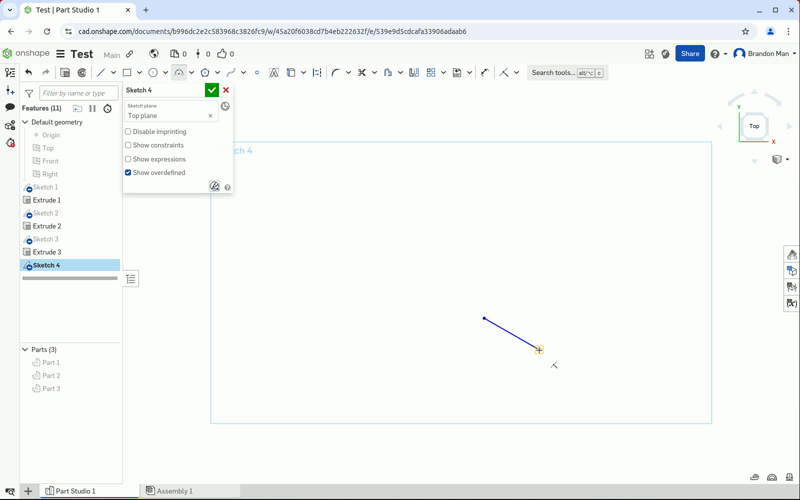
click(539, 349)
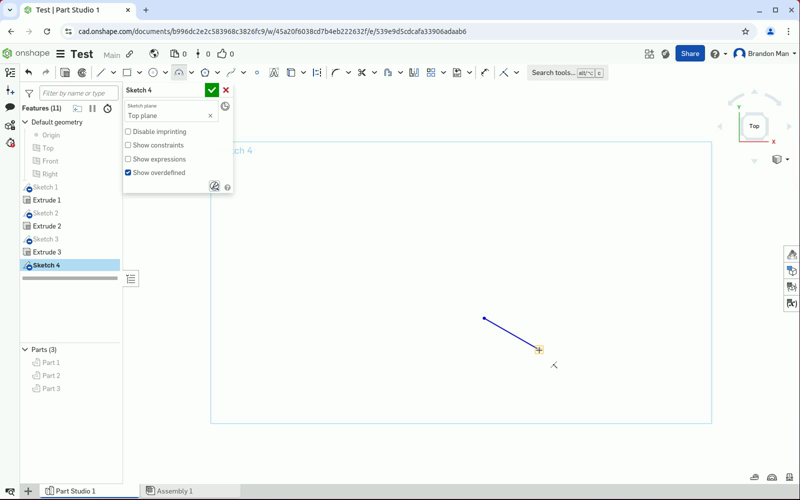
key_down(shift)
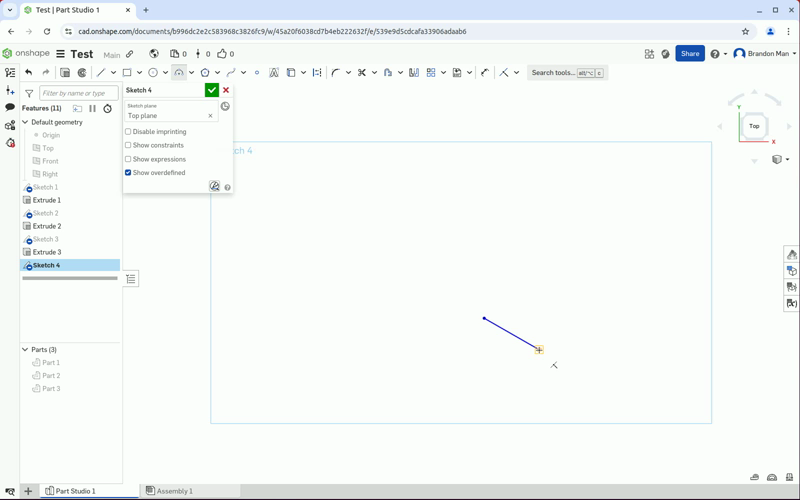
mouse_move(557, 317)
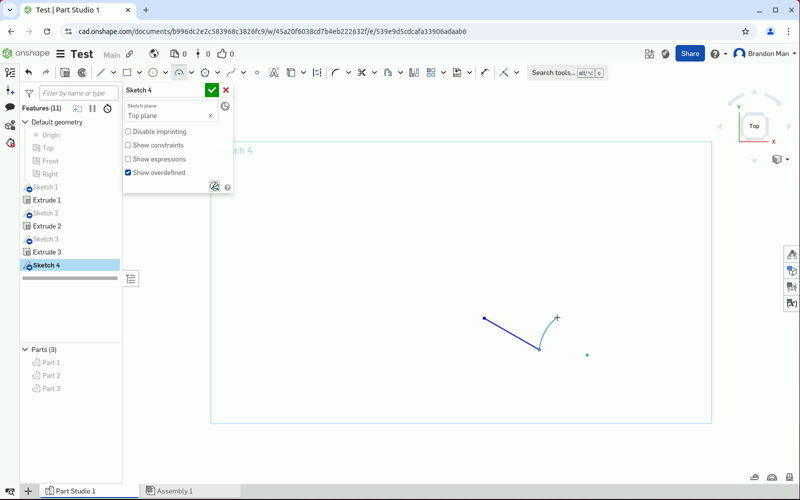
click(557, 317)
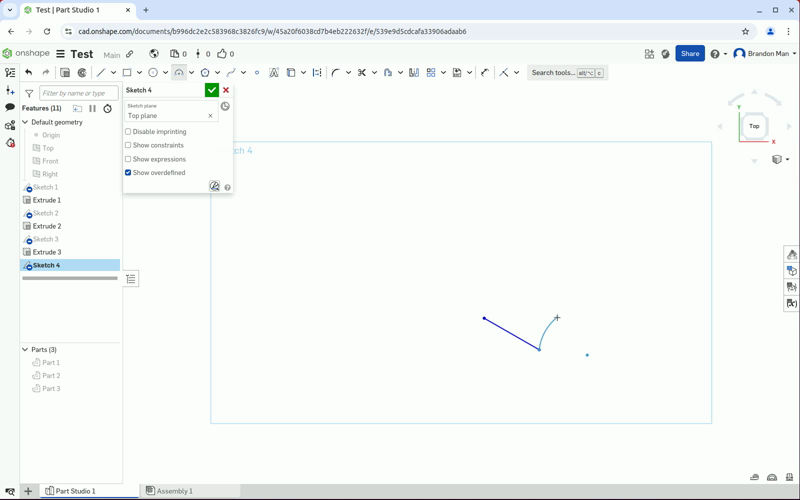
mouse_move(558, 339)
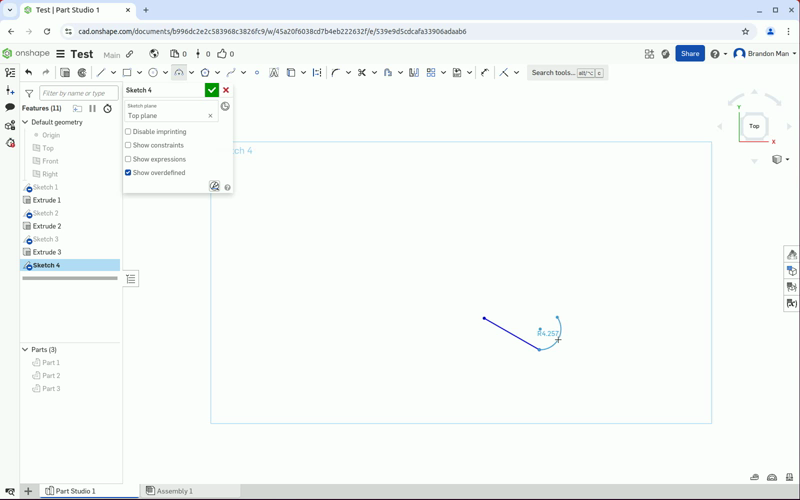
click(558, 339)
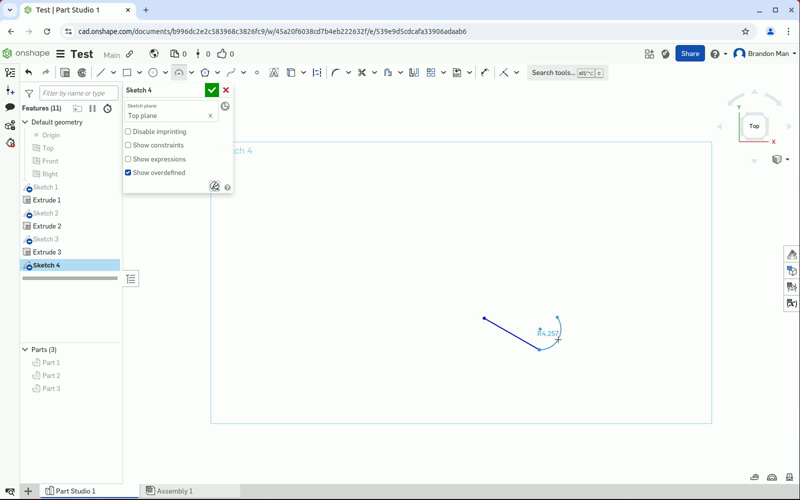
key_up(shift)
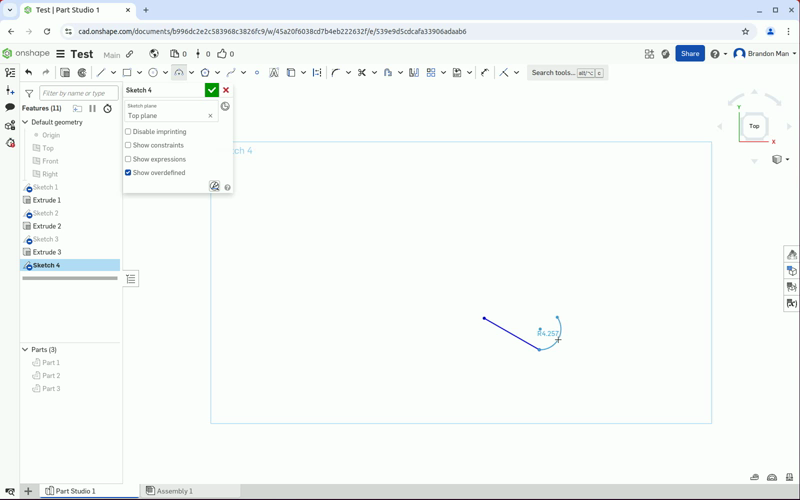
key(esc)
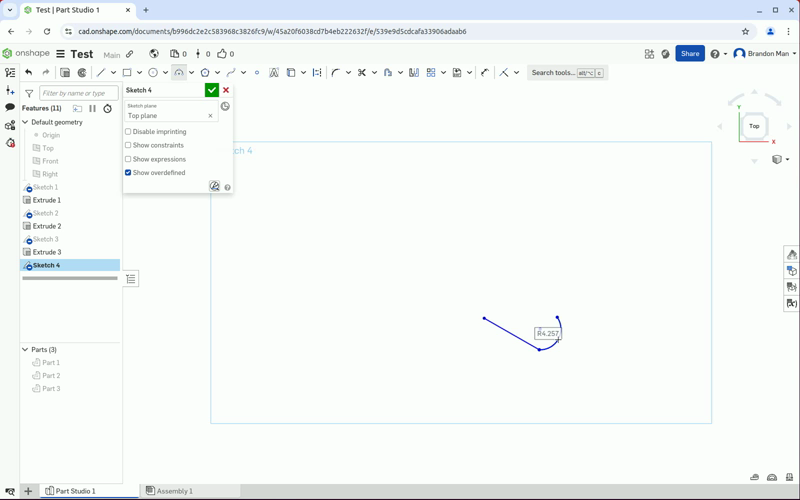
key(l)
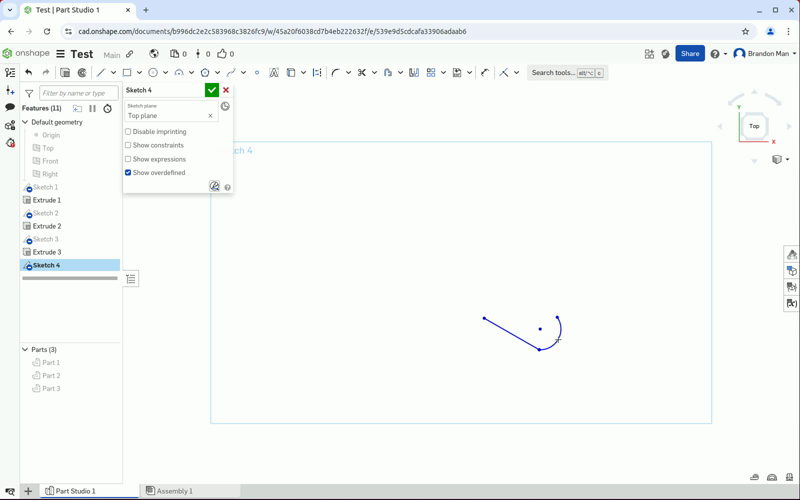
mouse_move(557, 317)
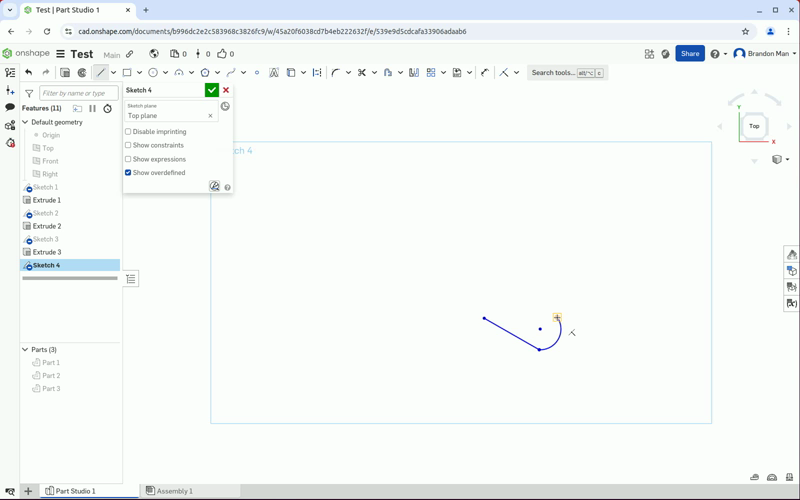
click(557, 317)
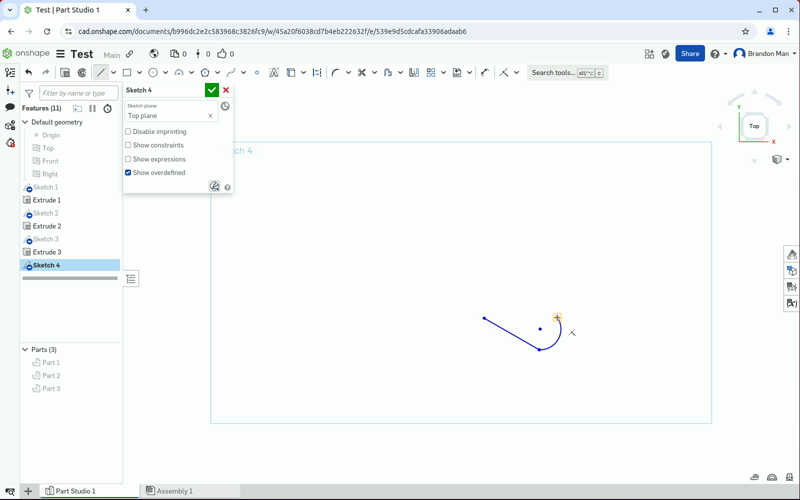
key_down(shift)
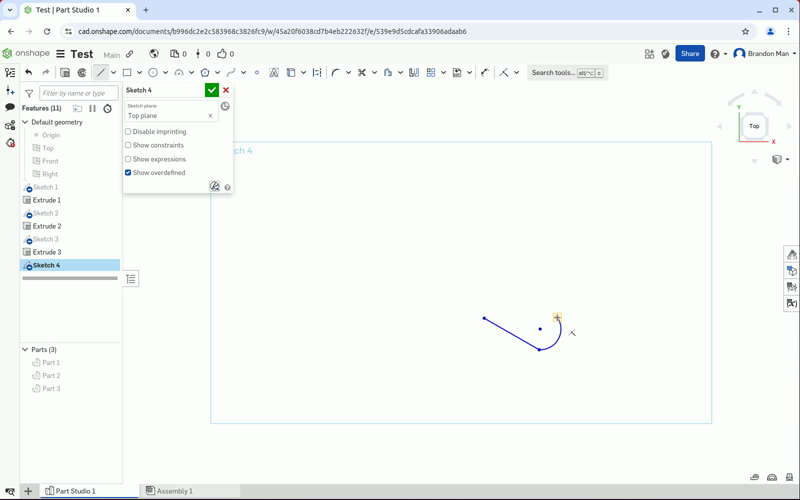
mouse_move(502, 285)
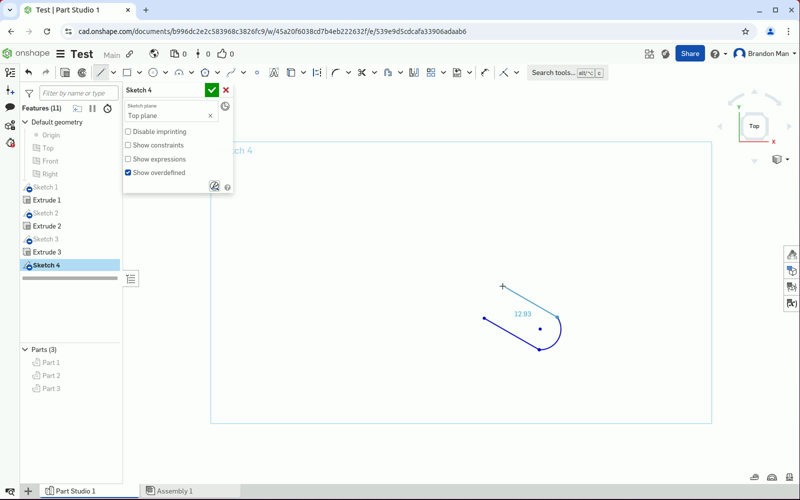
click(502, 285)
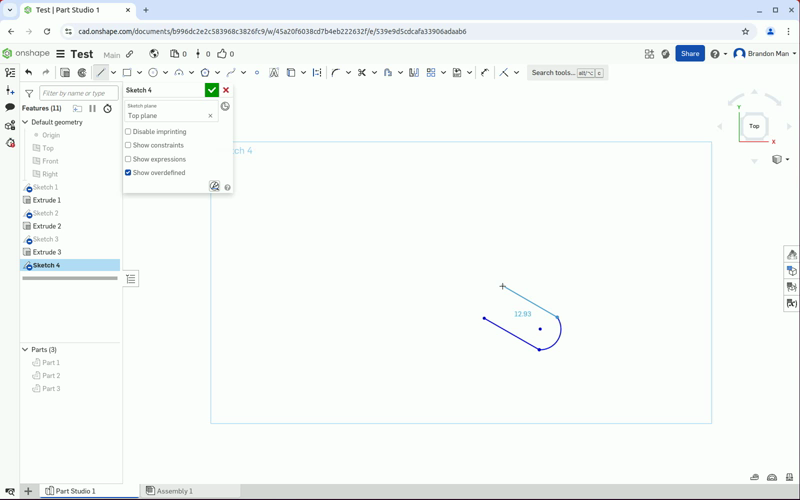
key_up(shift)
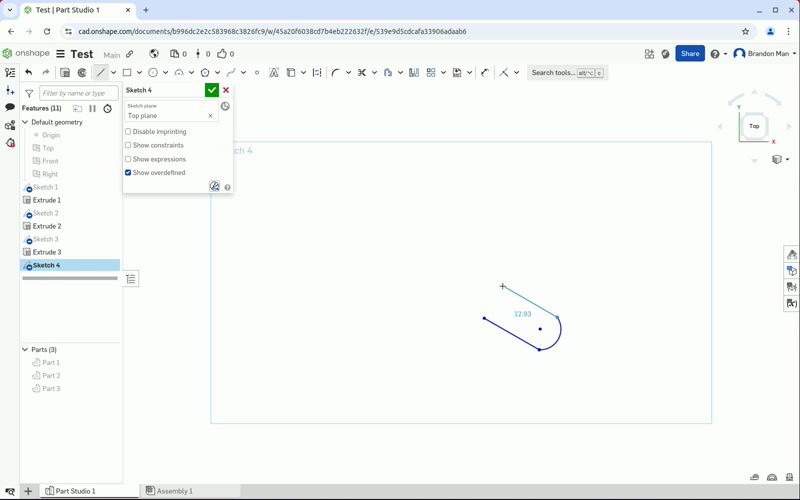
key(esc)
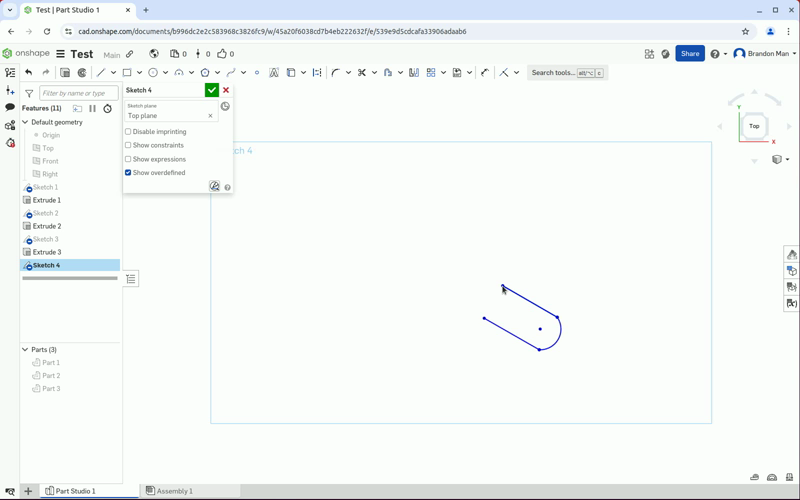
key(a)
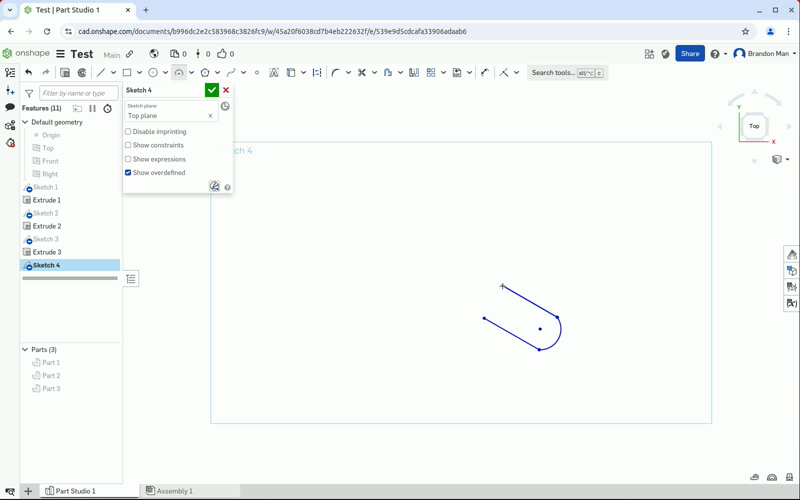
mouse_move(502, 285)
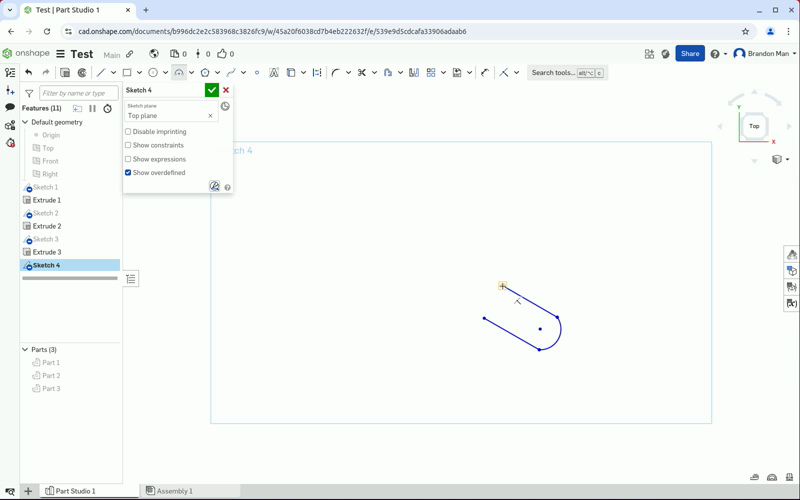
click(502, 285)
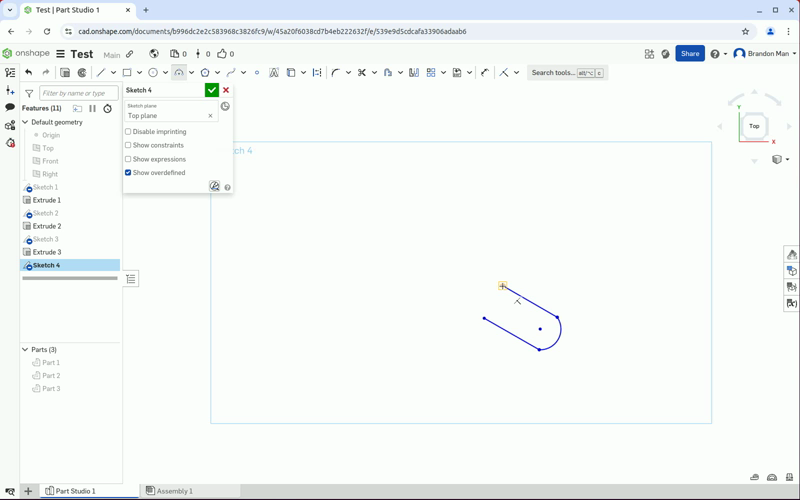
mouse_move(484, 318)
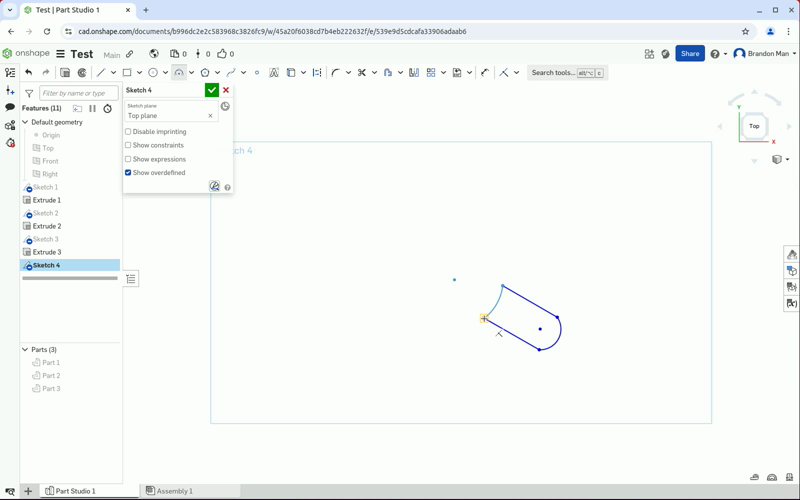
click(484, 318)
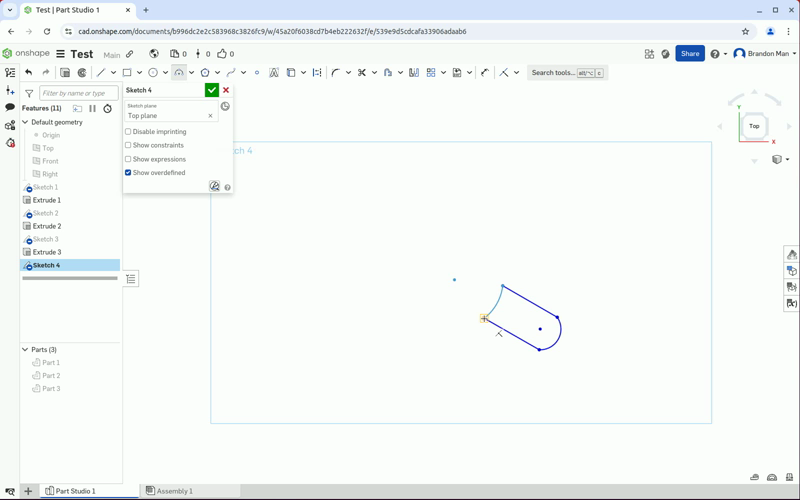
key_down(shift)
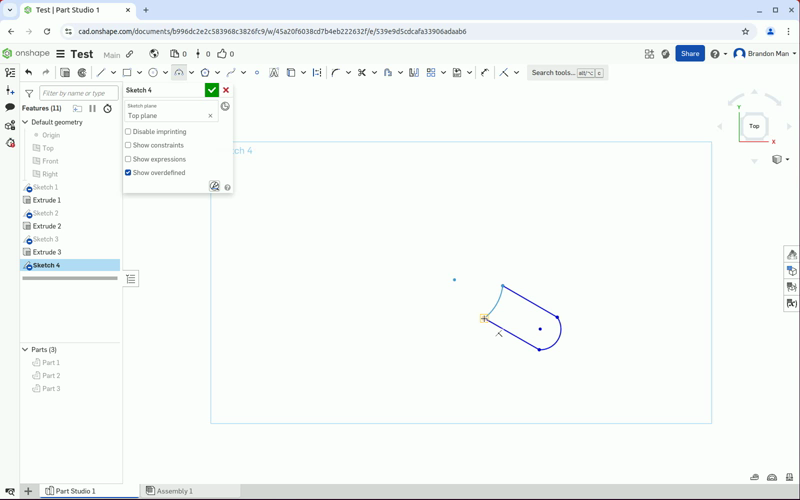
mouse_move(497, 303)
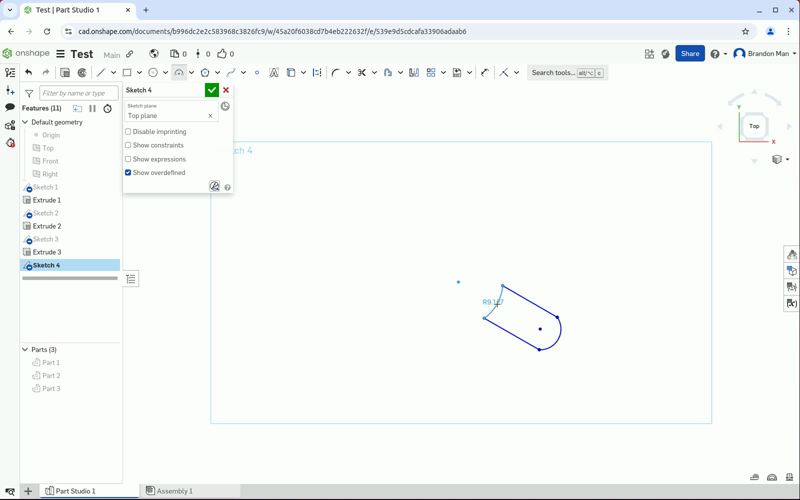
click(497, 303)
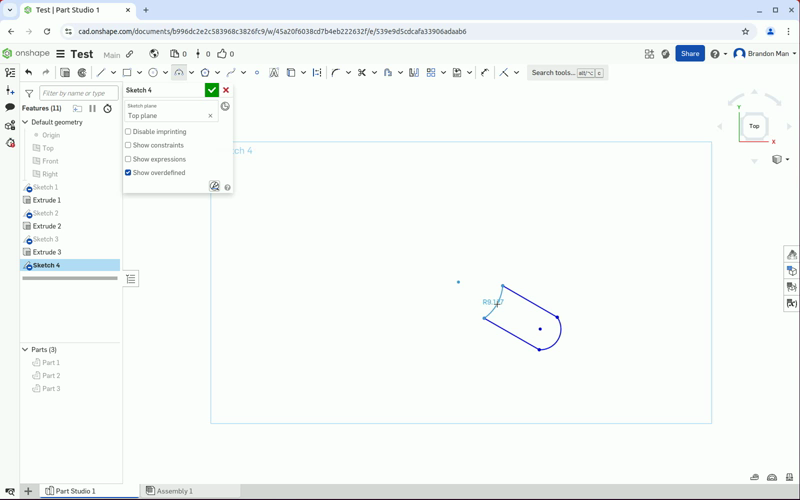
key_up(shift)
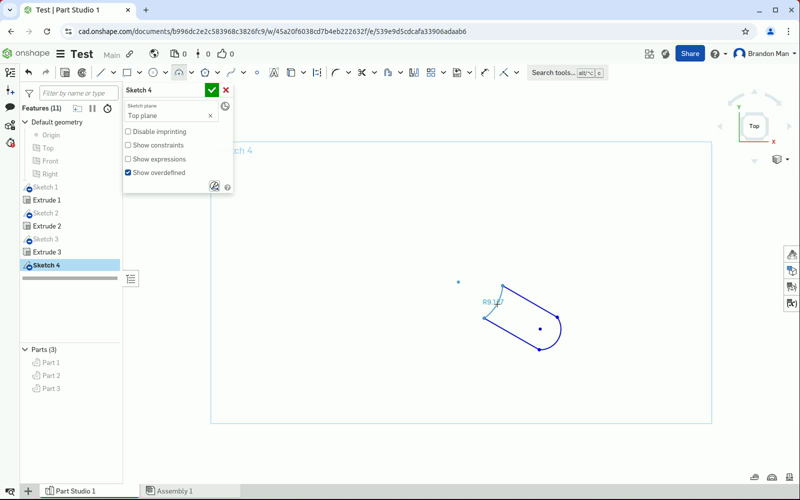
key(esc)
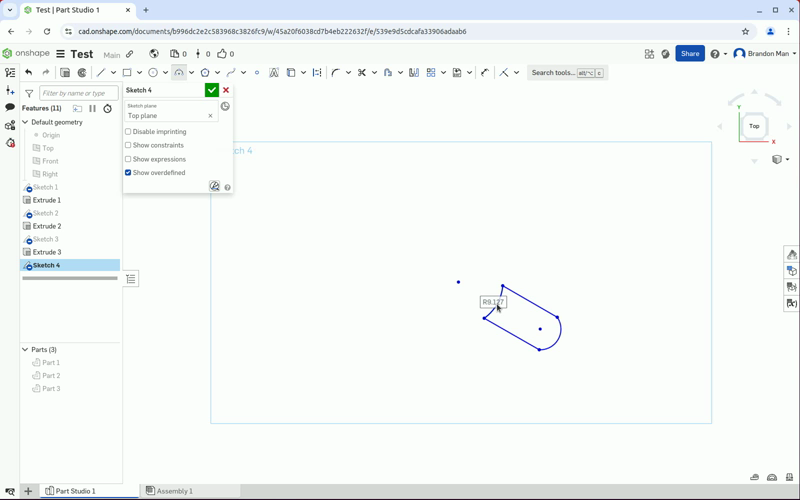
key(l)
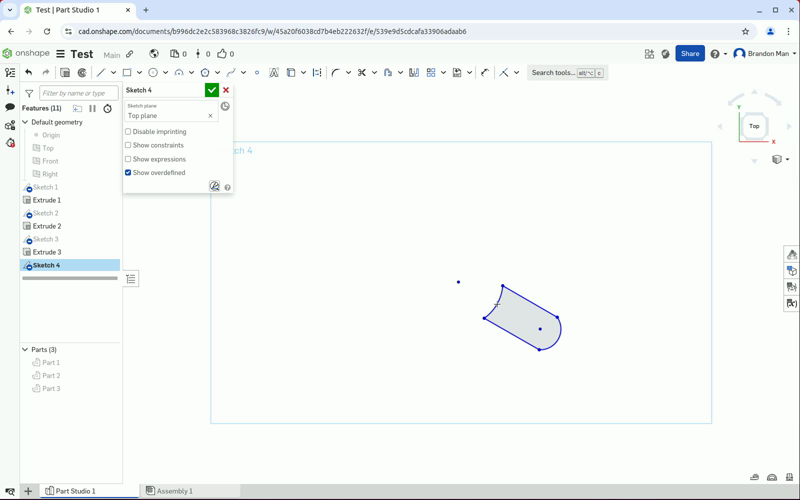
key_down(shift)
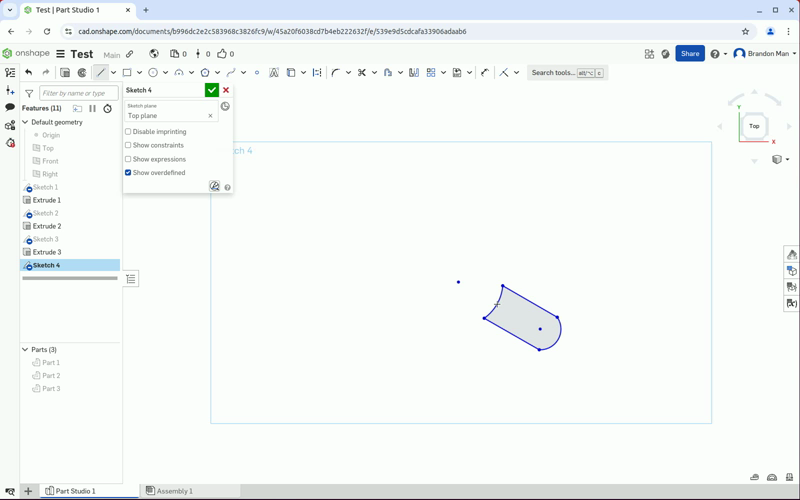
mouse_move(496, 311)
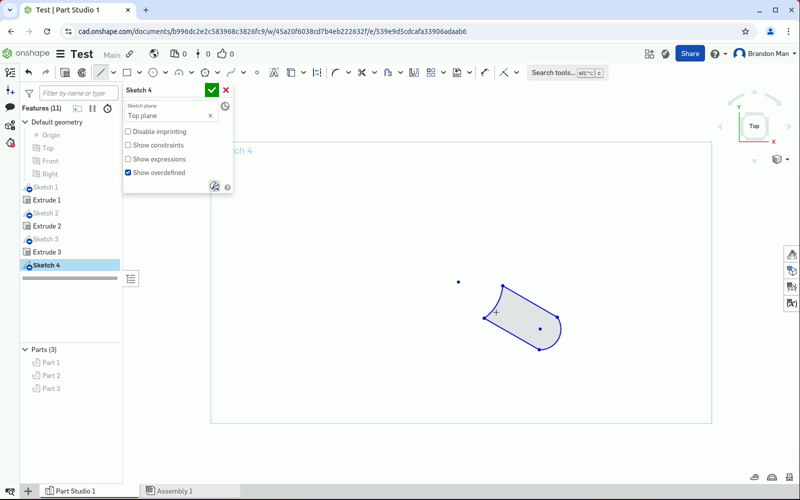
click(496, 311)
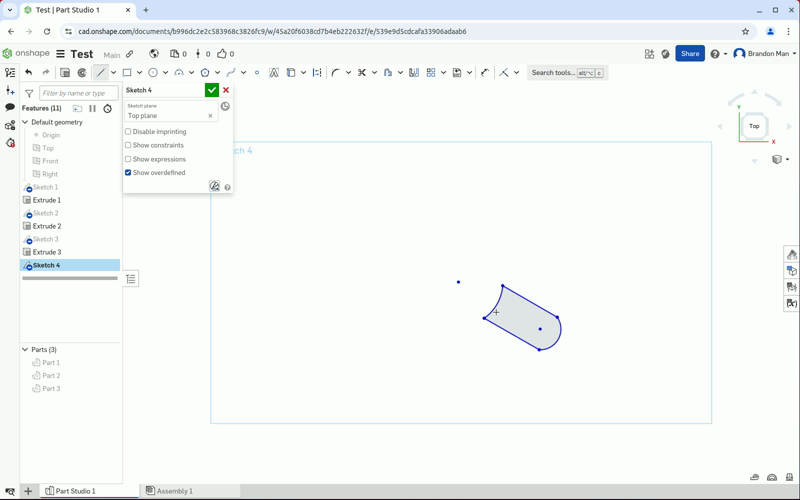
key_up(shift)
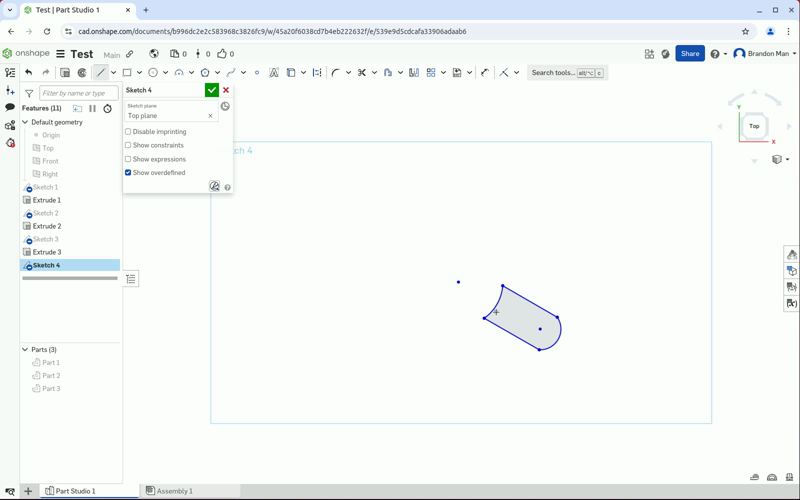
key_down(shift)
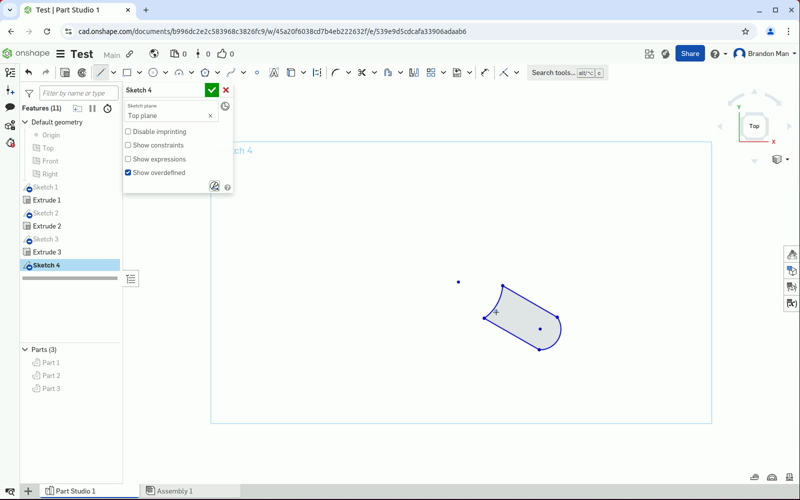
mouse_move(526, 311)
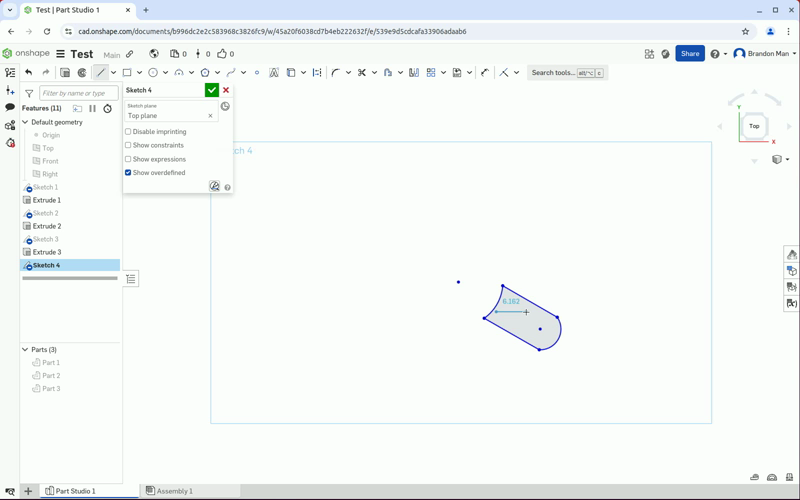
mouse_move(507, 318)
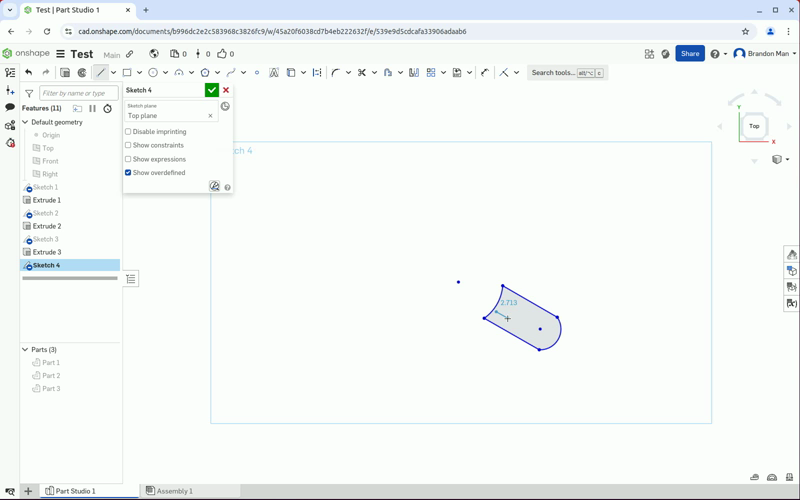
click(507, 318)
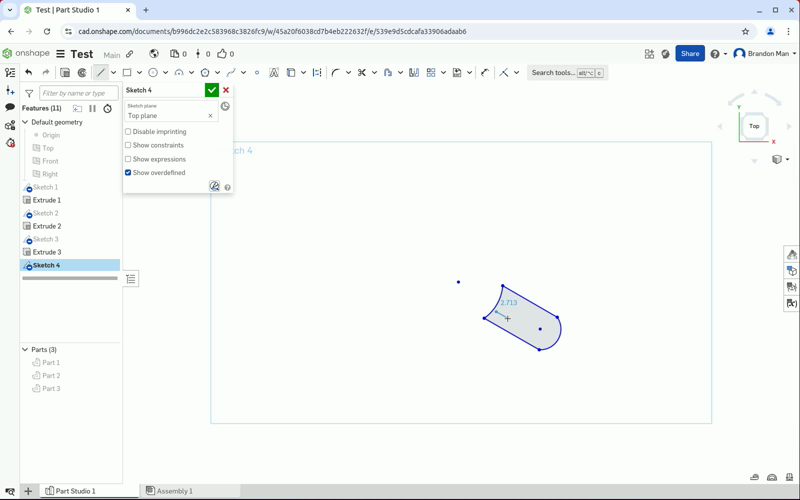
key_up(shift)
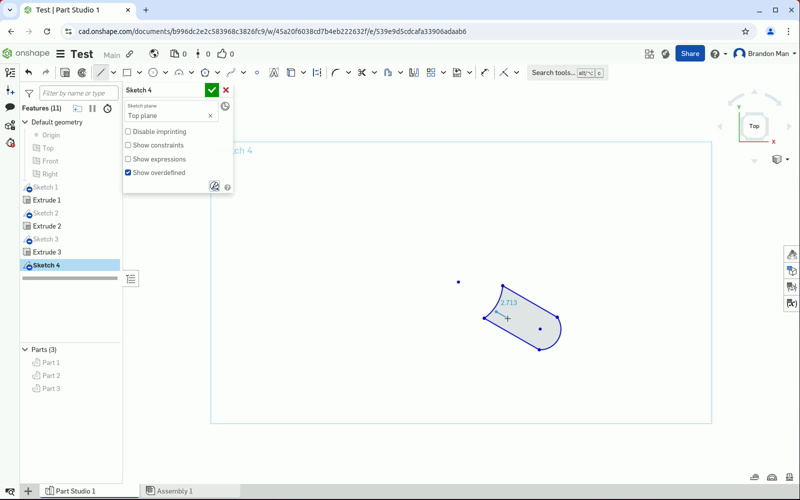
key_down(shift)
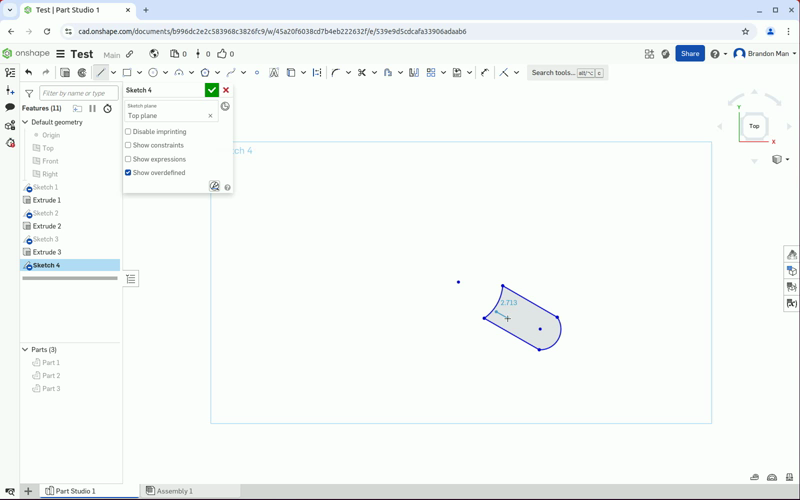
mouse_move(537, 318)
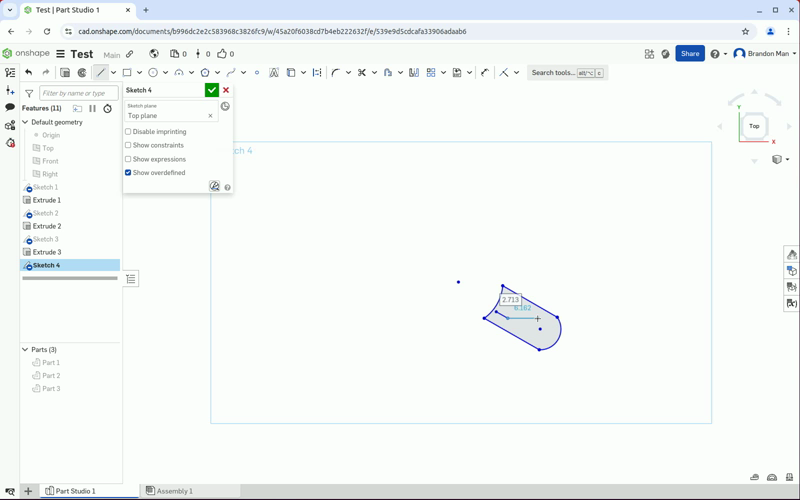
mouse_move(513, 306)
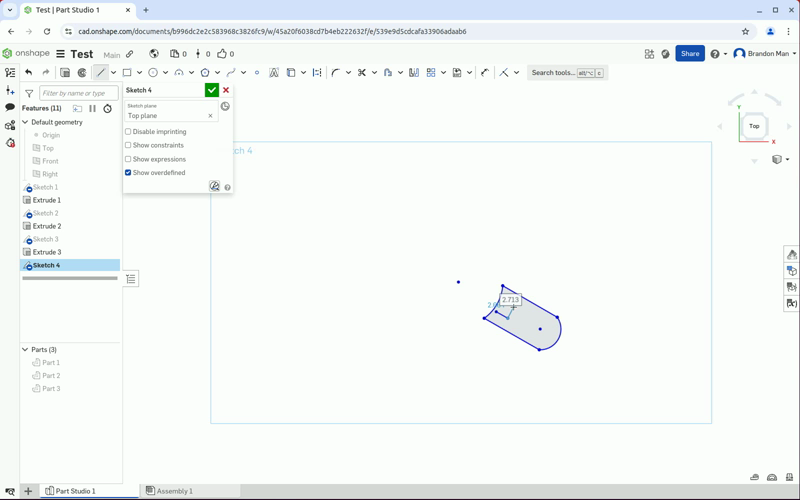
click(513, 306)
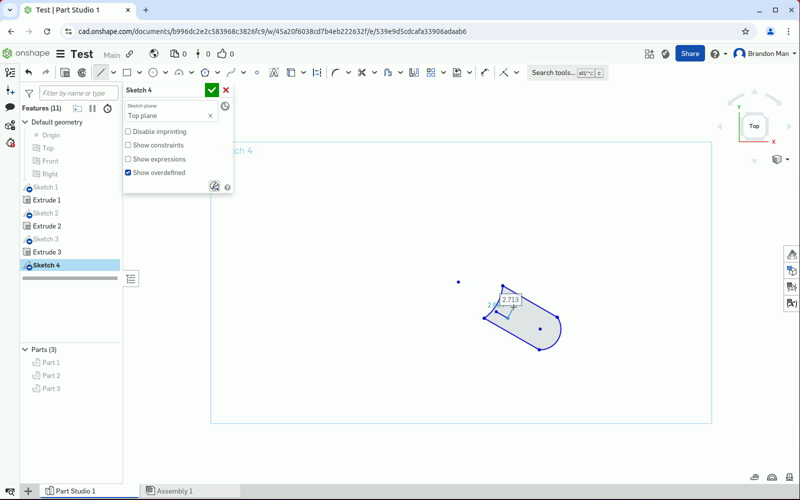
key_up(shift)
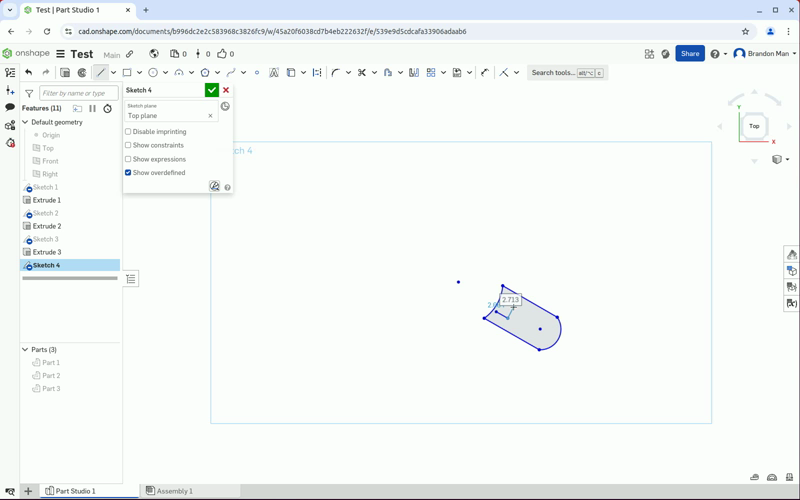
key_down(shift)
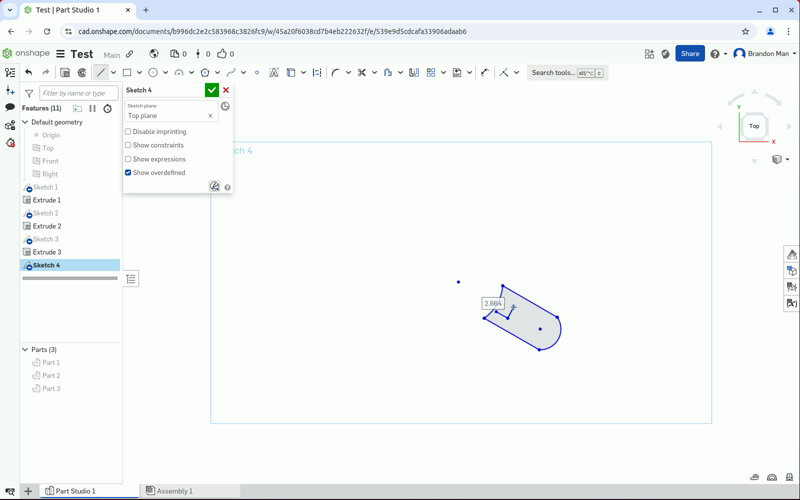
mouse_move(543, 306)
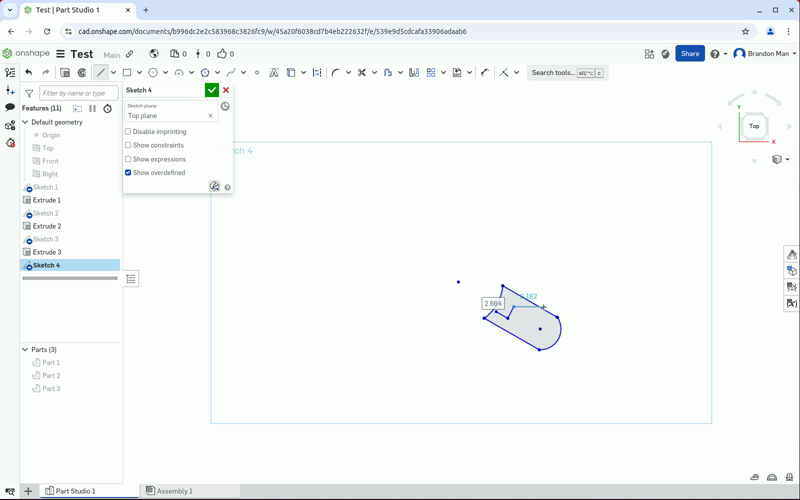
mouse_move(502, 300)
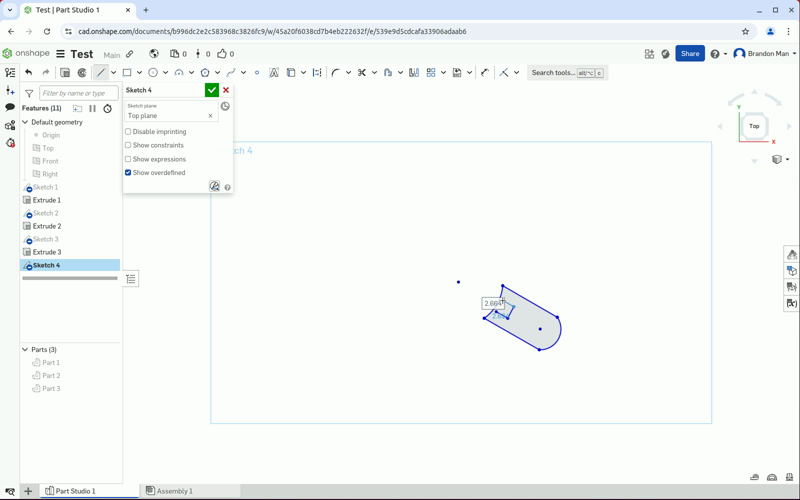
click(502, 300)
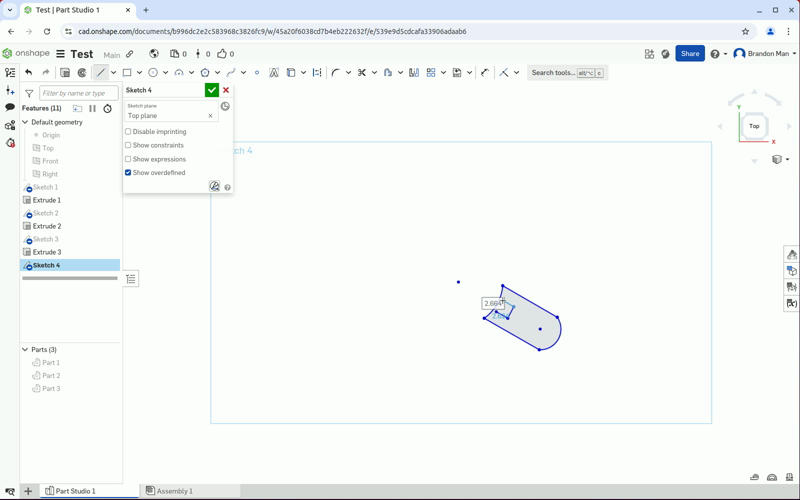
key_up(shift)
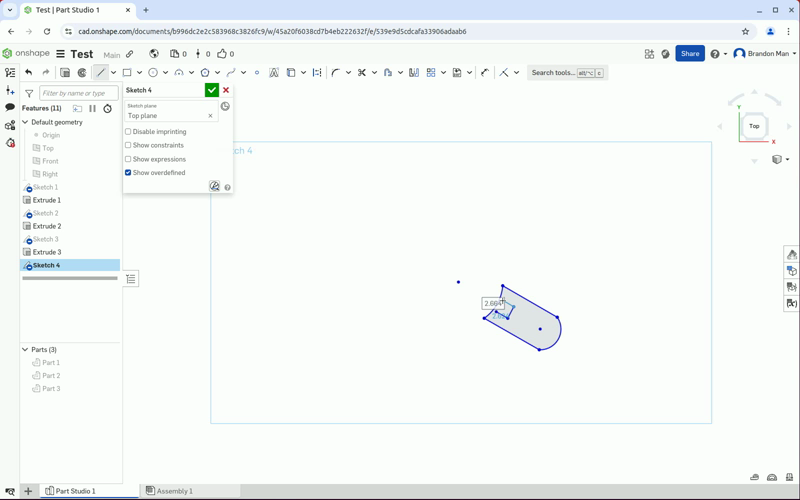
mouse_move(532, 300)
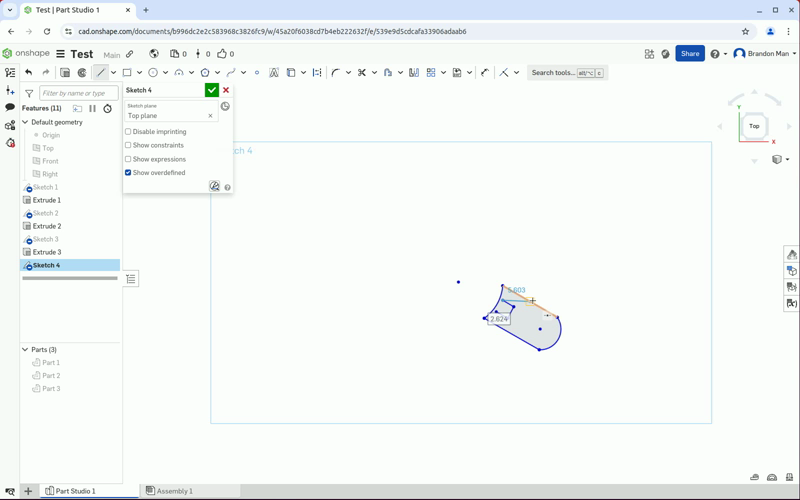
key_down(shift)
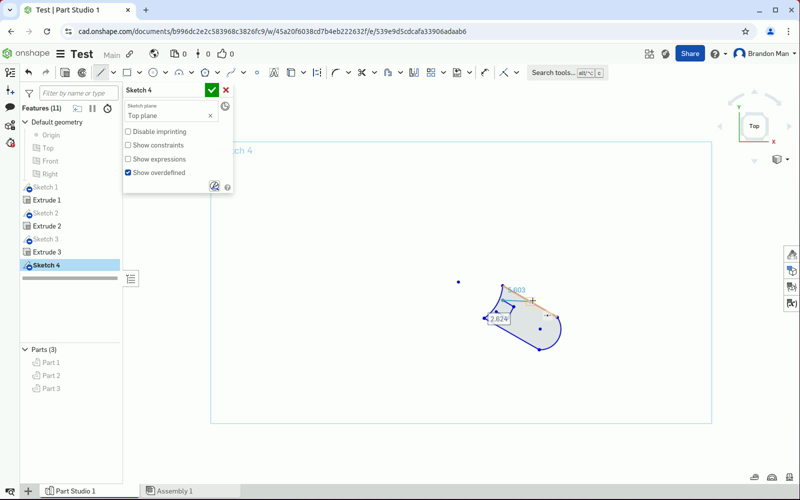
mouse_move(496, 311)
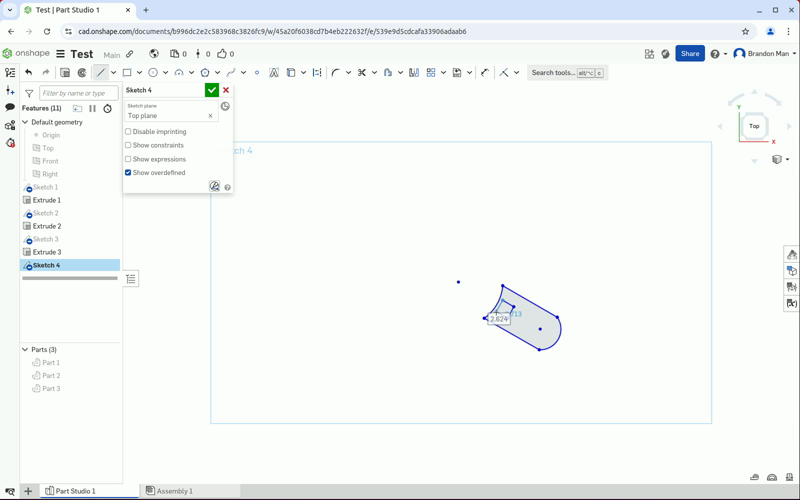
key_up(shift)
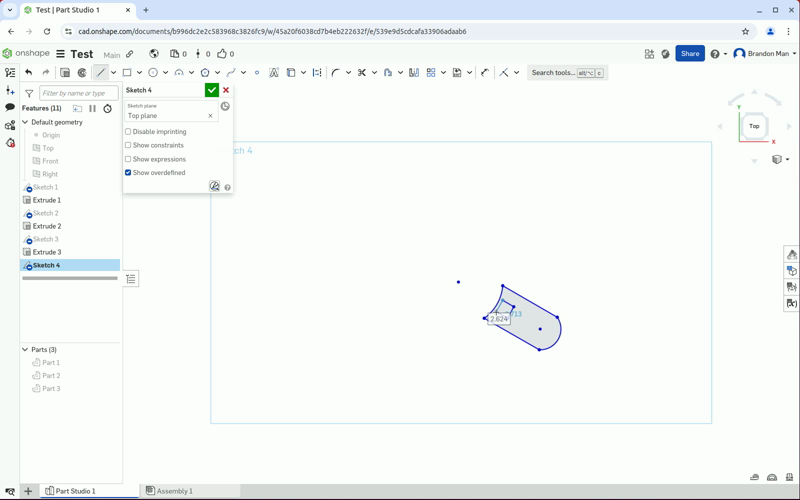
click(496, 311)
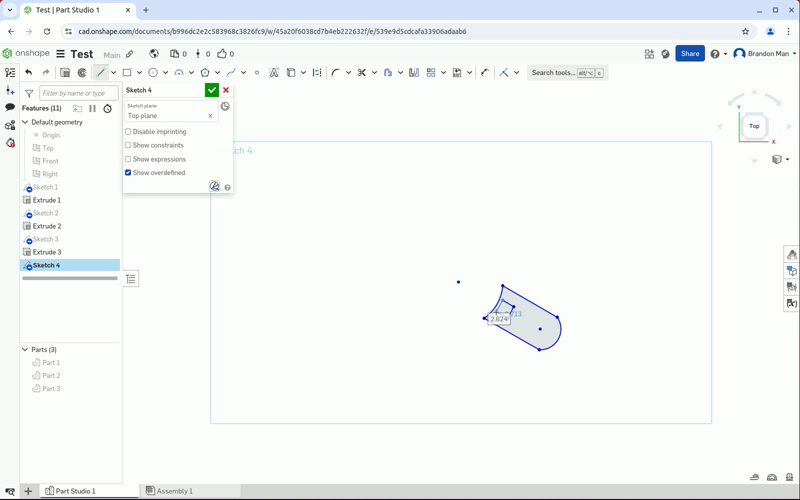
key(esc)
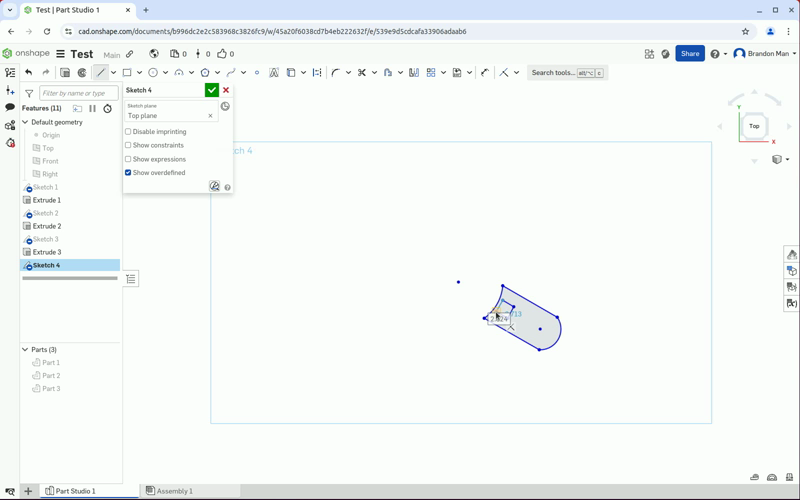
key(c)
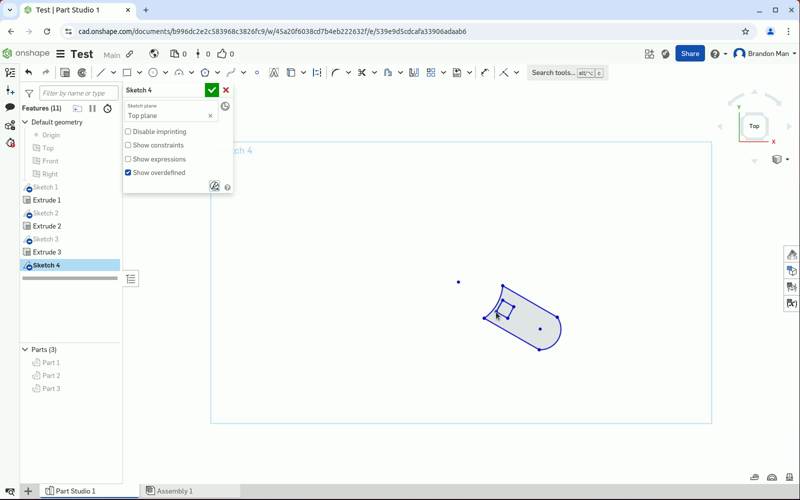
key_down(shift)
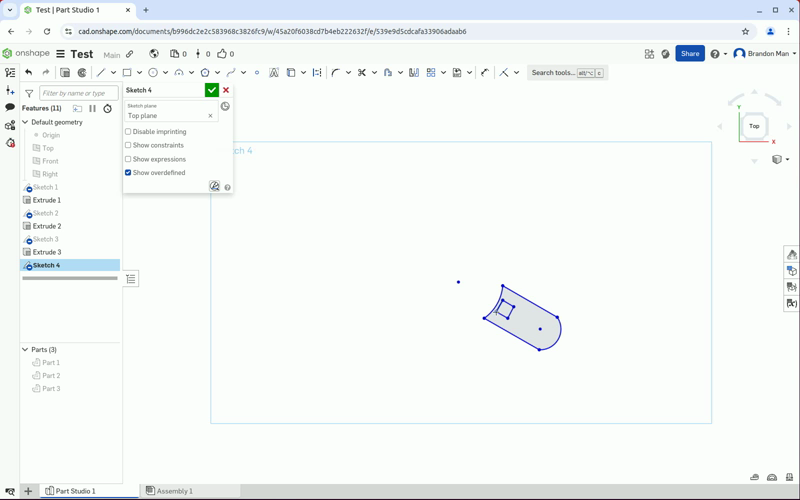
mouse_move(522, 318)
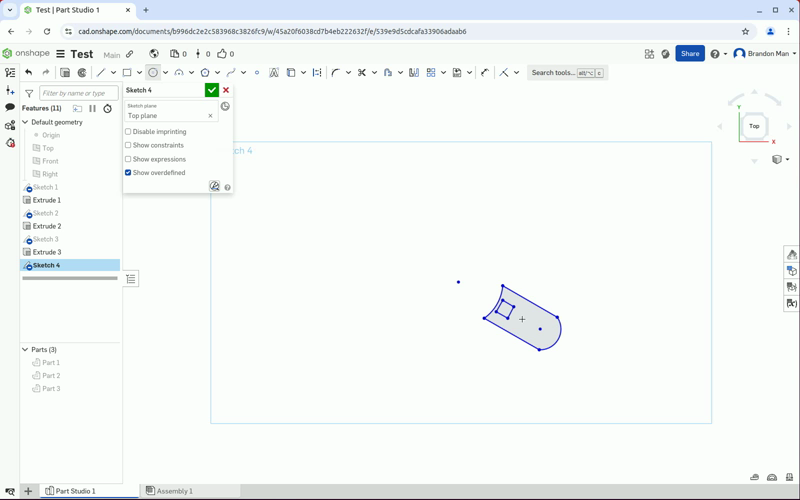
click(522, 318)
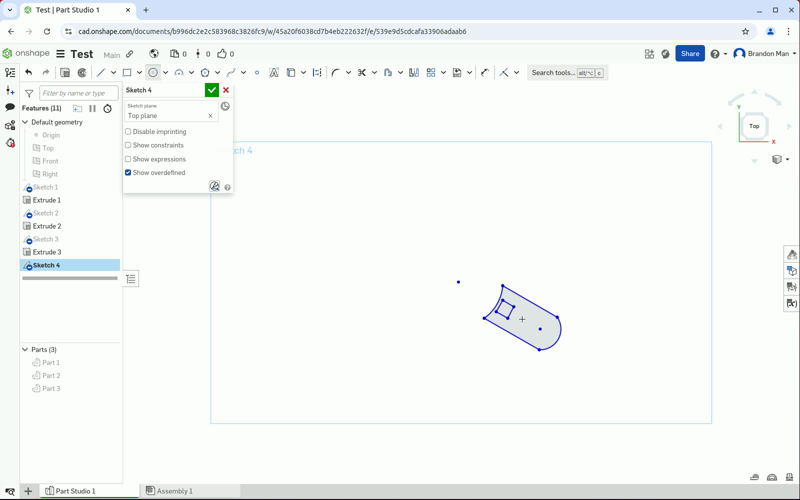
key_up(shift)
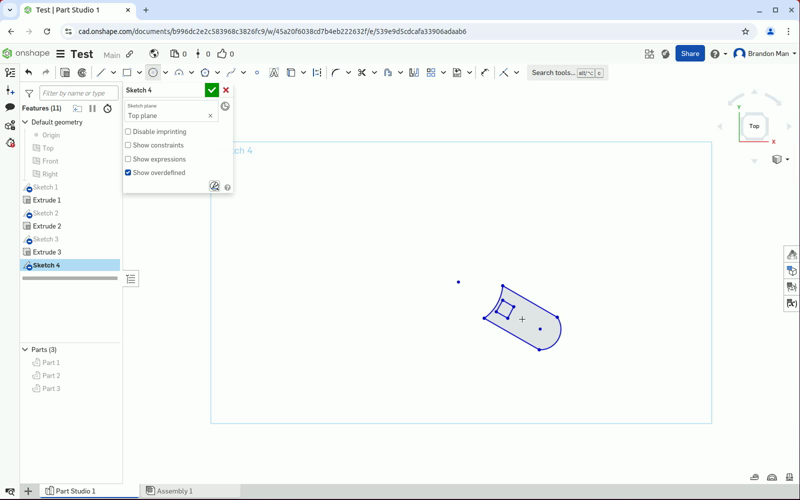
mouse_move(529, 318)
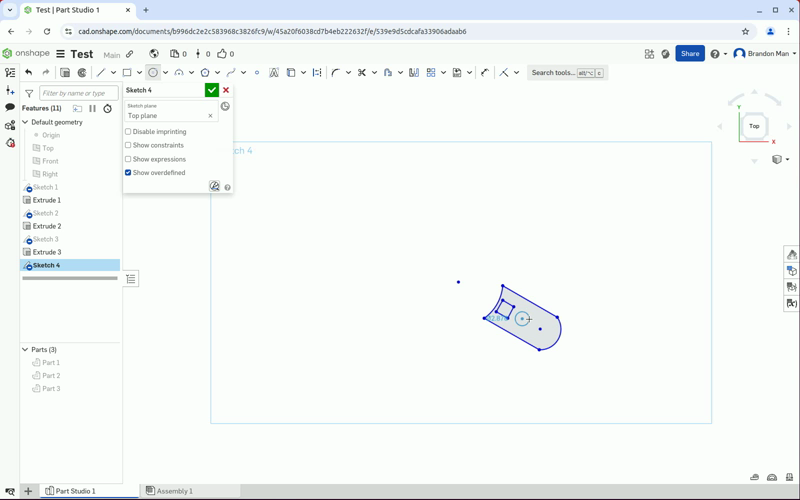
click(529, 318)
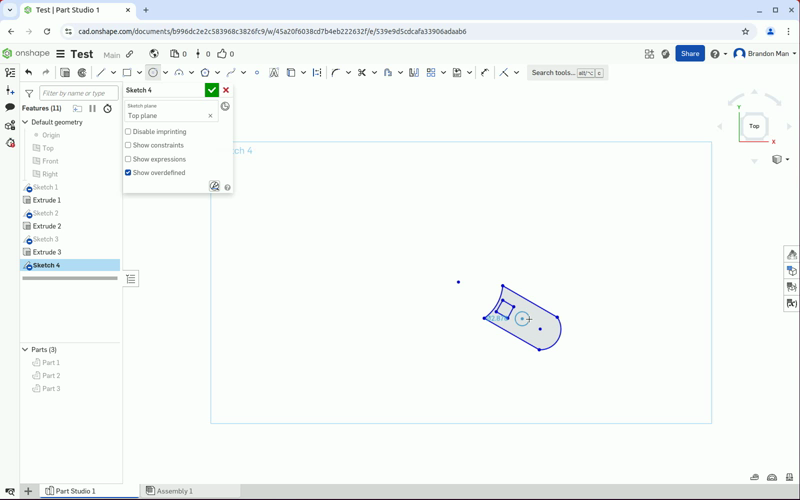
key(esc)
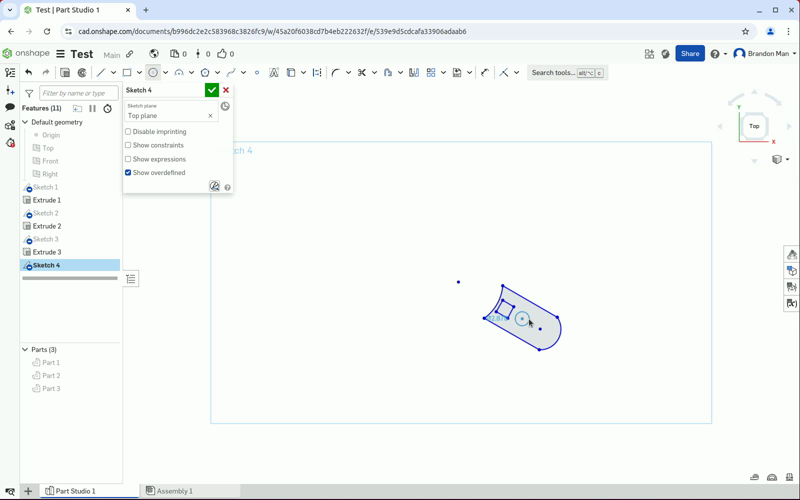
key(c)
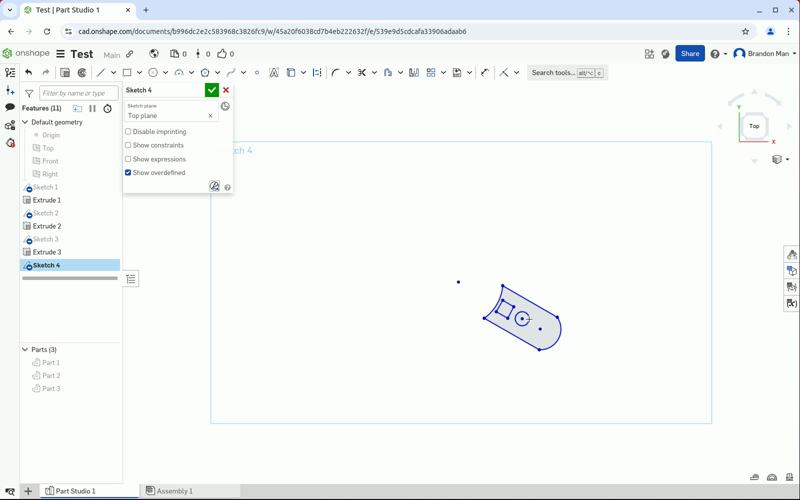
key_down(shift)
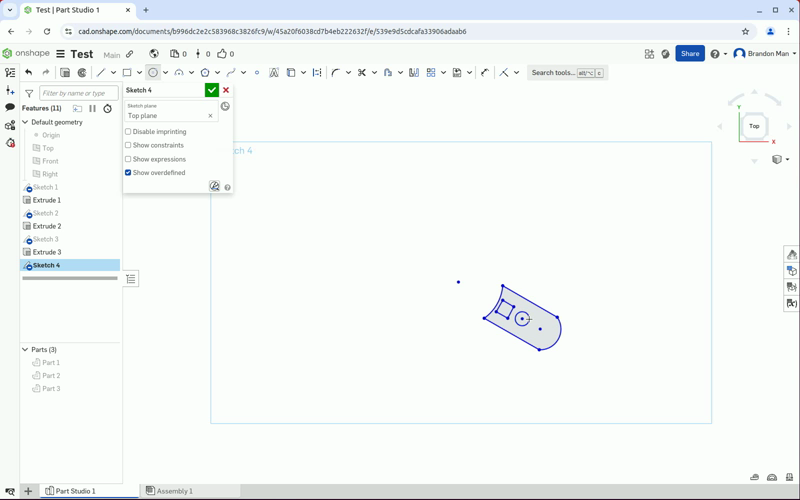
mouse_move(539, 329)
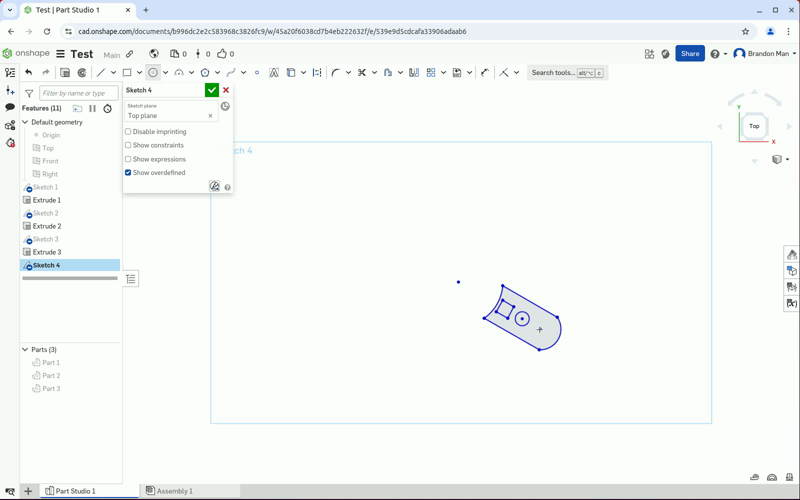
scroll(6)
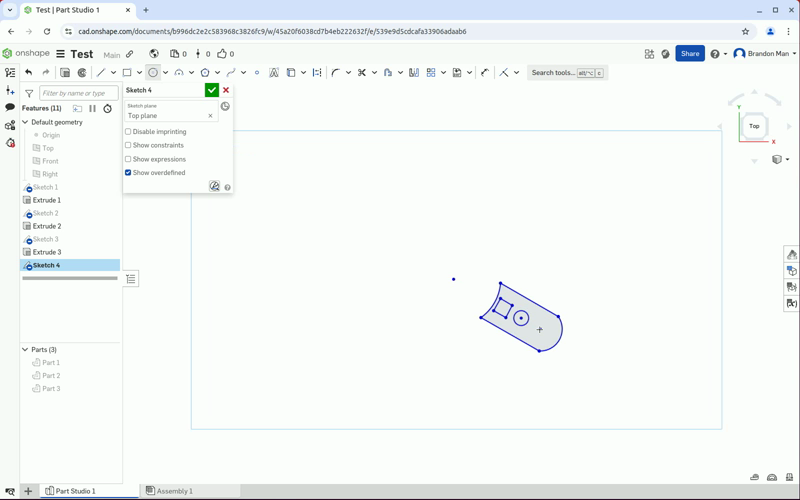
scroll(6)
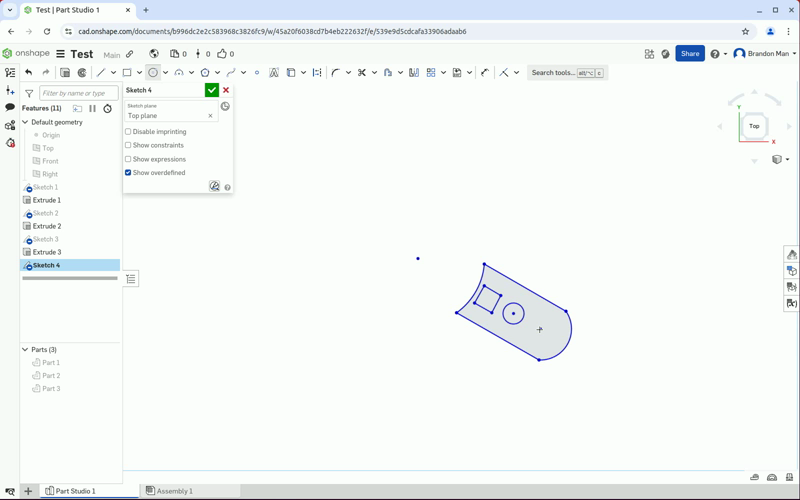
scroll(6)
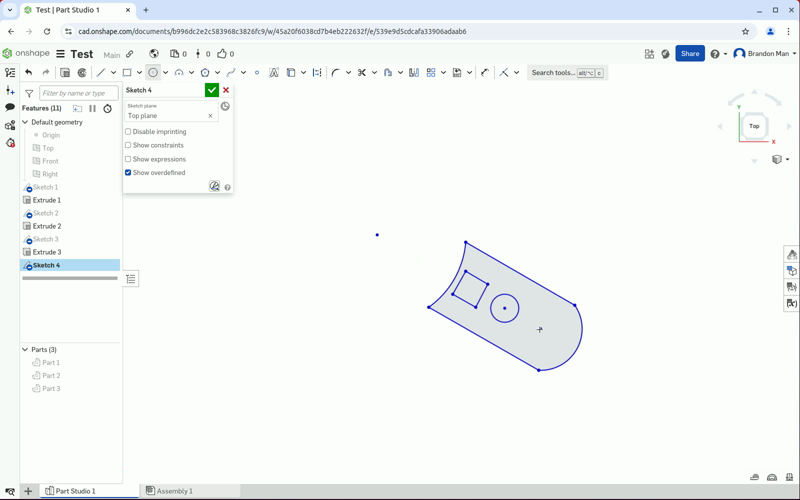
scroll(6)
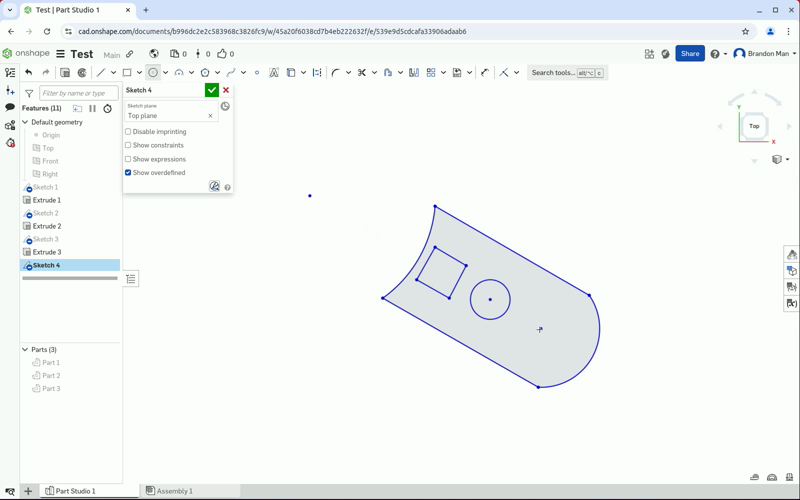
scroll(6)
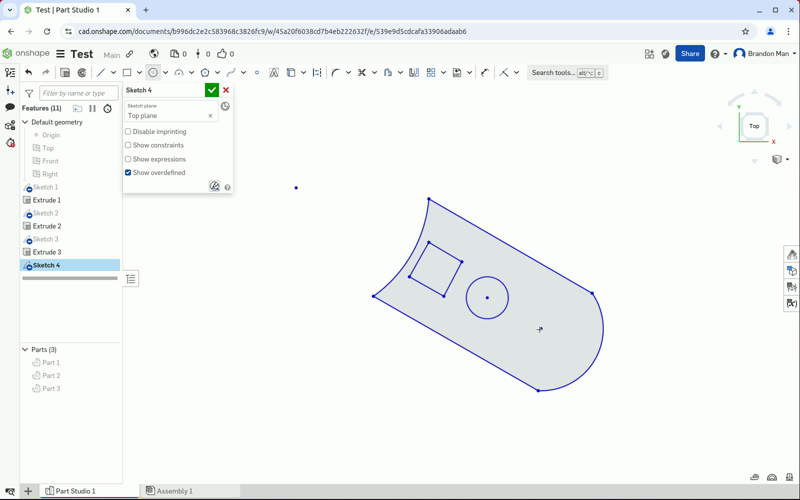
scroll(6)
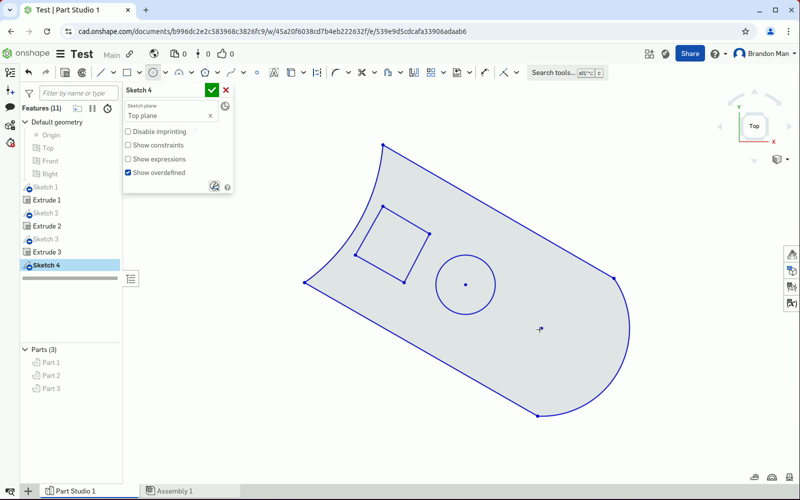
scroll(6)
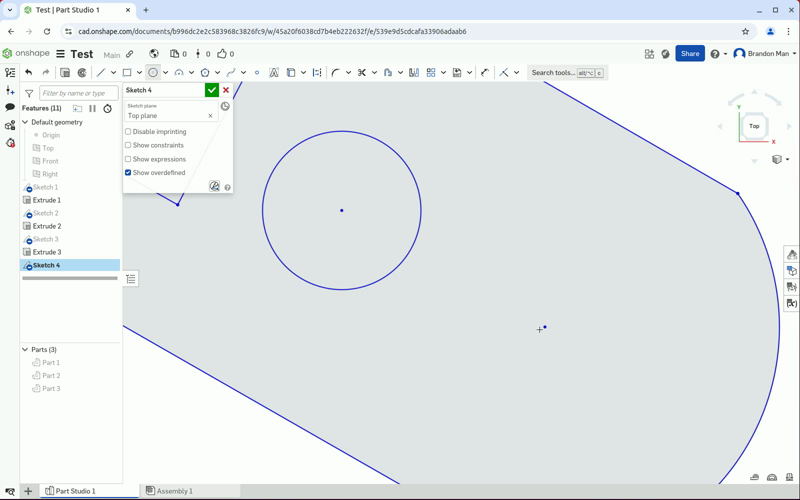
click(539, 329)
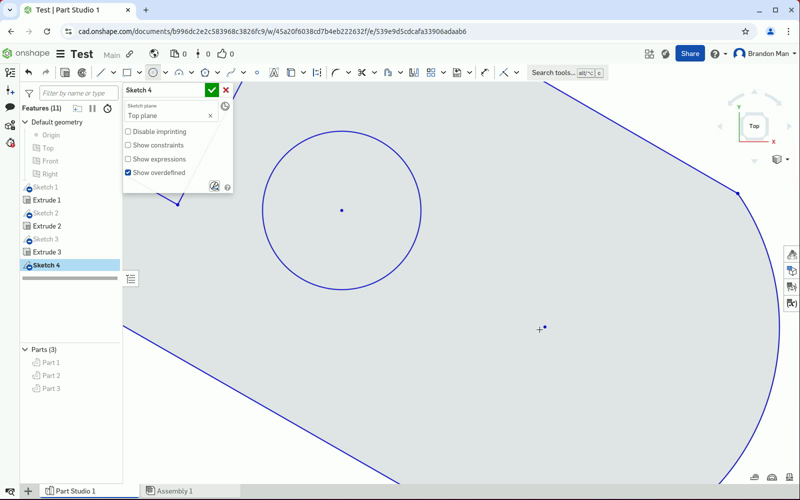
scroll(-6)
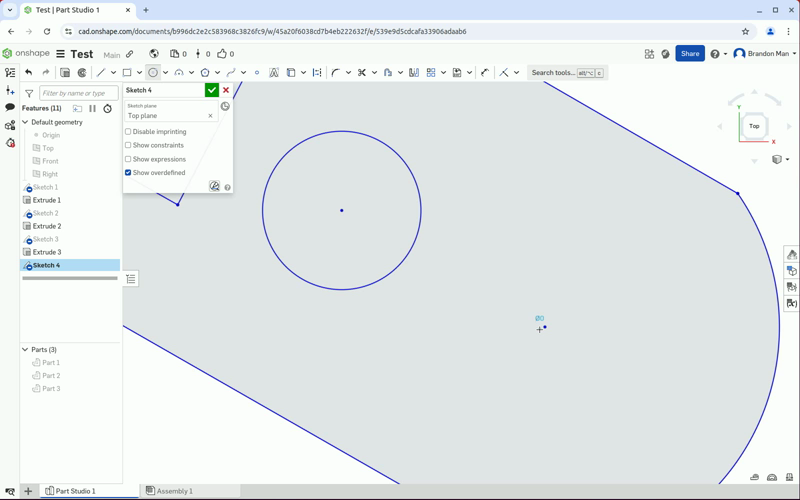
scroll(-6)
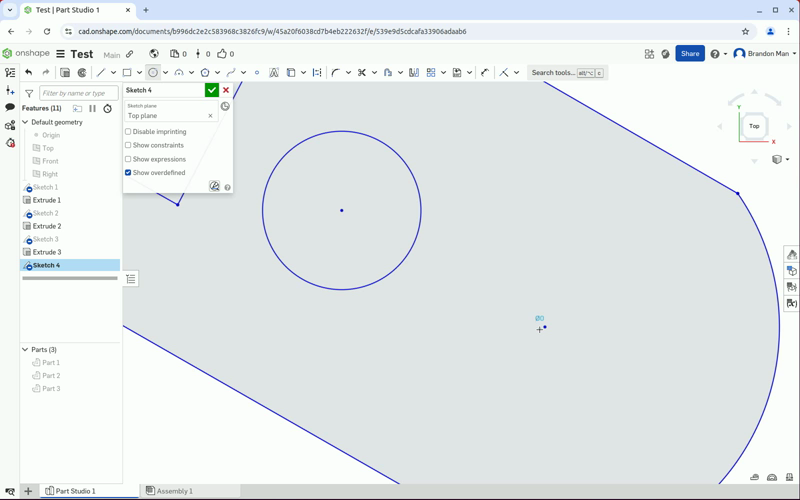
scroll(-6)
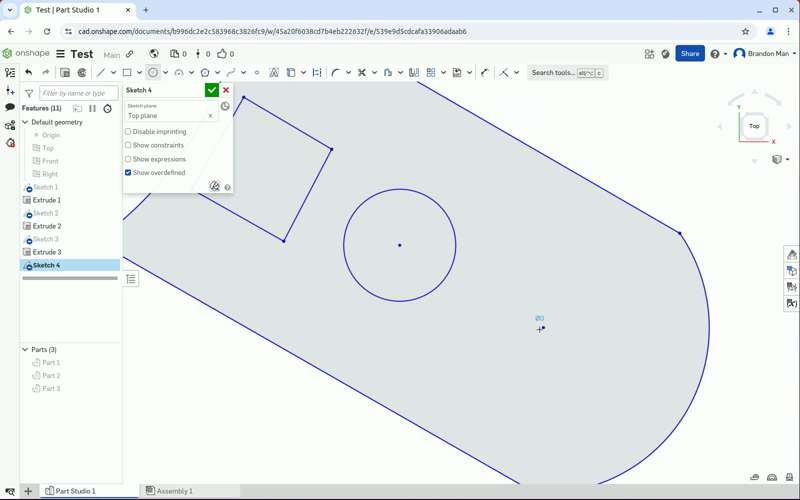
scroll(-6)
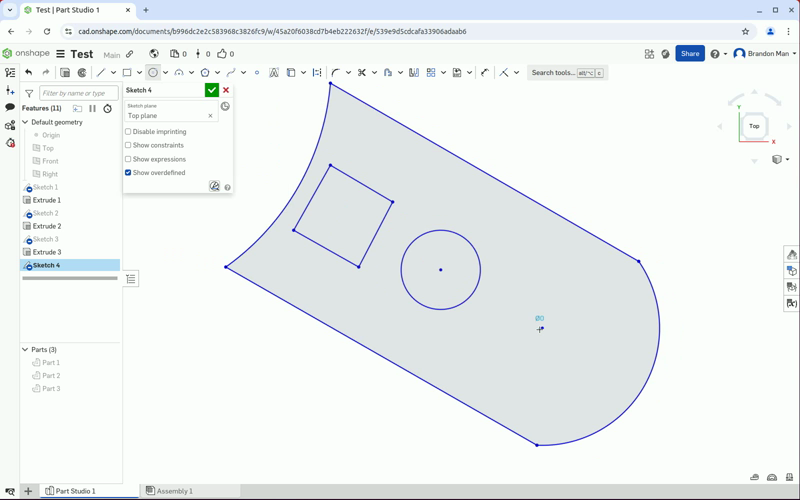
scroll(-6)
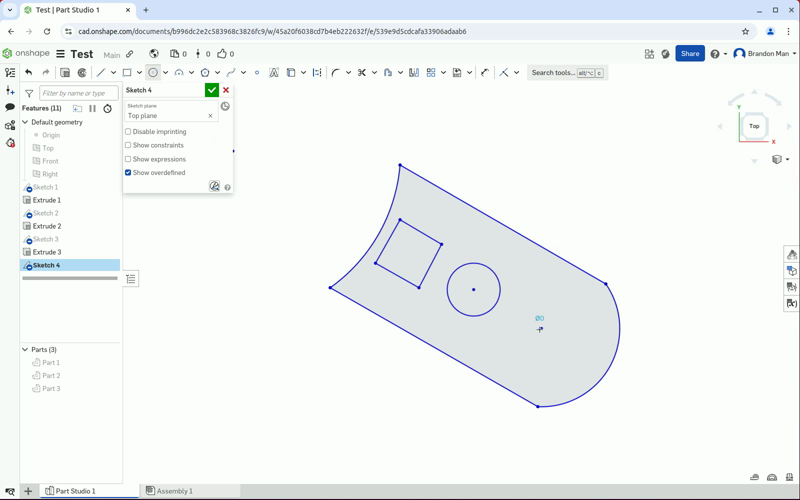
scroll(-6)
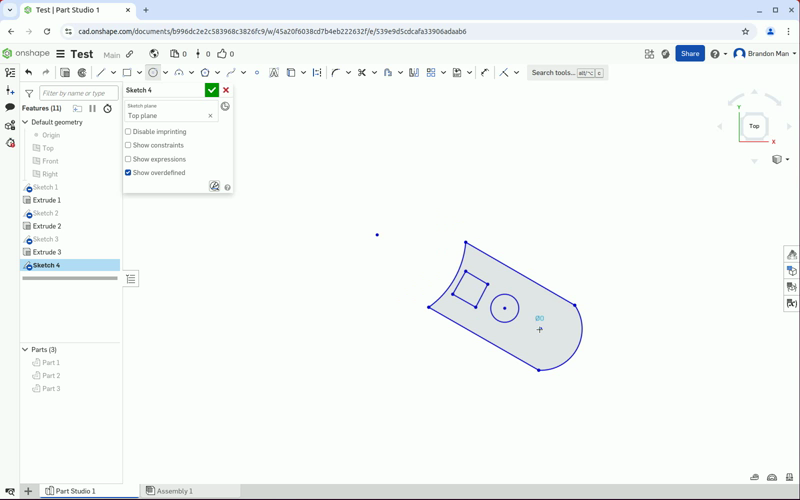
scroll(-6)
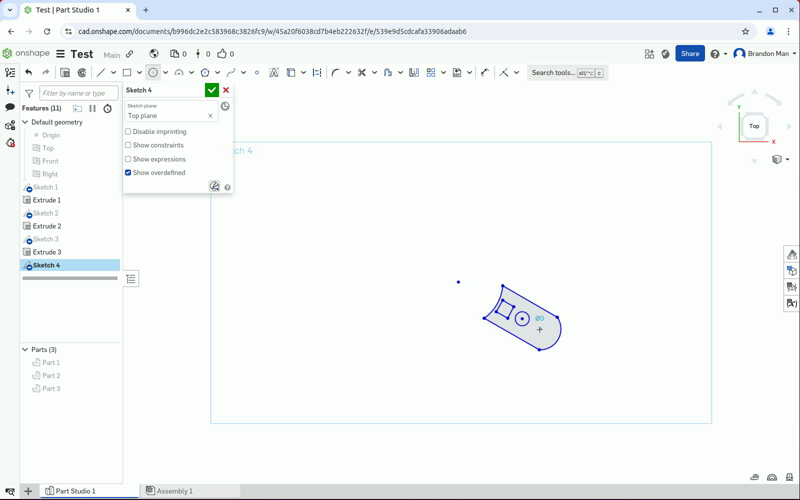
key_up(shift)
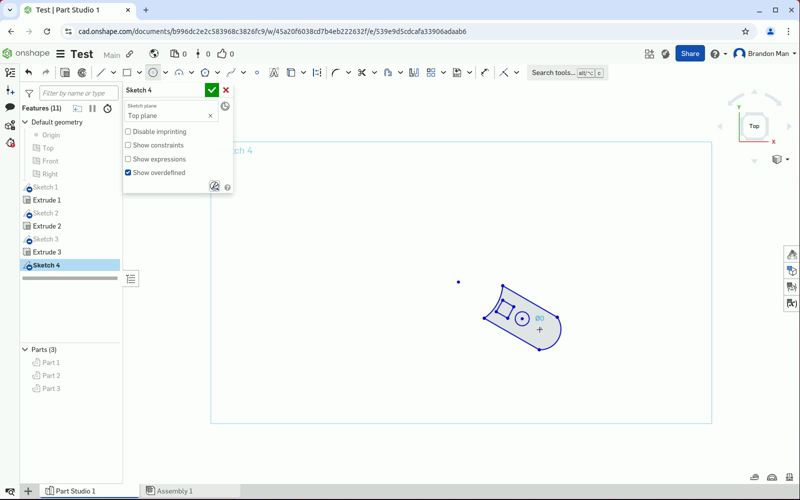
mouse_move(549, 329)
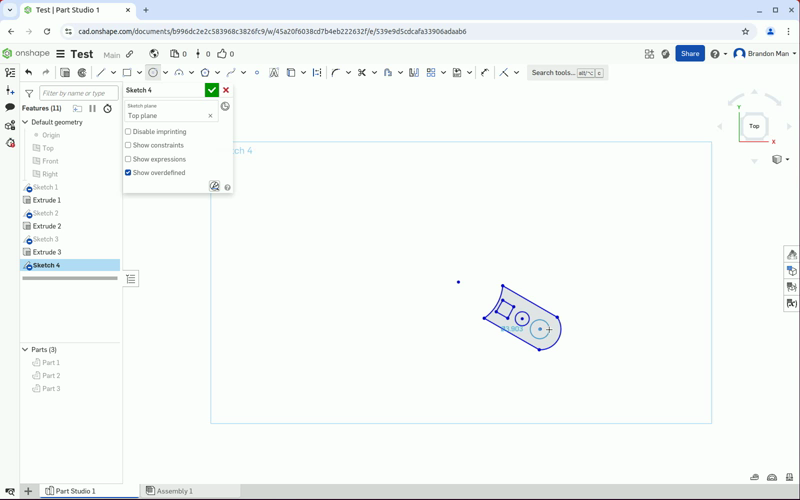
click(549, 329)
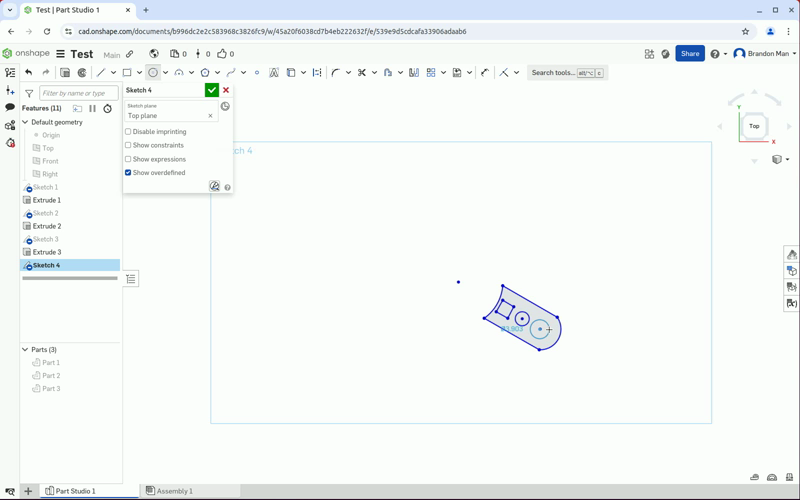
key(esc)
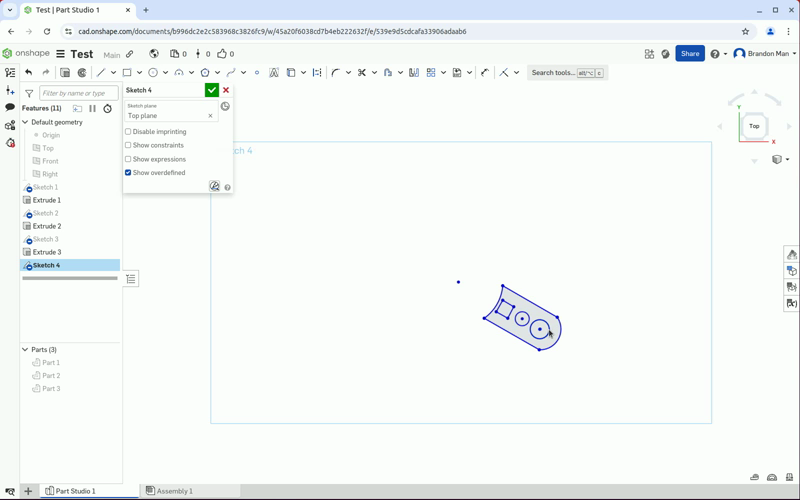
mouse_move(535, 344)
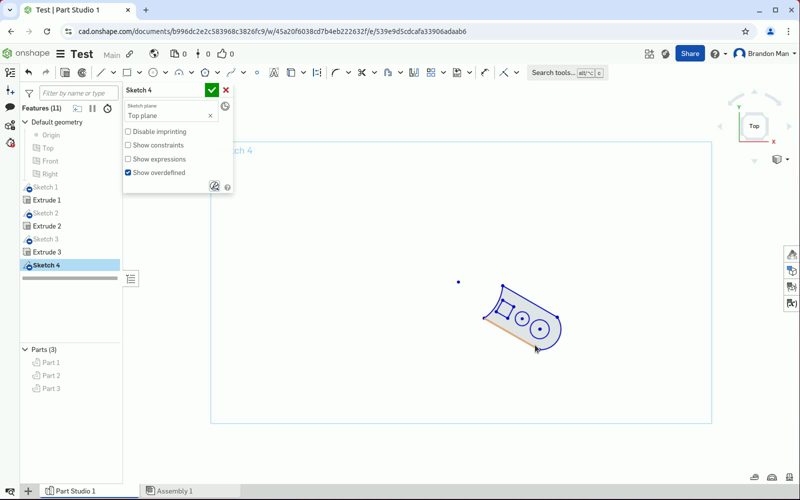
click(535, 344)
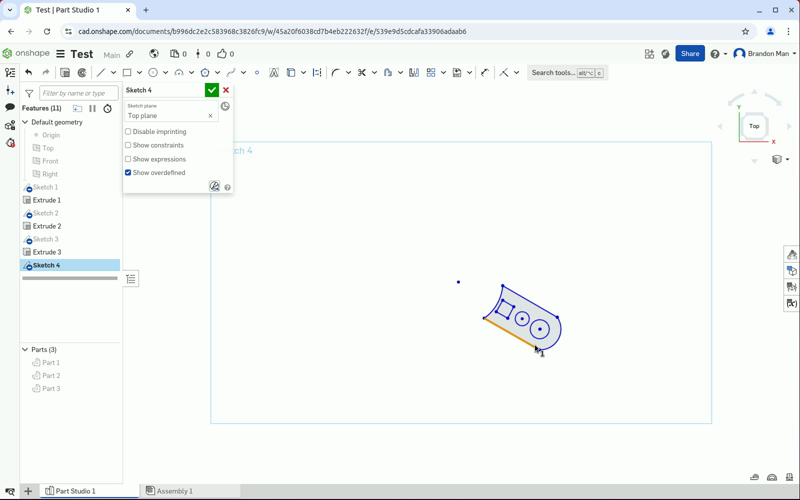
mouse_move(73, 352)
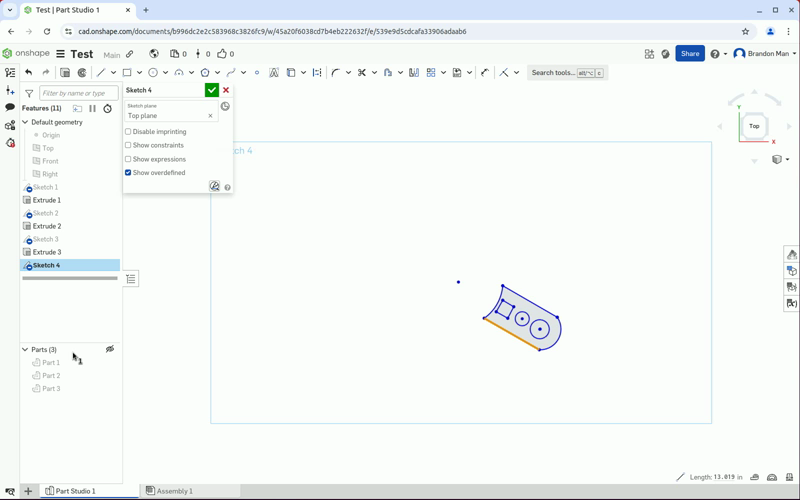
key(shift+y)
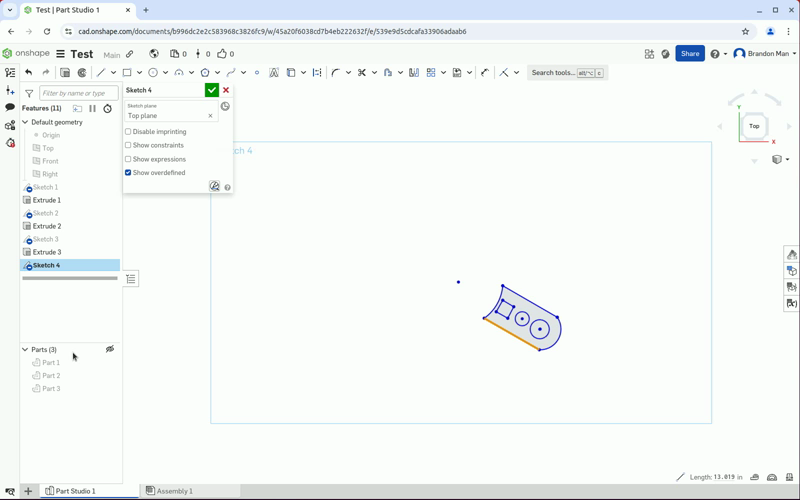
key(shift+e)
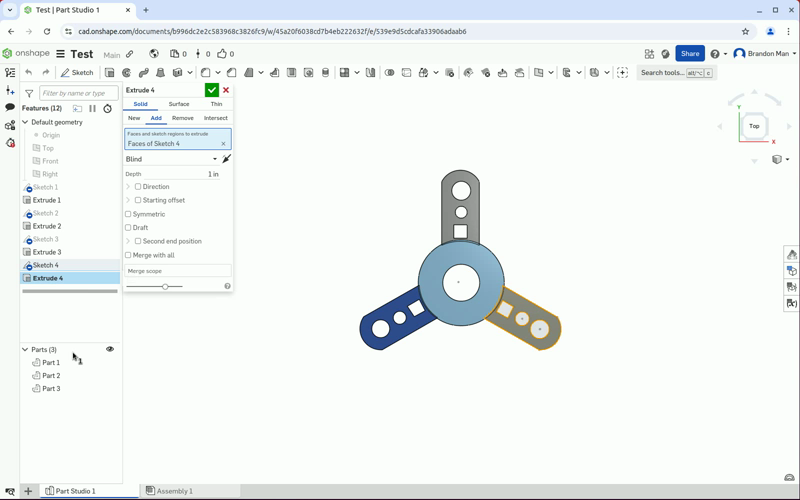
mouse_move(143, 106)
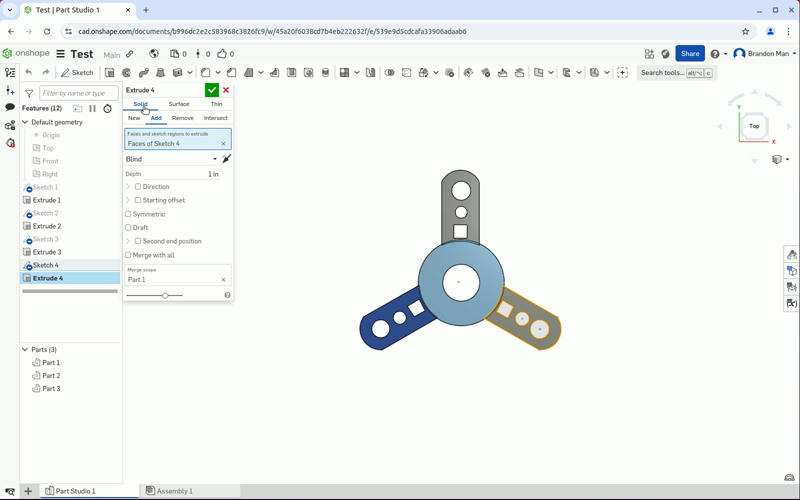
click(143, 106)
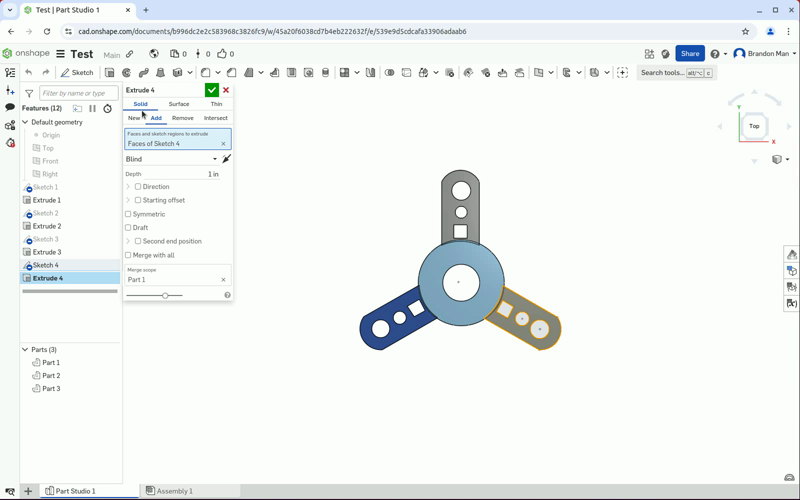
mouse_move(137, 120)
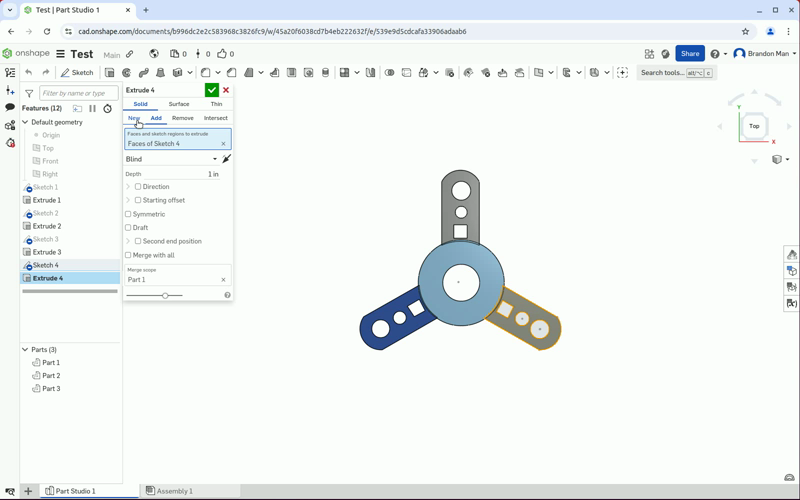
click(137, 120)
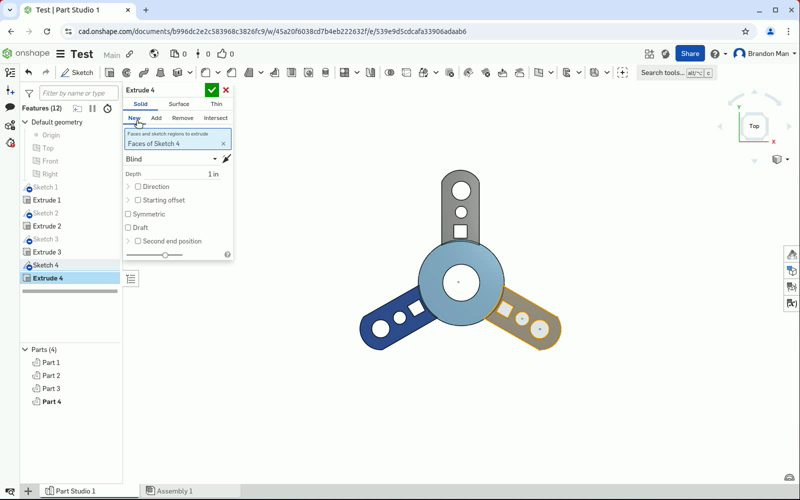
key(tab, 4)
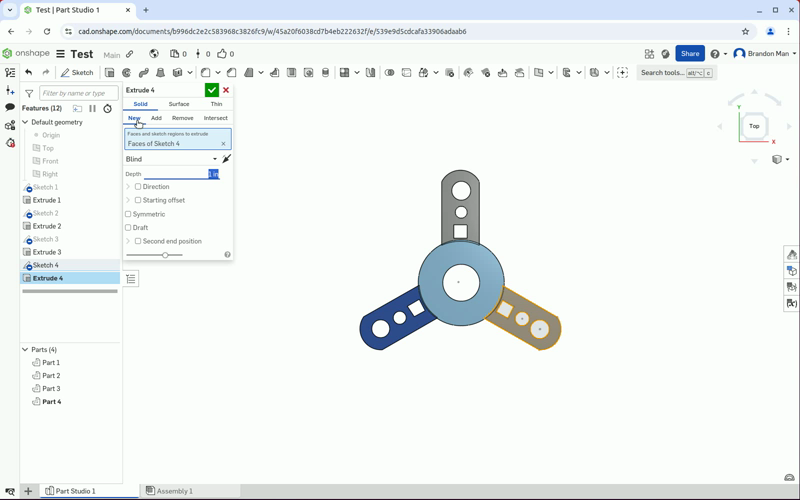
text(2.166)
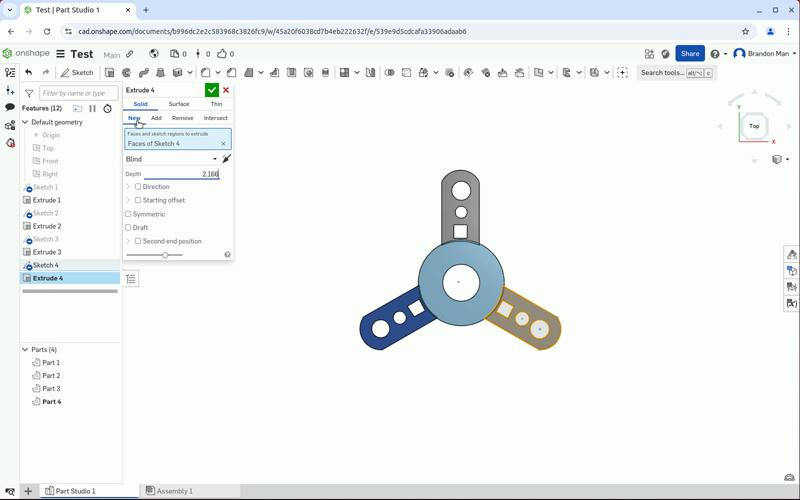
key(enter)
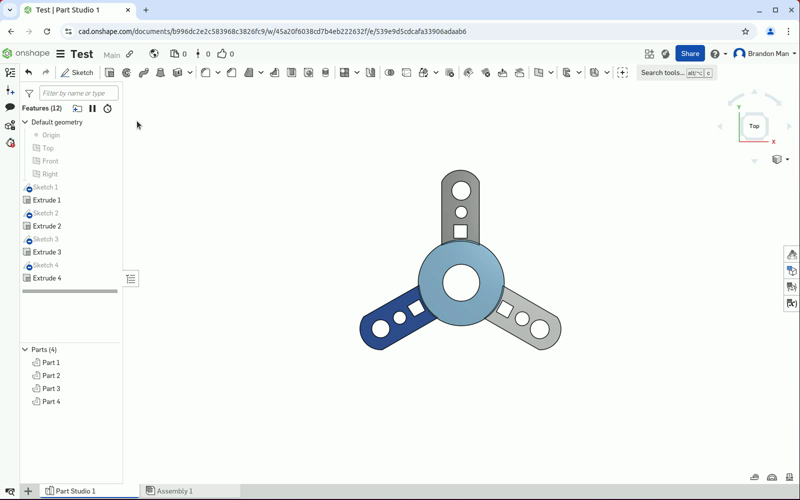
key(shift+h)
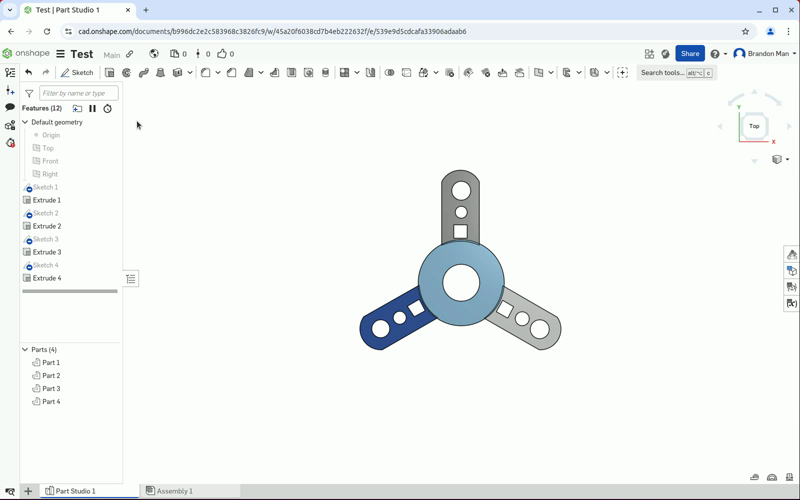
key(shift+h)
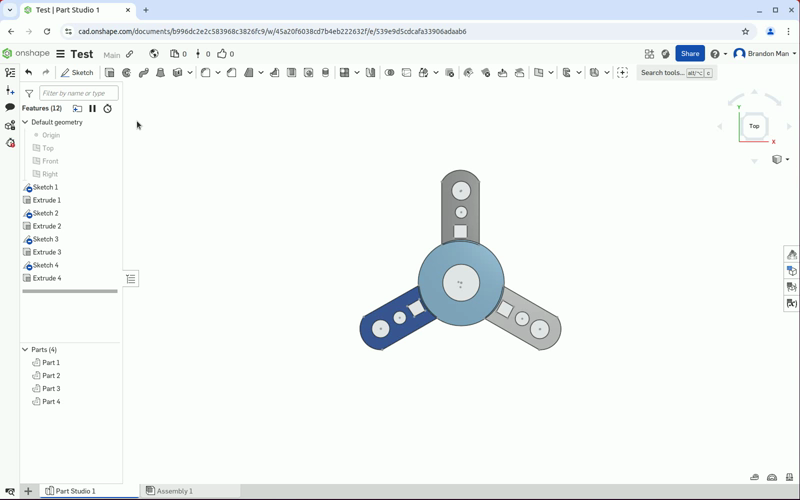
key(shift+7)
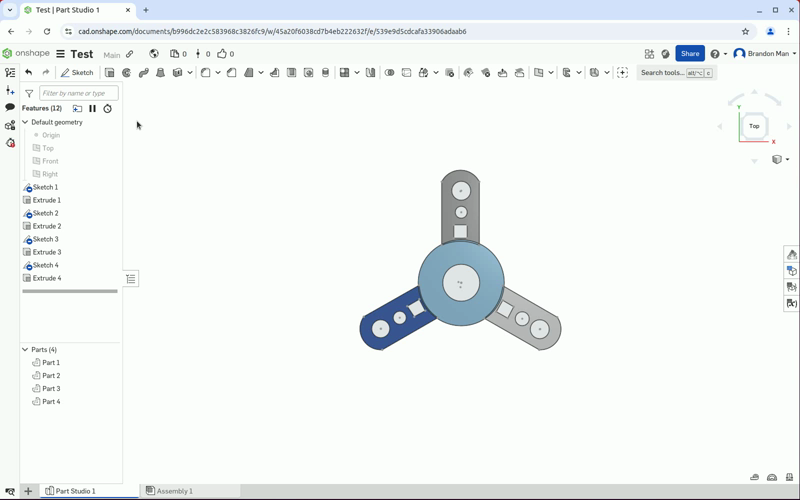
key(up, 3)
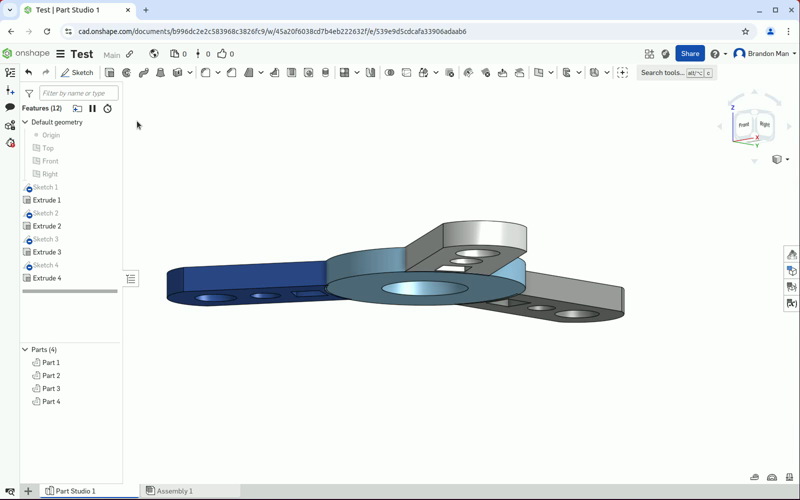
key(left, 3)
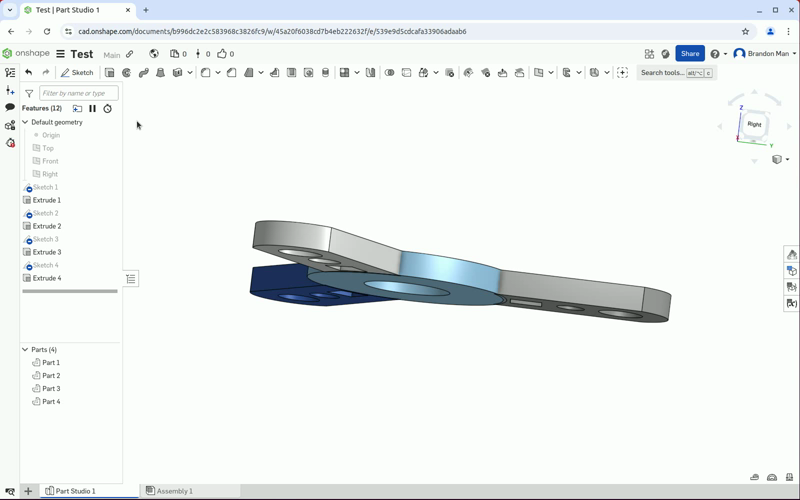
key(right, 3)
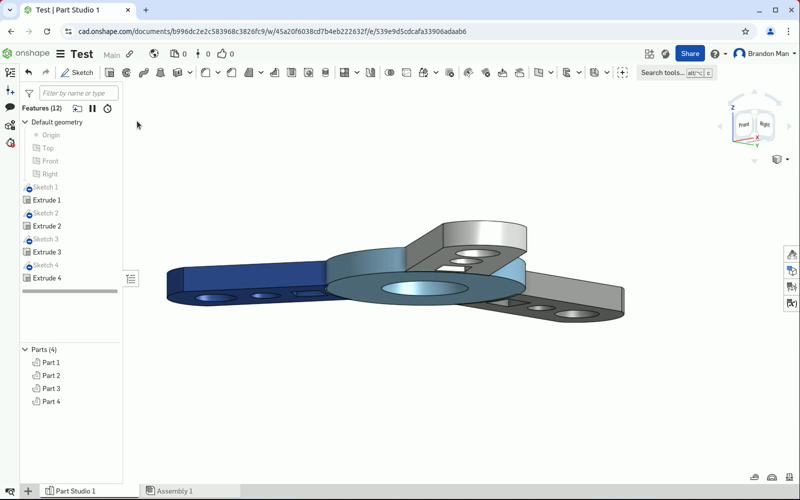
key(down, 3)
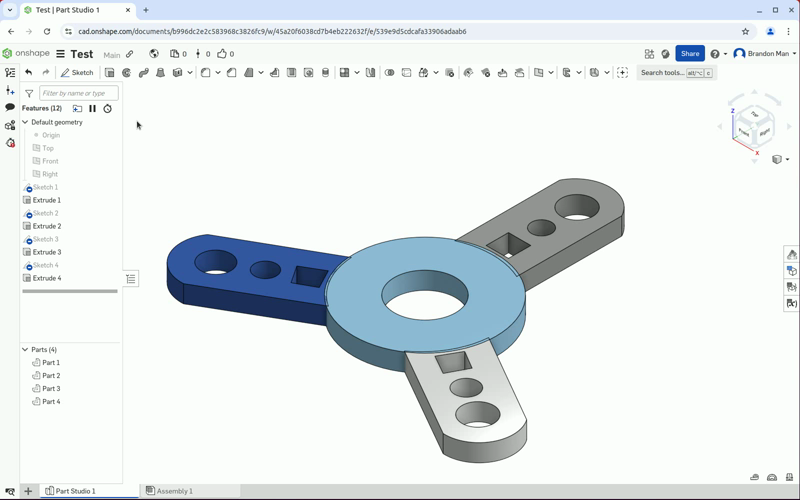
mouse_move(73, 189)
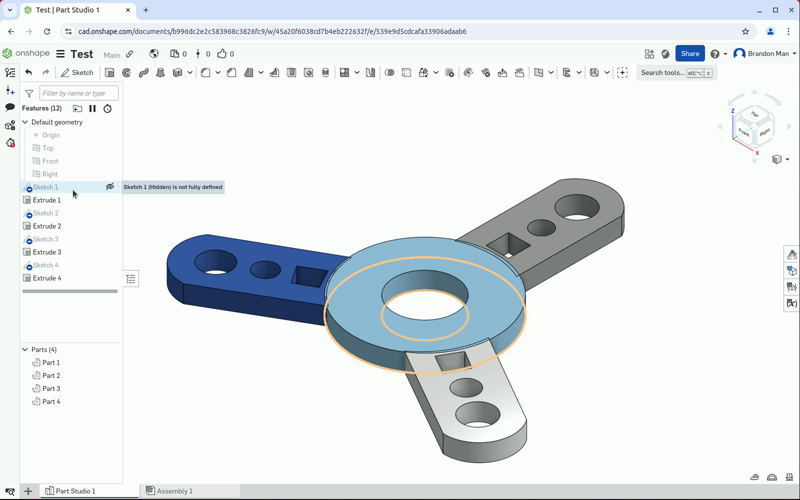
click(73, 189)